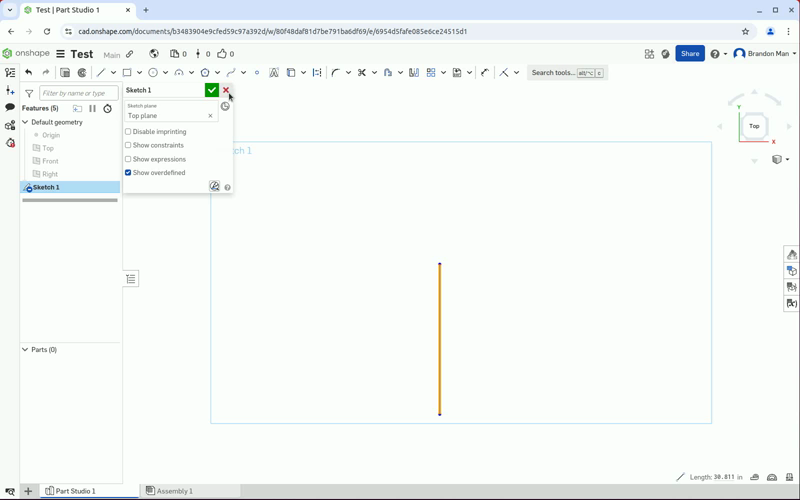
key(shift+h)
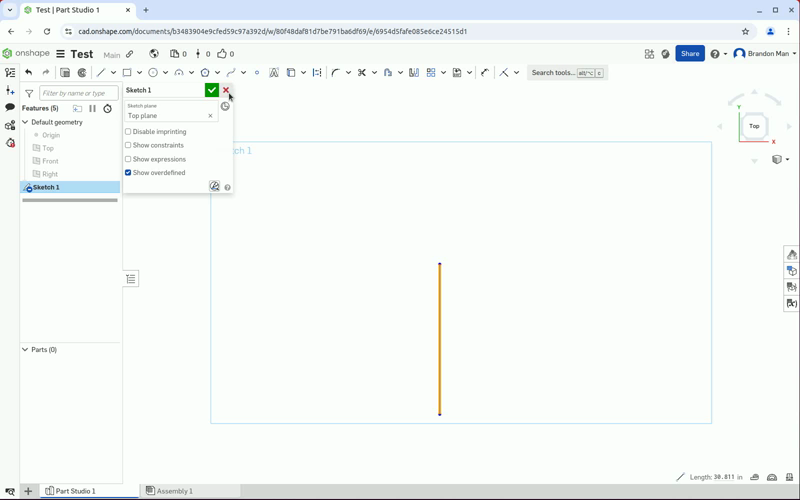
key(shift+s)
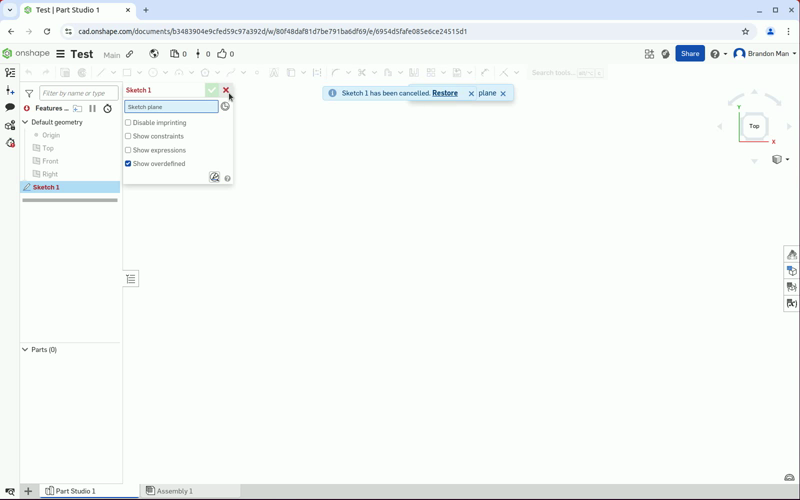
mouse_move(73, 150)
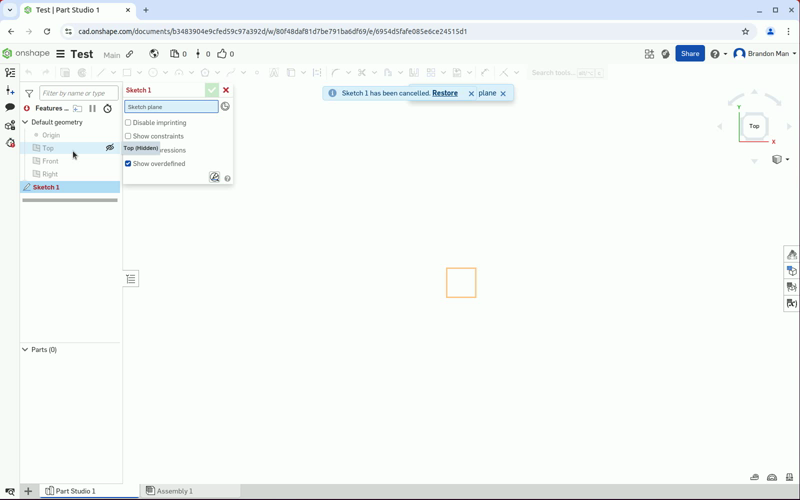
click(73, 150)
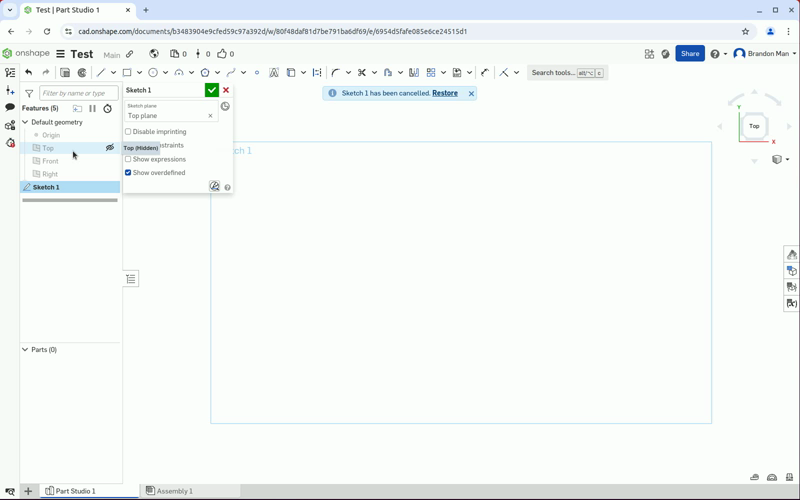
mouse_move(73, 352)
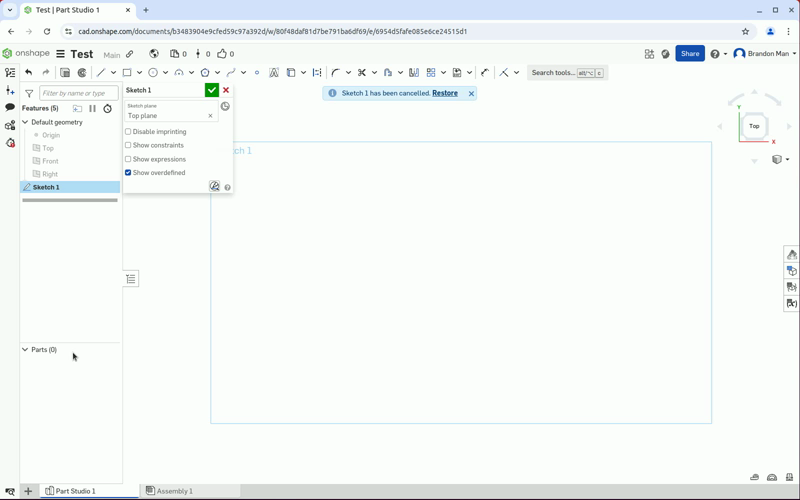
key(y)
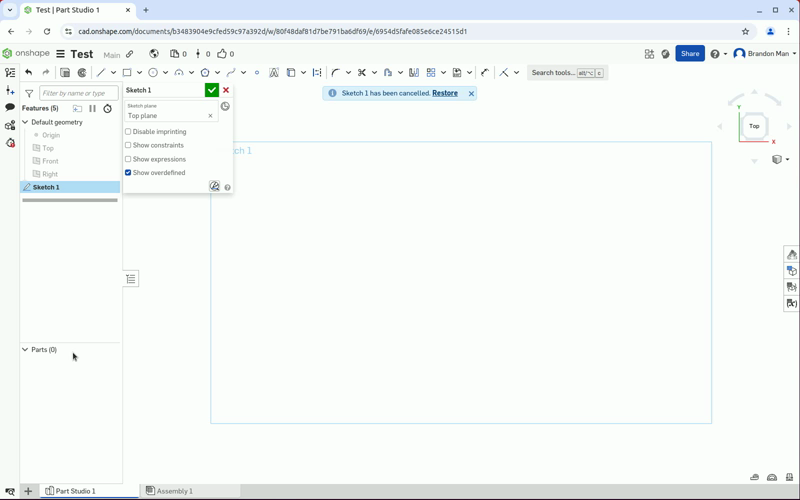
key(l)
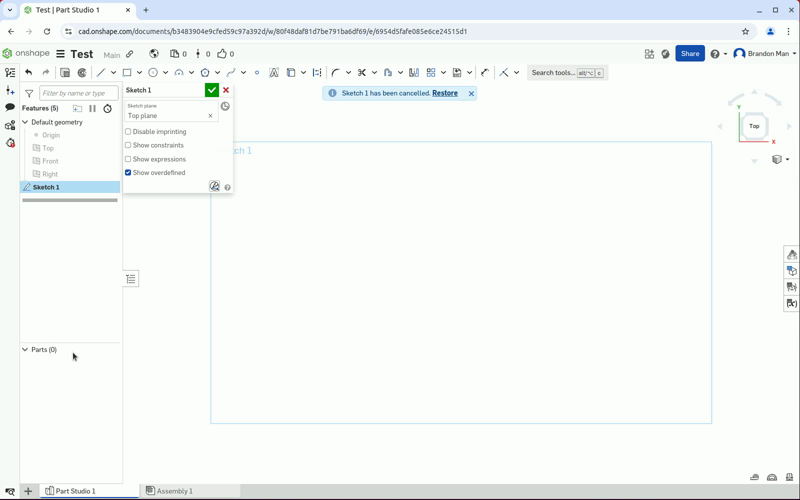
key_down(shift)
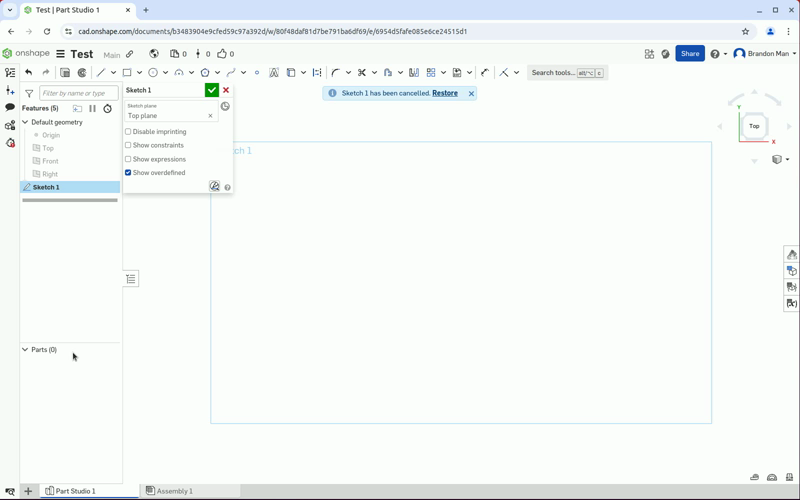
mouse_move(422, 267)
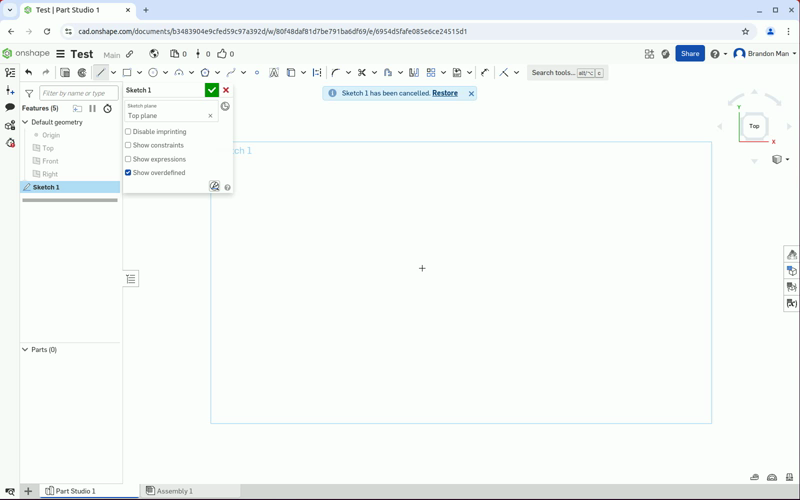
click(422, 267)
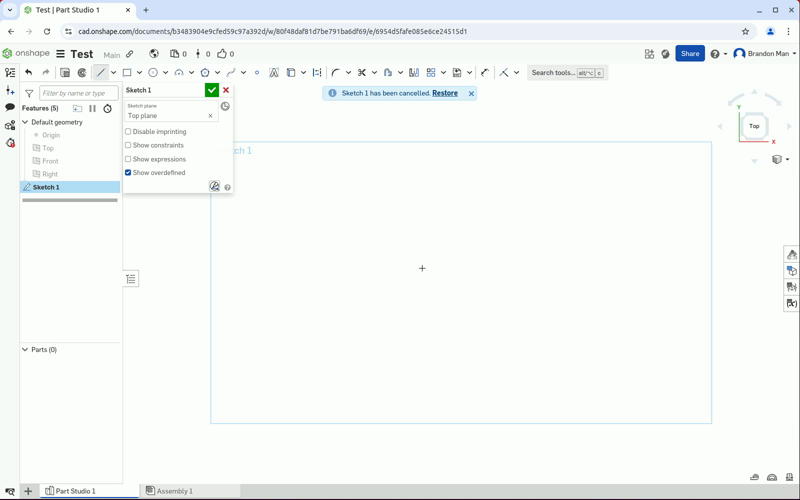
key_up(shift)
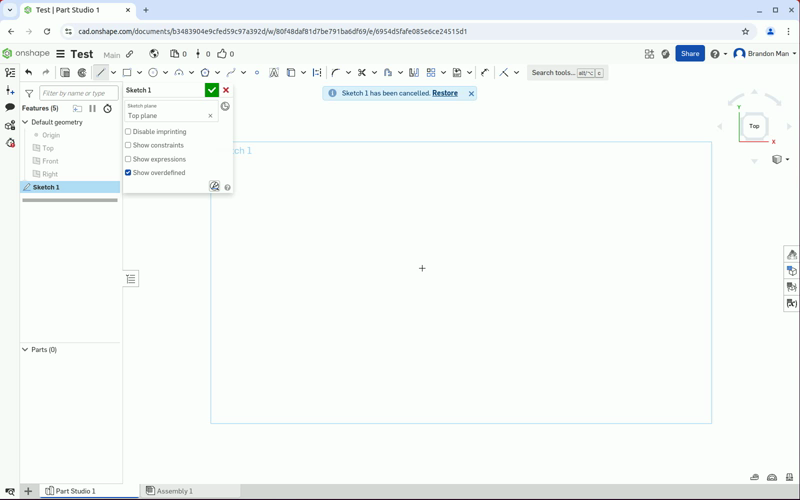
key_down(shift)
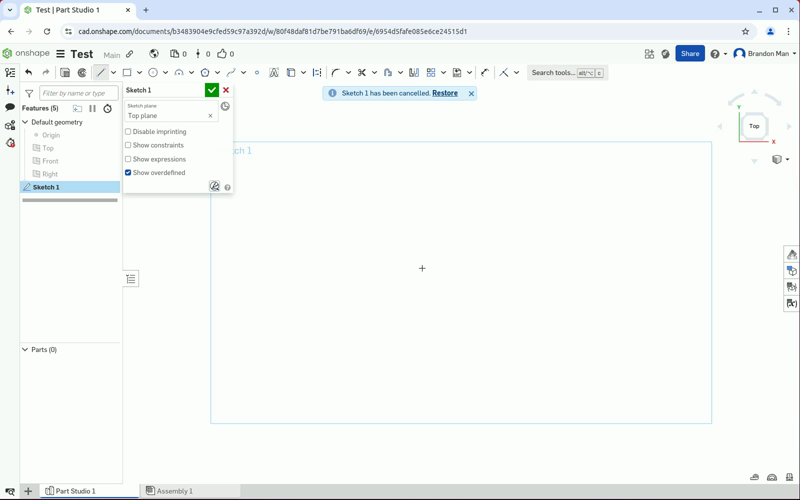
mouse_move(452, 267)
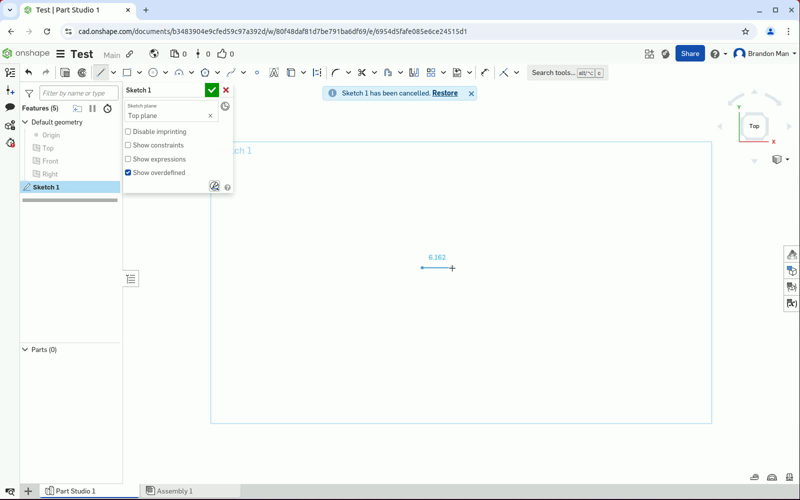
mouse_move(437, 283)
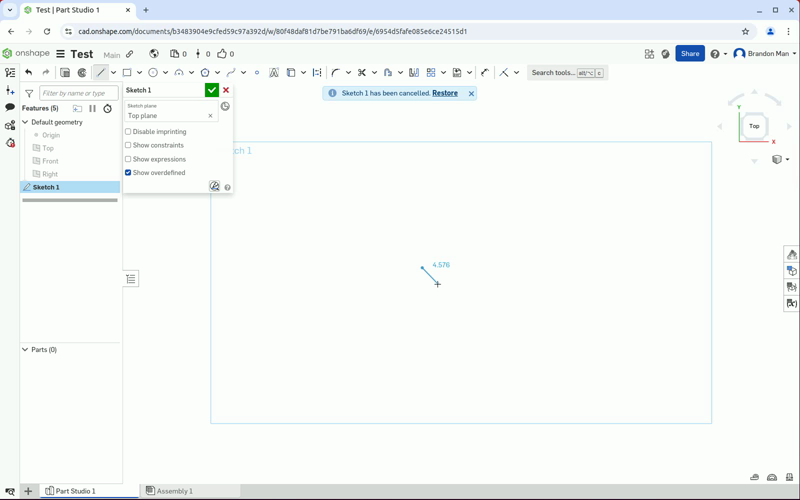
click(437, 283)
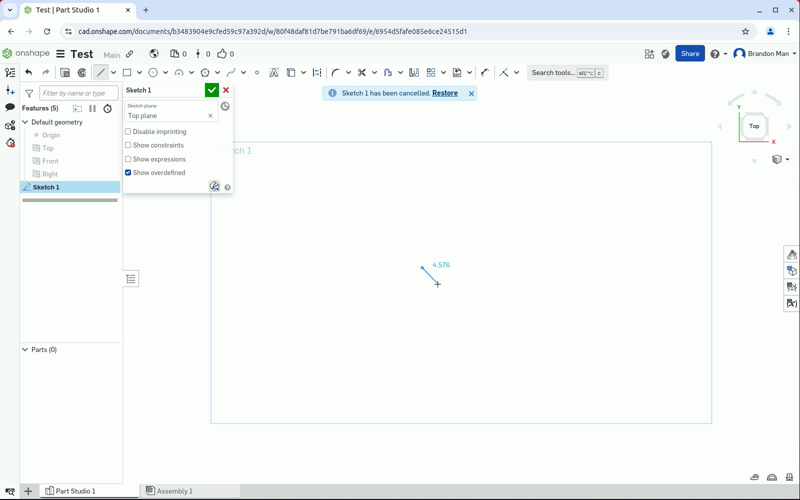
key_up(shift)
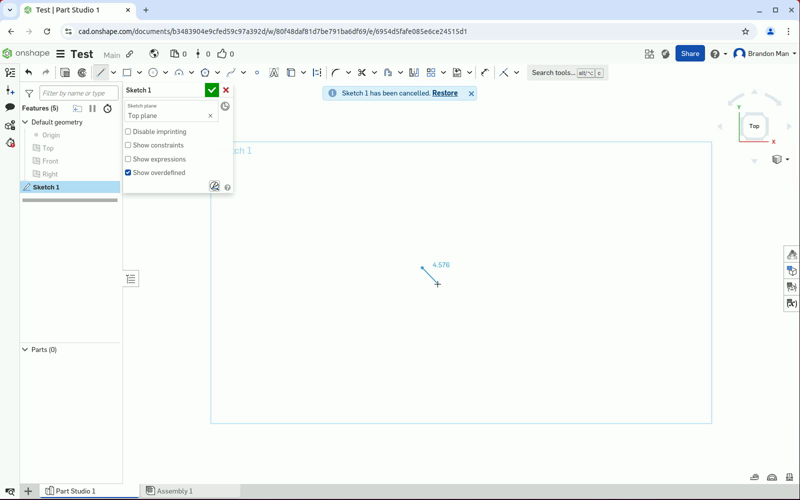
key_down(shift)
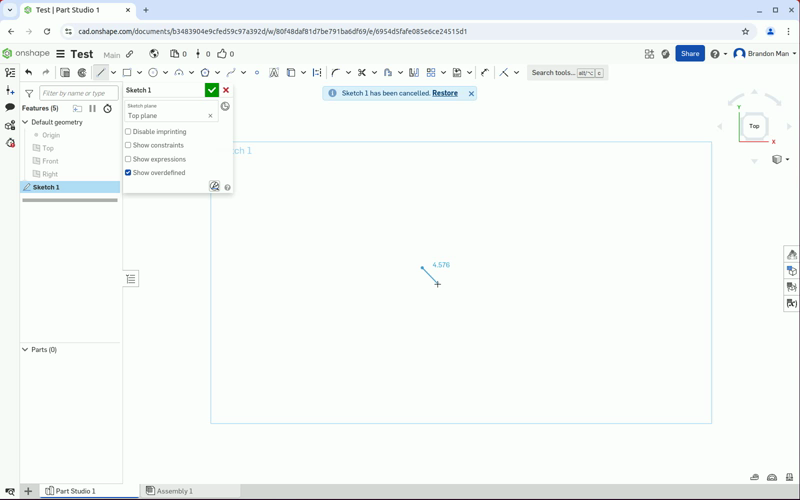
mouse_move(467, 283)
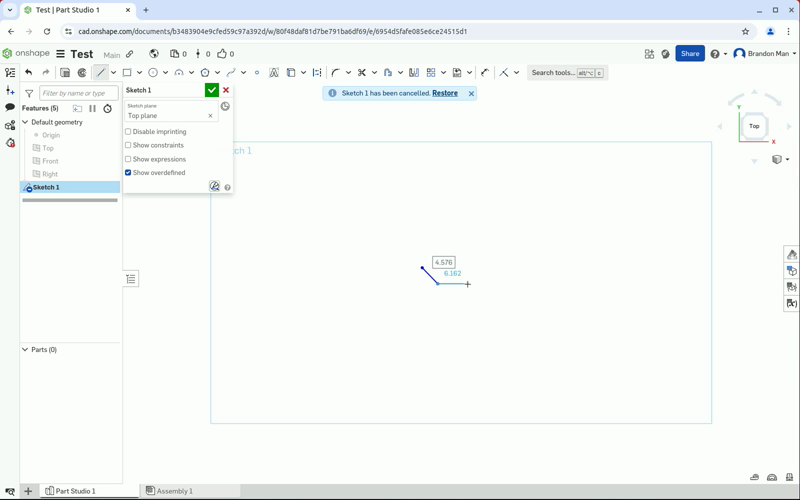
mouse_move(461, 283)
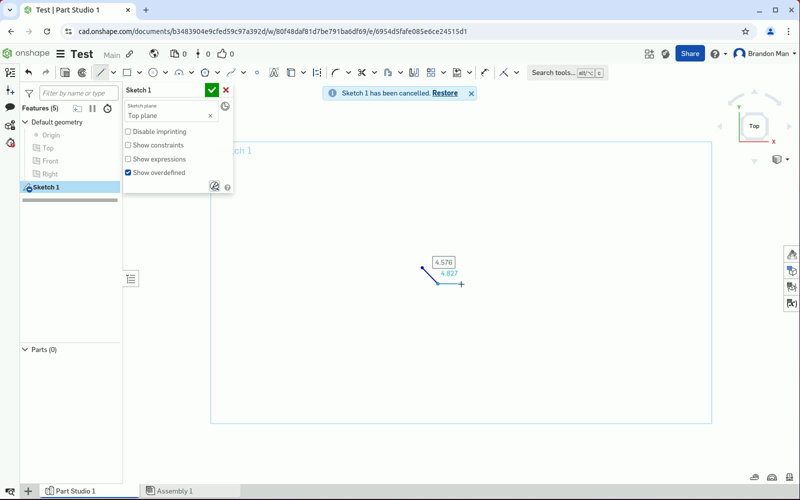
click(461, 283)
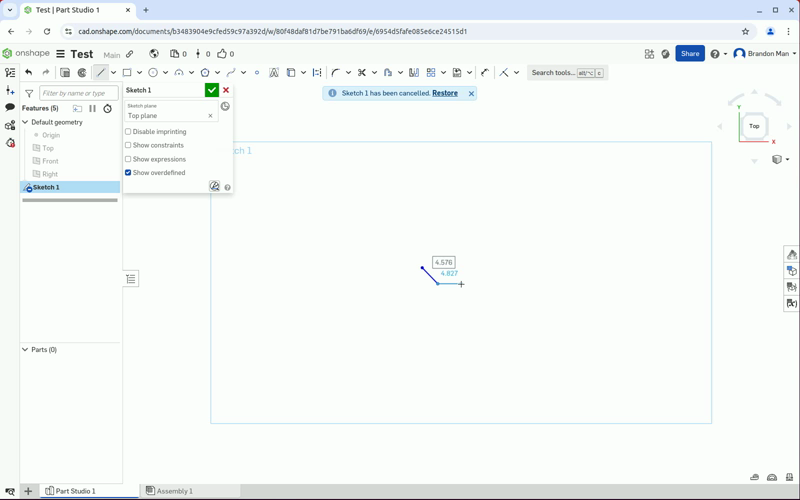
key_up(shift)
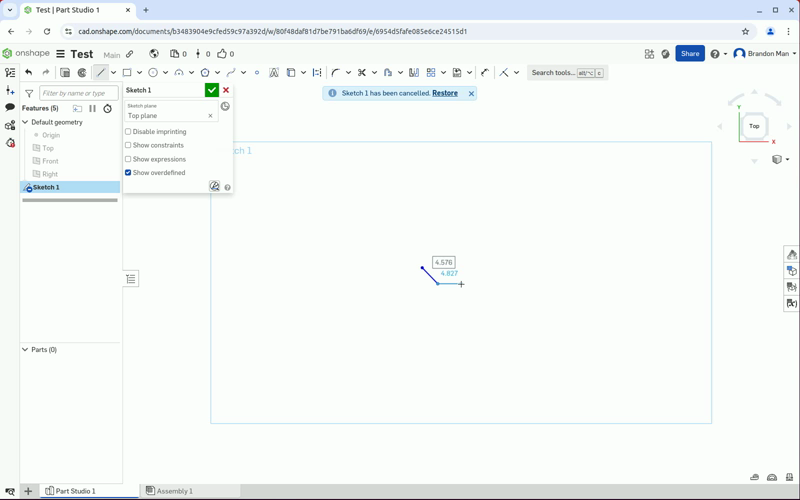
key_down(shift)
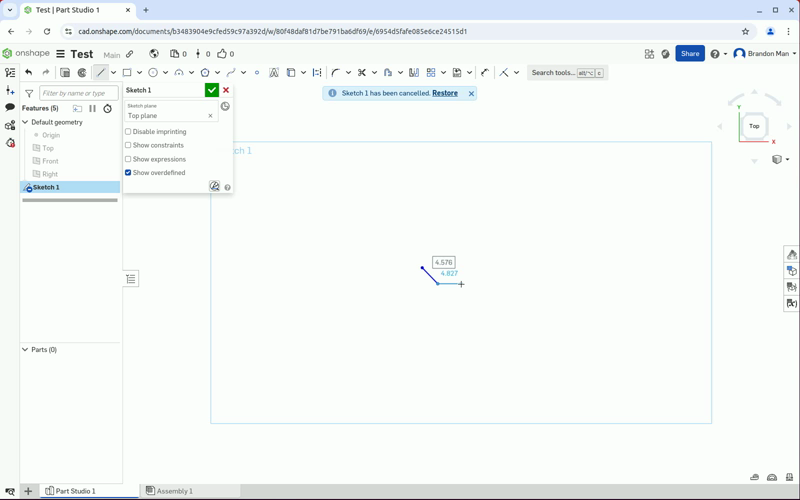
mouse_move(491, 283)
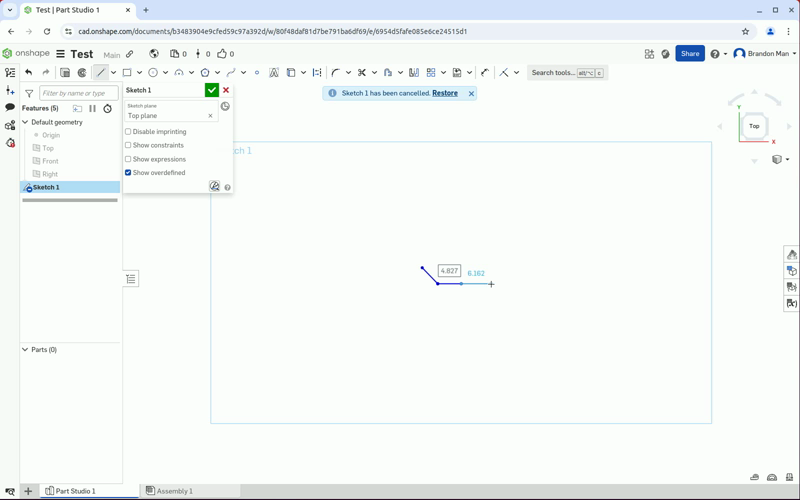
mouse_move(461, 243)
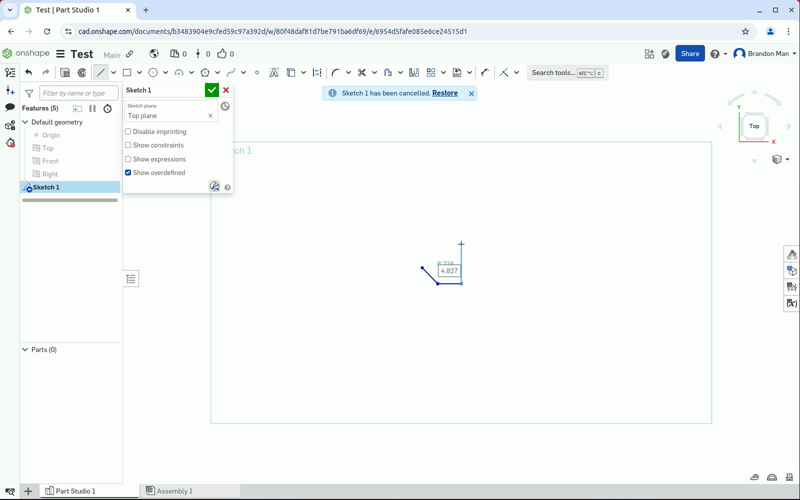
click(461, 243)
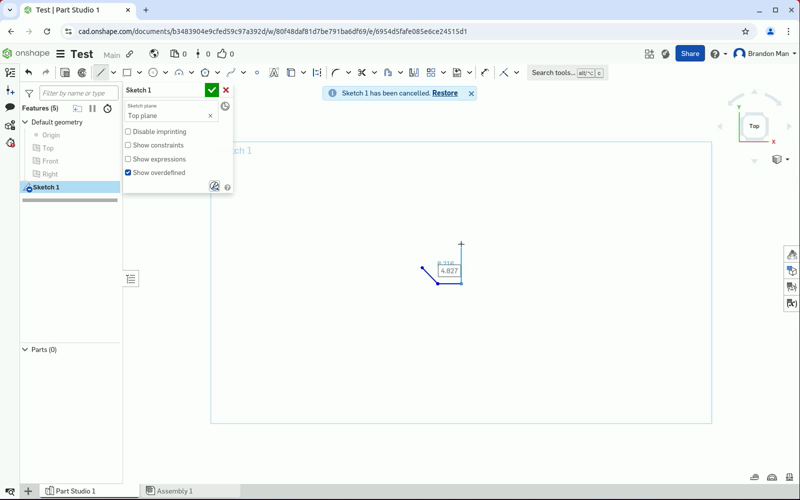
key_up(shift)
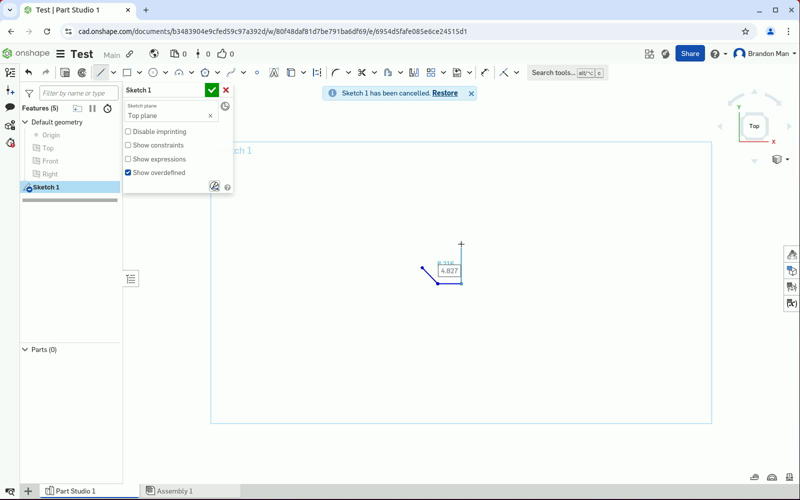
key_down(shift)
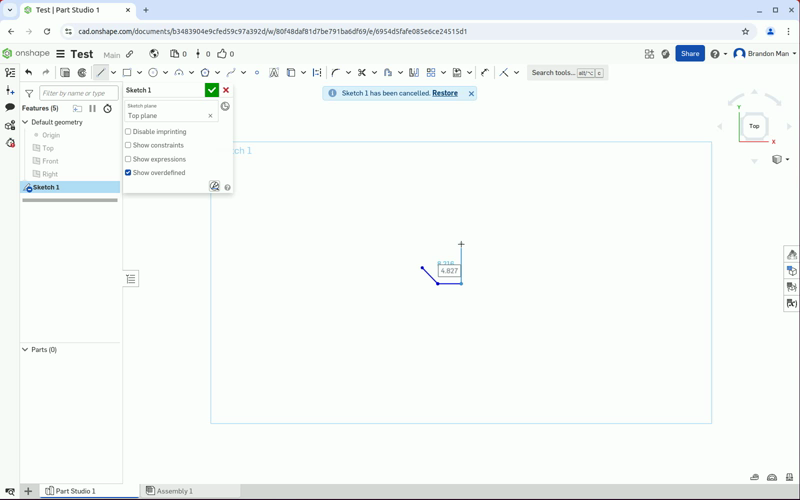
mouse_move(491, 243)
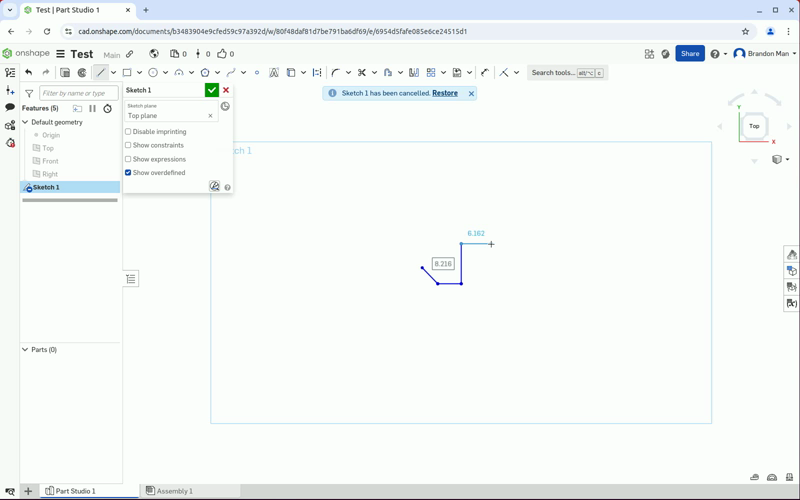
mouse_move(422, 243)
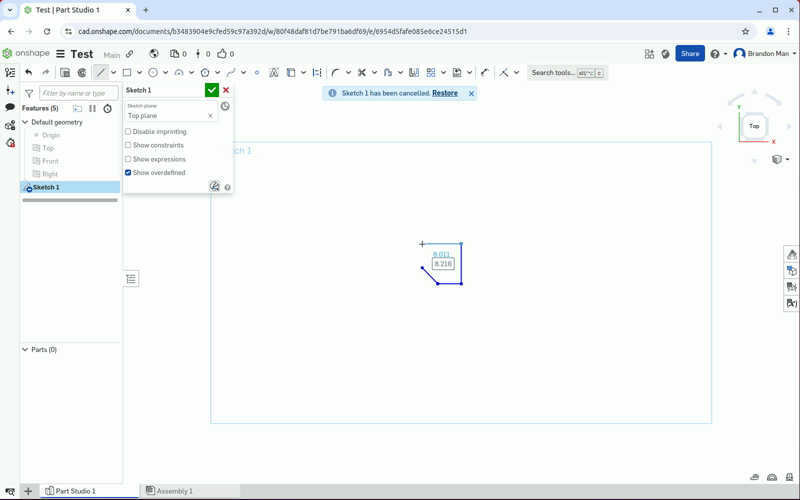
click(422, 243)
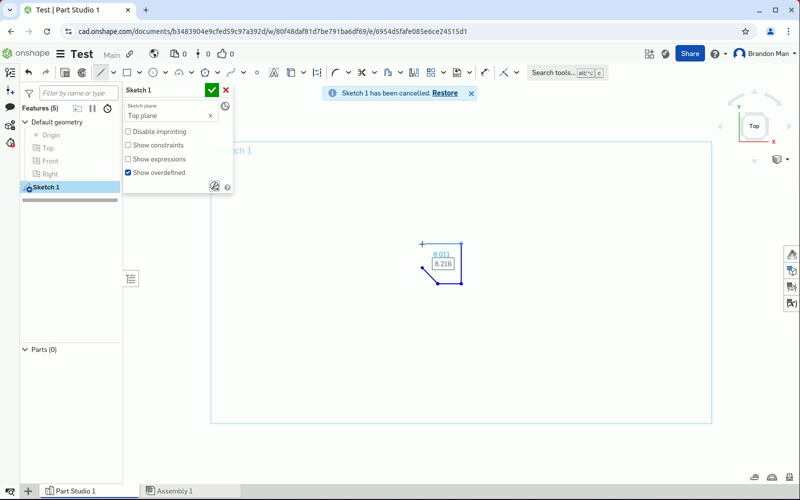
key_up(shift)
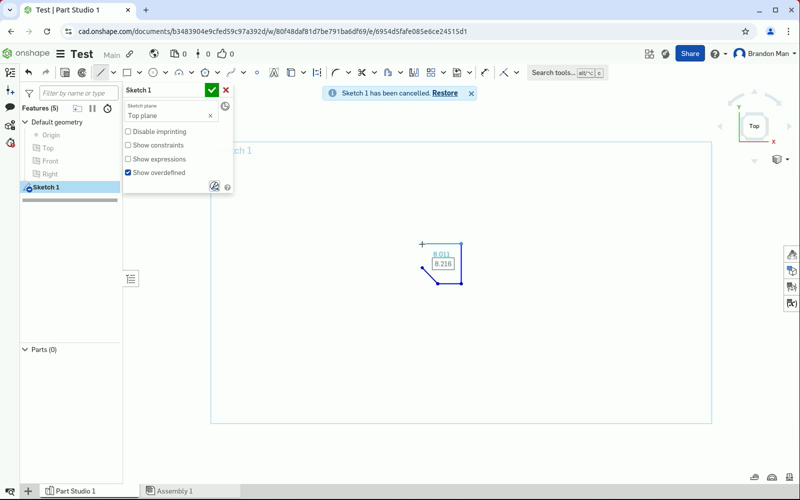
mouse_move(452, 243)
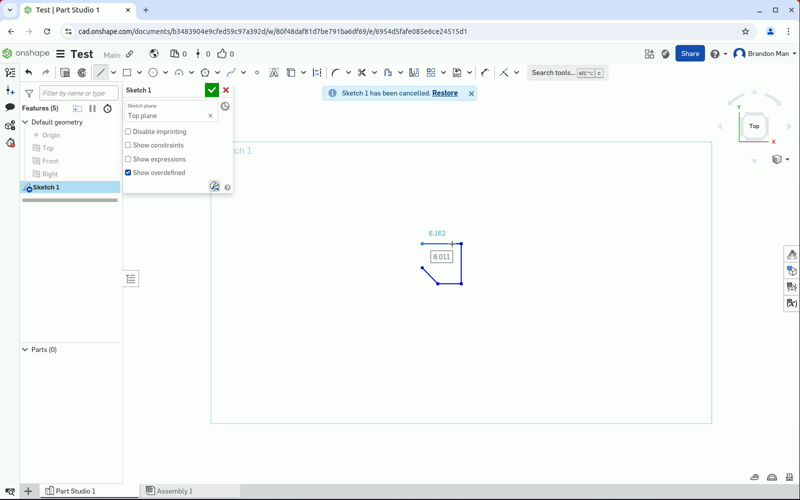
key_down(shift)
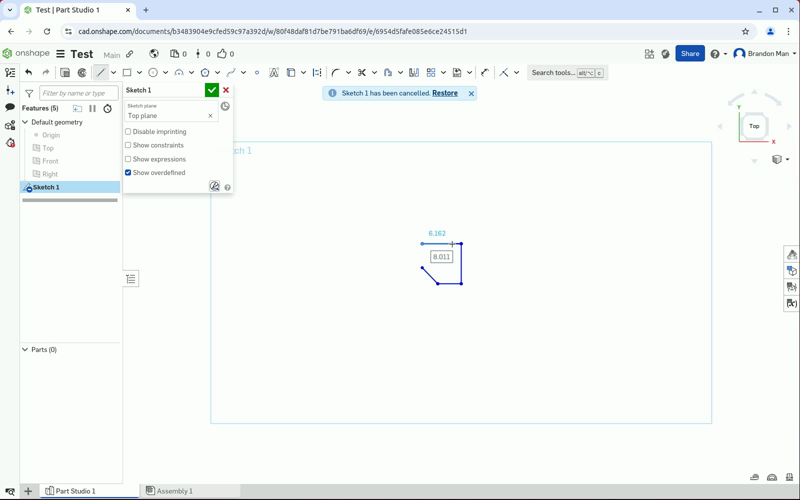
mouse_move(422, 267)
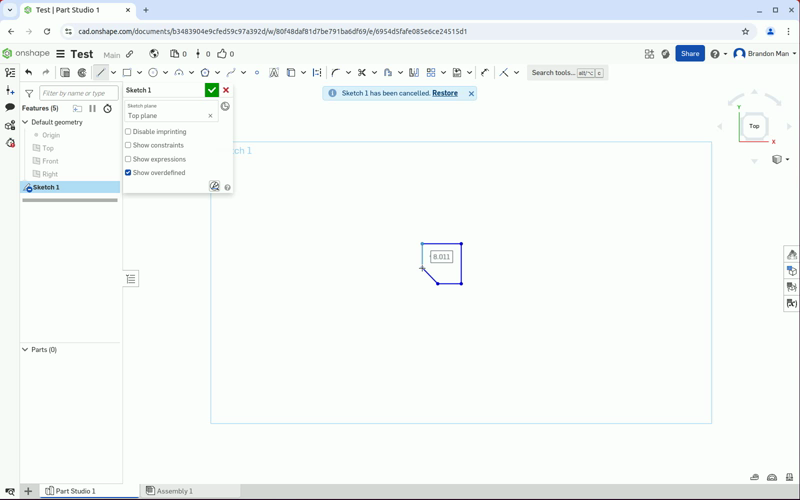
key_up(shift)
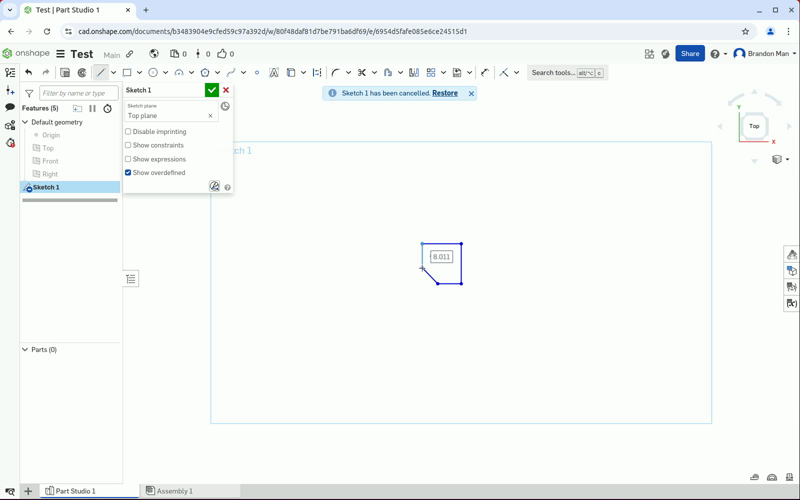
click(422, 267)
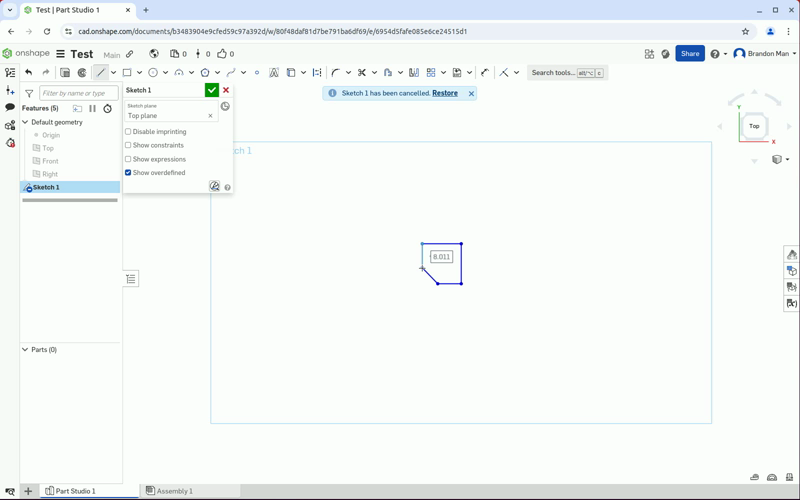
key(esc)
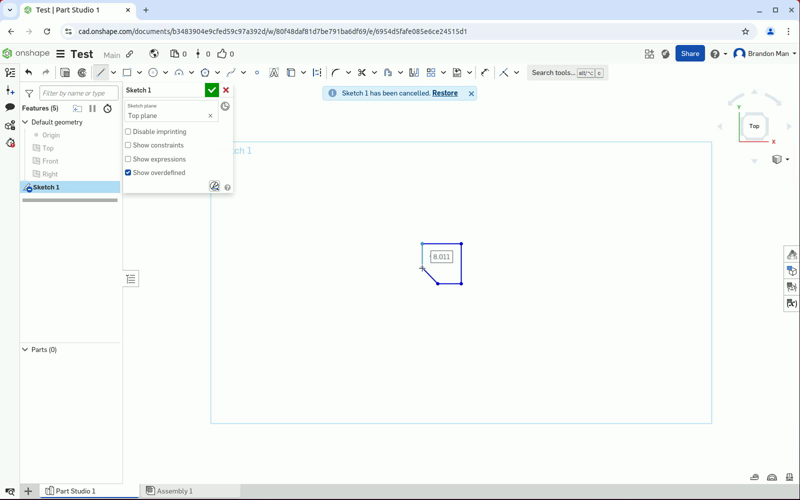
mouse_move(449, 262)
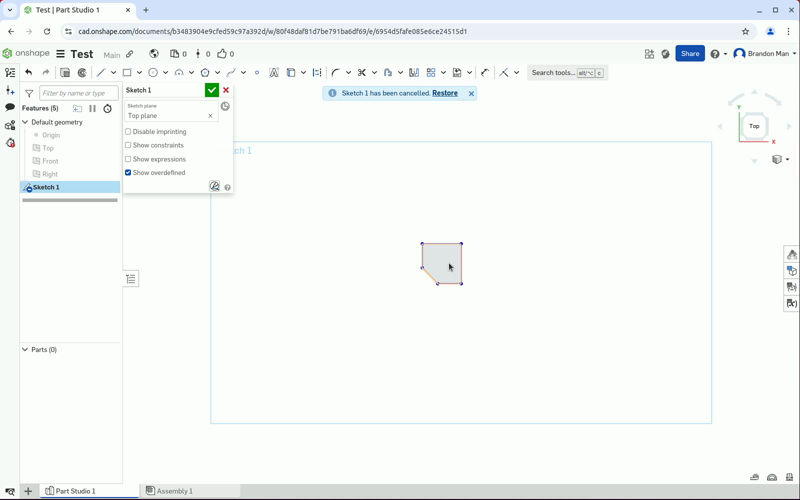
scroll(6)
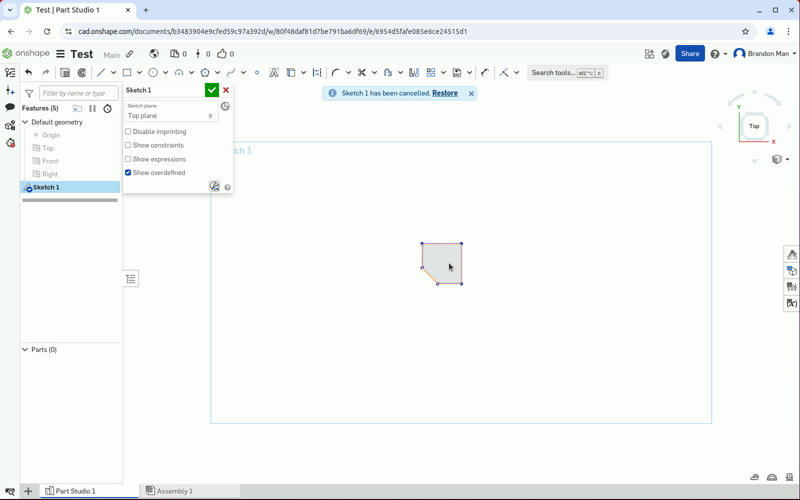
scroll(6)
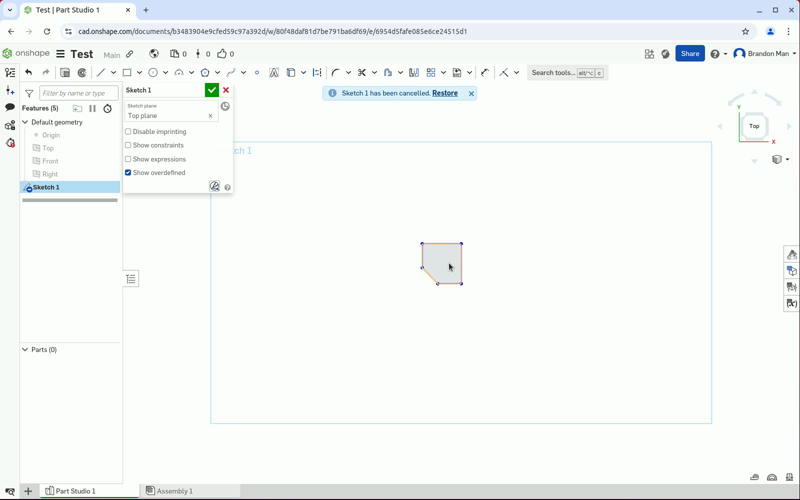
scroll(6)
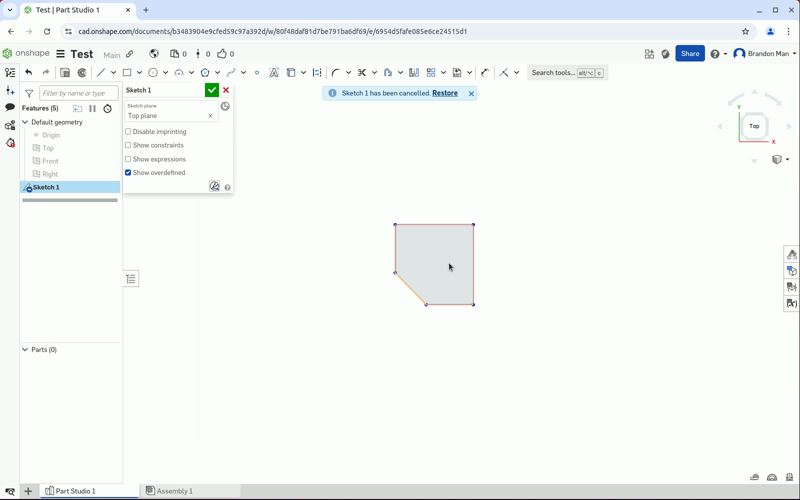
scroll(6)
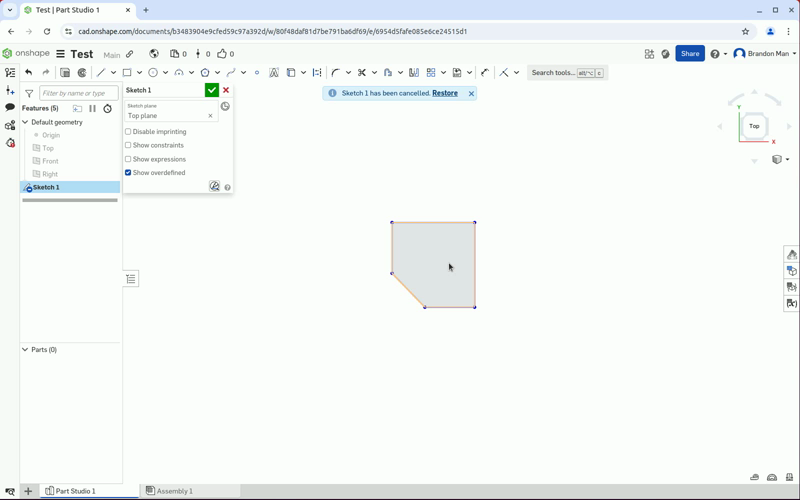
scroll(6)
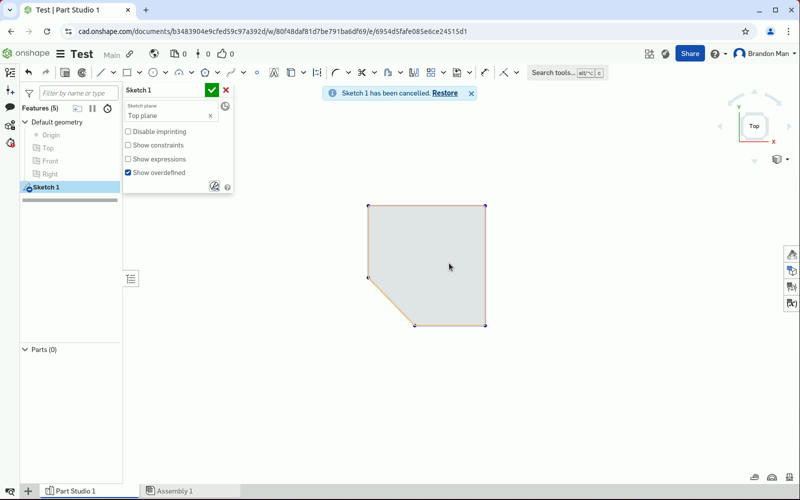
scroll(6)
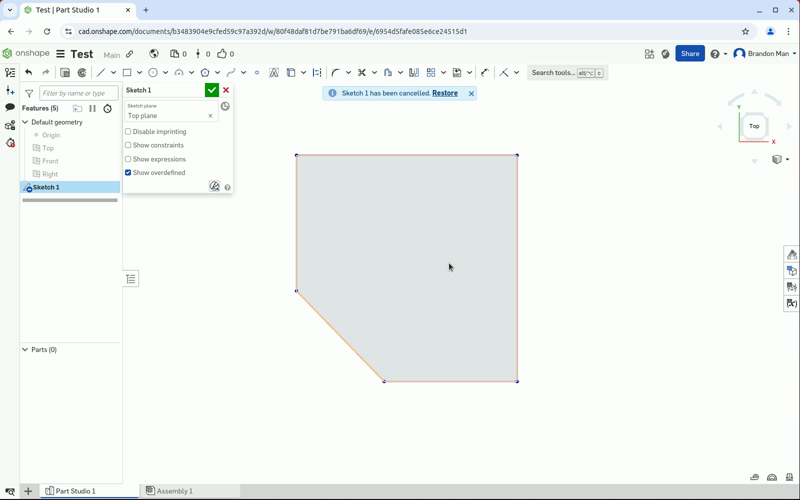
scroll(6)
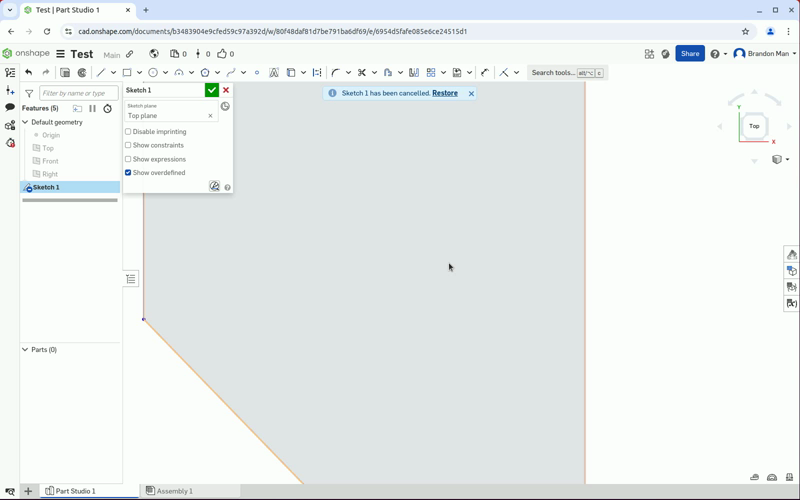
click(449, 262)
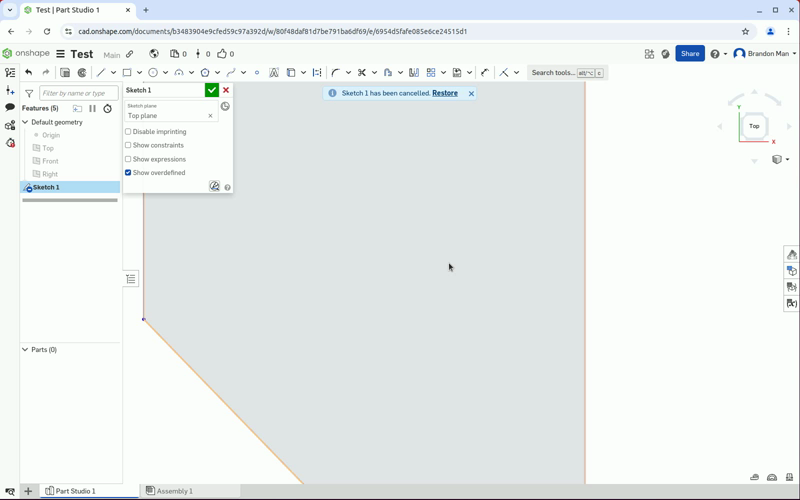
scroll(-6)
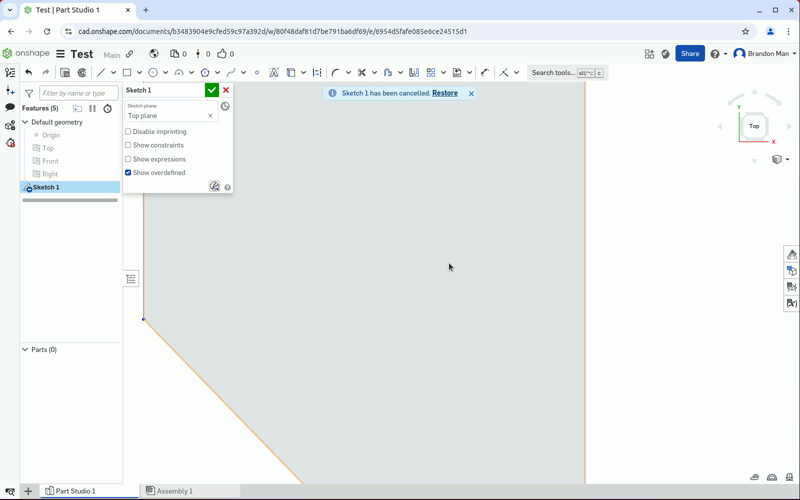
scroll(-6)
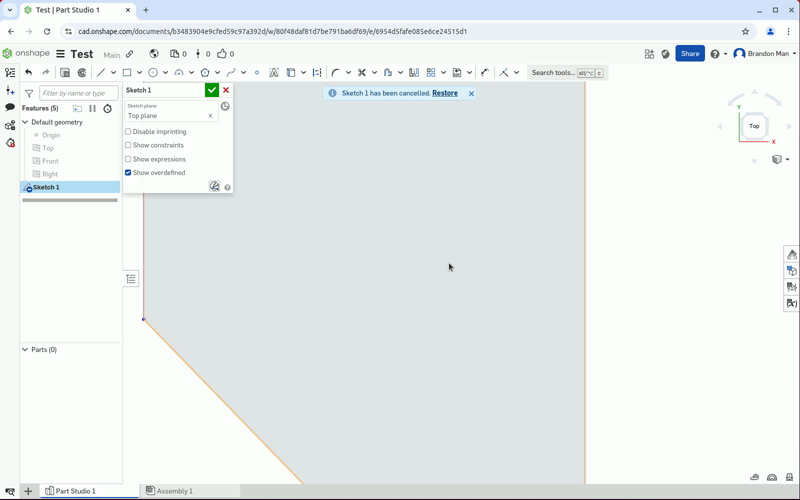
scroll(-6)
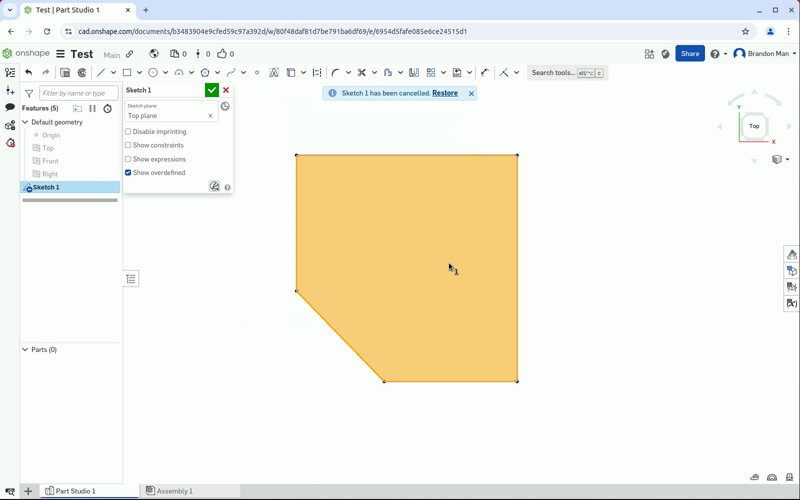
scroll(-6)
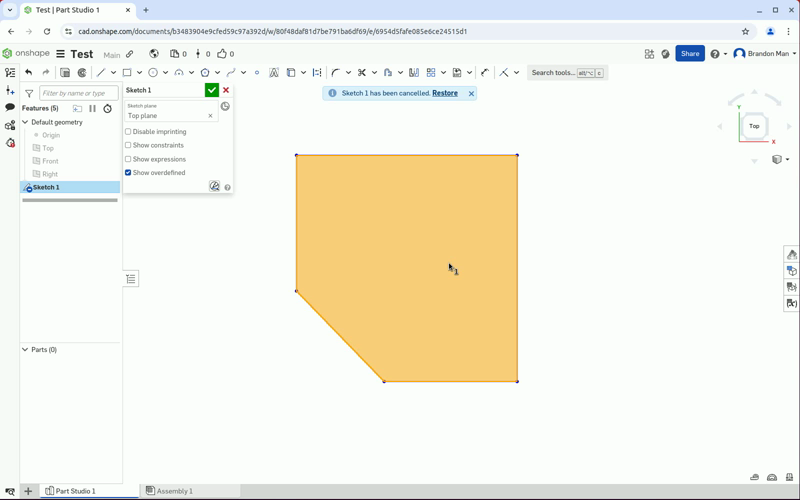
scroll(-6)
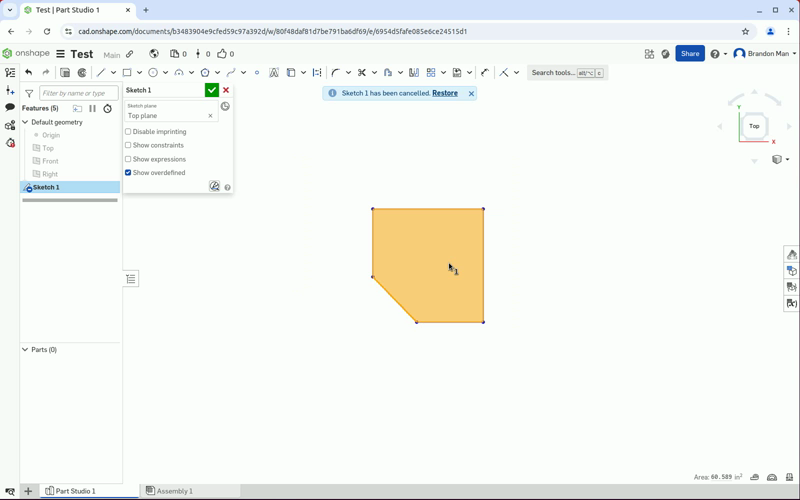
scroll(-6)
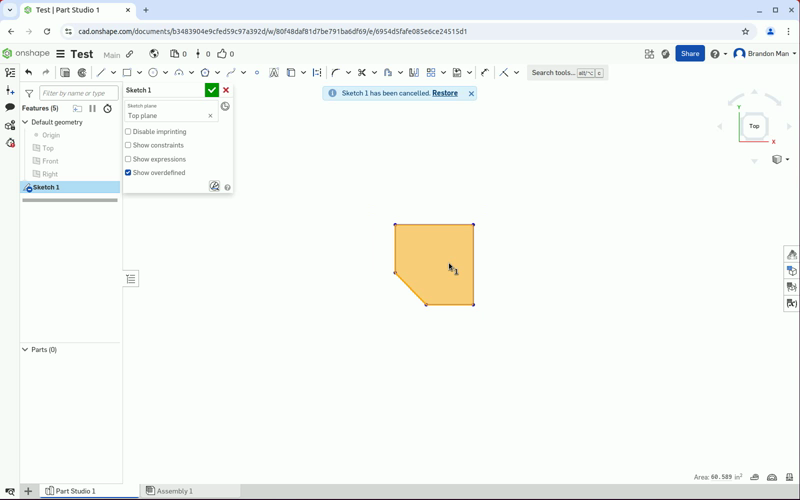
scroll(-6)
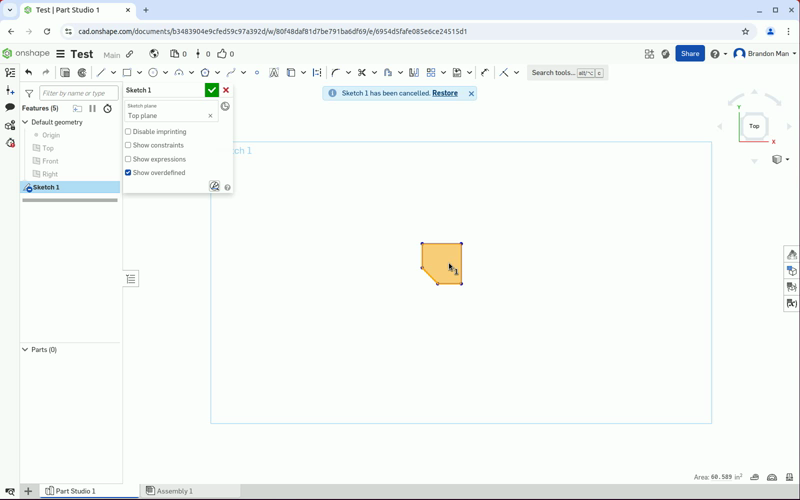
mouse_move(73, 352)
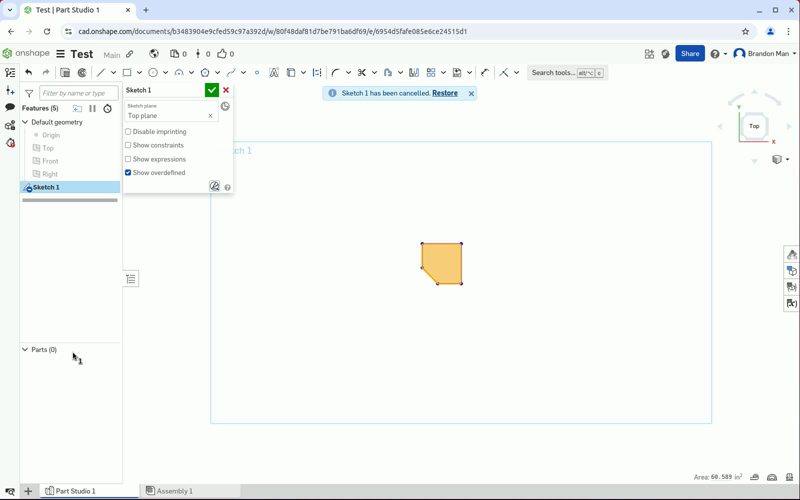
key(shift+y)
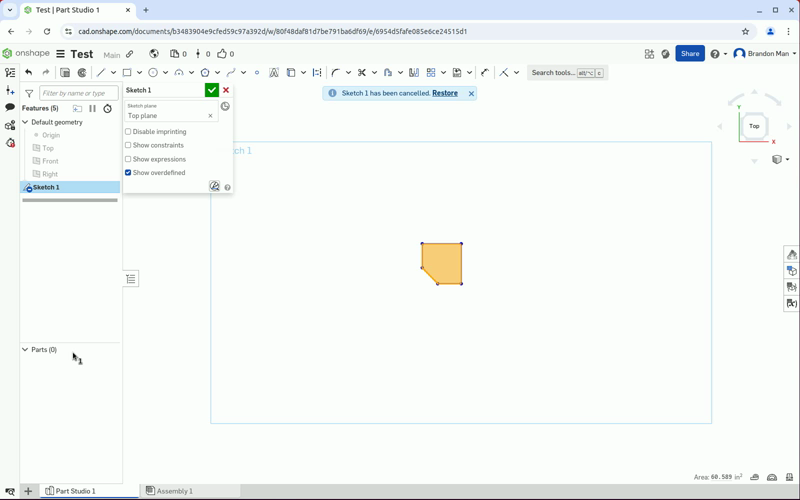
key(shift+e)
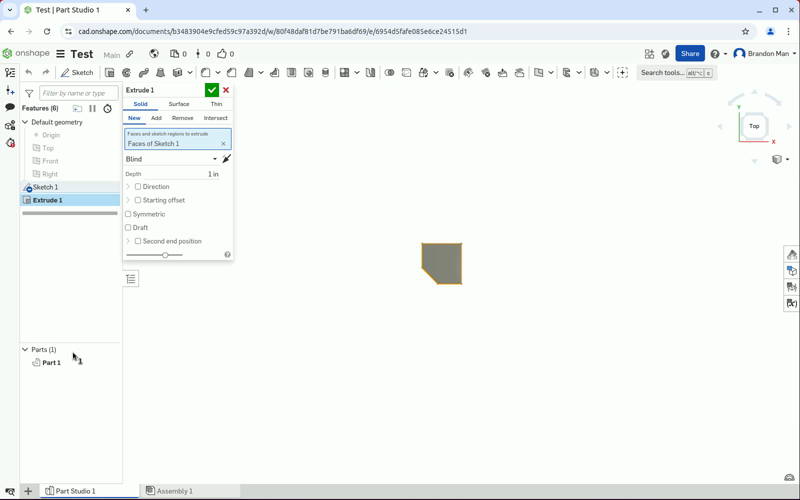
mouse_move(143, 106)
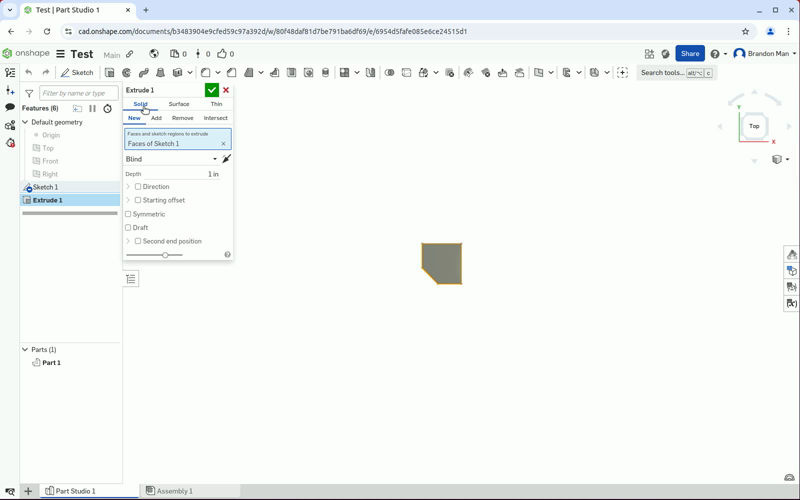
click(143, 106)
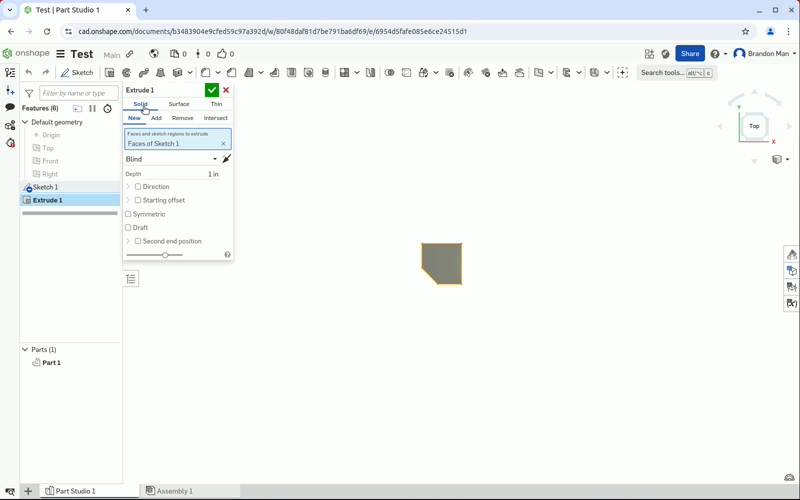
mouse_move(137, 120)
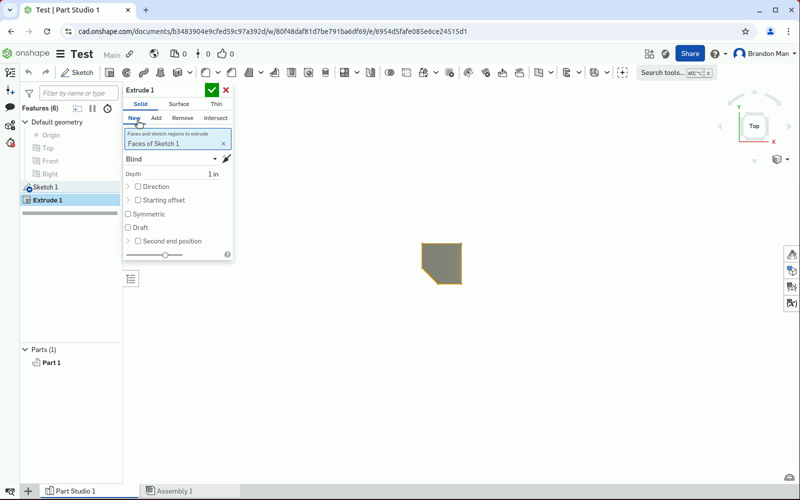
click(137, 120)
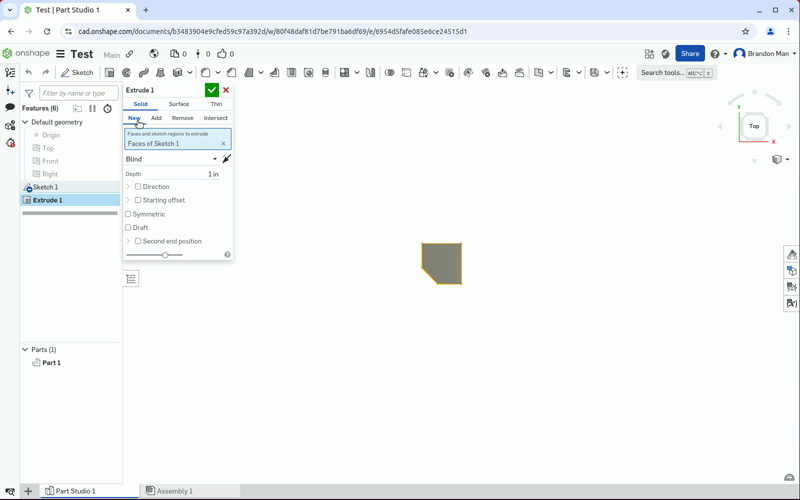
key(tab, 4)
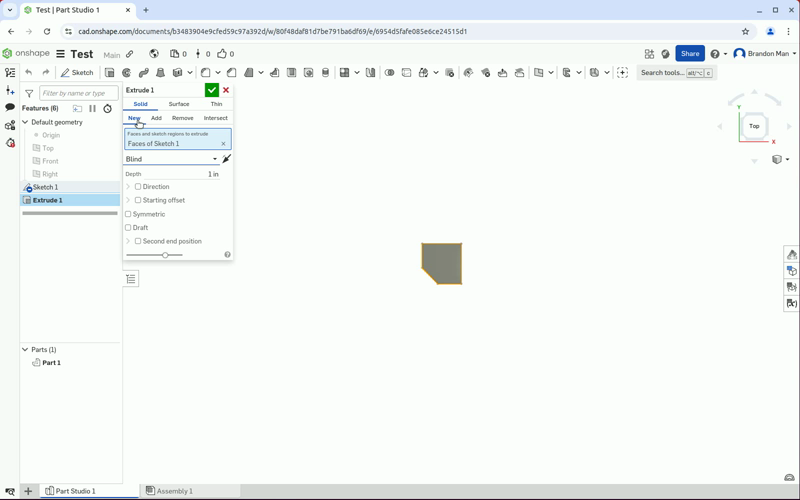
text(7.943)
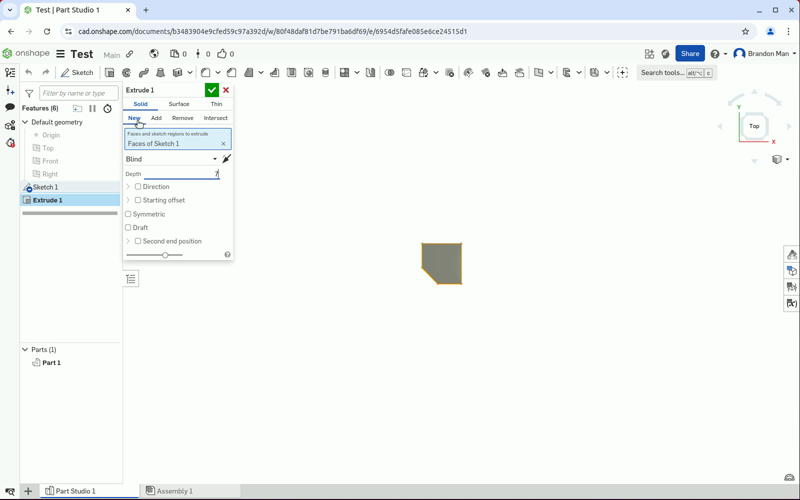
key(enter)
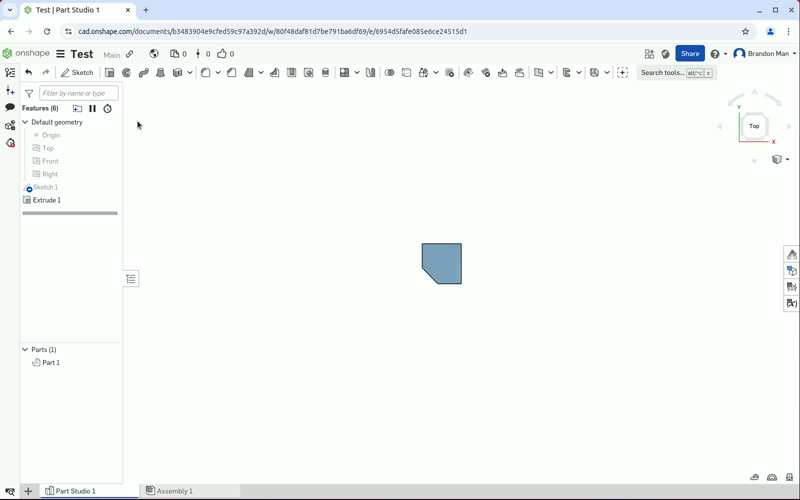
key(shift+h)
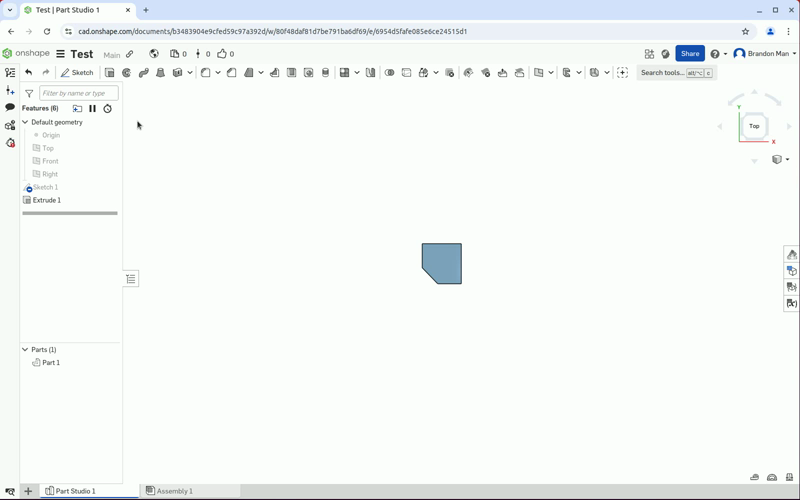
key(shift+h)
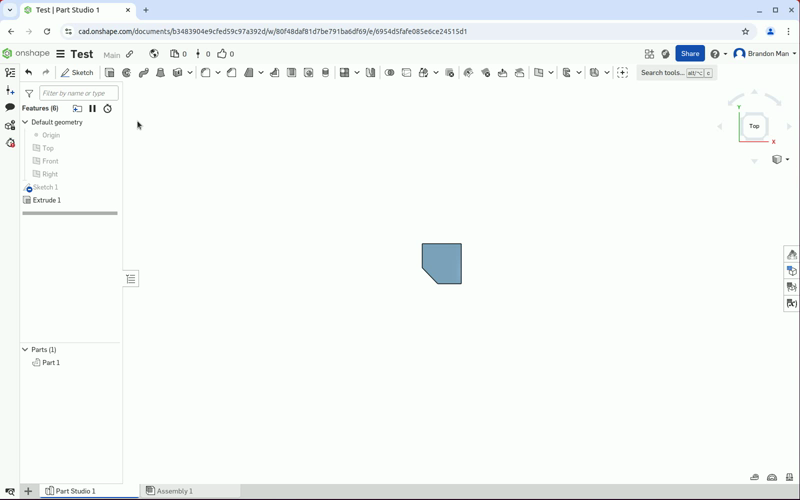
mouse_move(73, 189)
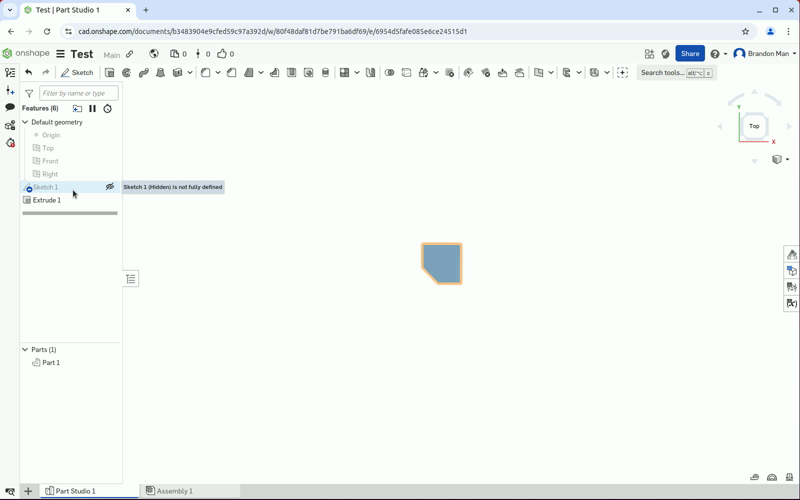
click(73, 189)
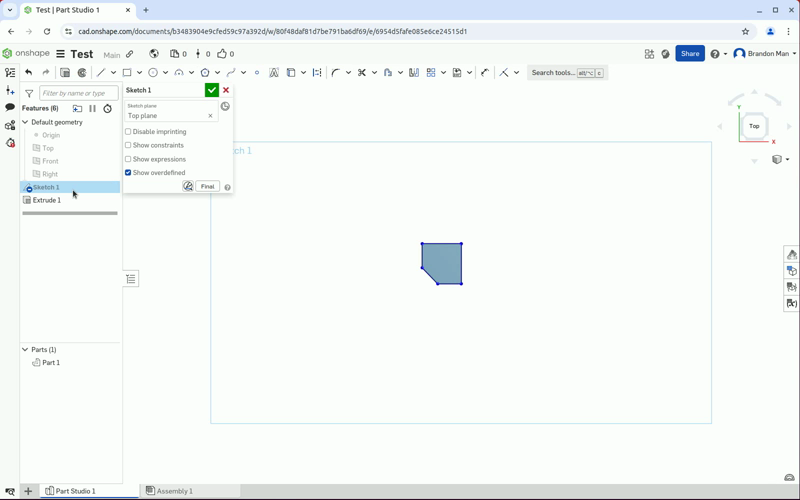
mouse_move(229, 92)
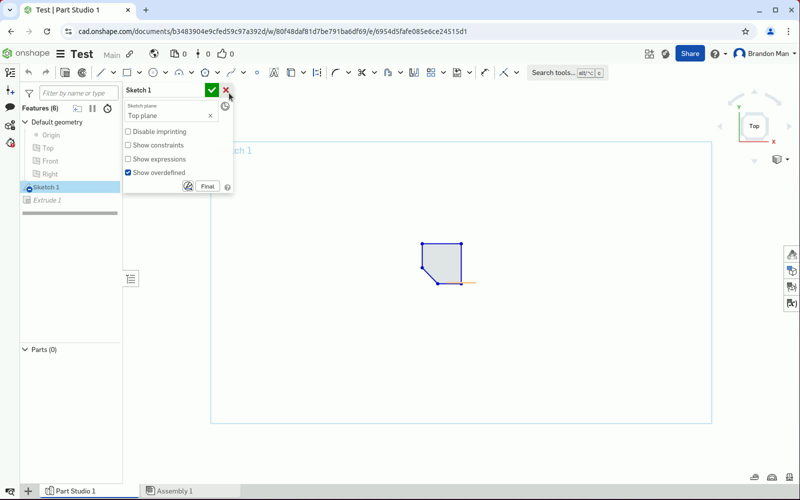
click(229, 92)
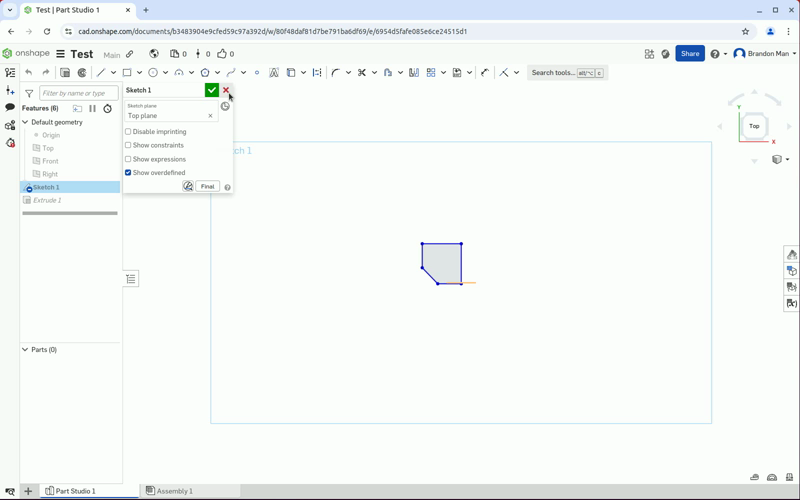
key(shift+s)
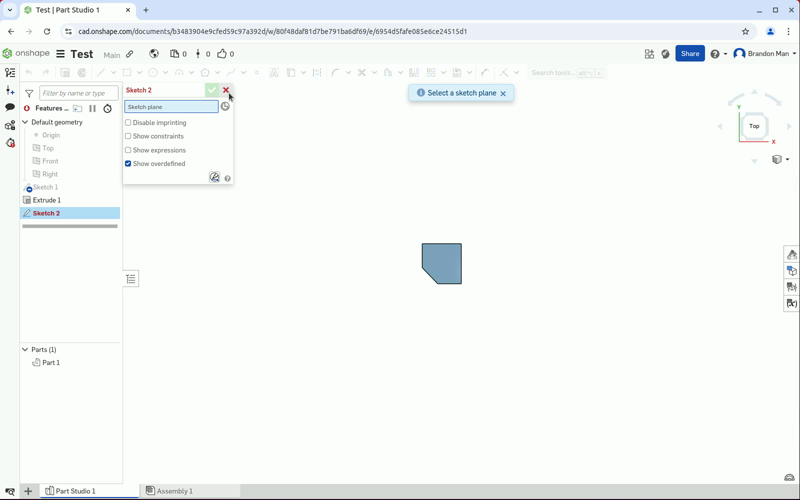
mouse_move(73, 150)
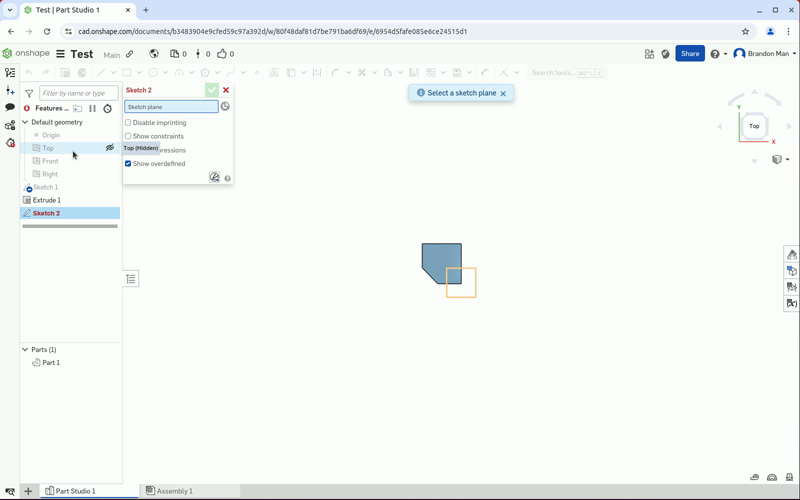
click(73, 150)
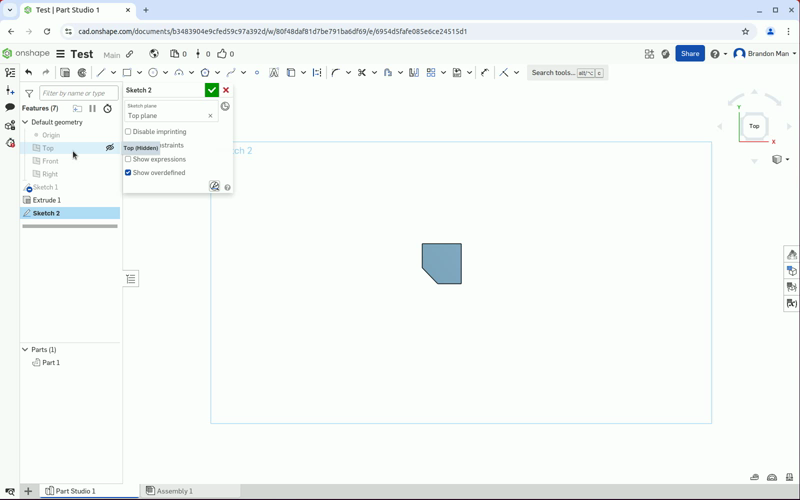
mouse_move(73, 352)
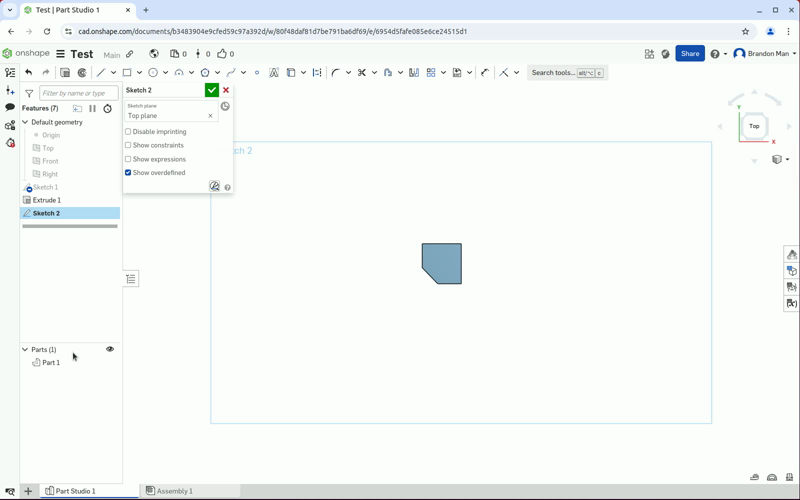
key(y)
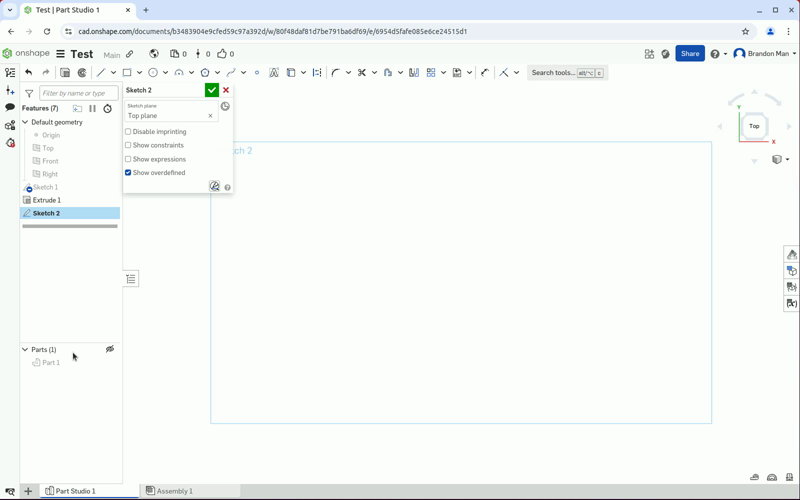
key(l)
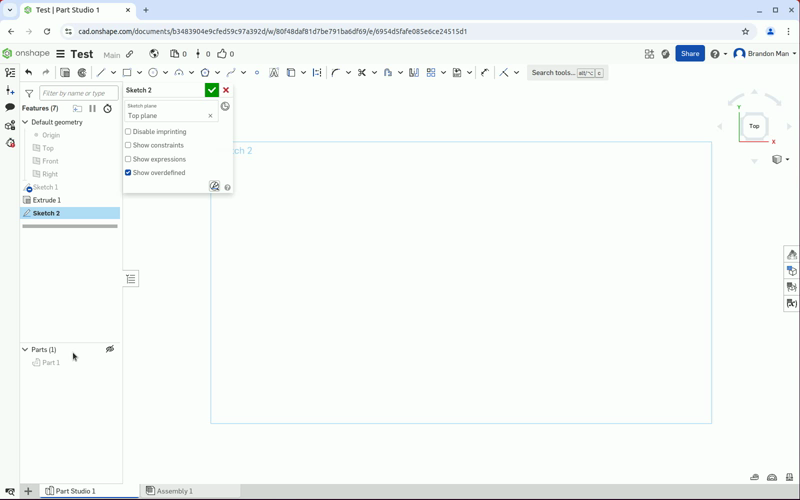
key_down(shift)
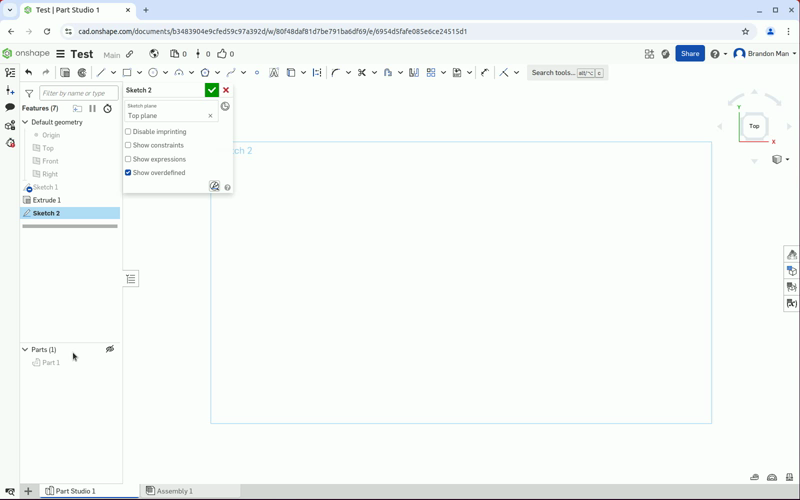
mouse_move(422, 282)
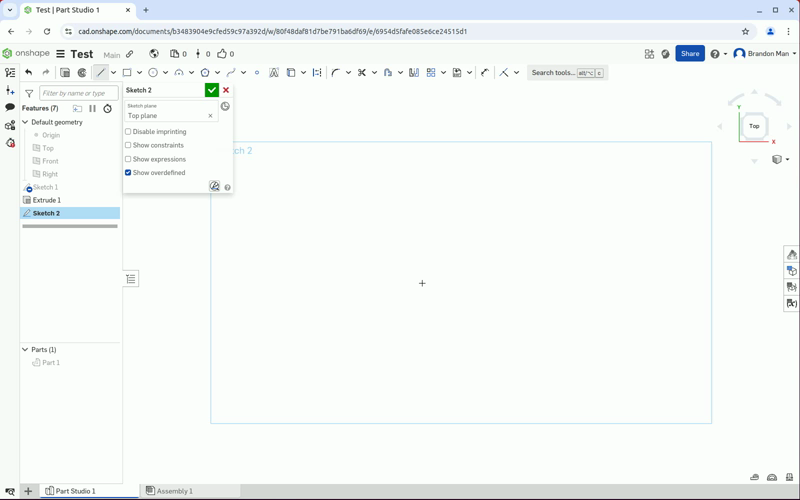
click(422, 282)
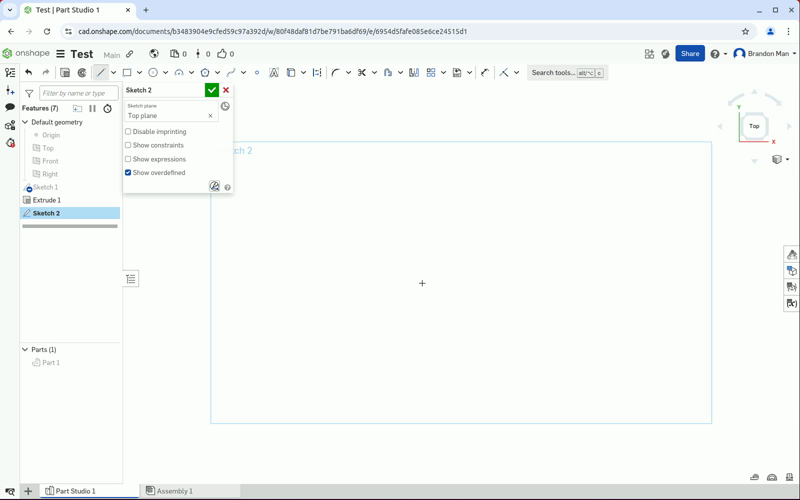
key_up(shift)
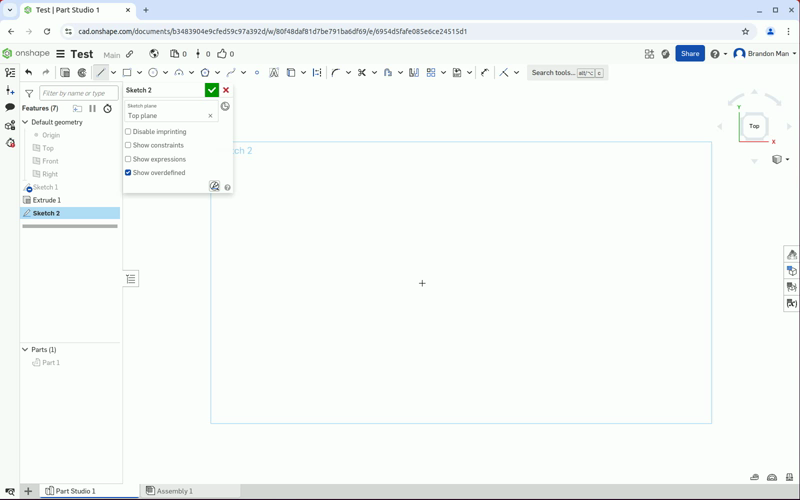
key_down(shift)
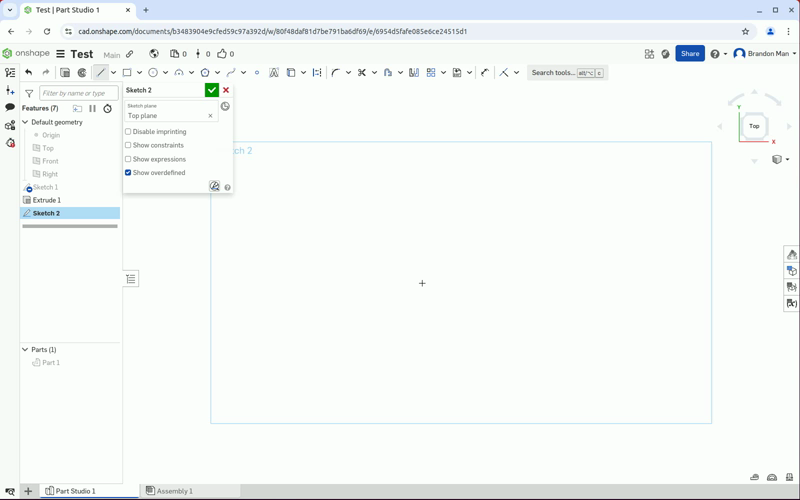
mouse_move(452, 282)
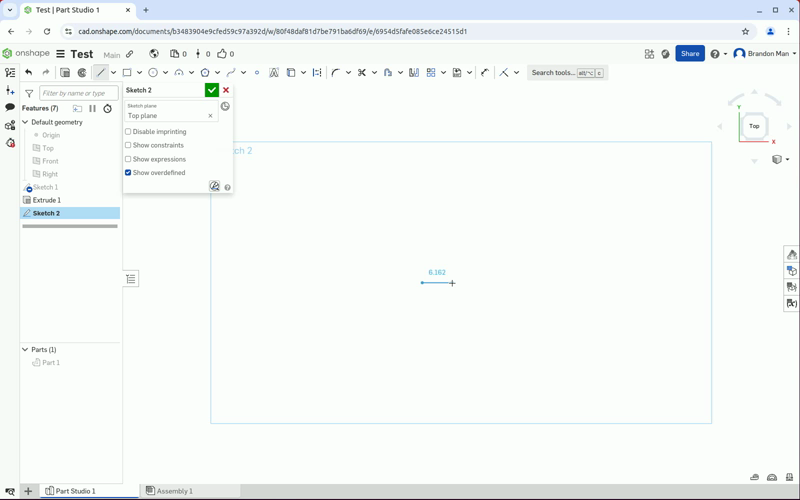
mouse_move(438, 282)
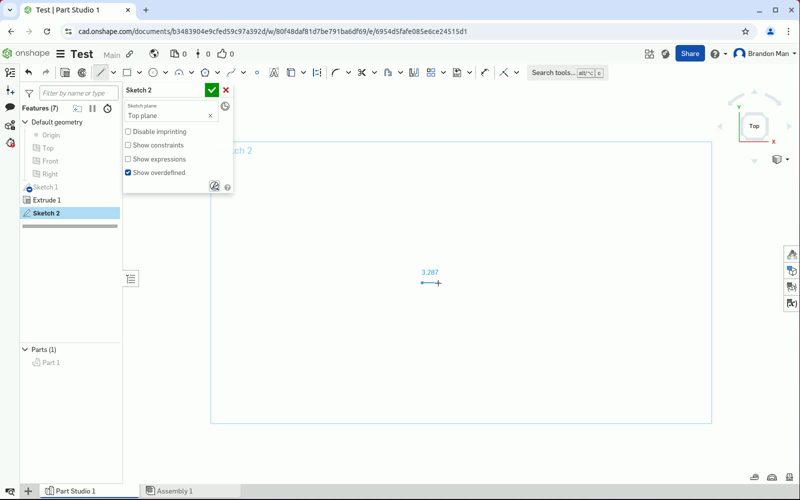
click(438, 282)
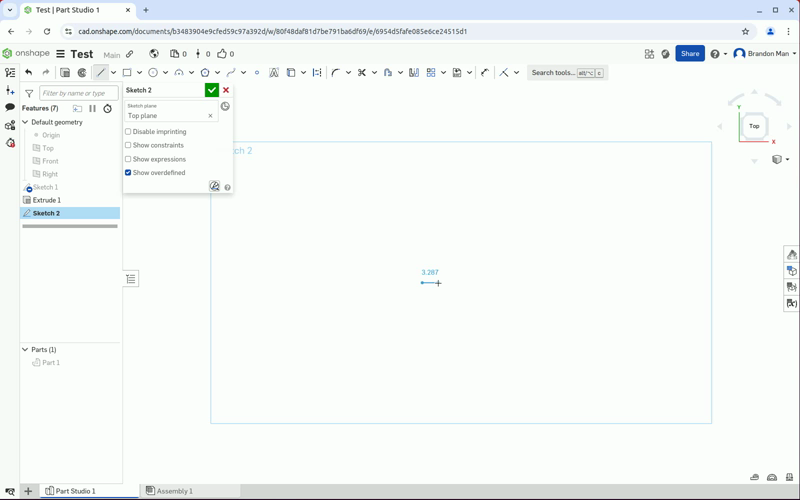
key_up(shift)
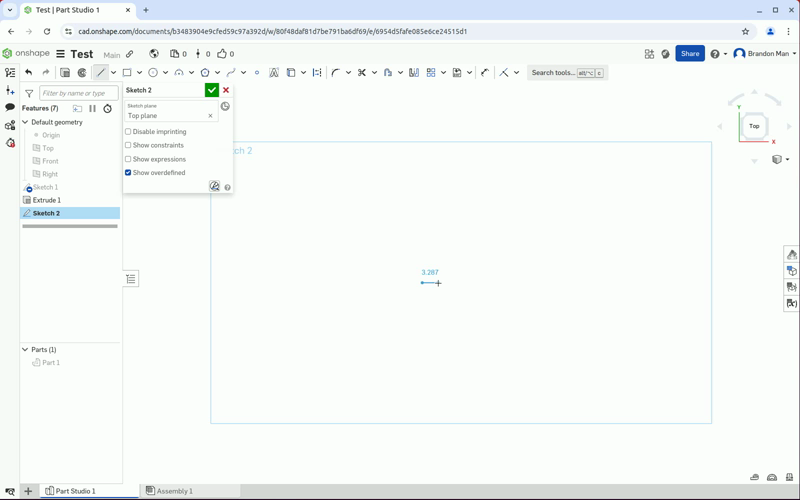
key_down(shift)
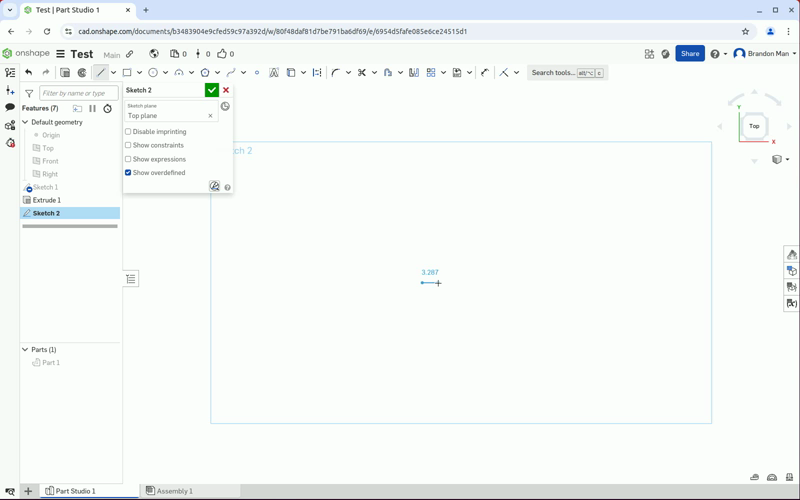
mouse_move(468, 282)
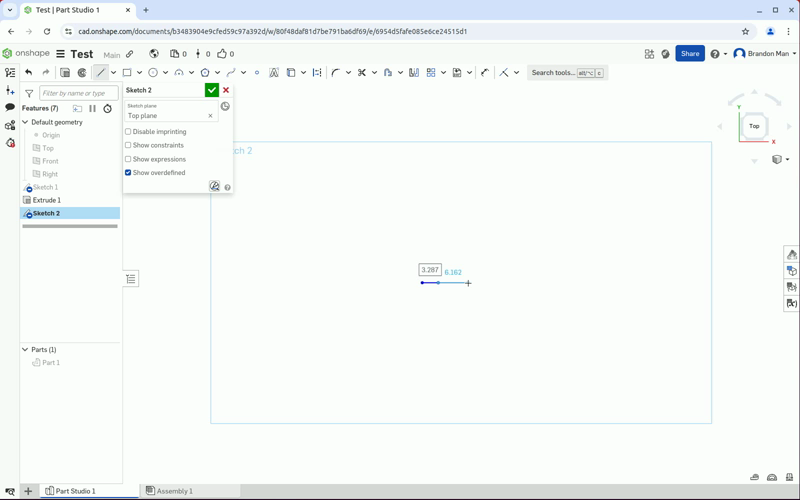
mouse_move(422, 266)
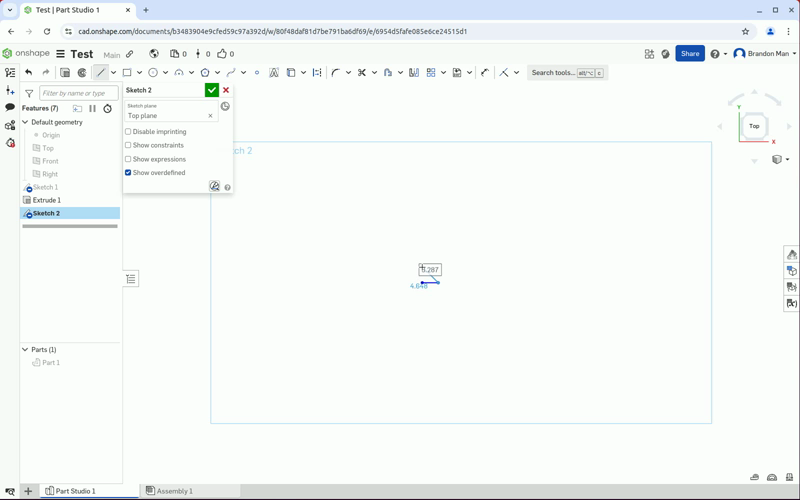
click(422, 266)
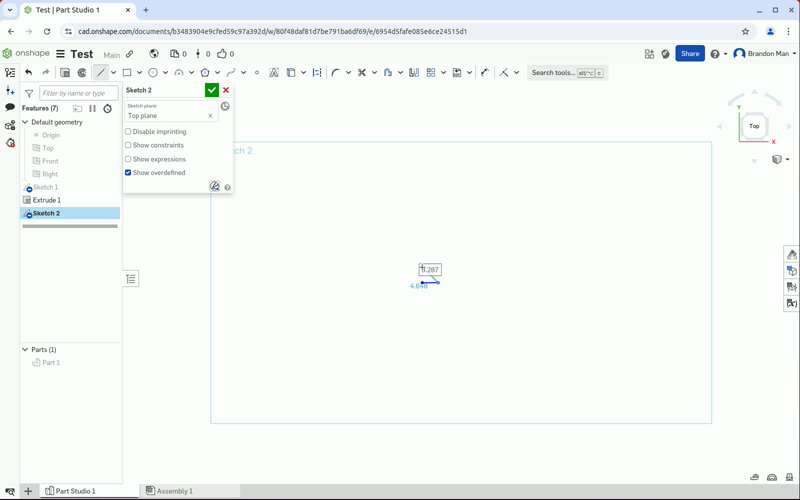
key_up(shift)
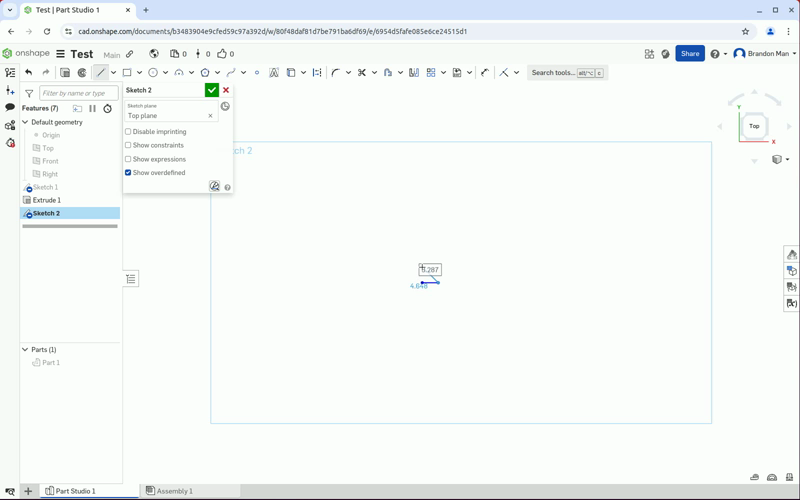
mouse_move(452, 266)
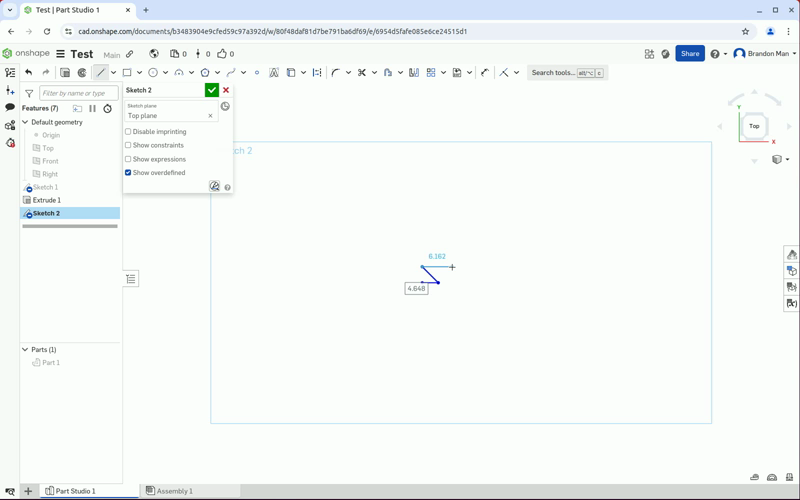
key_down(shift)
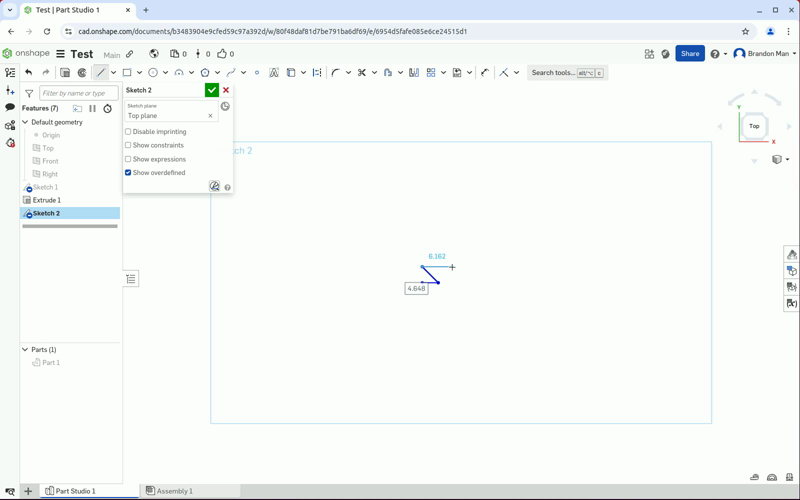
mouse_move(422, 282)
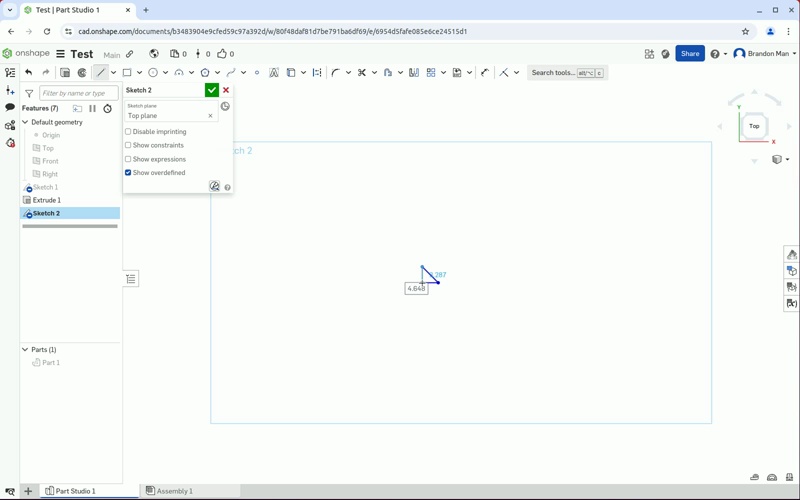
key_up(shift)
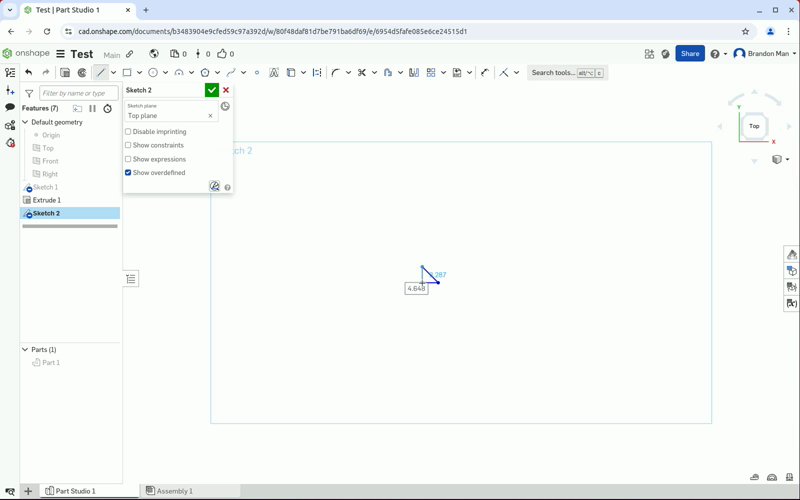
click(422, 282)
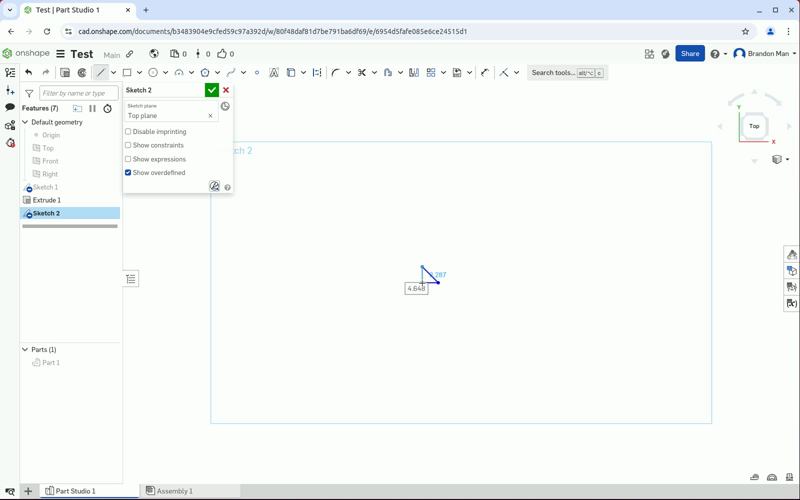
key(esc)
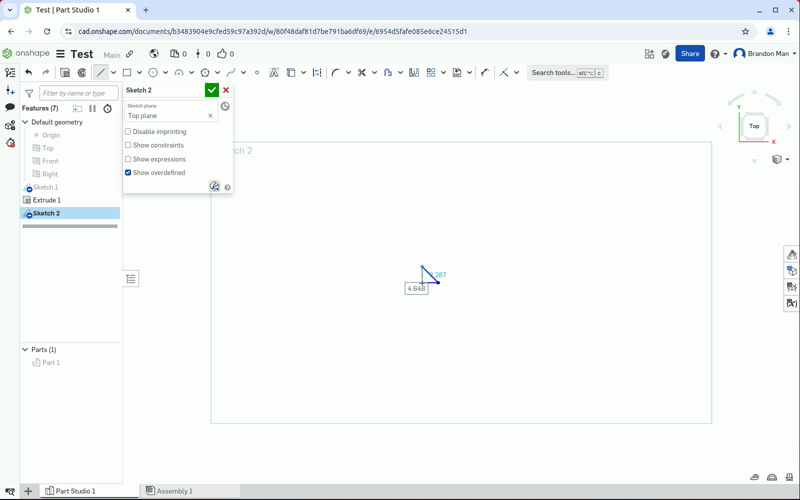
mouse_move(423, 273)
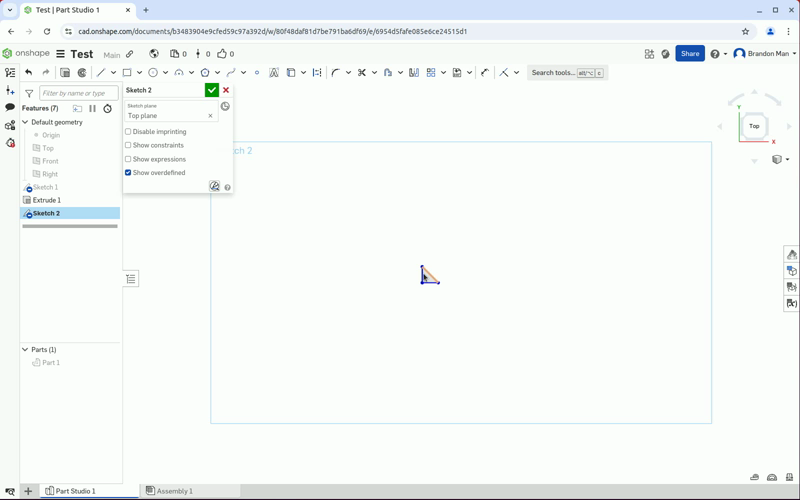
scroll(6)
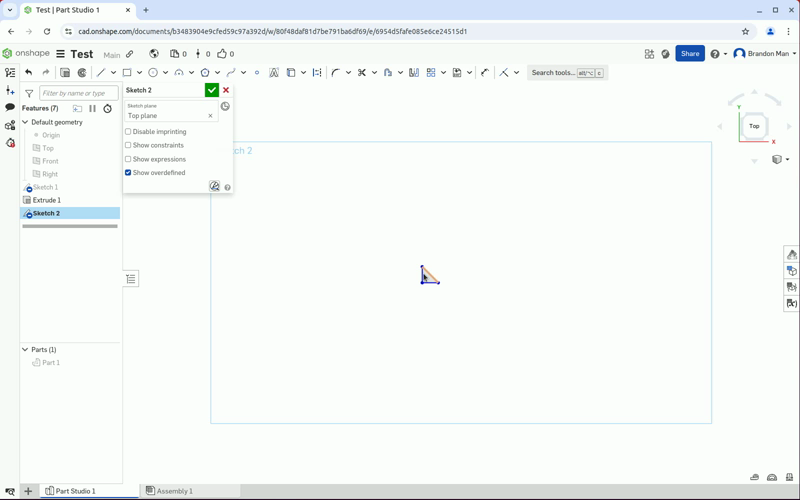
scroll(6)
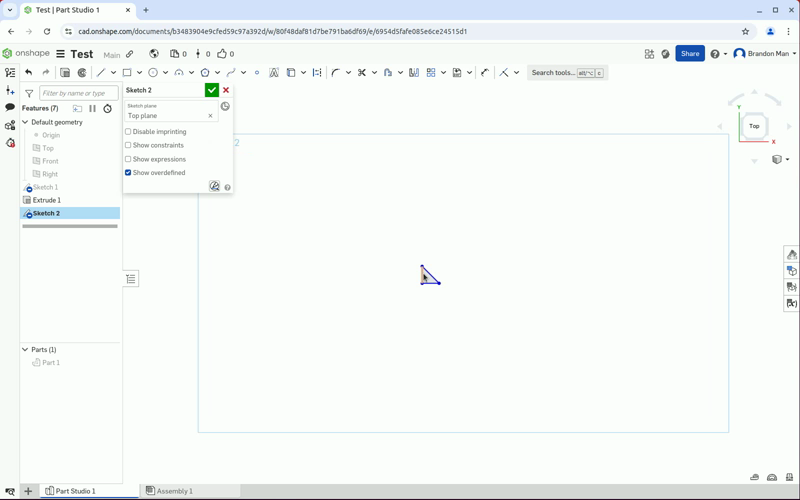
scroll(6)
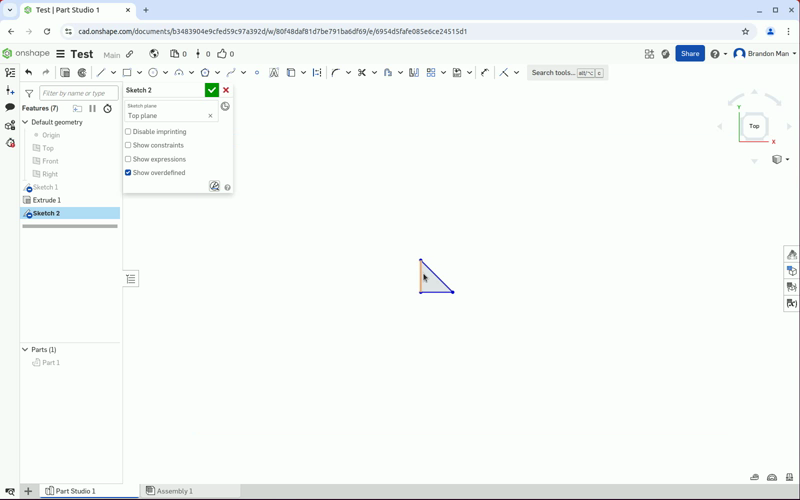
scroll(6)
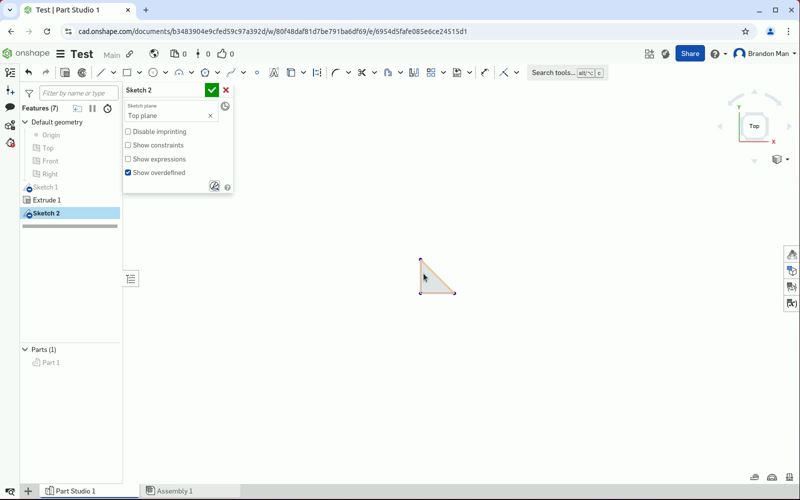
scroll(6)
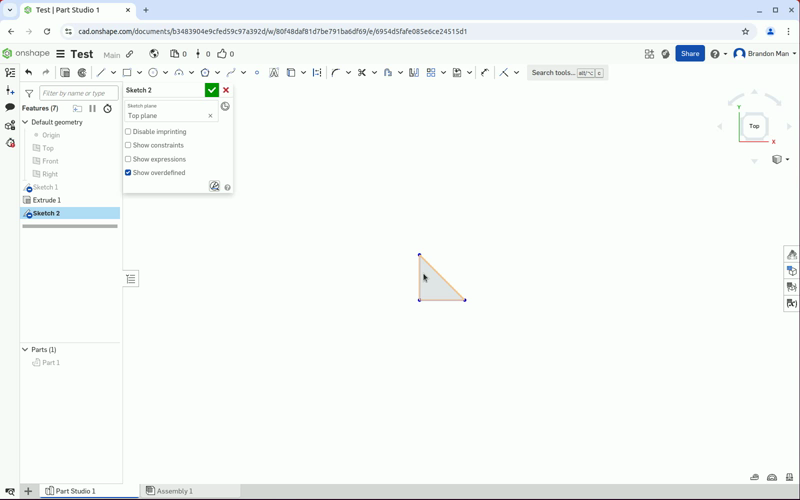
scroll(6)
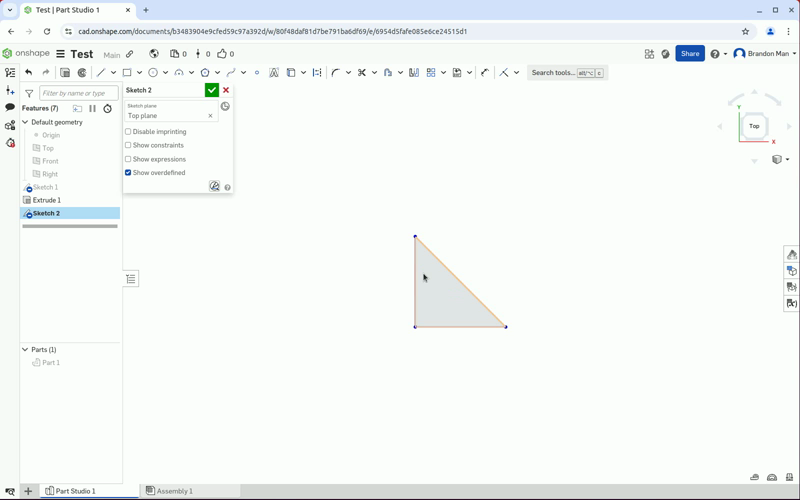
scroll(6)
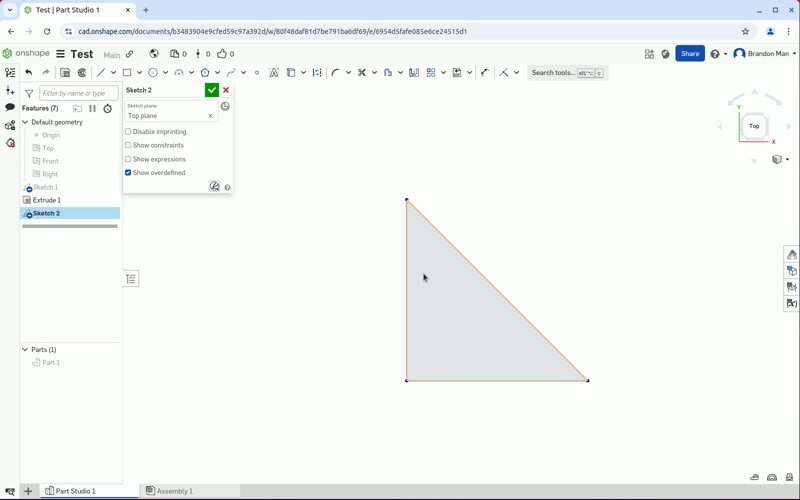
click(423, 273)
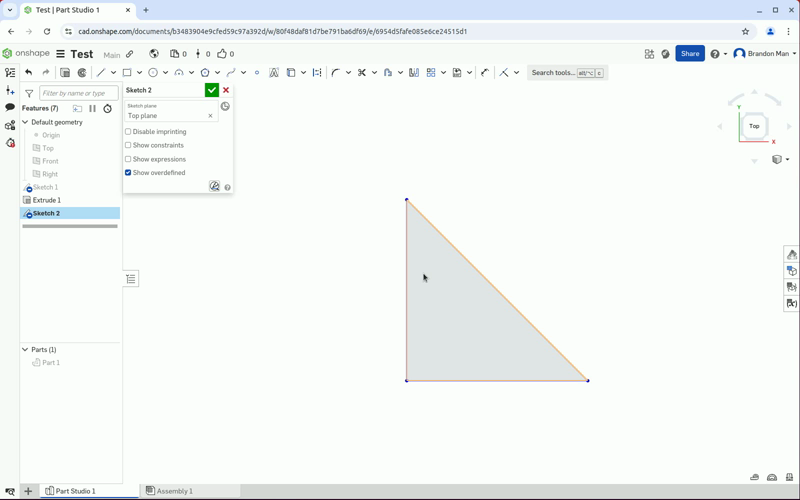
scroll(-6)
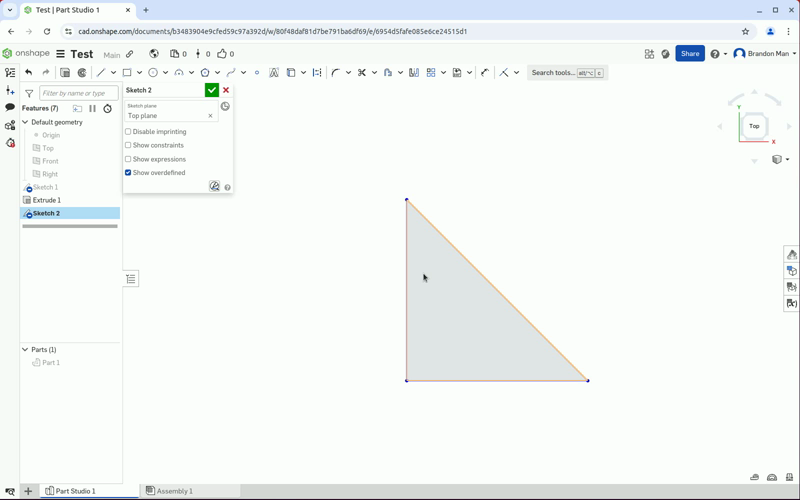
scroll(-6)
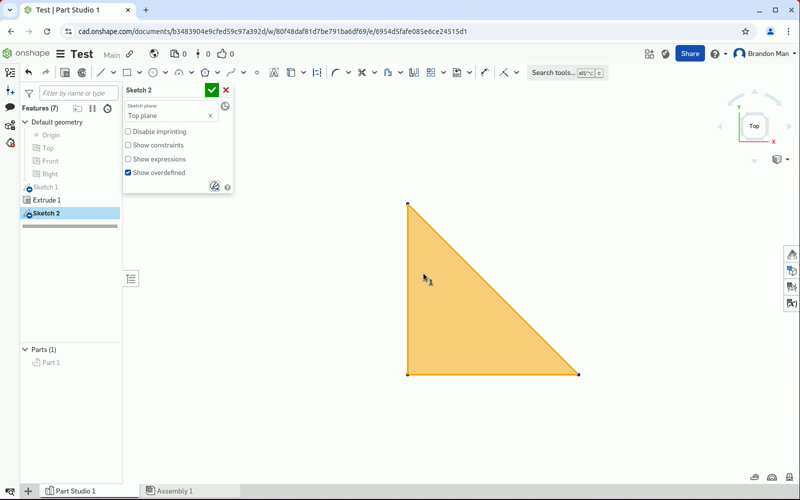
scroll(-6)
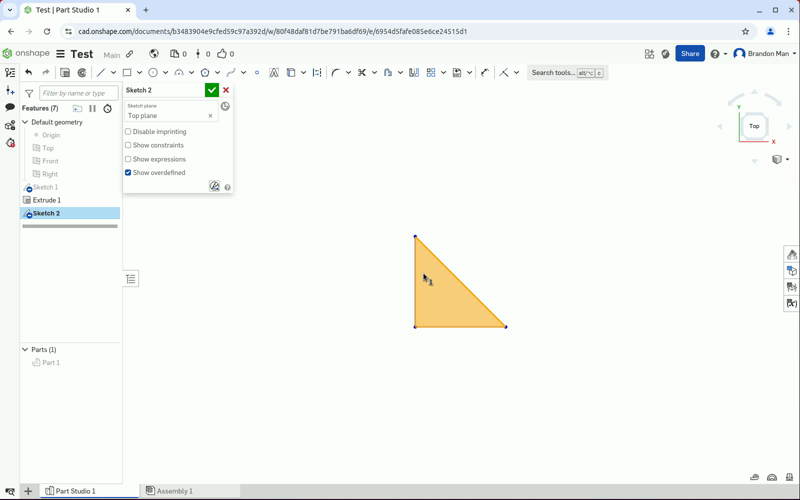
scroll(-6)
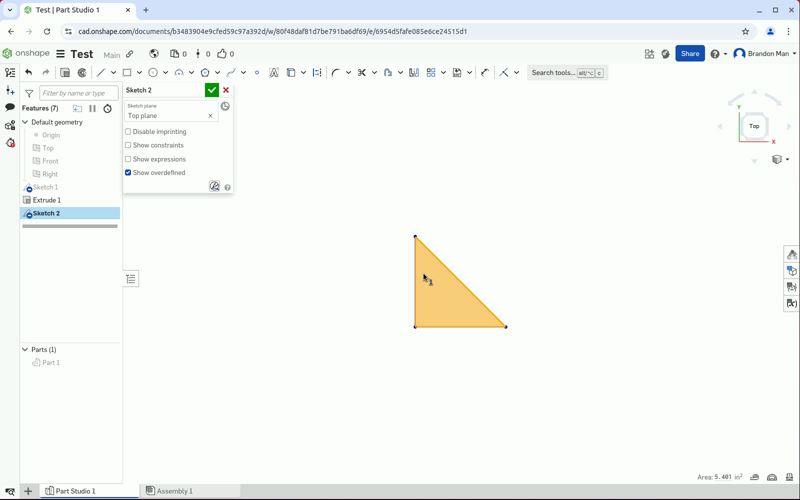
scroll(-6)
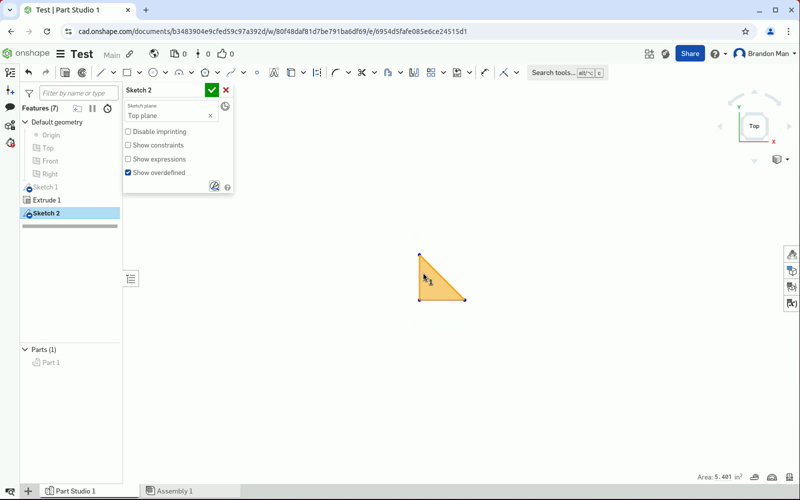
scroll(-6)
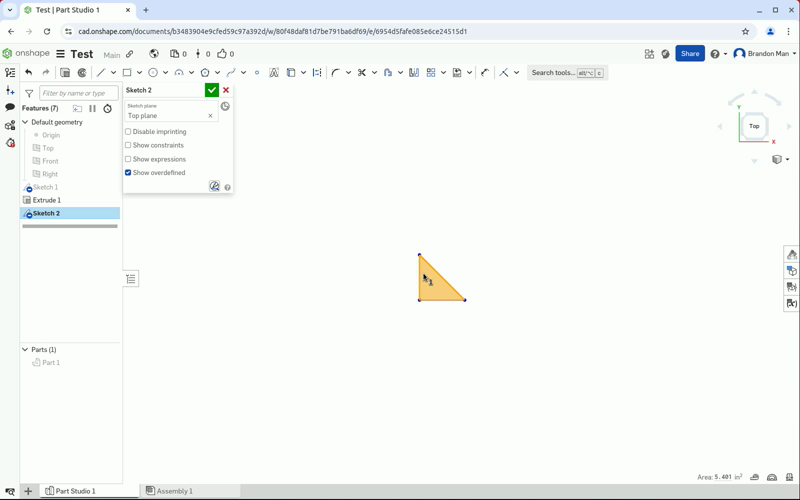
scroll(-6)
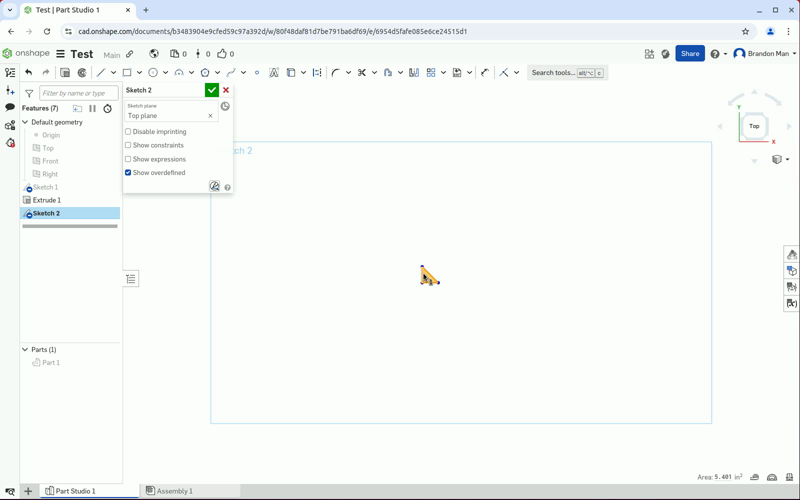
mouse_move(73, 352)
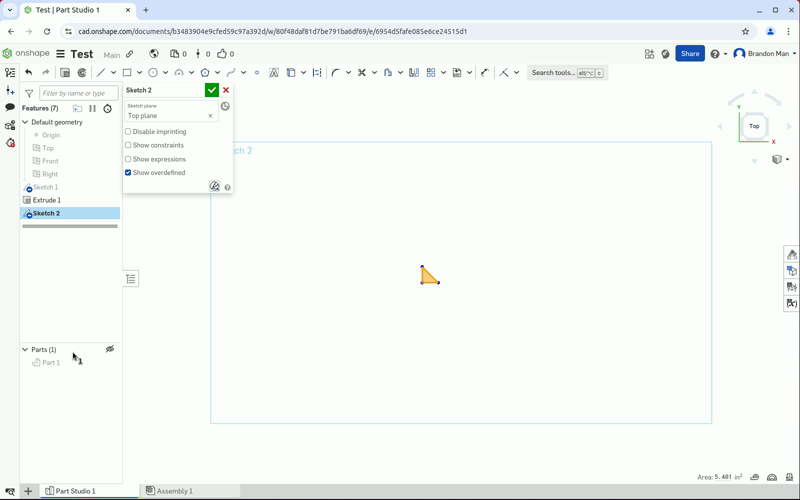
key(shift+y)
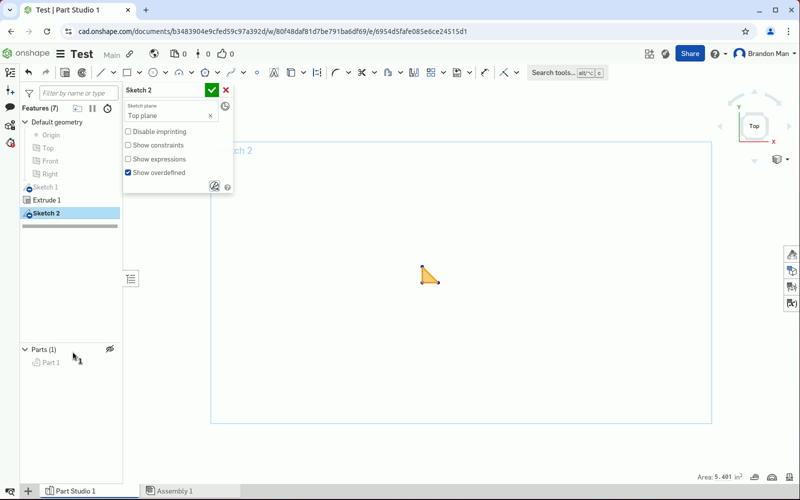
key(shift+e)
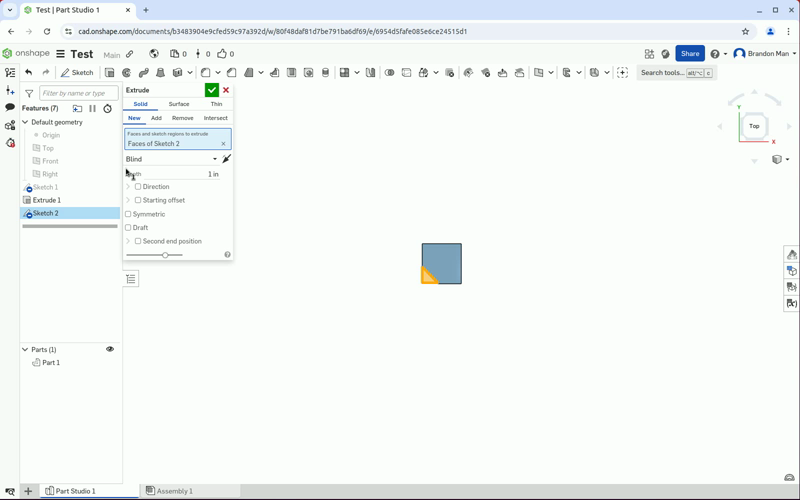
mouse_move(143, 106)
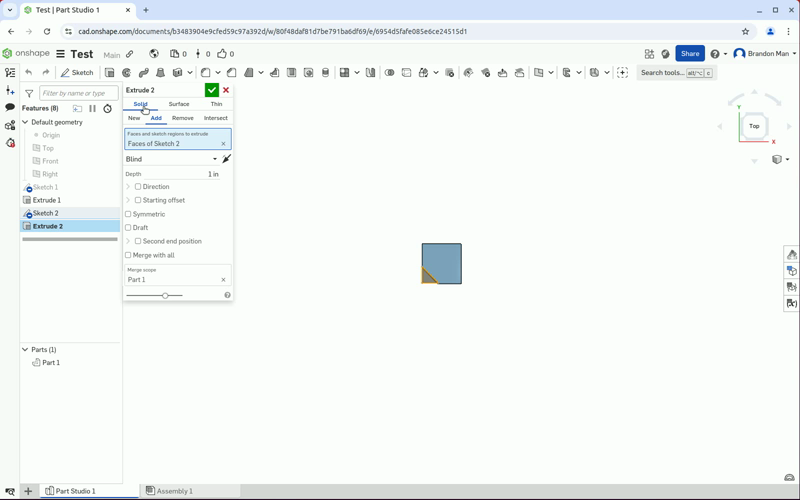
click(143, 106)
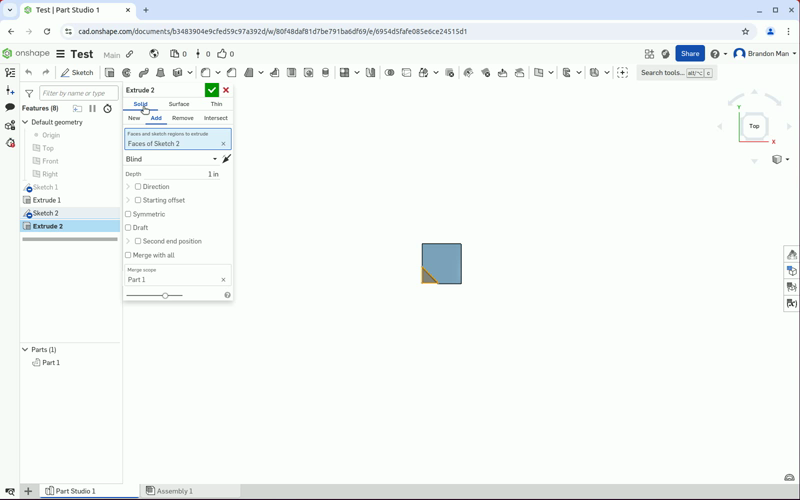
mouse_move(137, 120)
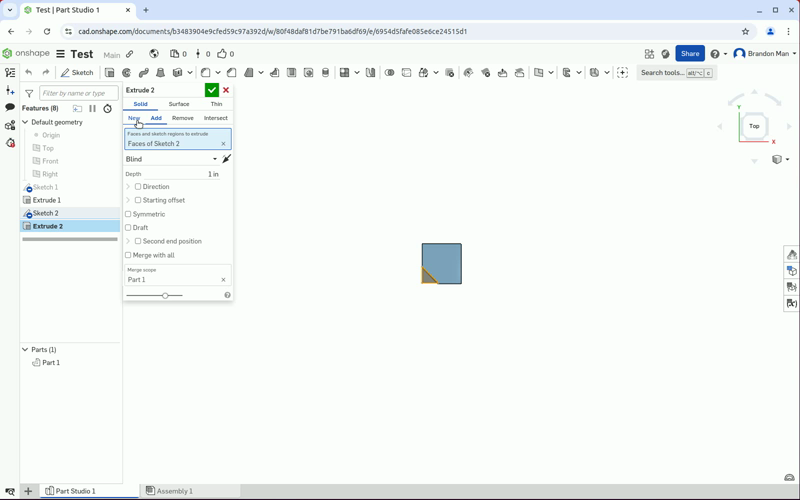
click(137, 120)
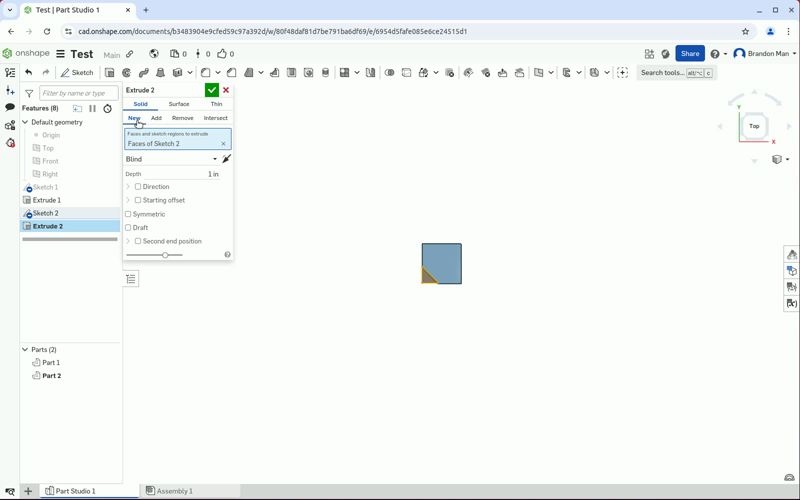
key(tab, 4)
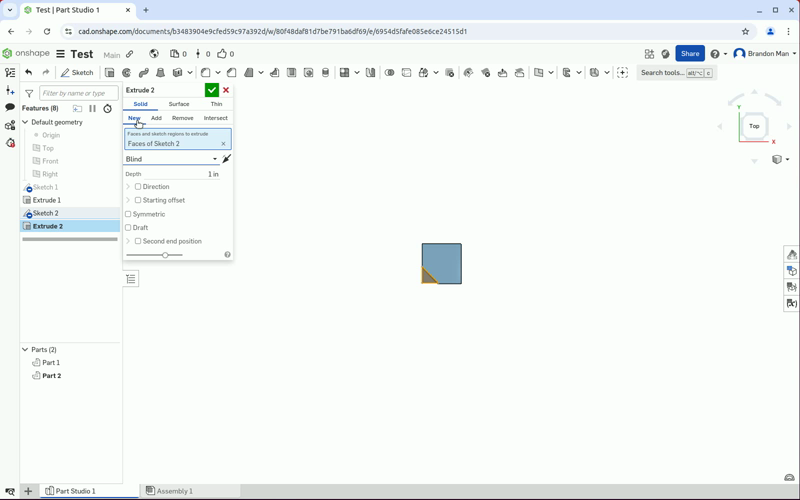
text(5.536)
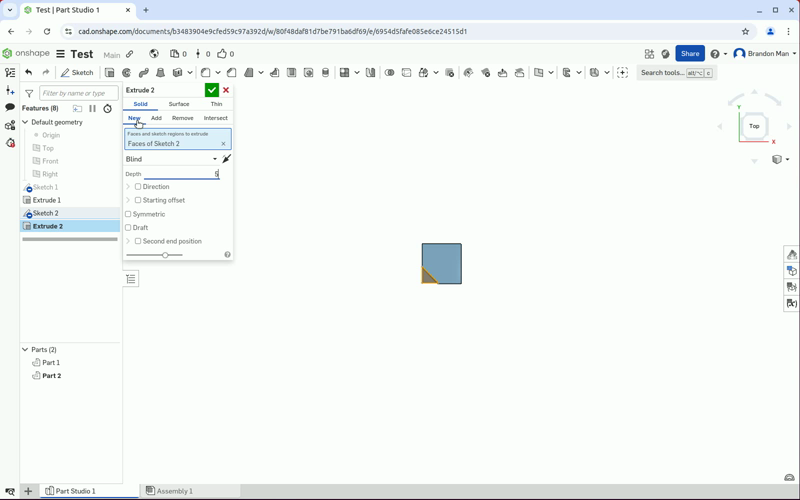
key(enter)
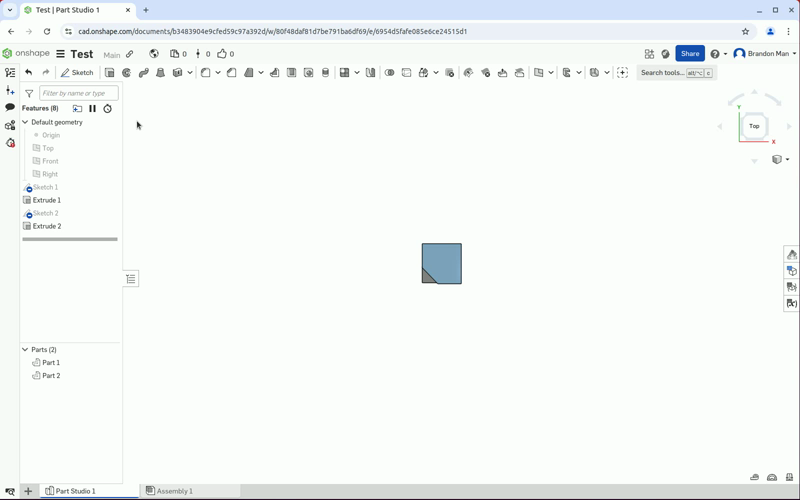
key(shift+h)
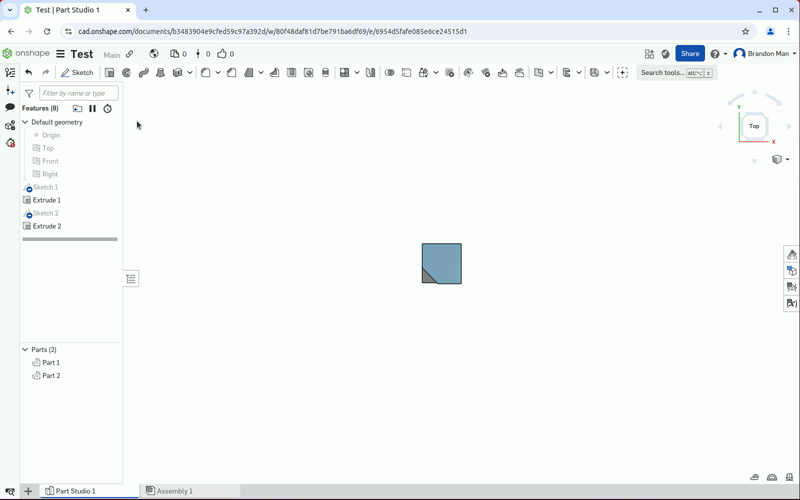
key(shift+h)
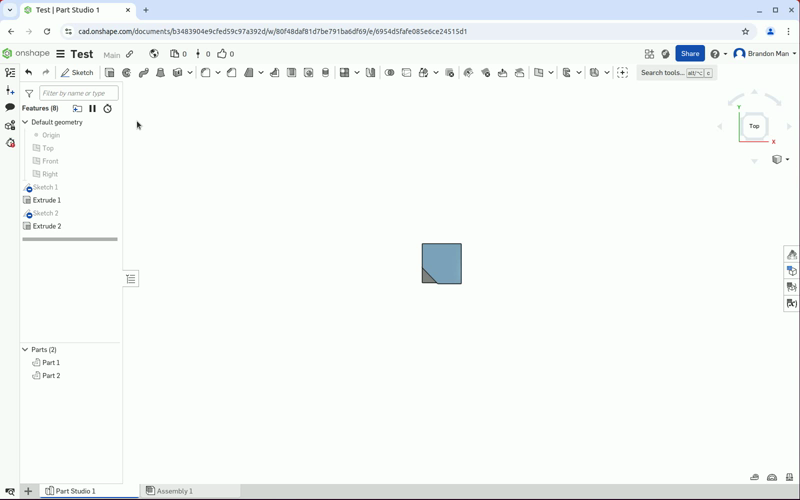
mouse_move(73, 189)
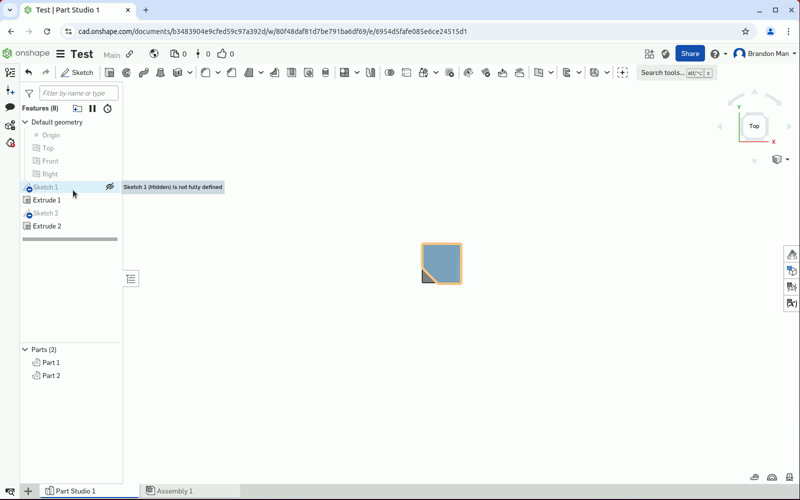
click(73, 189)
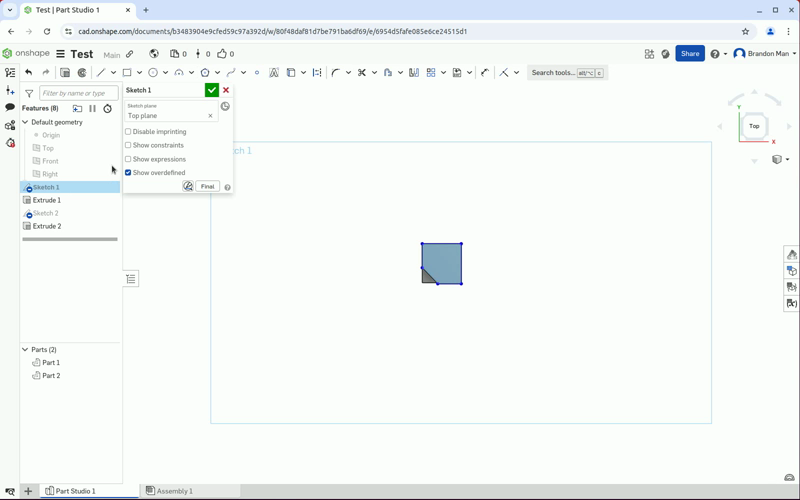
mouse_move(229, 92)
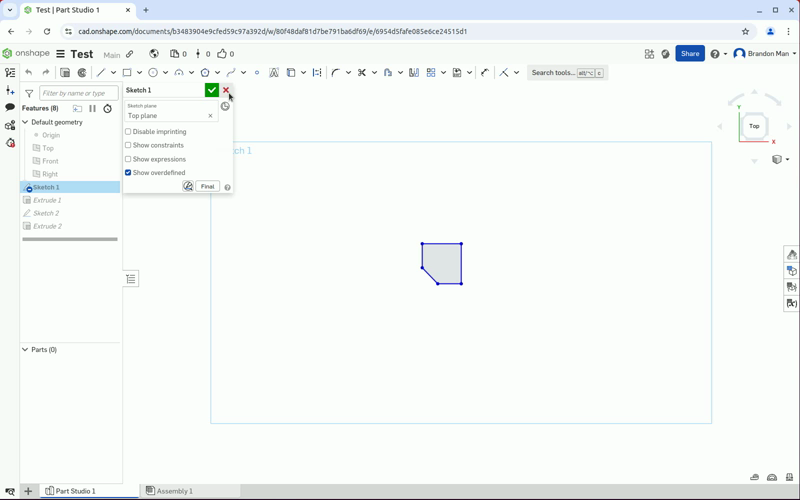
click(229, 92)
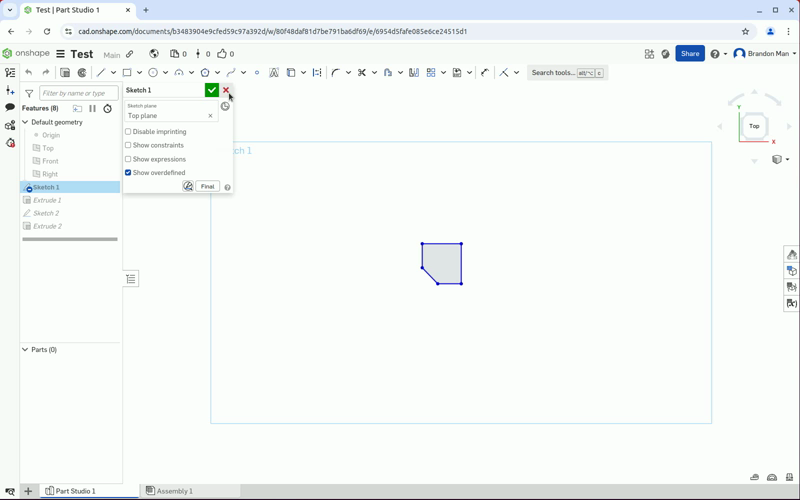
key(shift+s)
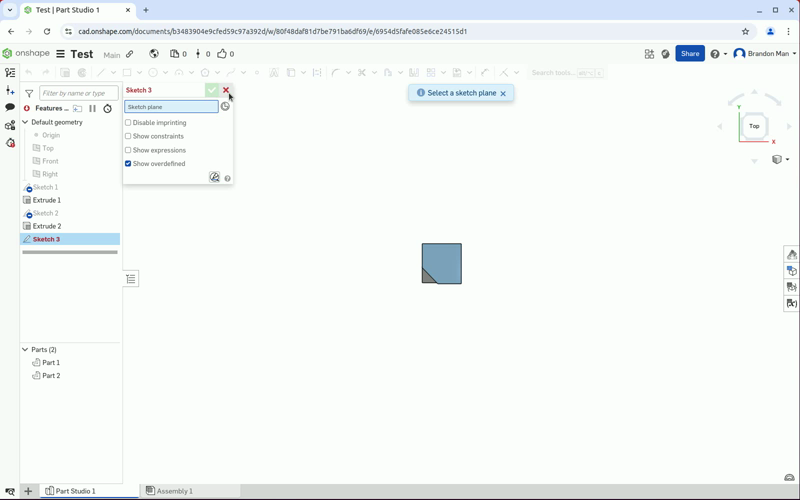
mouse_move(73, 150)
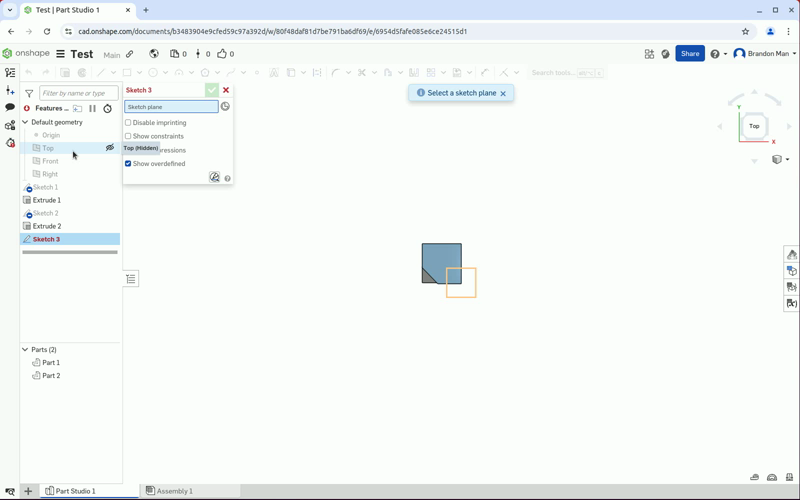
click(73, 150)
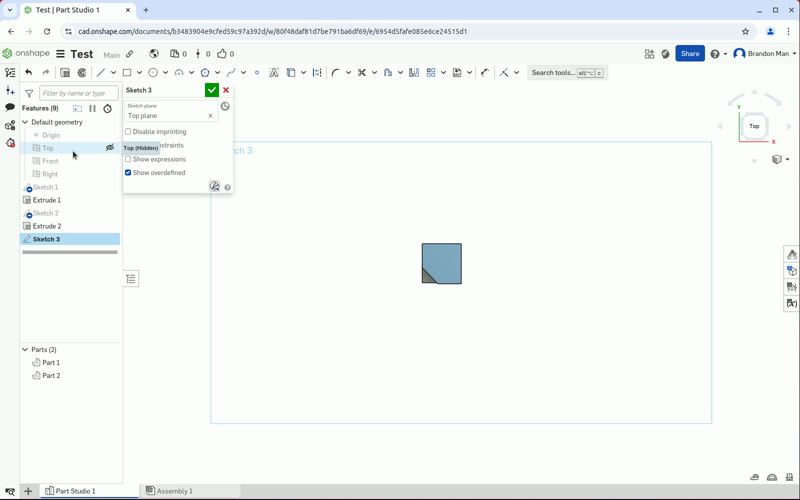
mouse_move(73, 352)
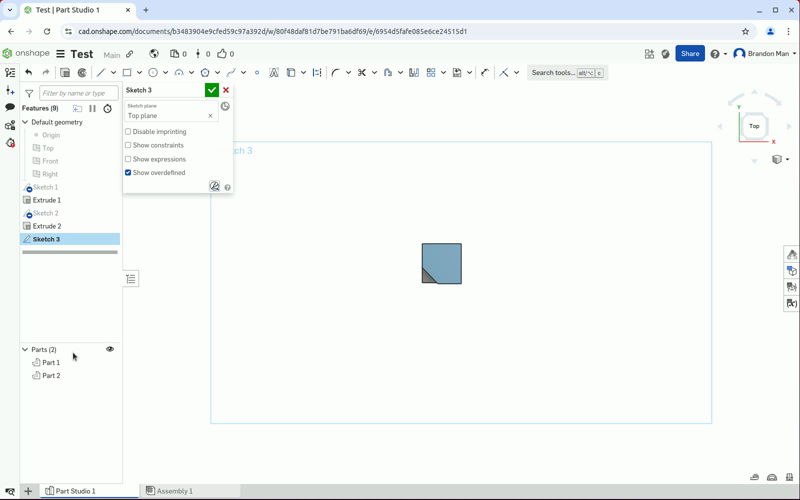
key(y)
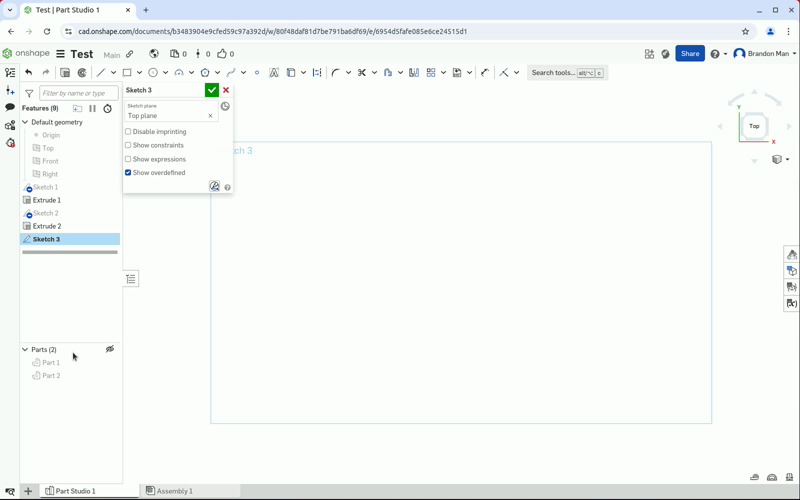
key(l)
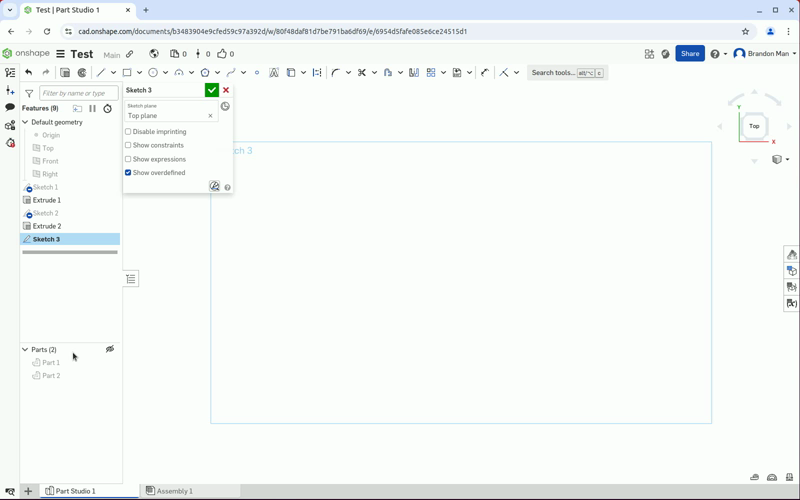
key_down(shift)
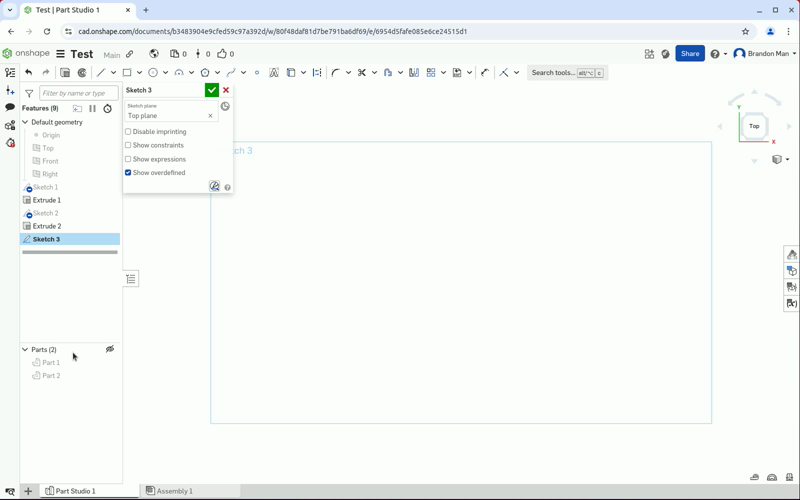
mouse_move(422, 267)
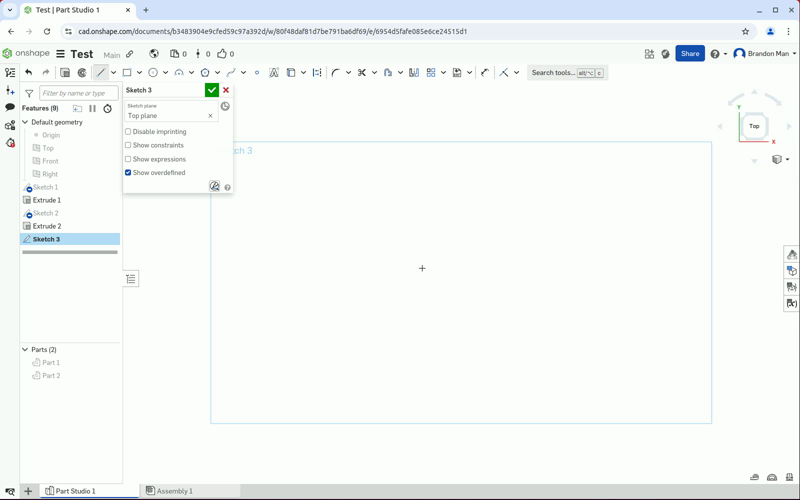
click(422, 267)
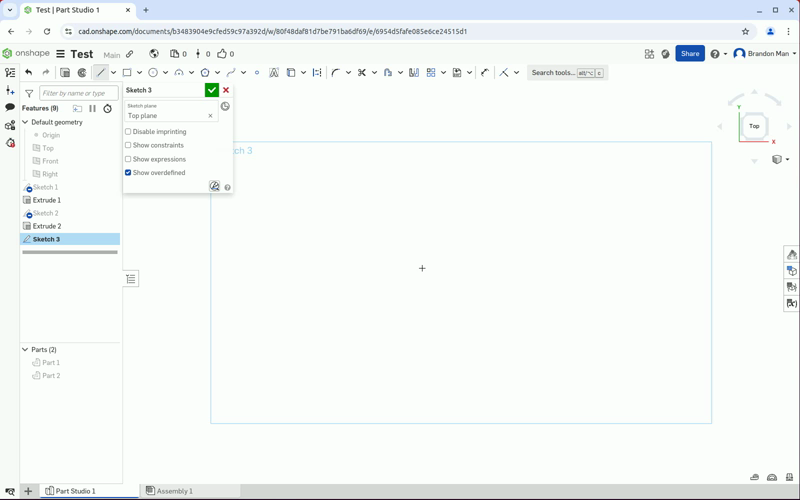
key_up(shift)
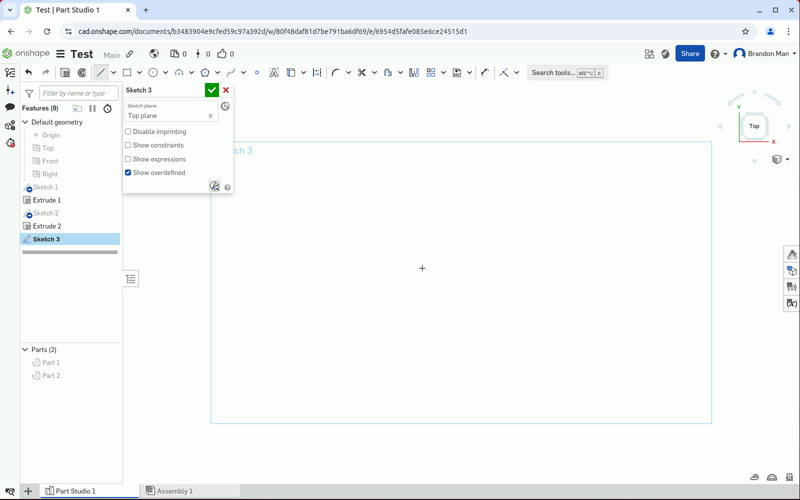
key_down(shift)
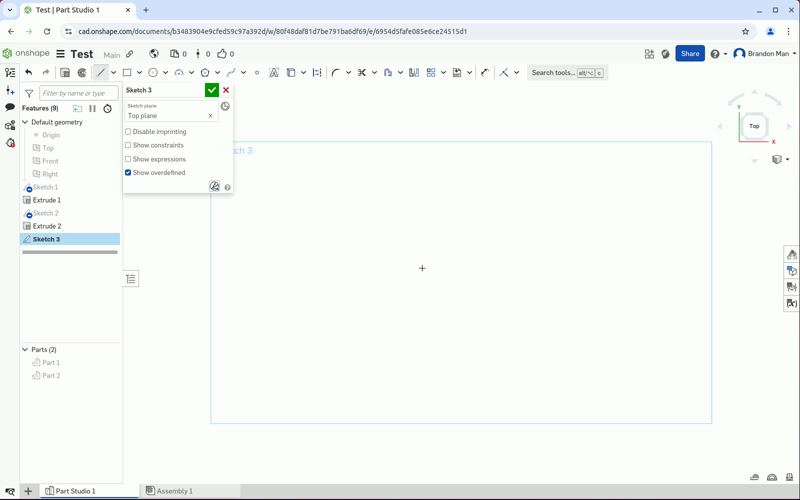
mouse_move(452, 267)
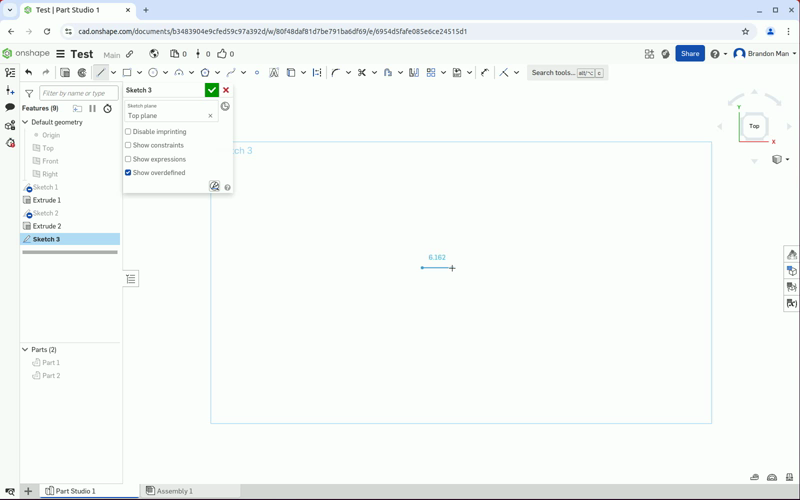
mouse_move(437, 283)
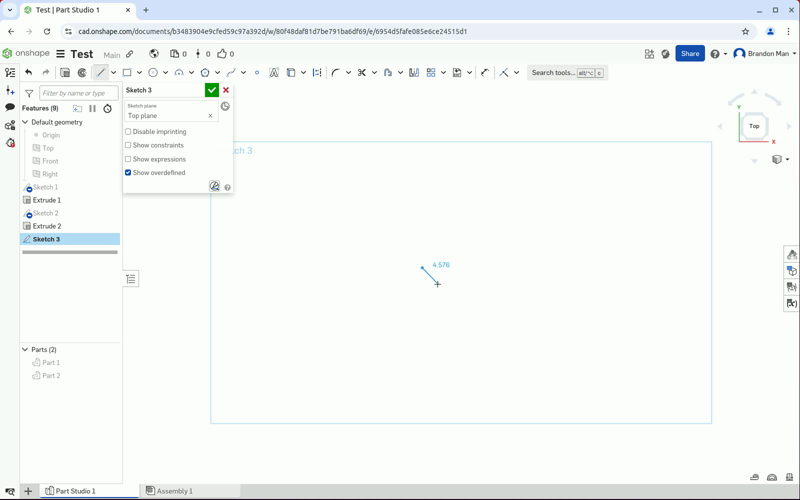
click(437, 283)
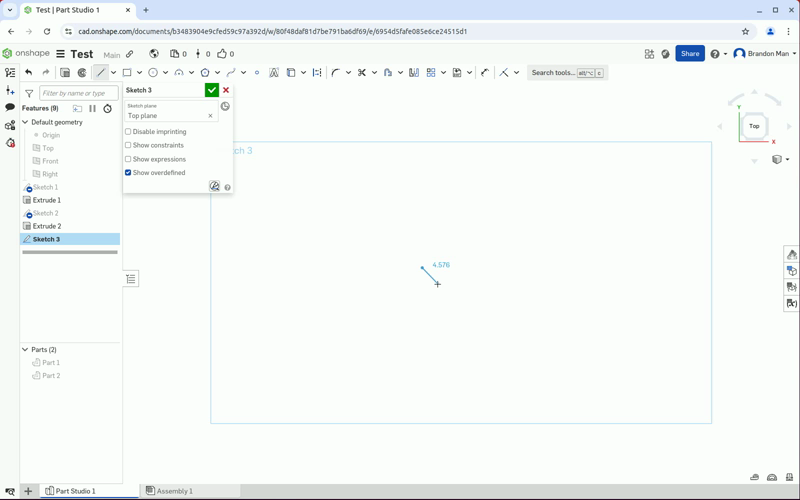
key_up(shift)
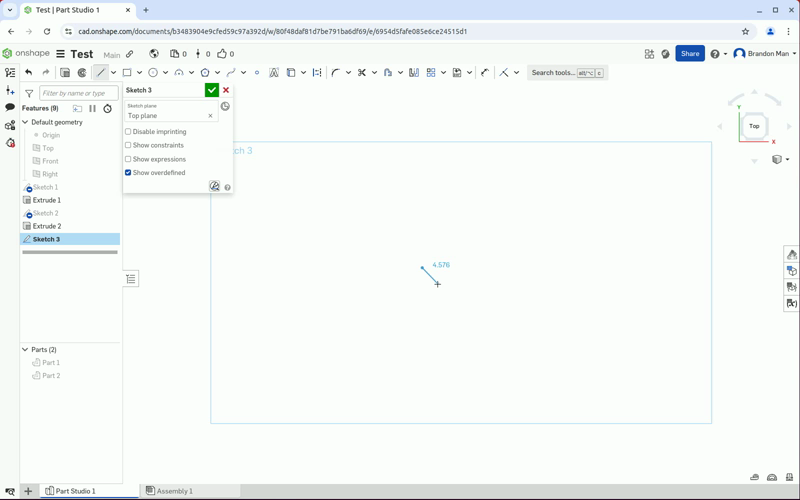
key_down(shift)
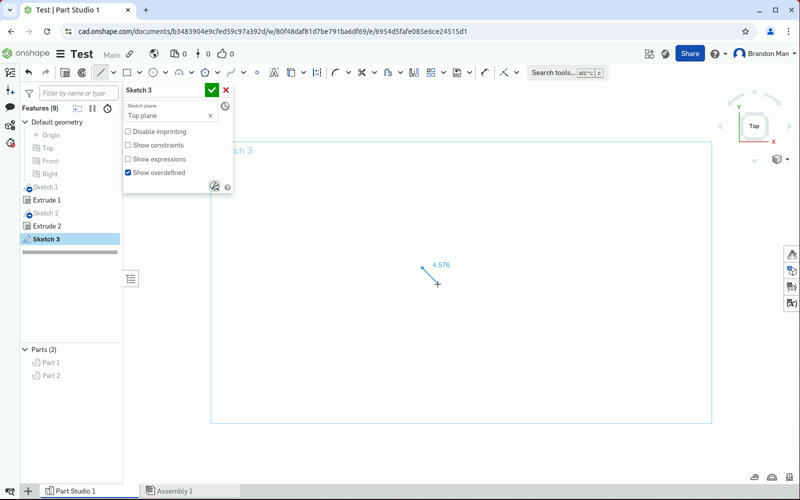
mouse_move(467, 283)
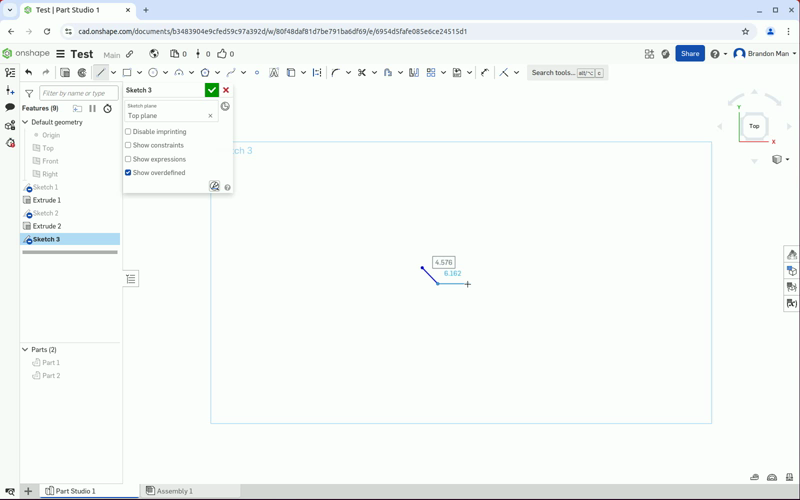
mouse_move(461, 283)
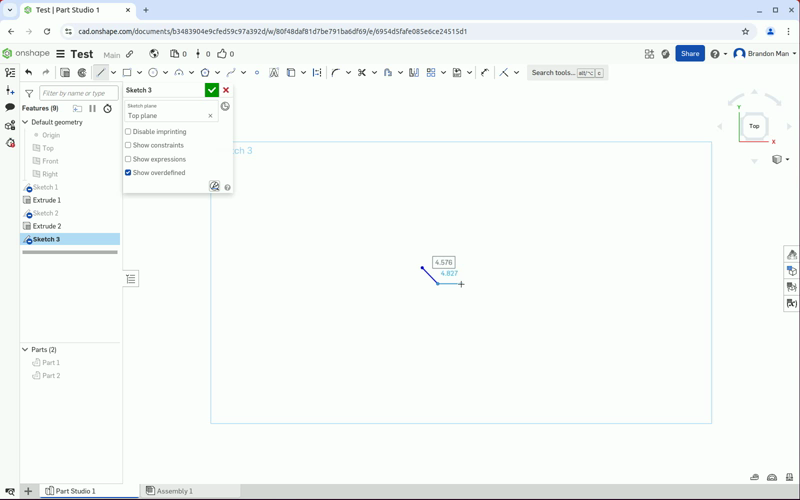
click(461, 283)
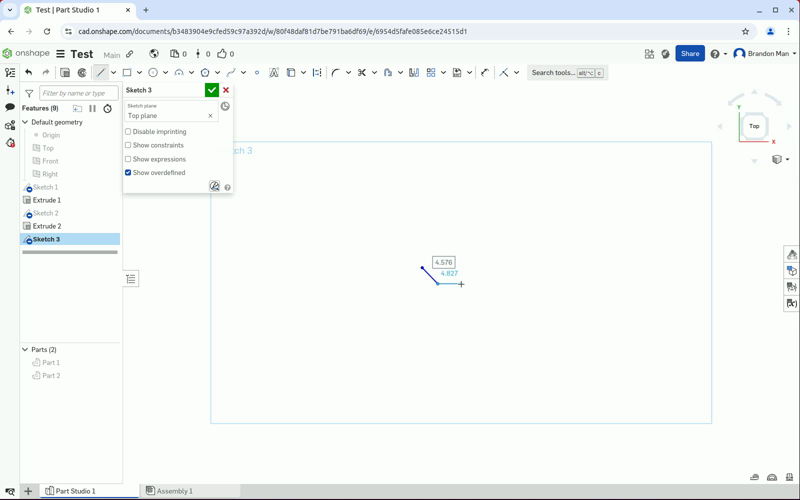
key_up(shift)
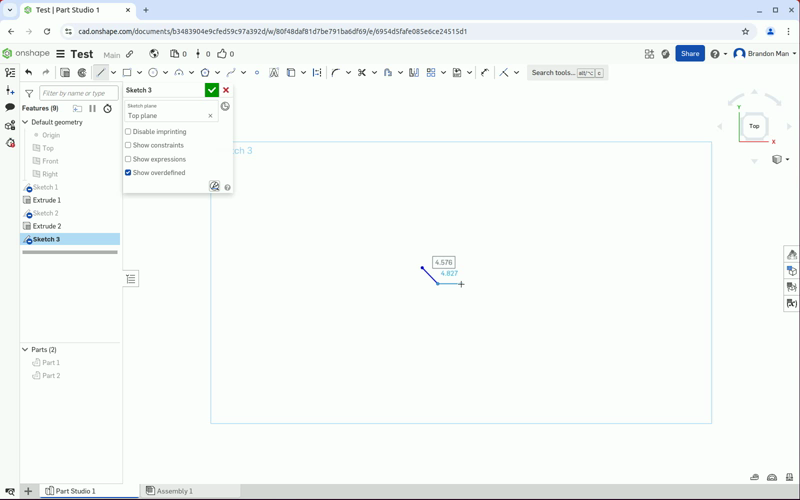
key_down(shift)
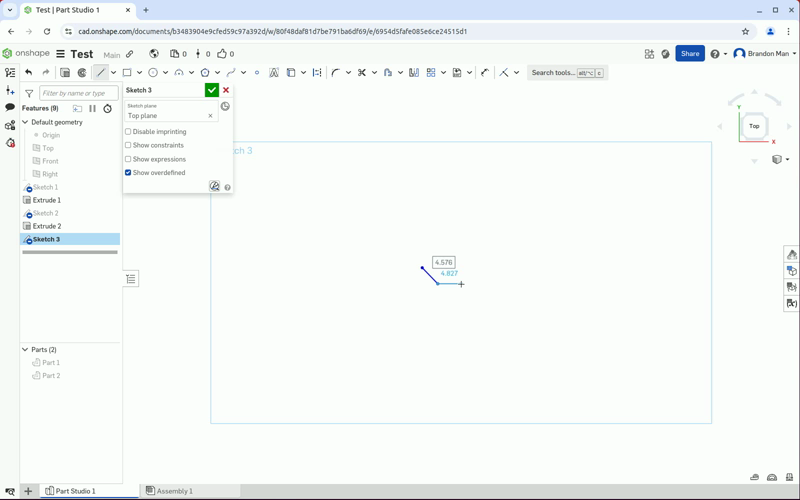
mouse_move(491, 283)
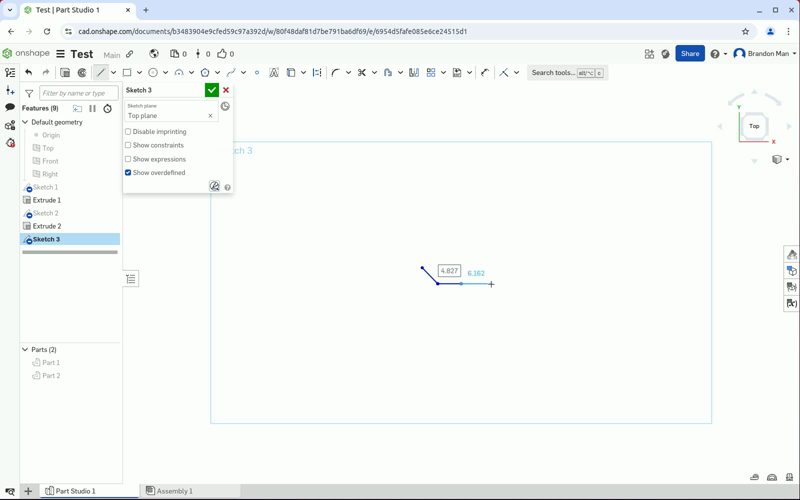
mouse_move(461, 243)
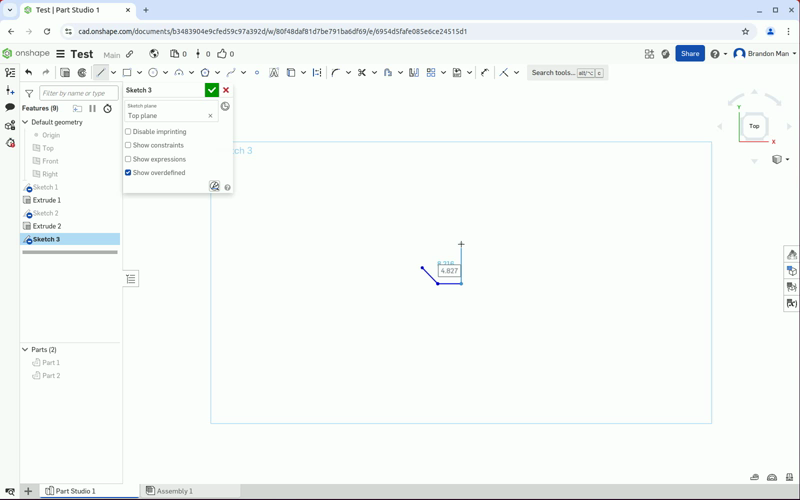
click(461, 243)
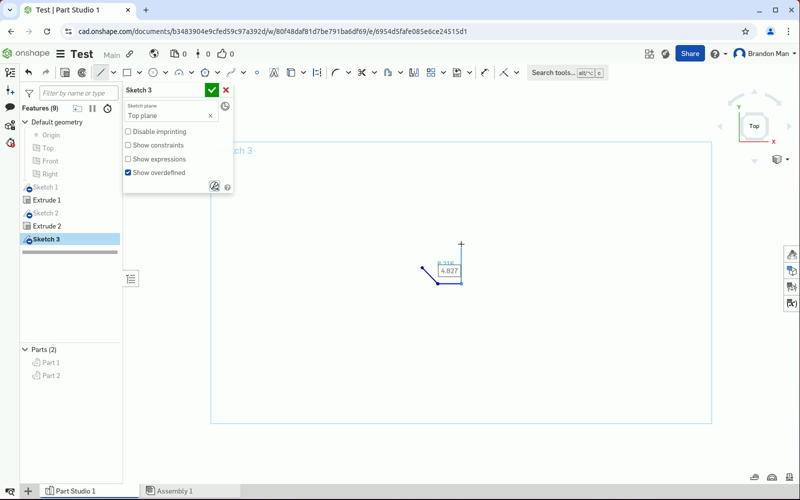
key_up(shift)
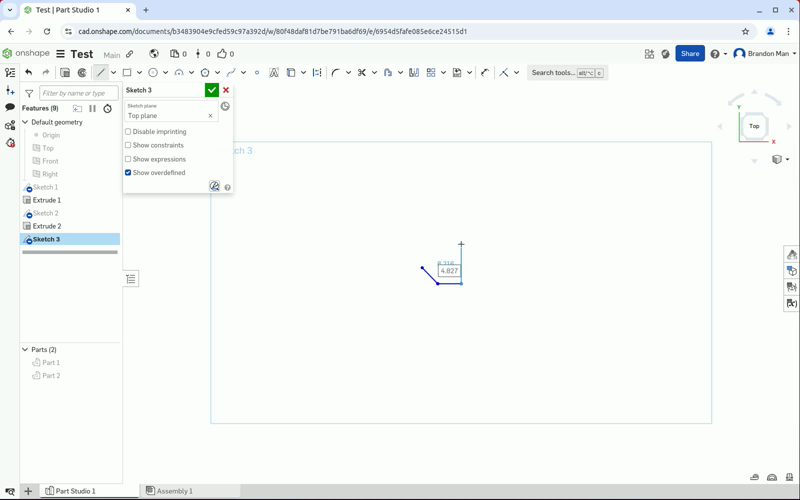
key_down(shift)
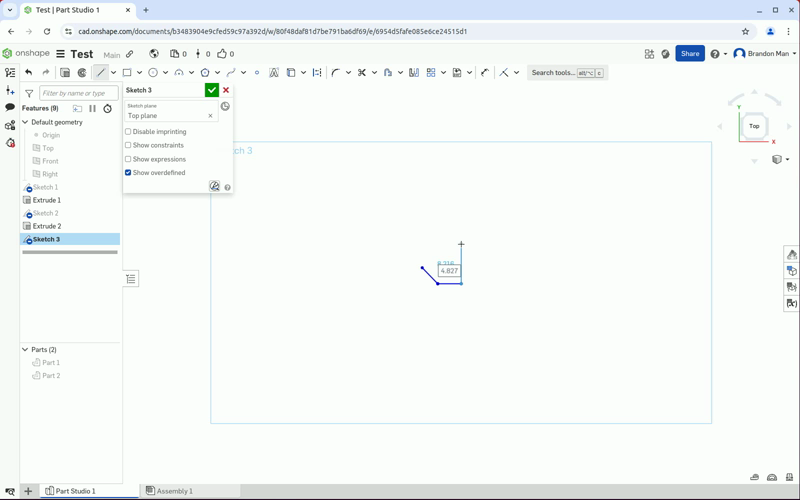
mouse_move(491, 243)
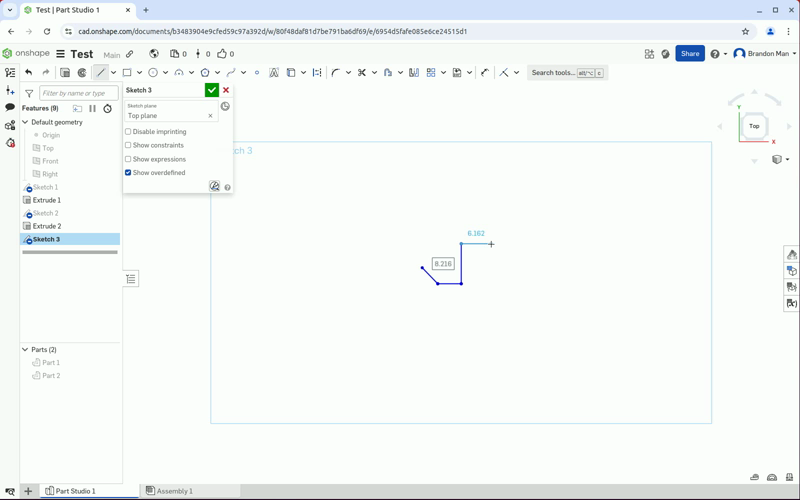
mouse_move(422, 243)
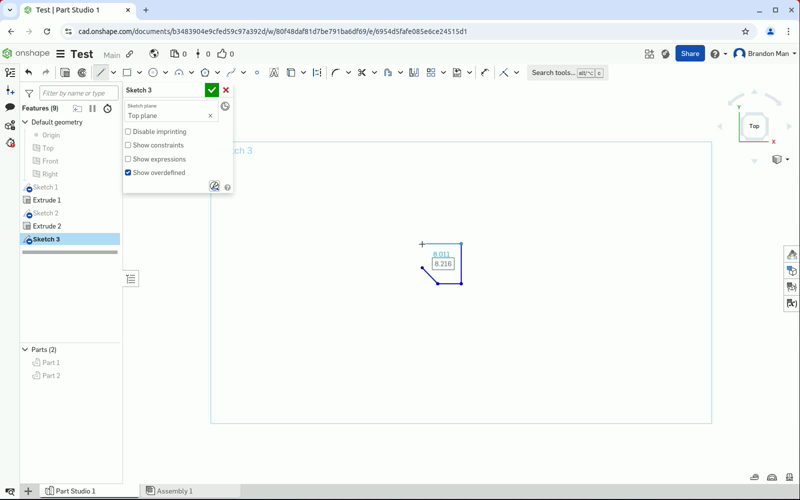
click(422, 243)
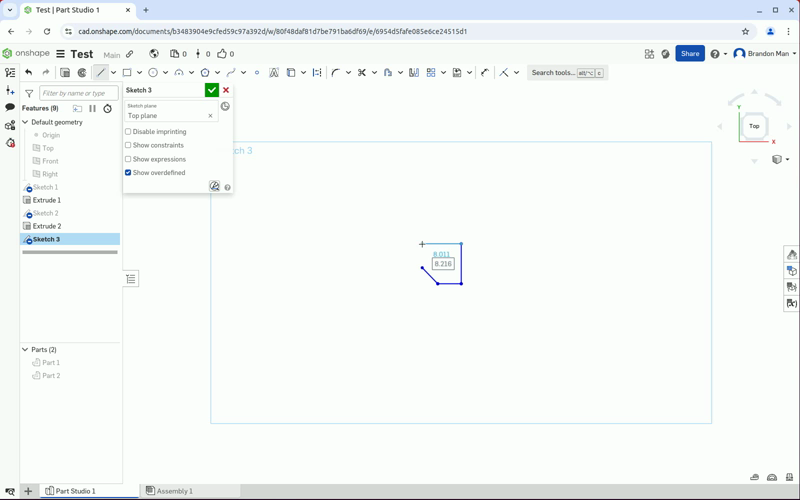
key_up(shift)
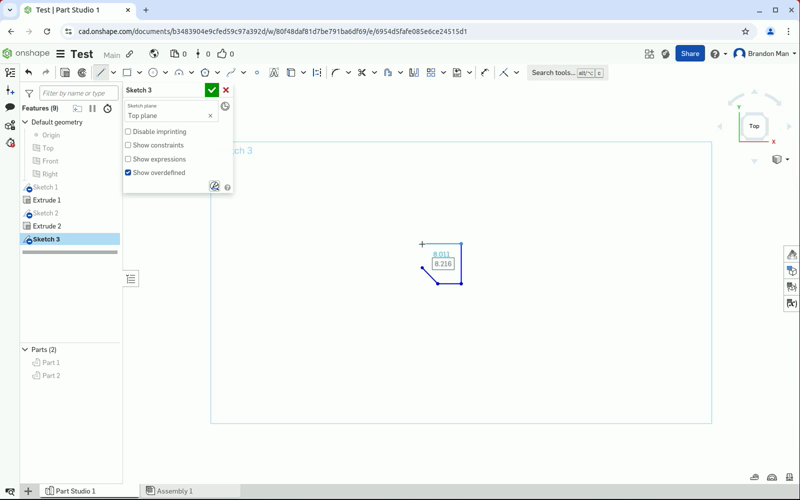
mouse_move(452, 243)
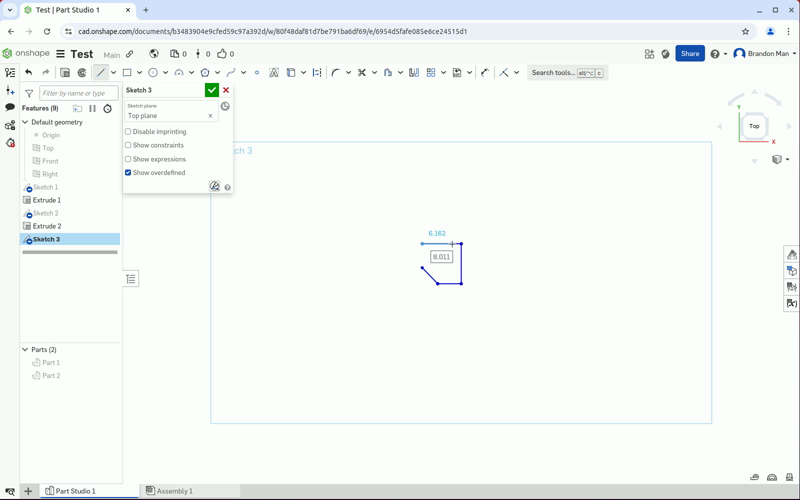
key_down(shift)
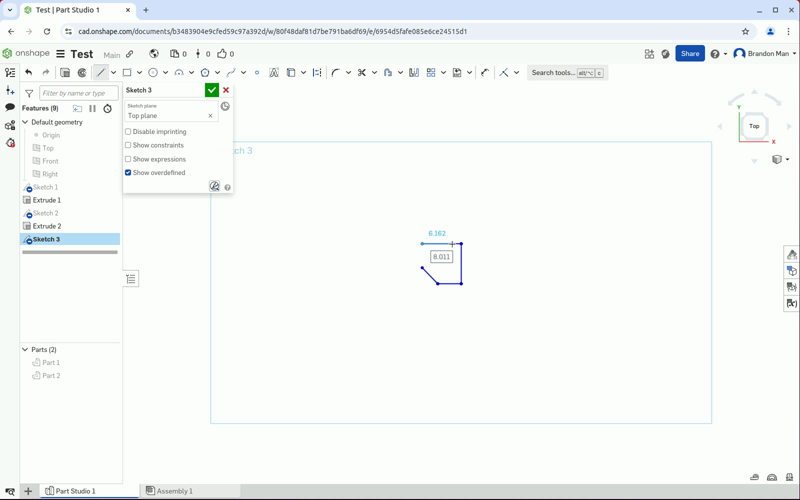
mouse_move(422, 267)
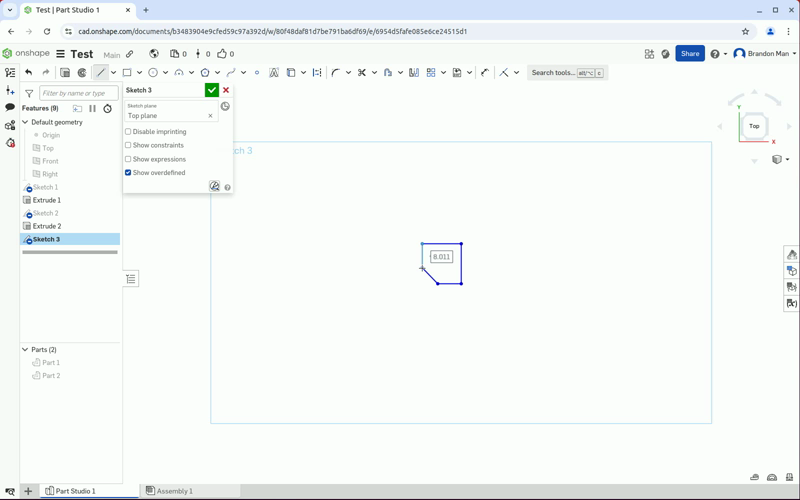
key_up(shift)
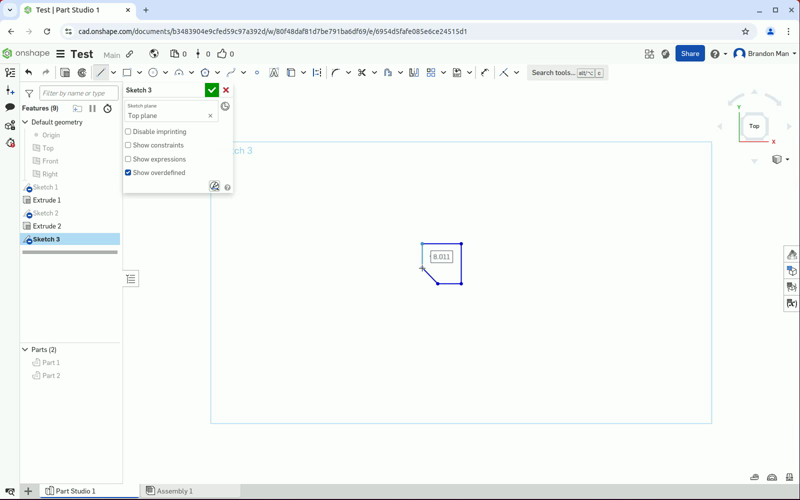
click(422, 267)
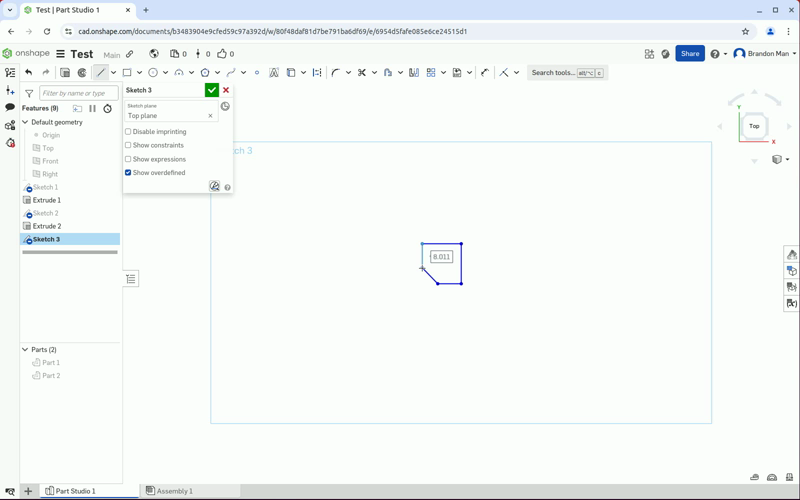
key(esc)
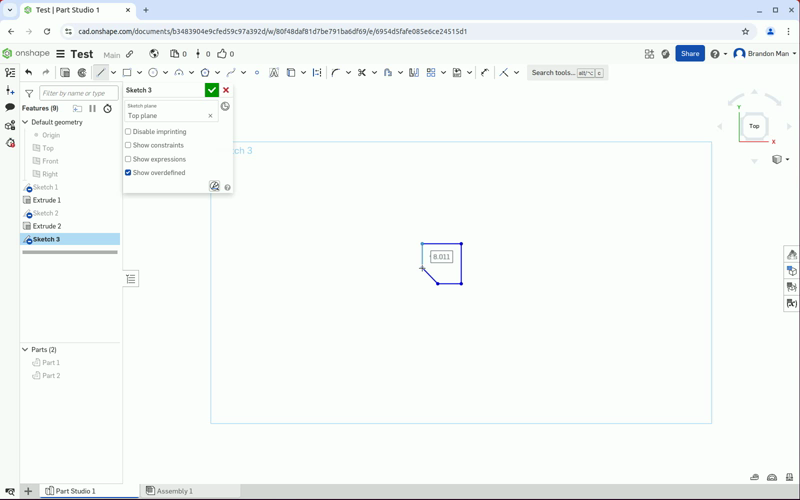
mouse_move(432, 251)
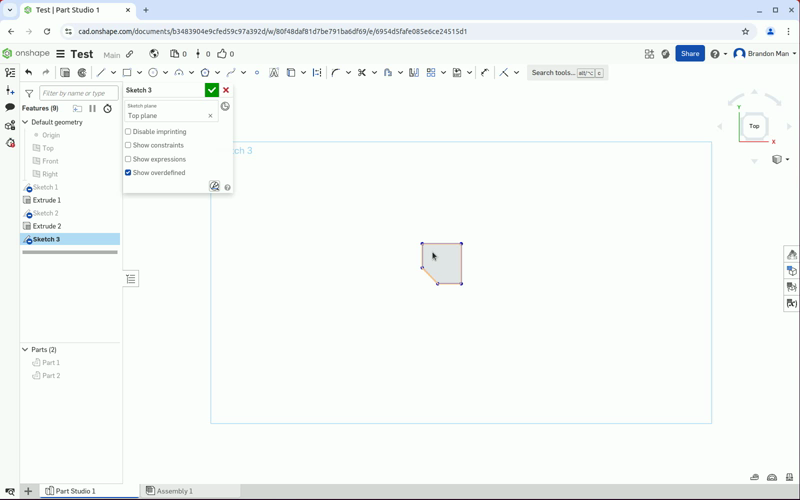
scroll(6)
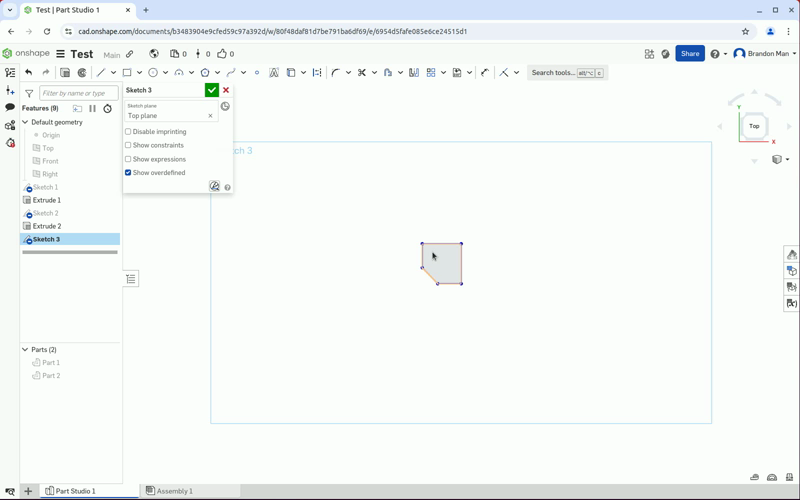
scroll(6)
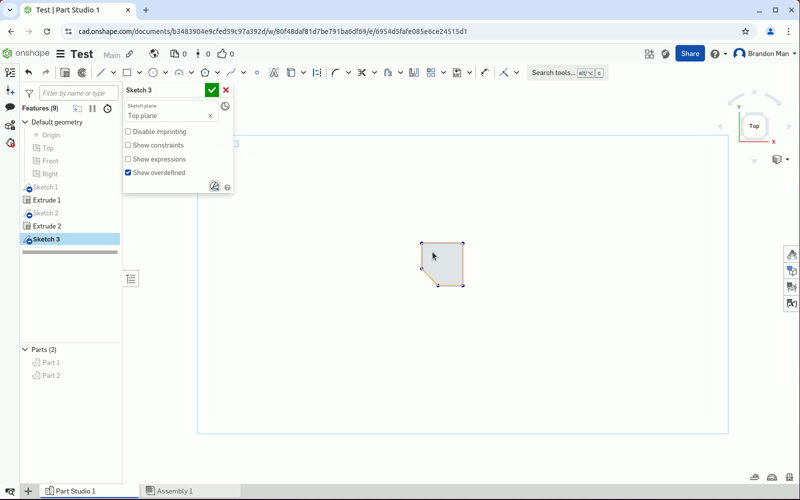
scroll(6)
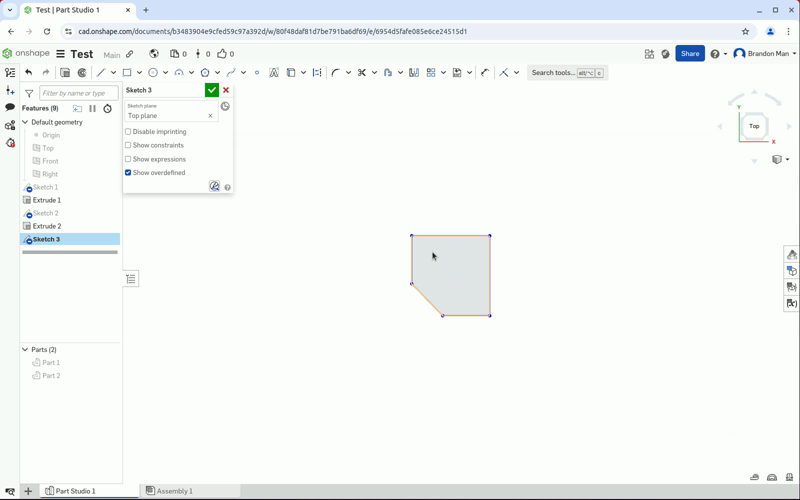
scroll(6)
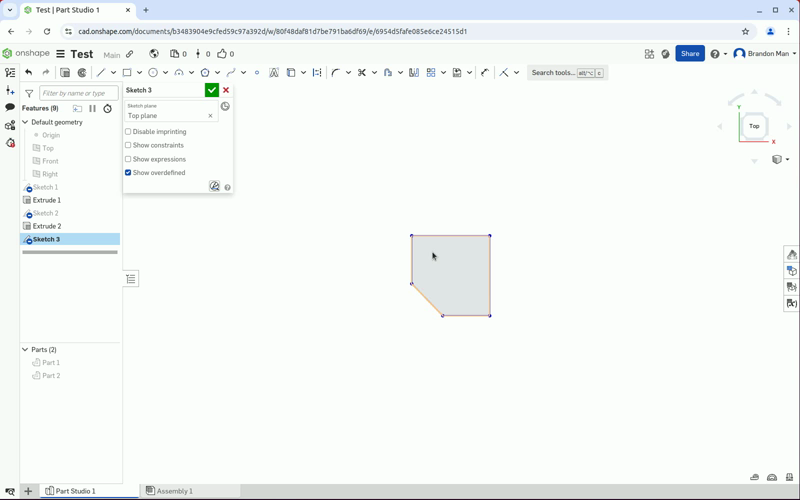
scroll(6)
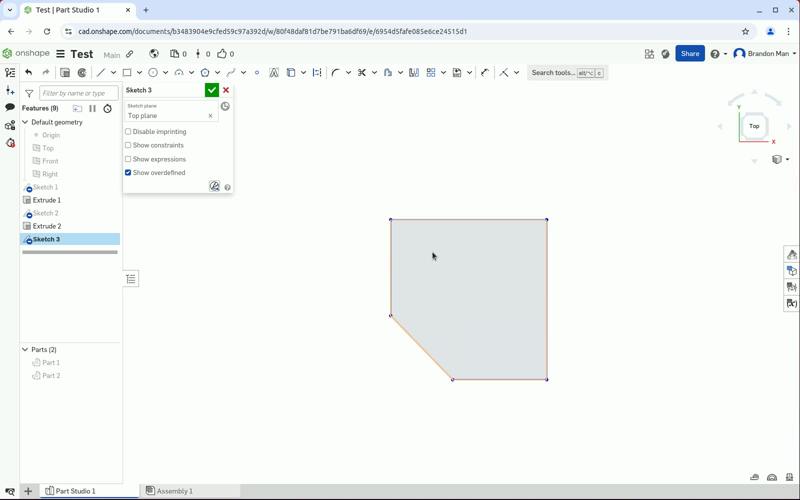
scroll(6)
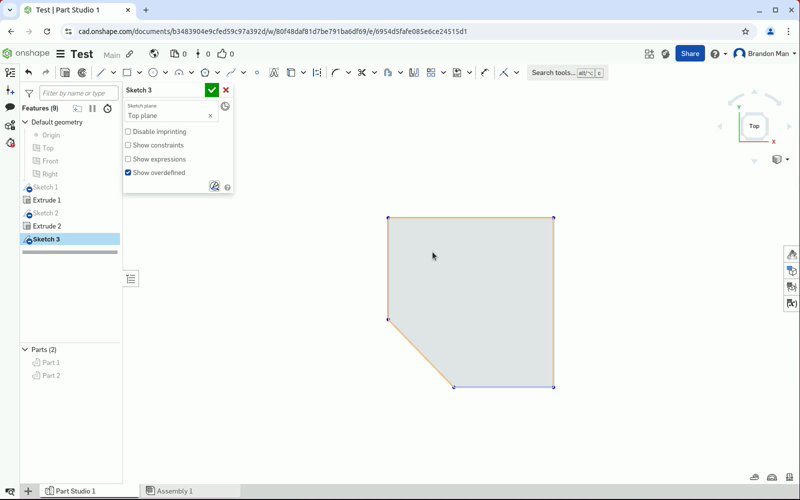
scroll(6)
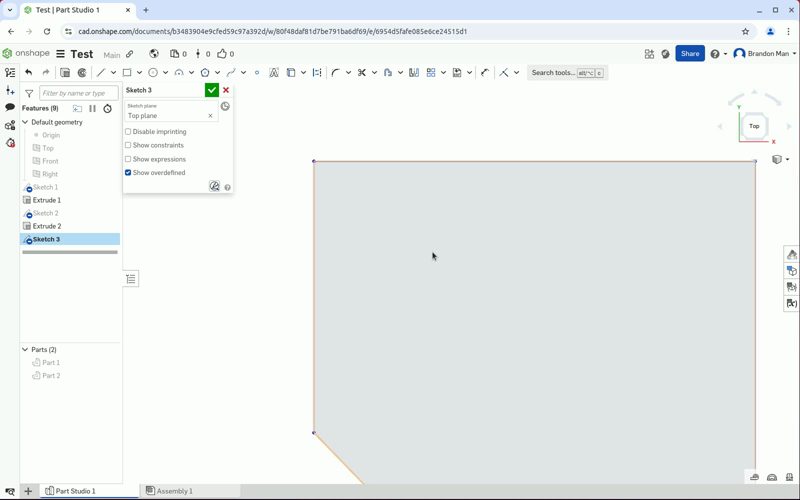
click(432, 251)
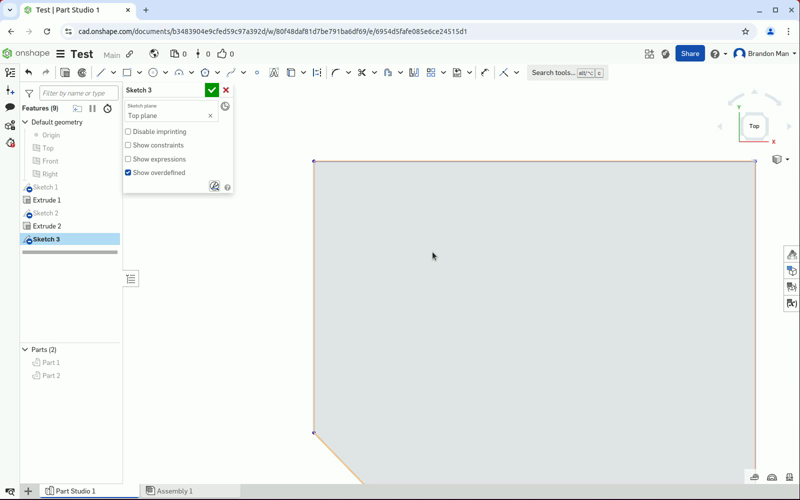
scroll(-6)
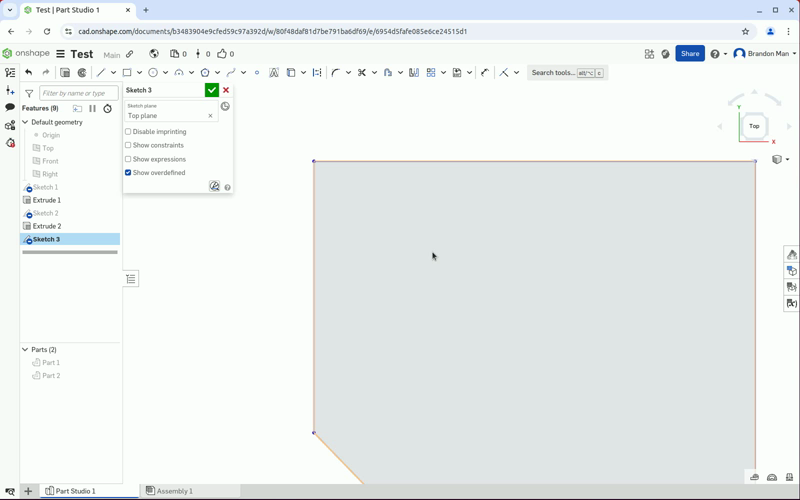
scroll(-6)
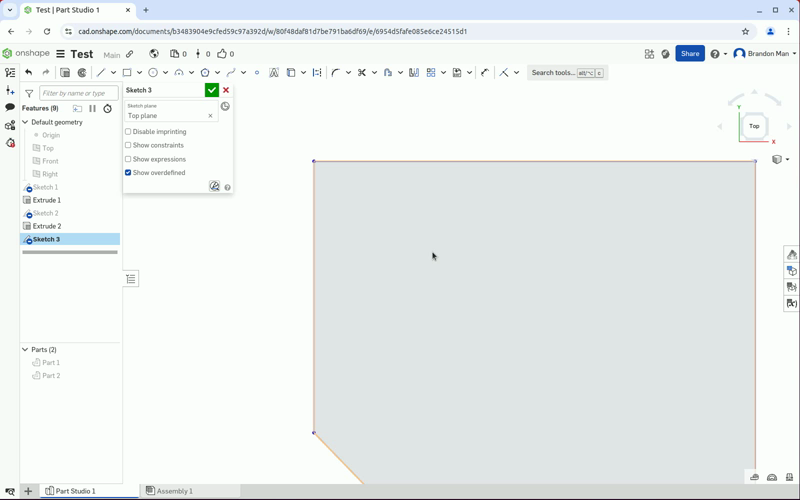
scroll(-6)
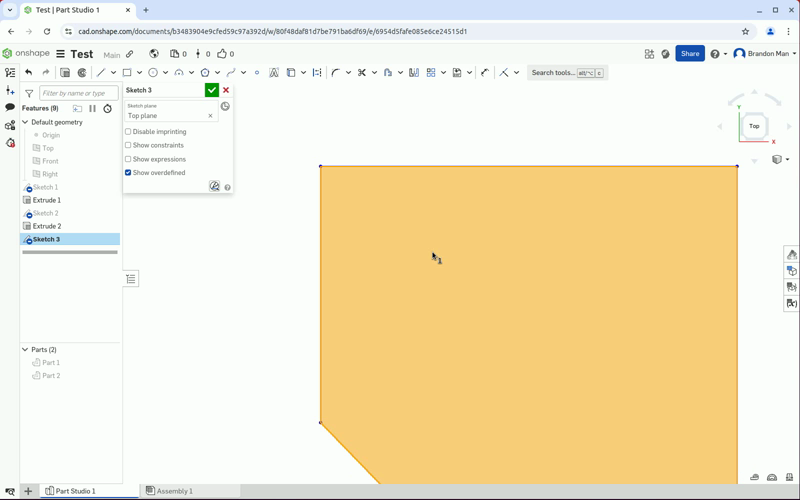
scroll(-6)
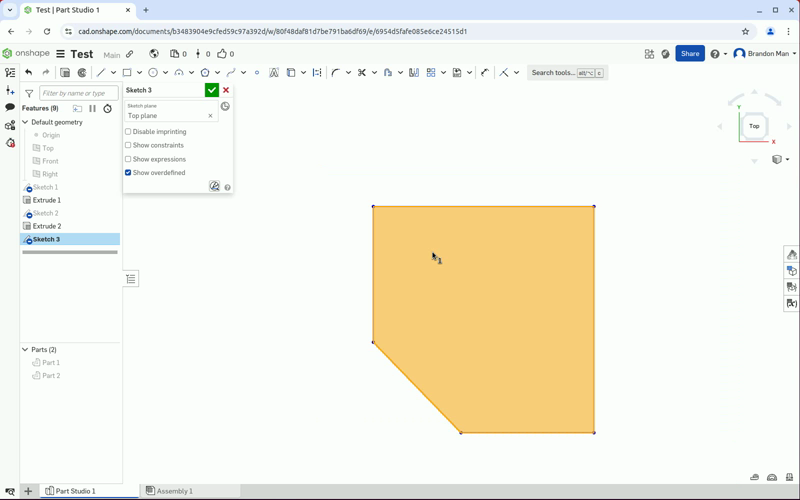
scroll(-6)
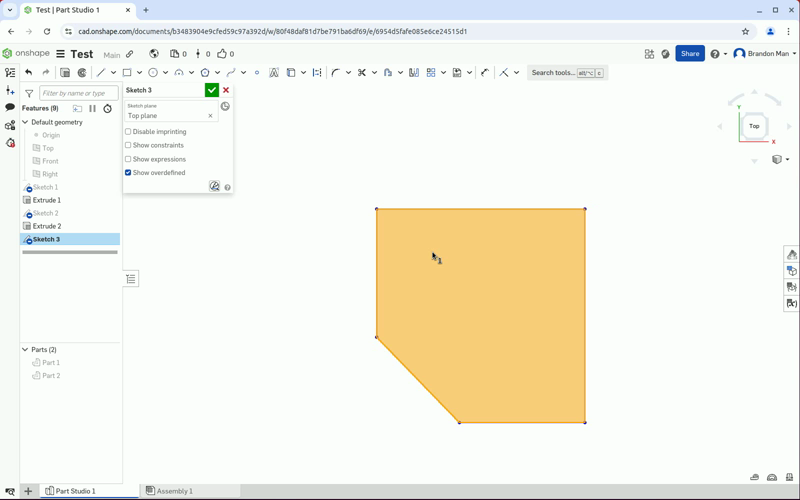
scroll(-6)
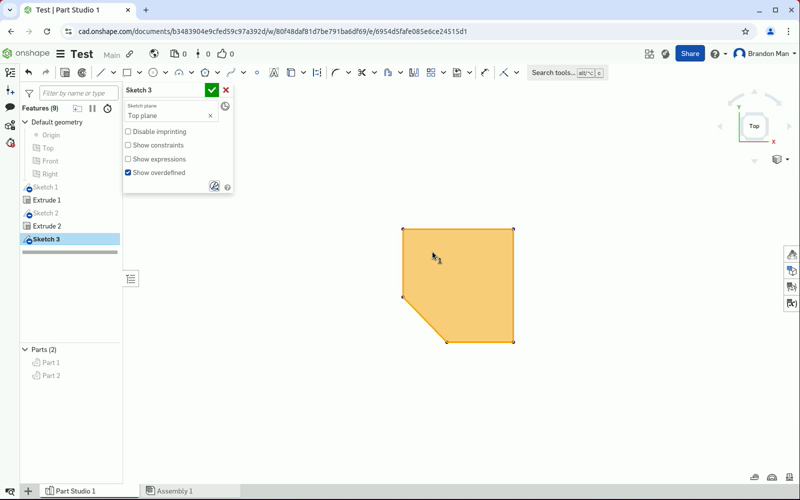
scroll(-6)
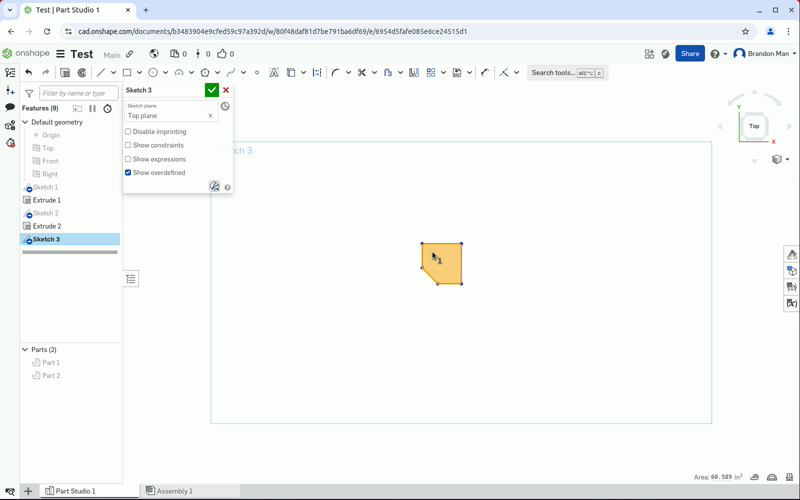
mouse_move(73, 352)
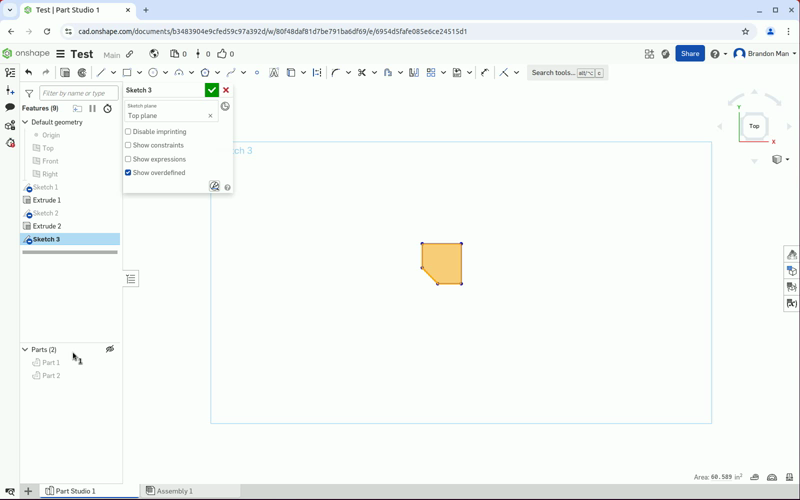
key(shift+y)
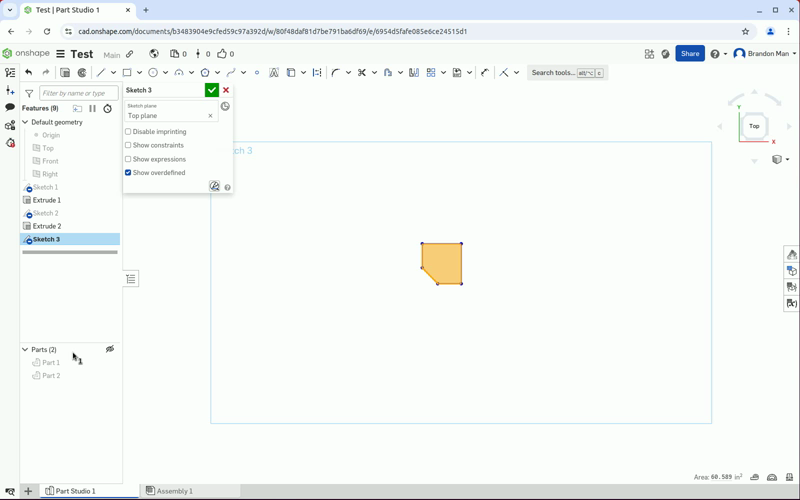
key(shift+e)
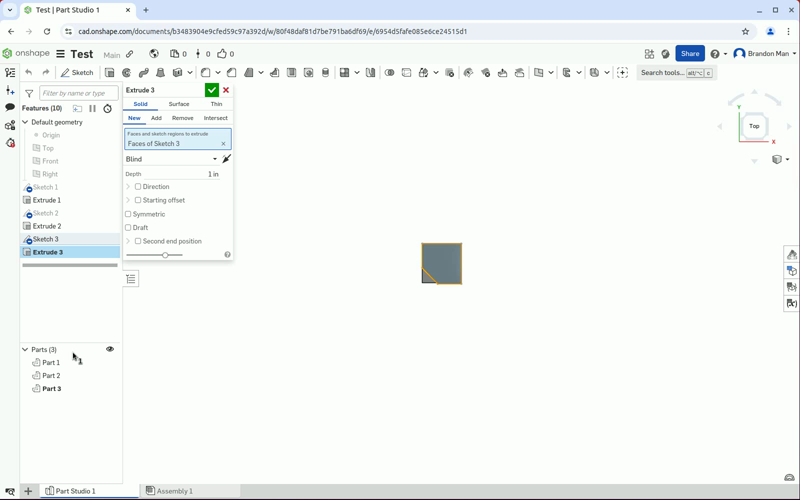
mouse_move(143, 106)
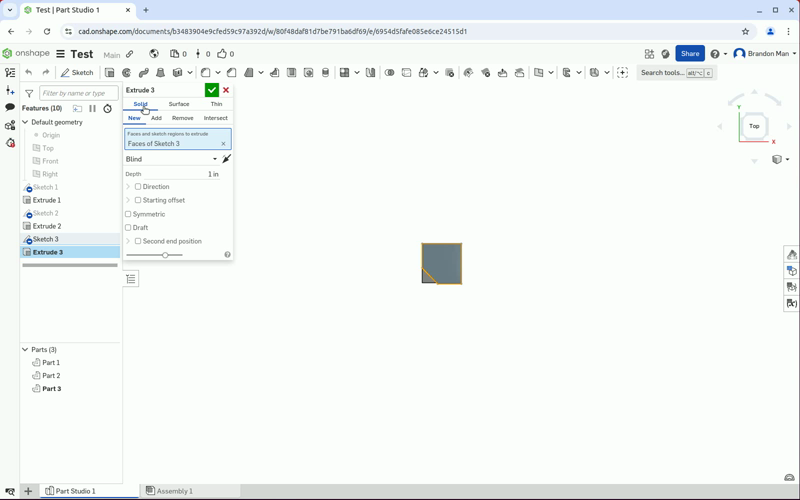
click(143, 106)
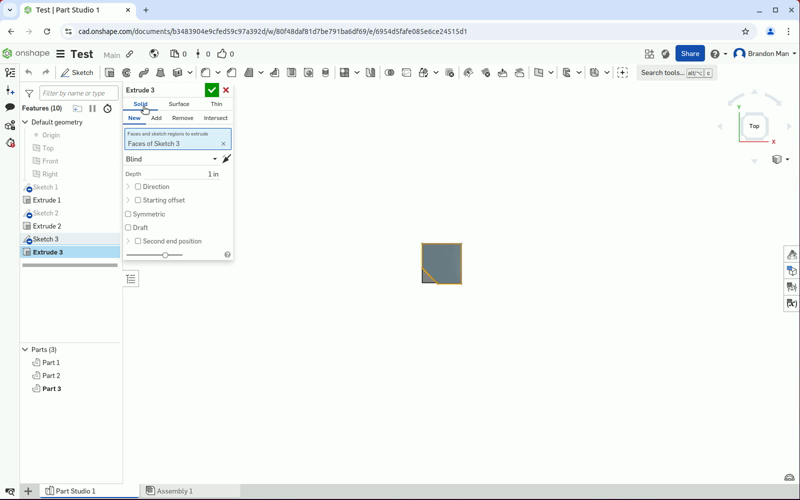
mouse_move(137, 120)
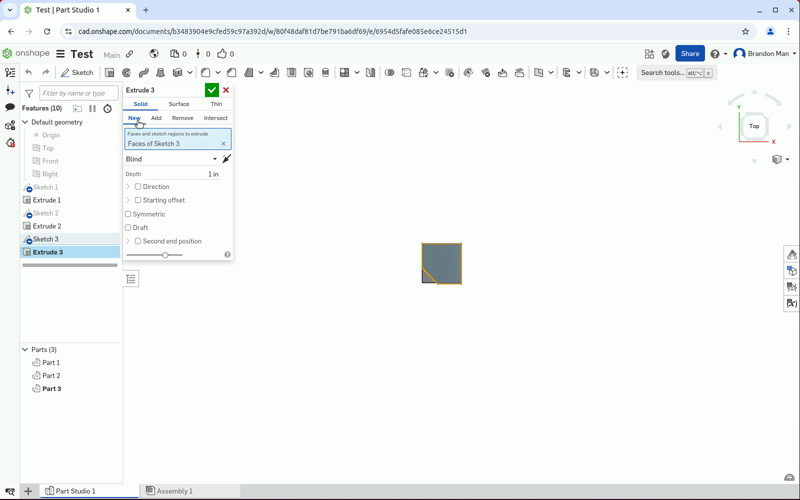
click(137, 120)
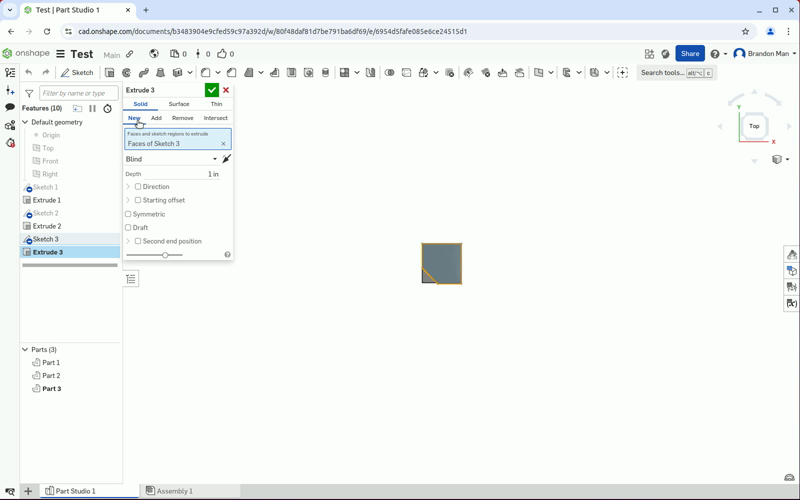
key(tab, 4)
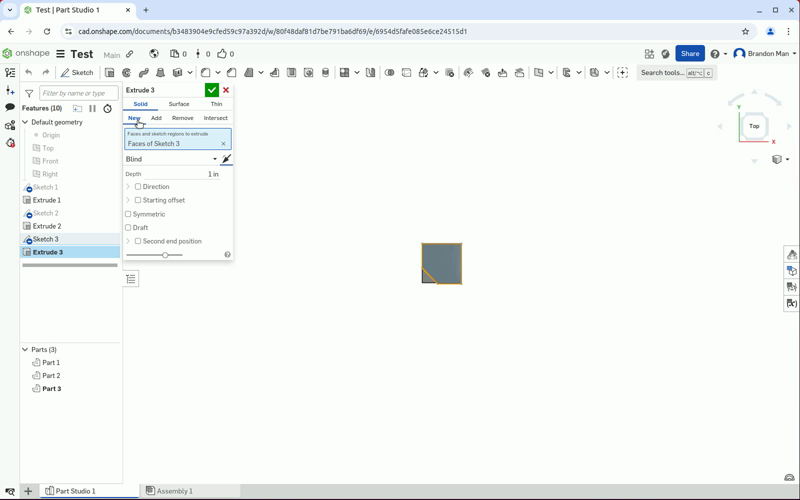
text(5.536)
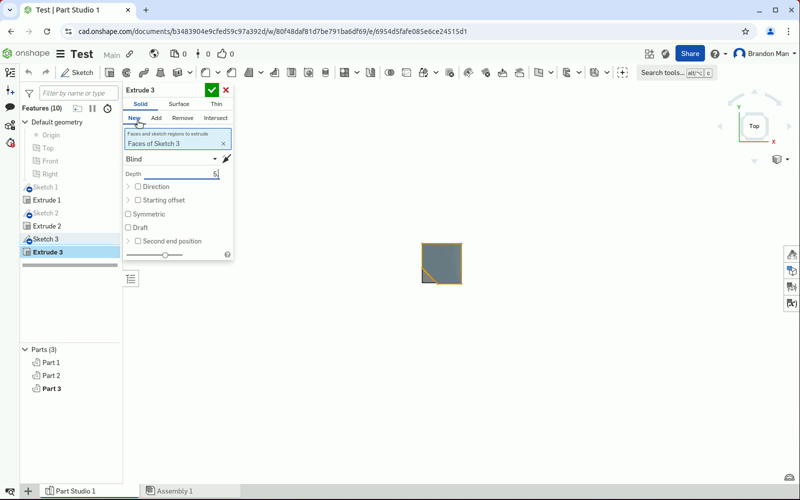
key(enter)
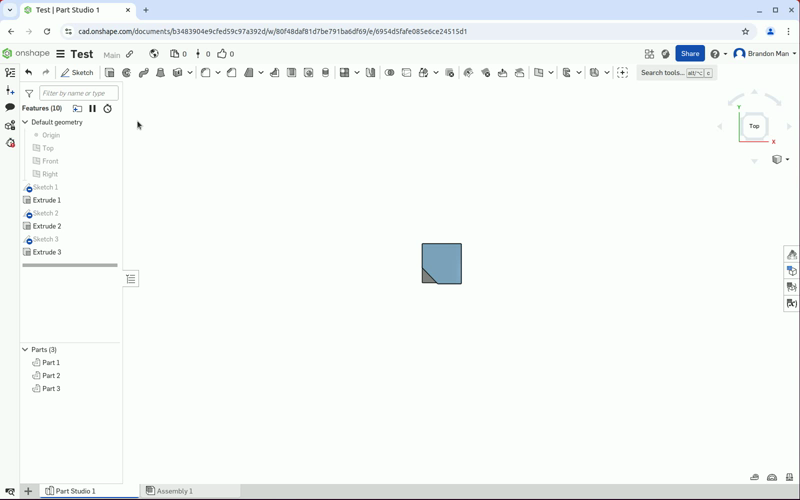
key(shift+h)
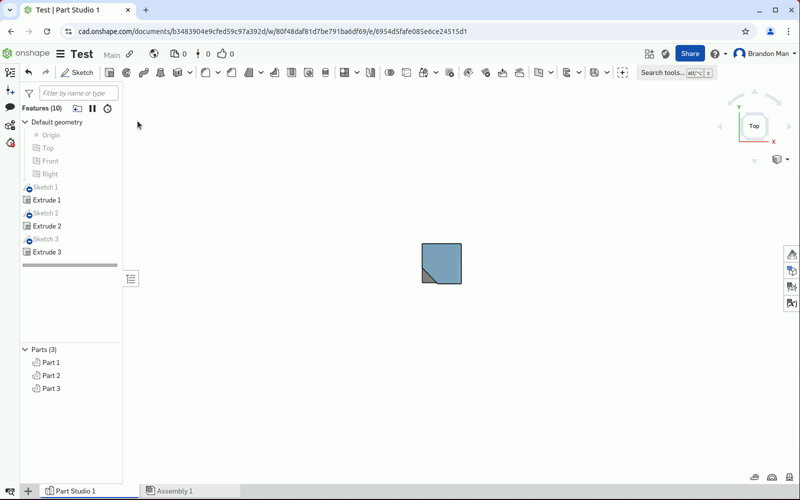
key(shift+h)
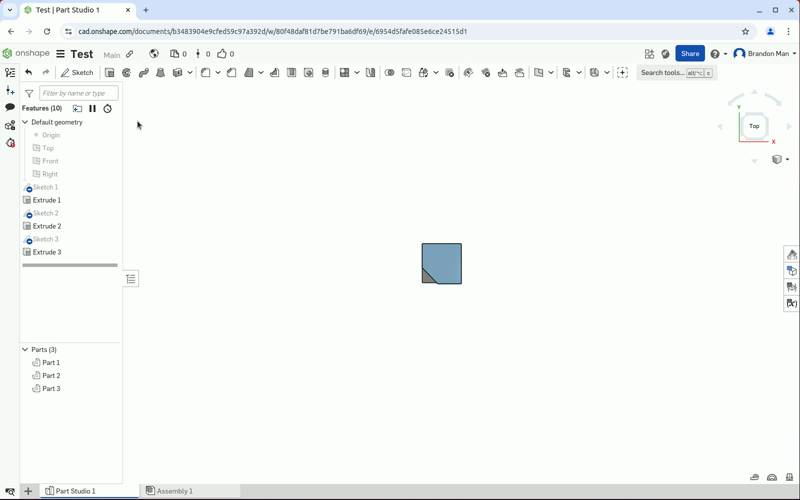
mouse_move(73, 189)
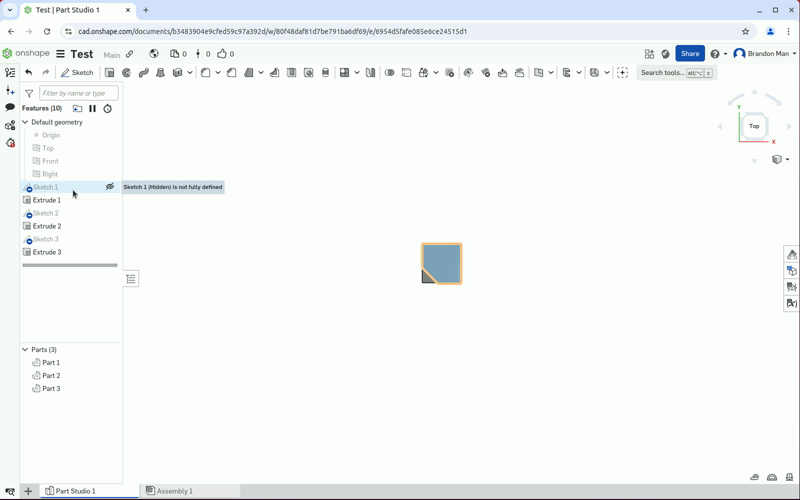
click(73, 189)
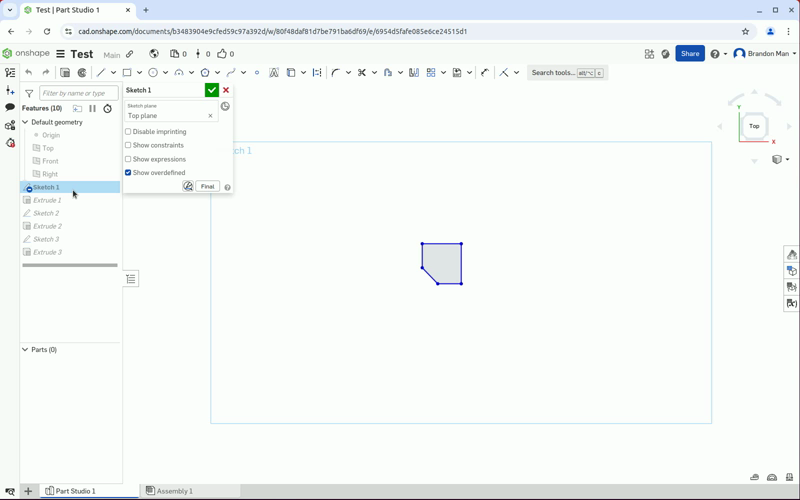
mouse_move(229, 92)
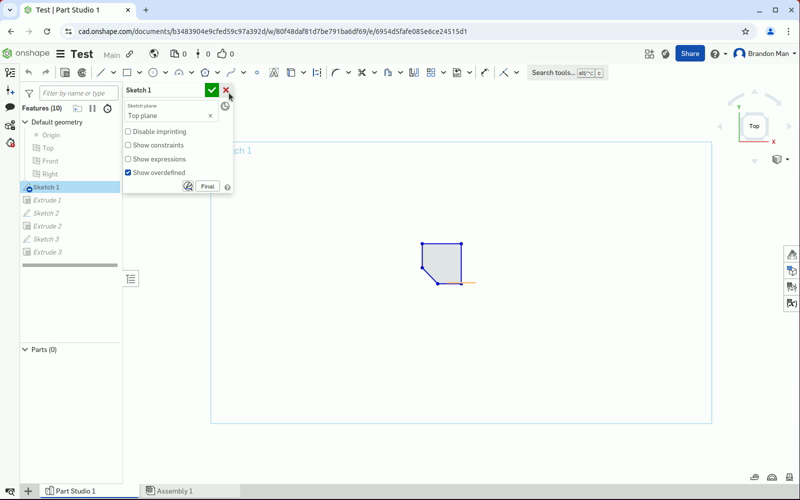
click(229, 92)
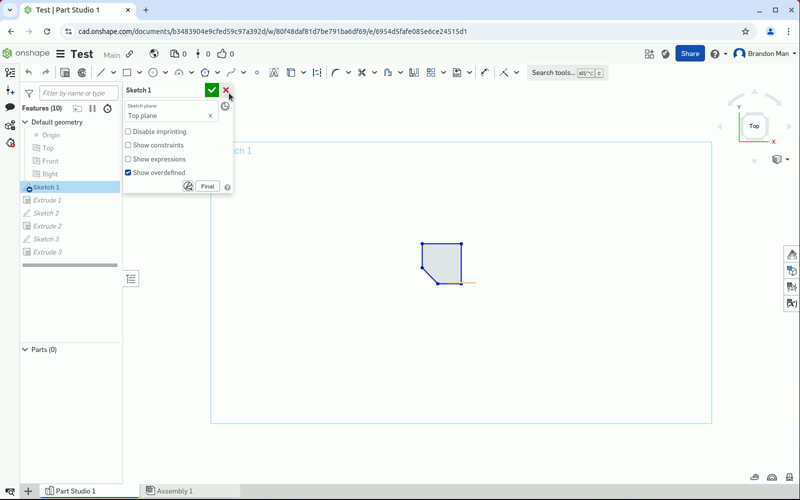
key(shift+s)
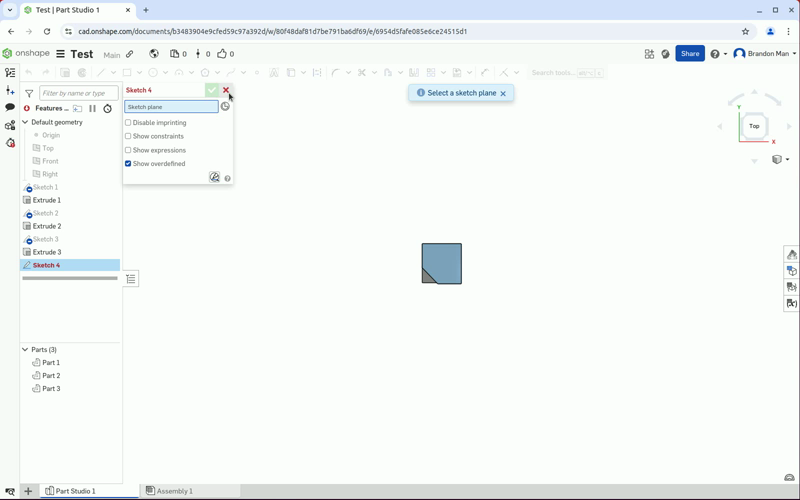
mouse_move(73, 150)
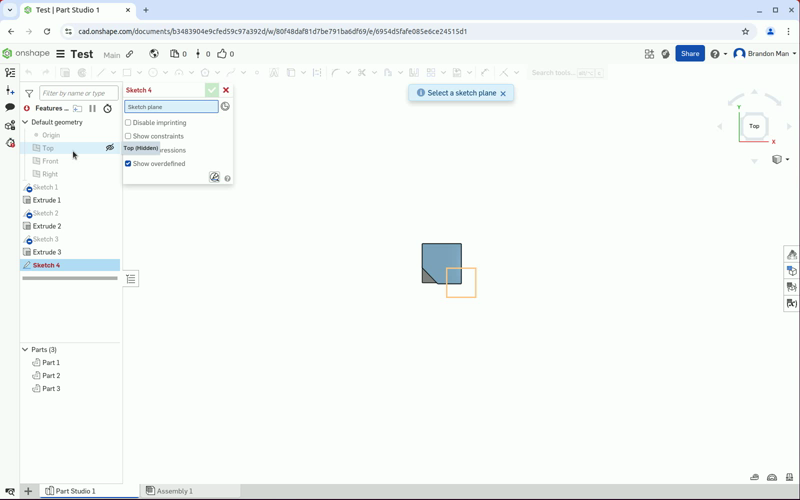
click(73, 150)
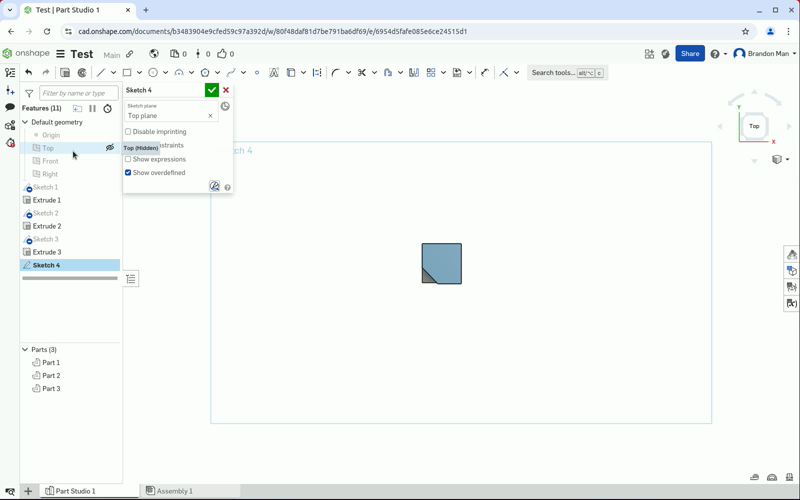
mouse_move(73, 352)
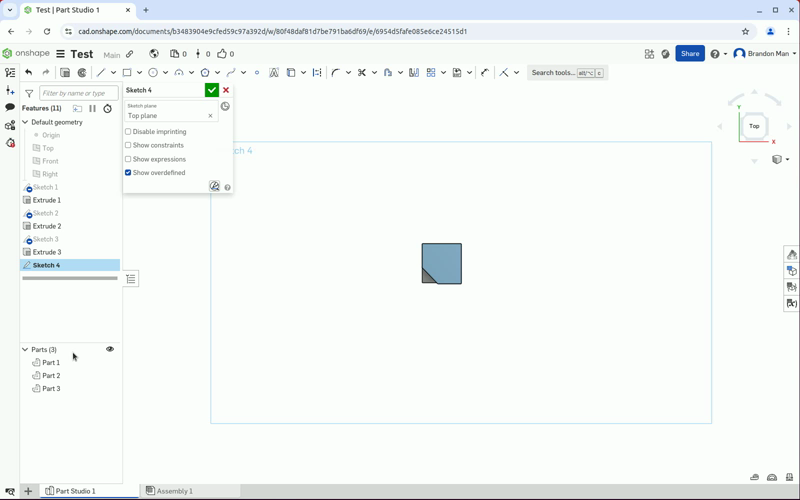
key(y)
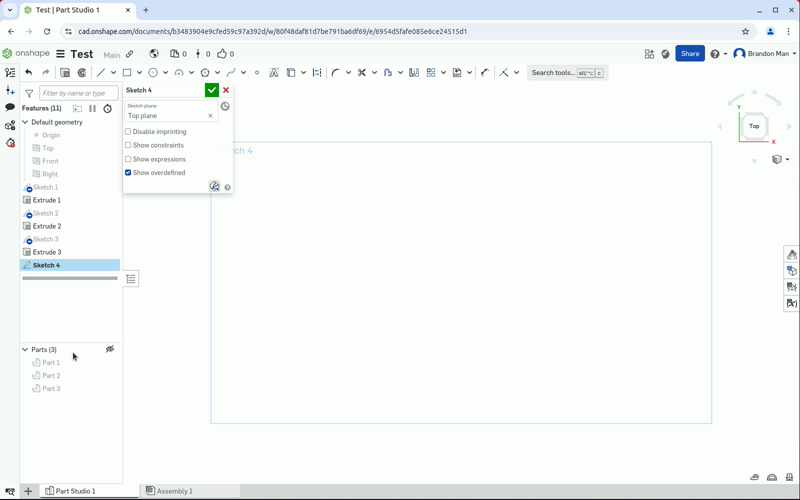
key(l)
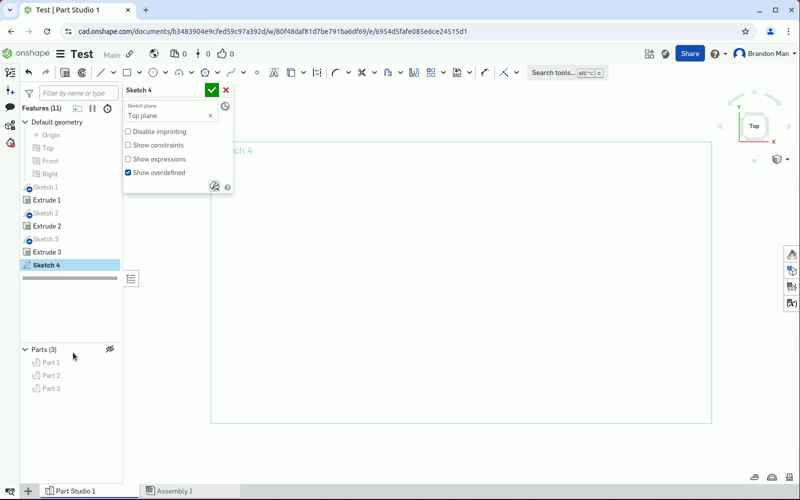
key_down(shift)
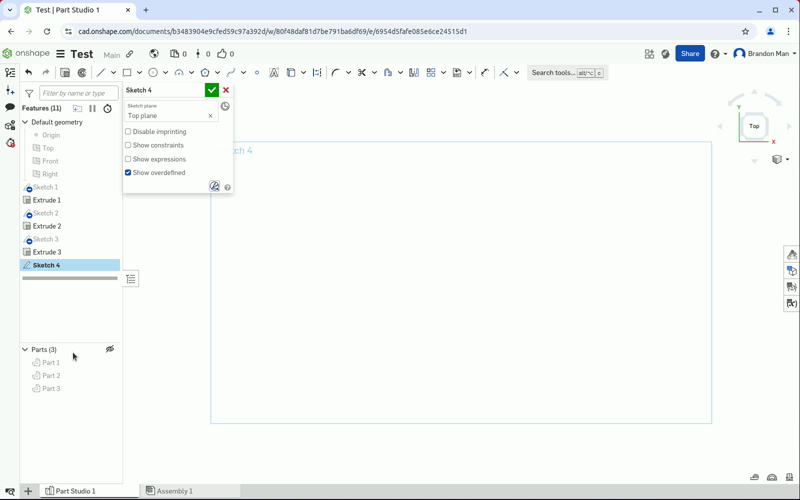
mouse_move(348, 327)
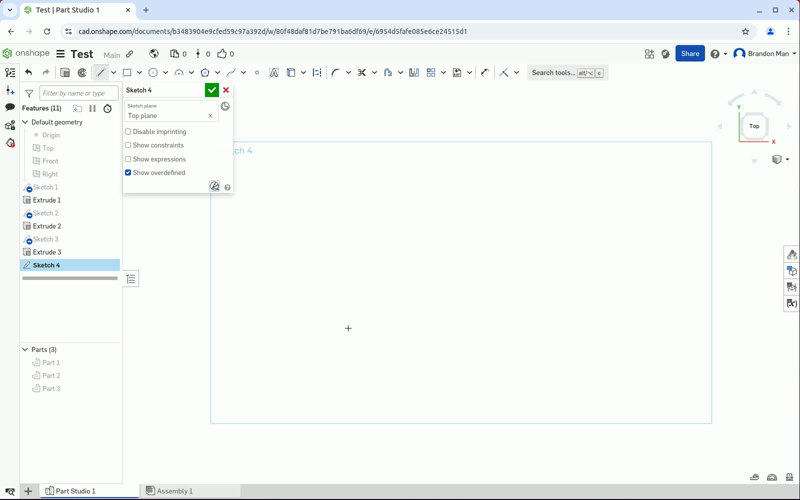
click(348, 327)
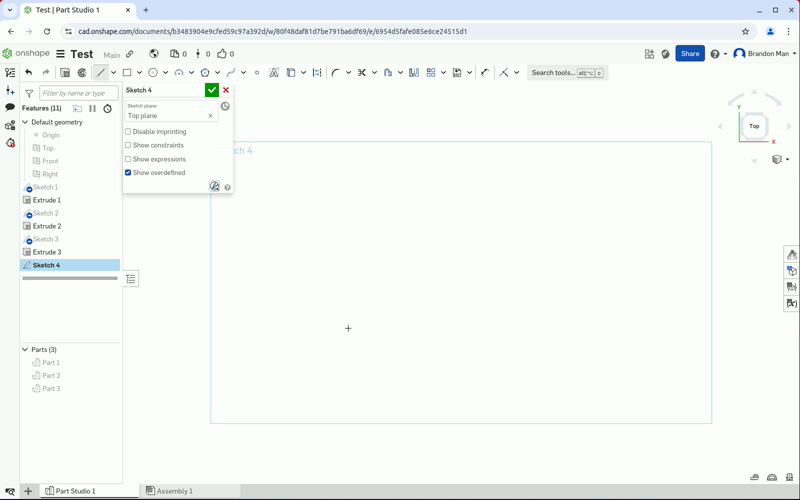
key_up(shift)
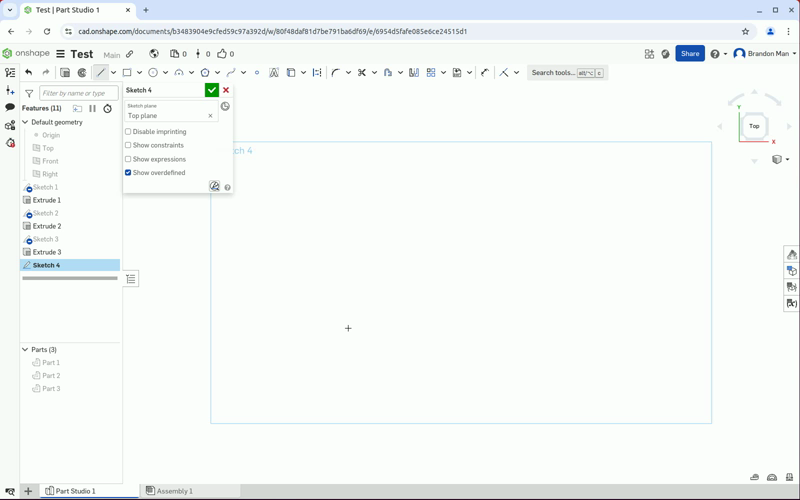
key_down(shift)
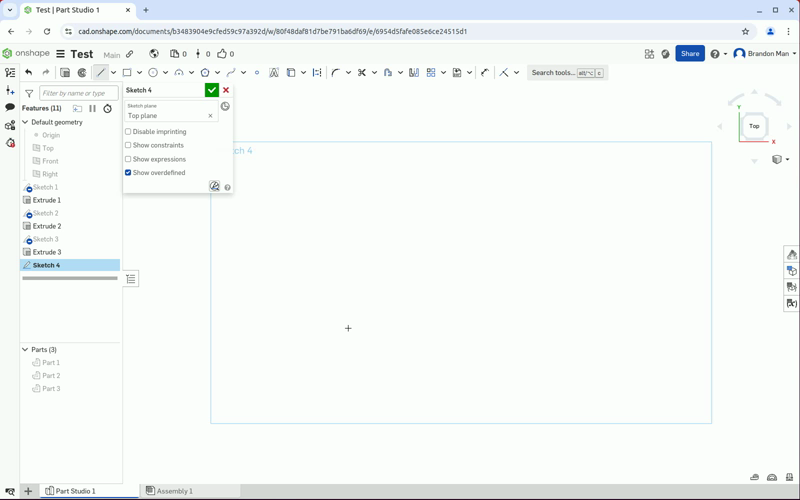
mouse_move(378, 327)
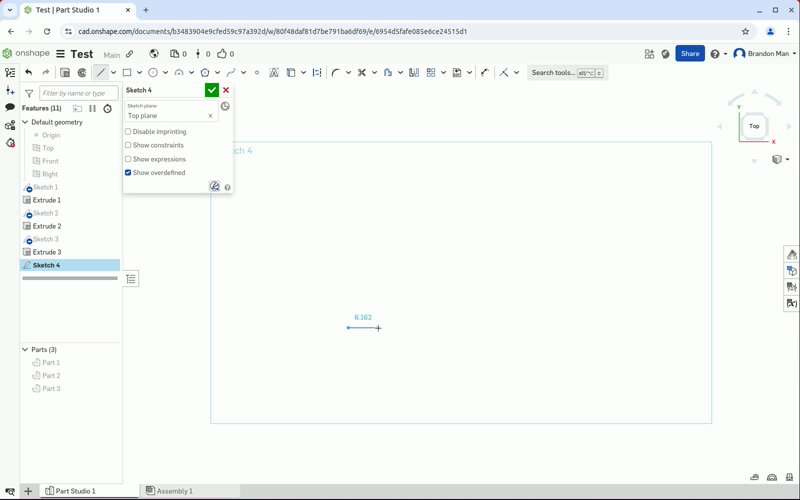
mouse_move(387, 327)
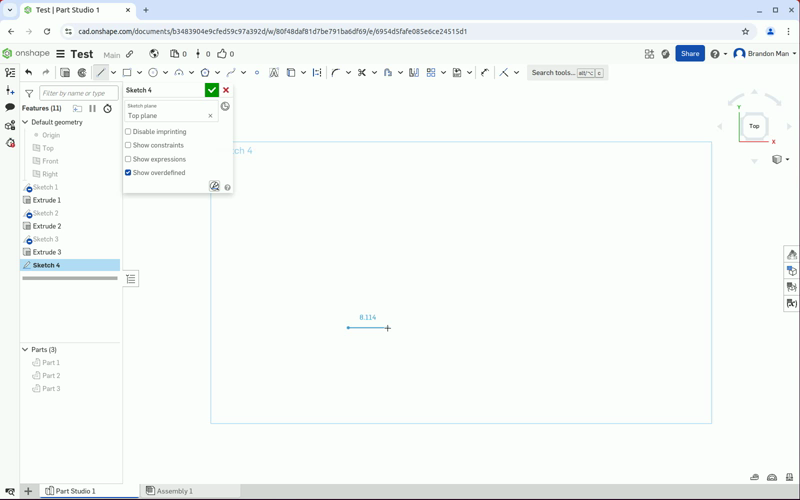
click(387, 327)
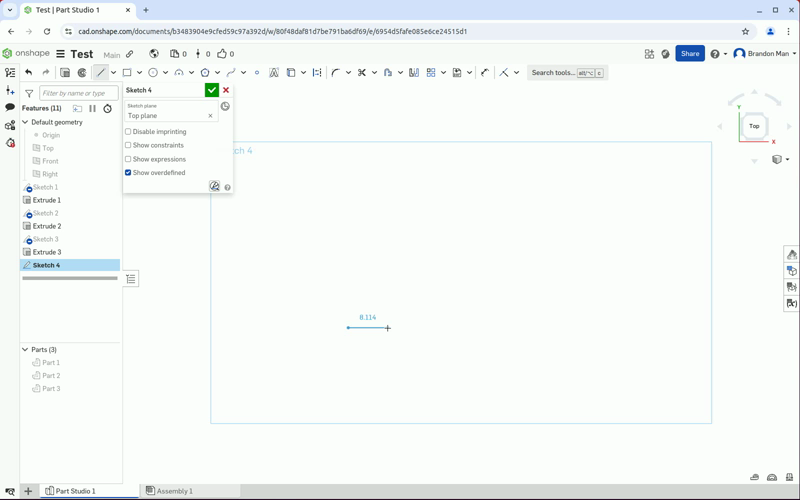
key_up(shift)
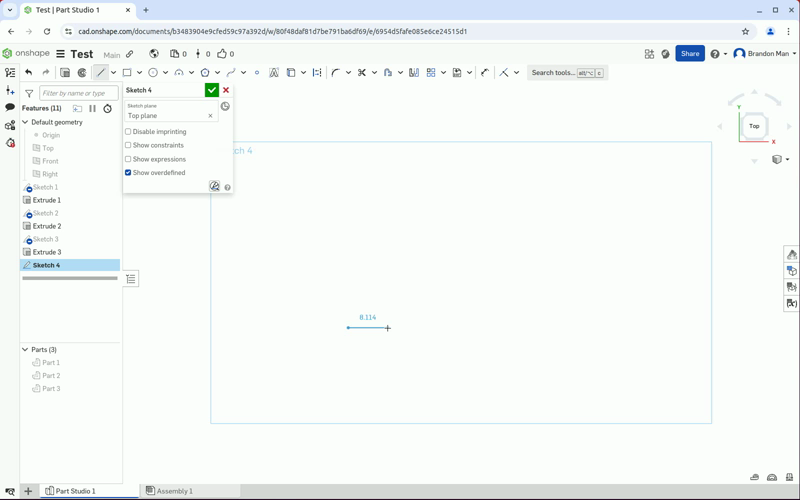
key_down(shift)
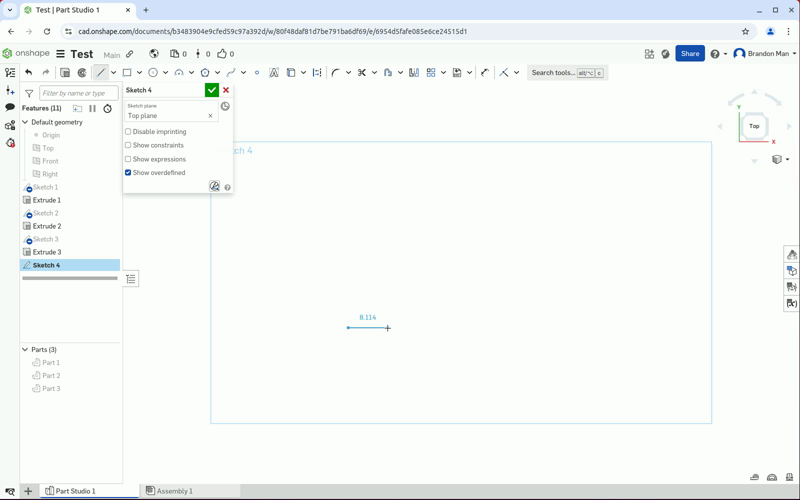
mouse_move(417, 327)
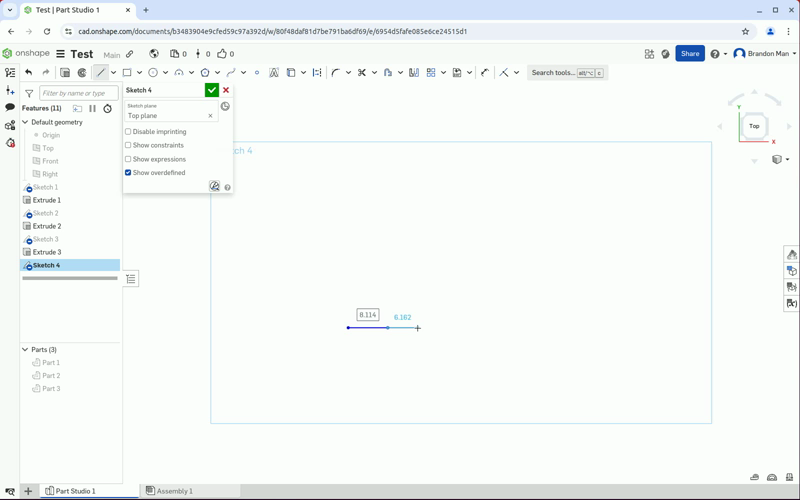
mouse_move(387, 315)
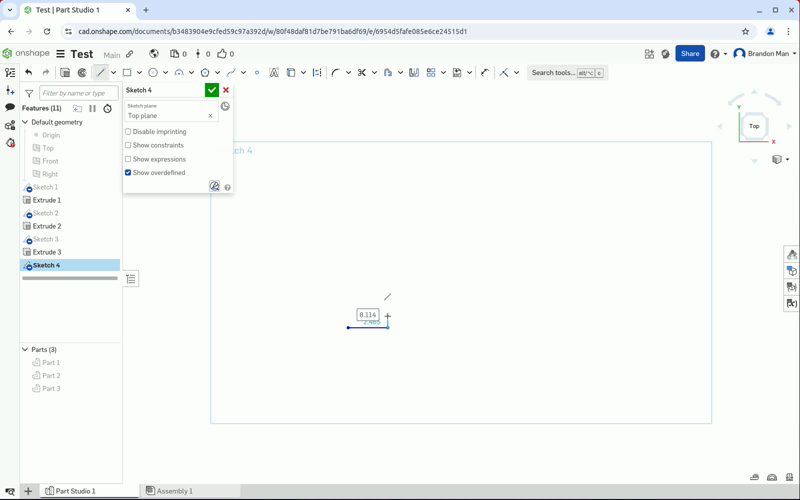
click(387, 315)
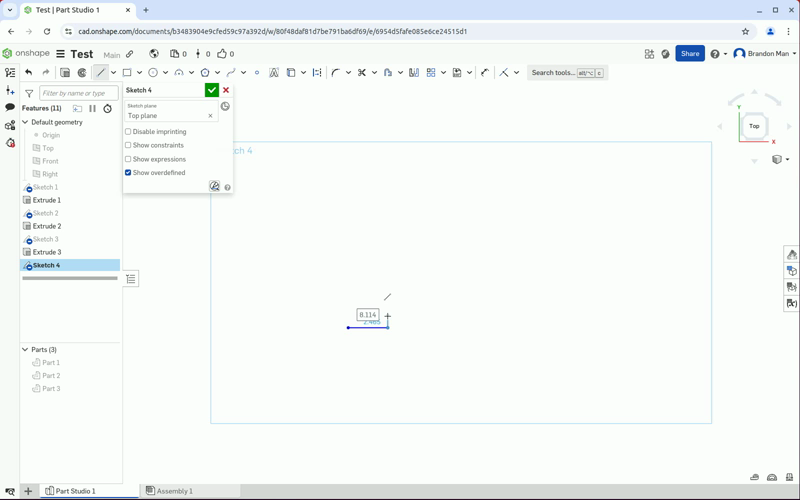
key_up(shift)
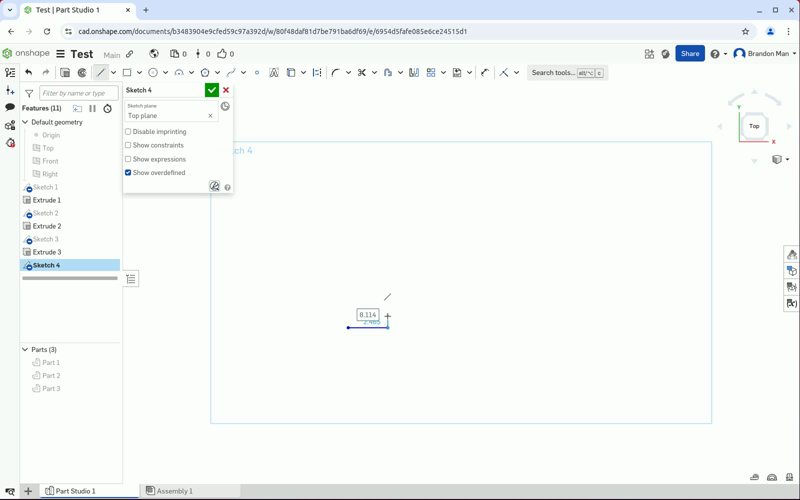
key_down(shift)
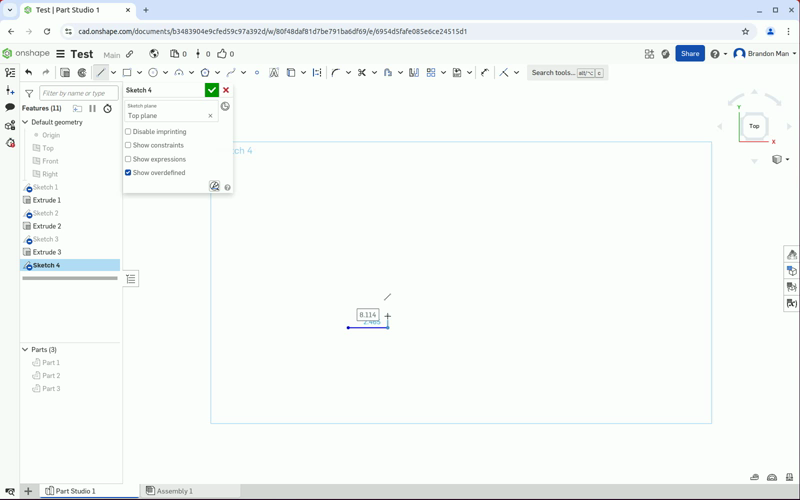
mouse_move(417, 315)
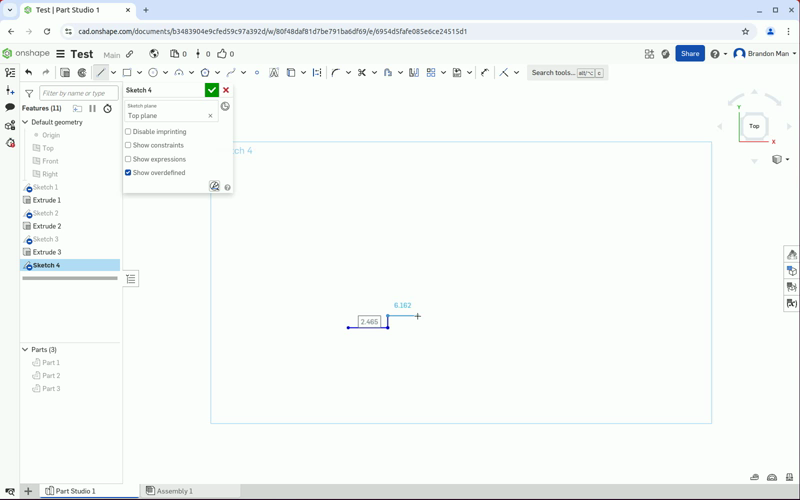
mouse_move(348, 315)
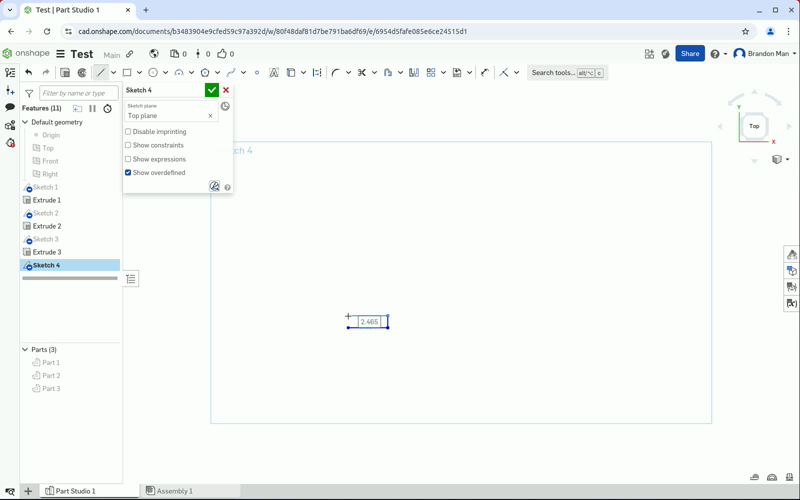
click(348, 315)
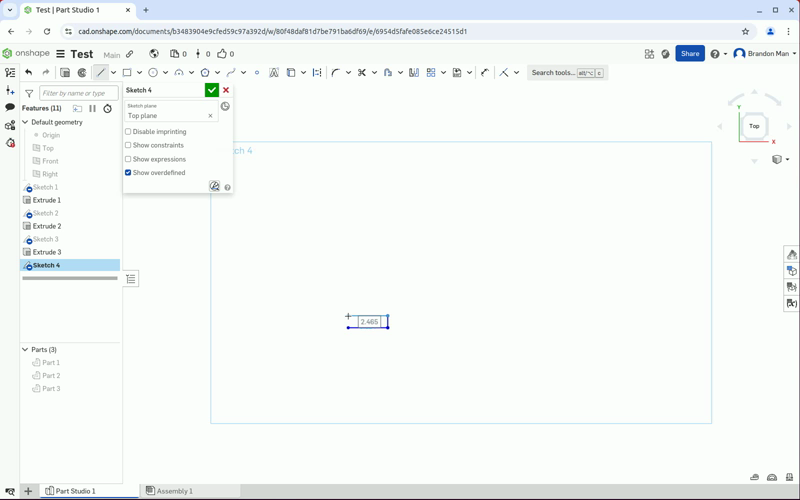
key_up(shift)
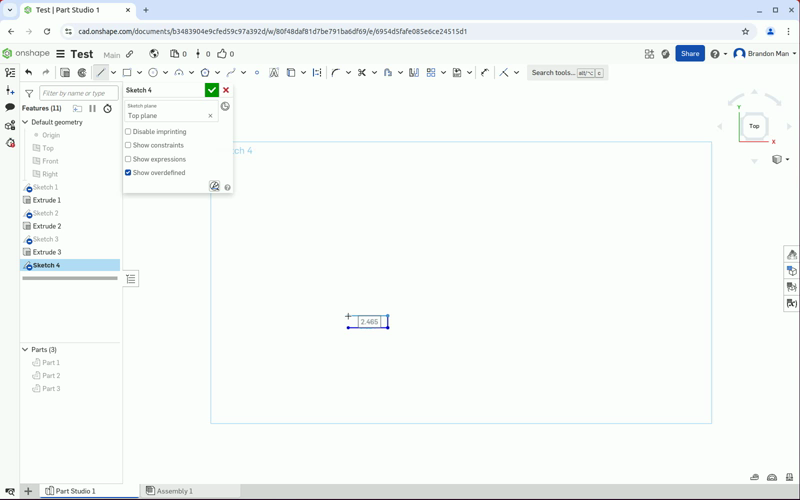
mouse_move(378, 315)
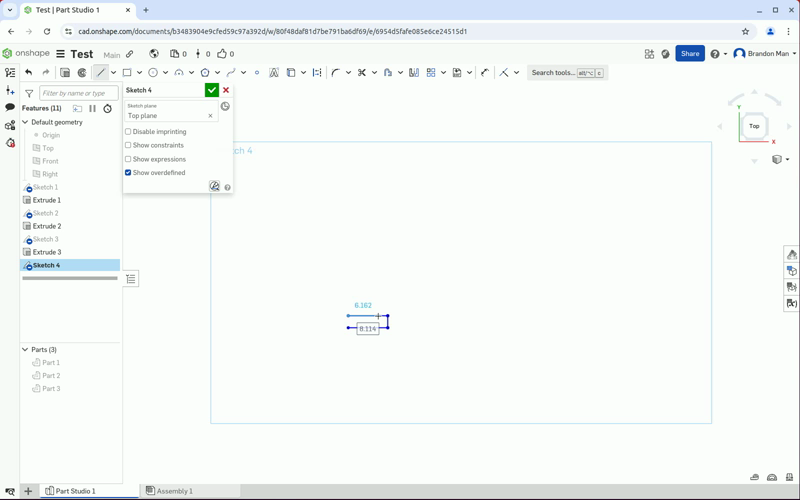
key_down(shift)
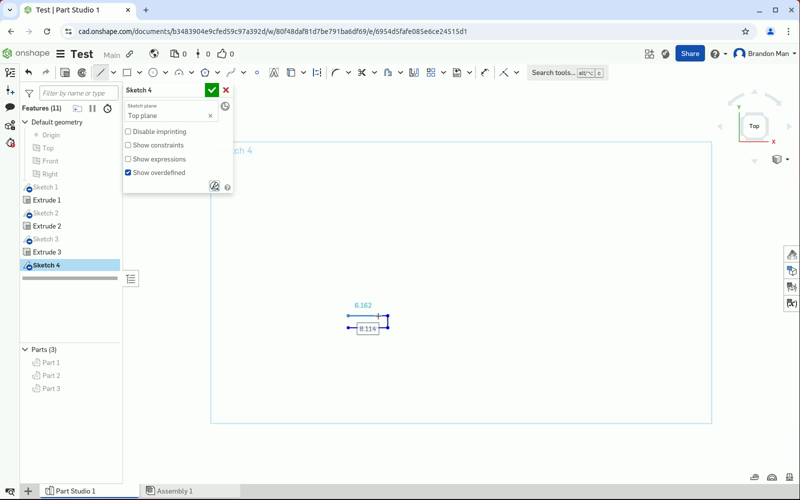
mouse_move(348, 327)
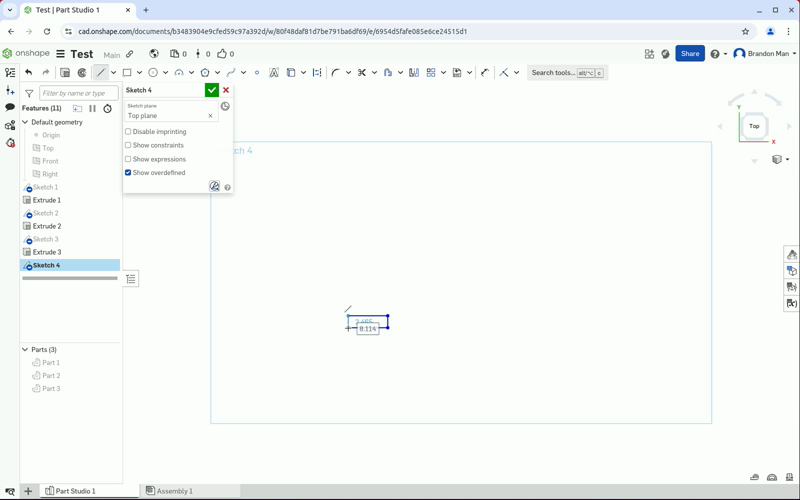
key_up(shift)
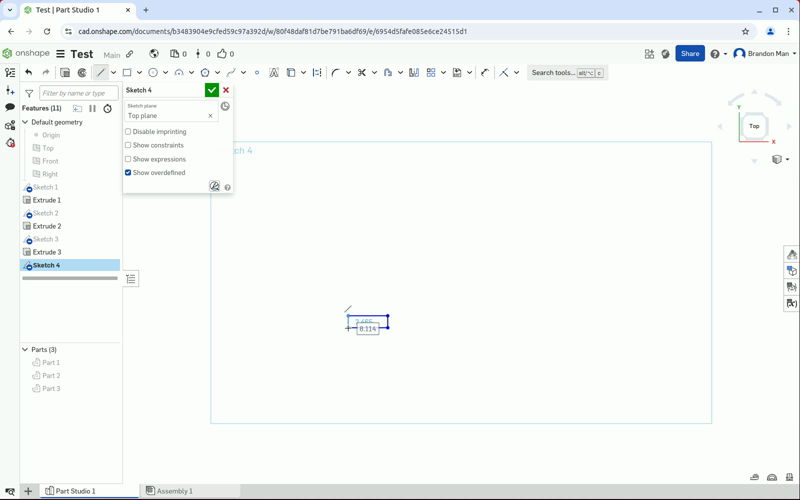
click(348, 327)
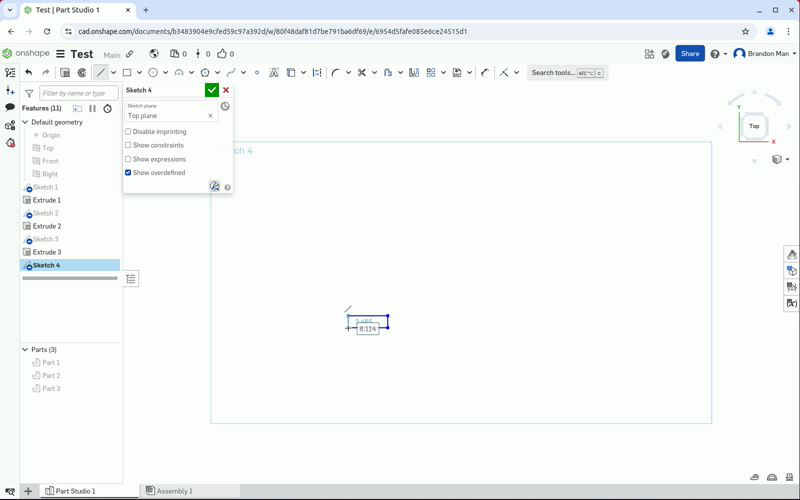
key(esc)
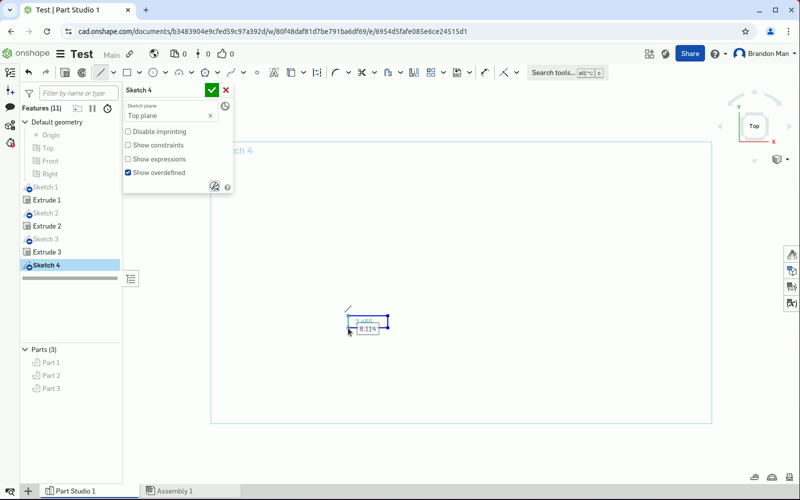
mouse_move(379, 322)
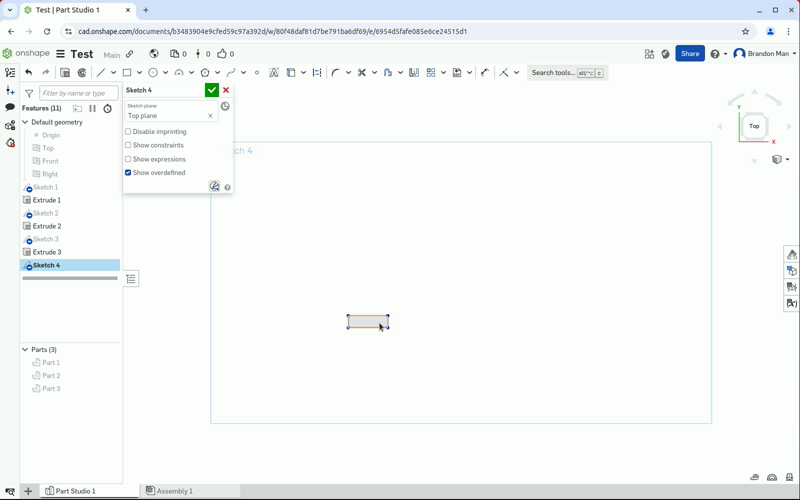
scroll(6)
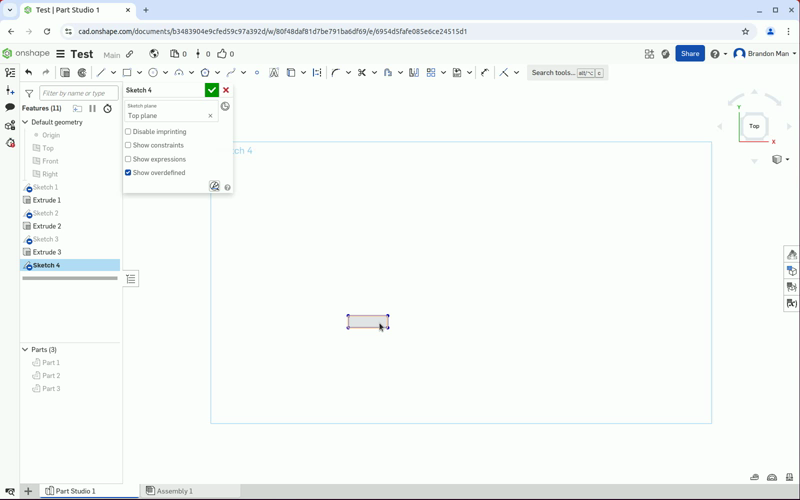
scroll(6)
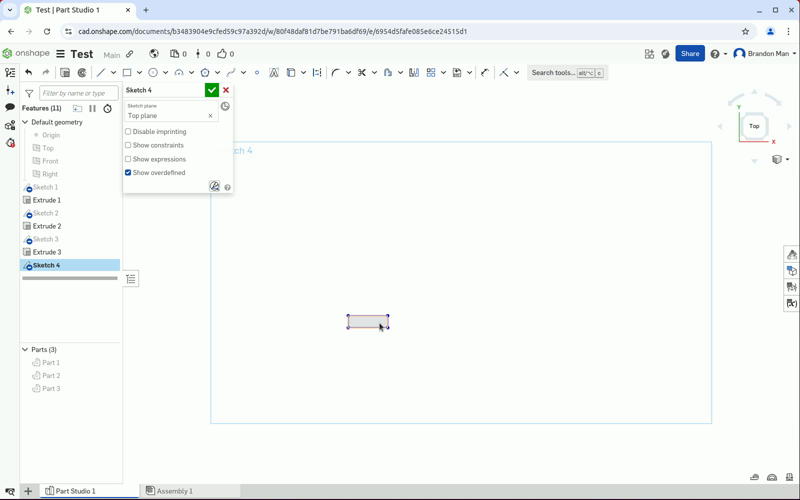
scroll(6)
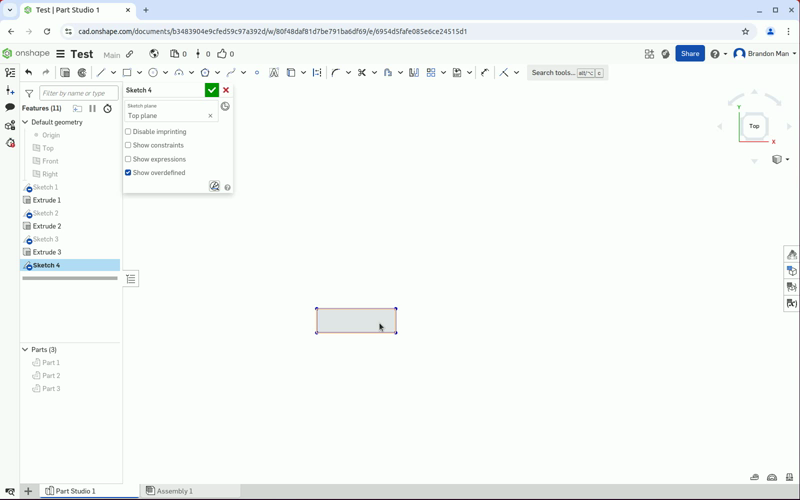
scroll(6)
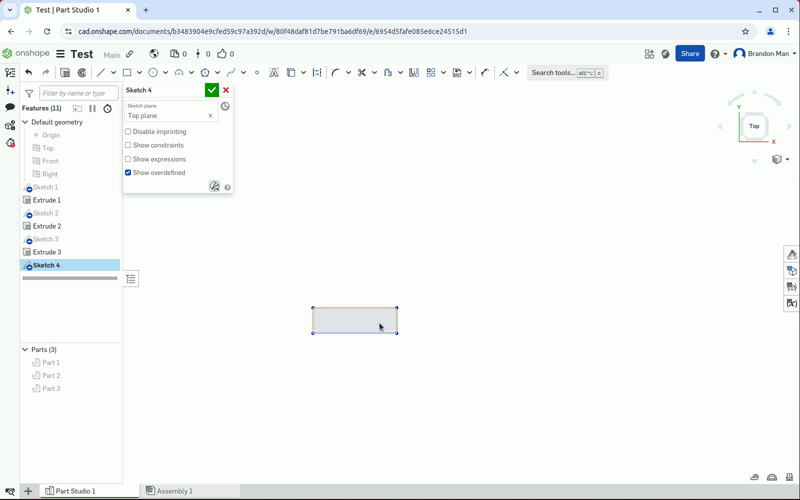
scroll(6)
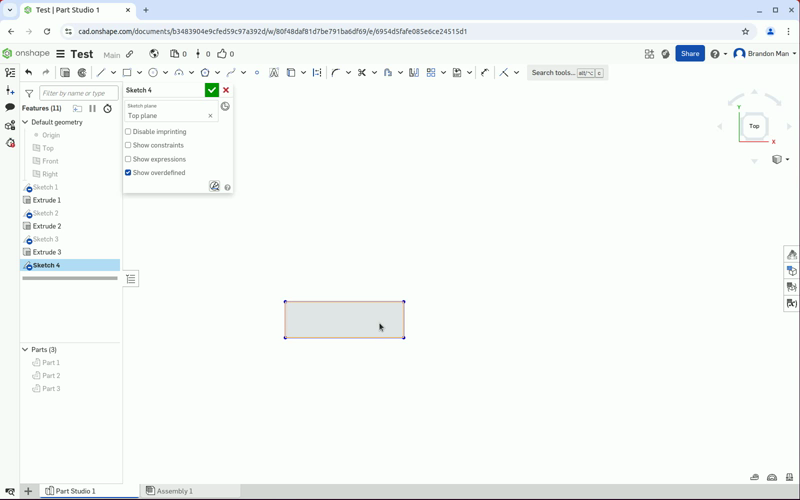
scroll(6)
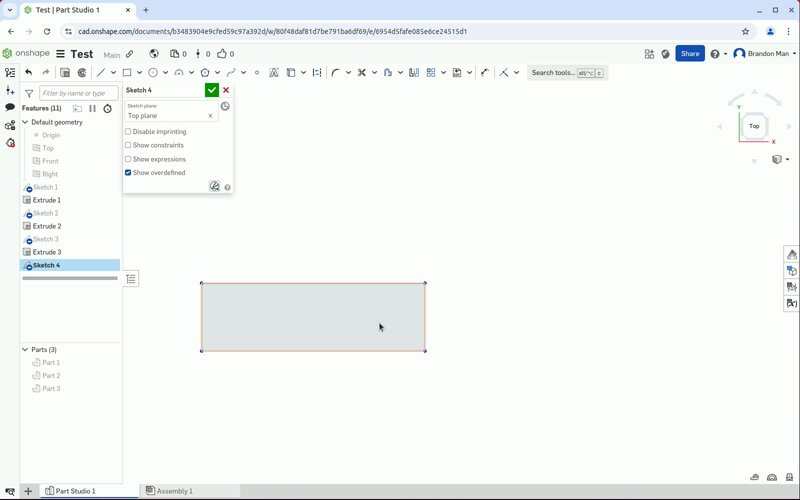
scroll(6)
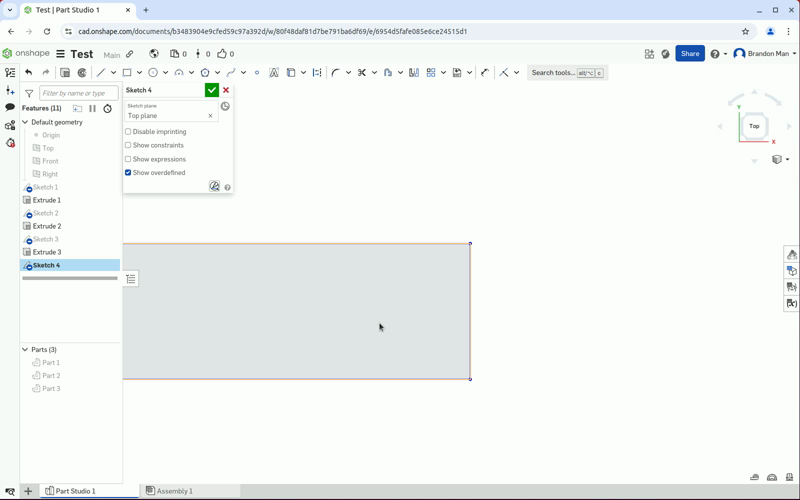
click(379, 322)
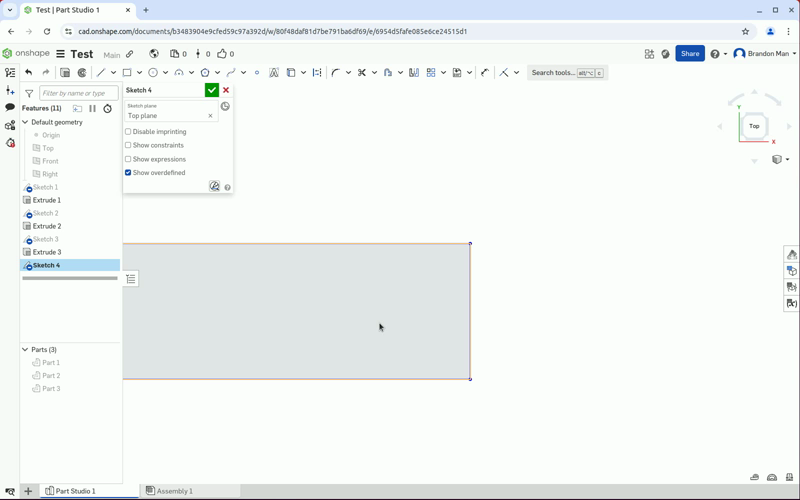
scroll(-6)
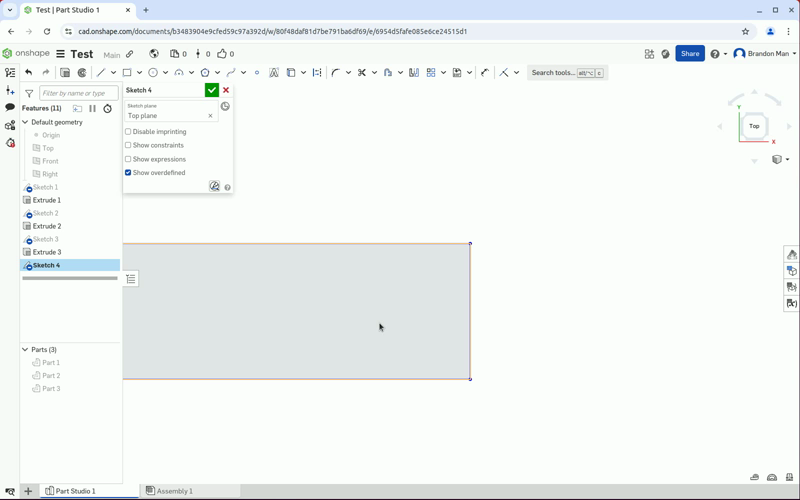
scroll(-6)
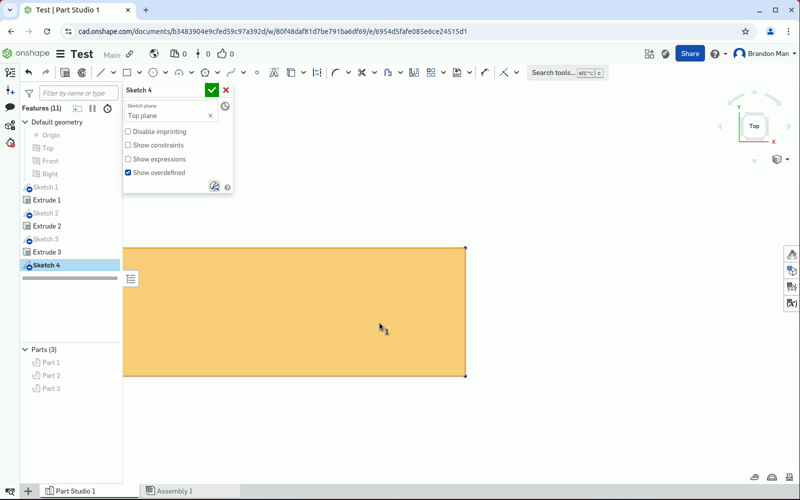
scroll(-6)
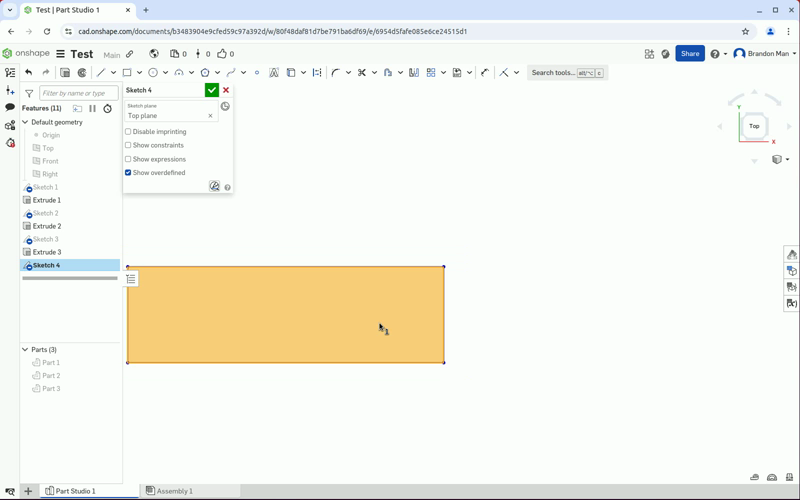
scroll(-6)
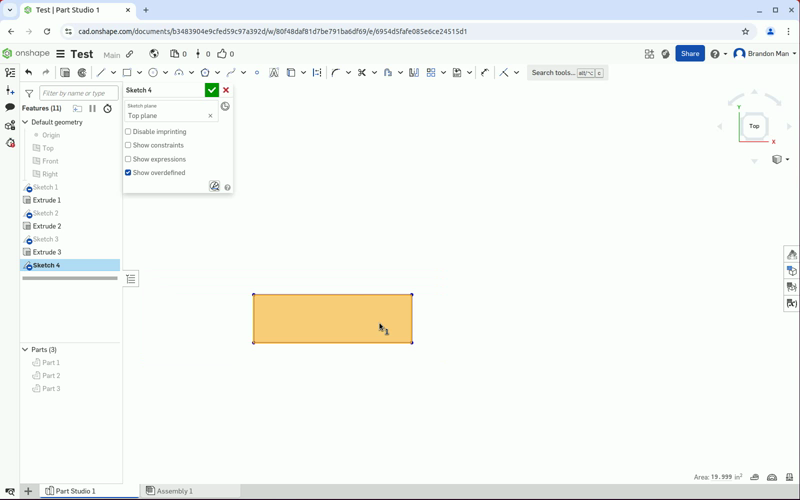
scroll(-6)
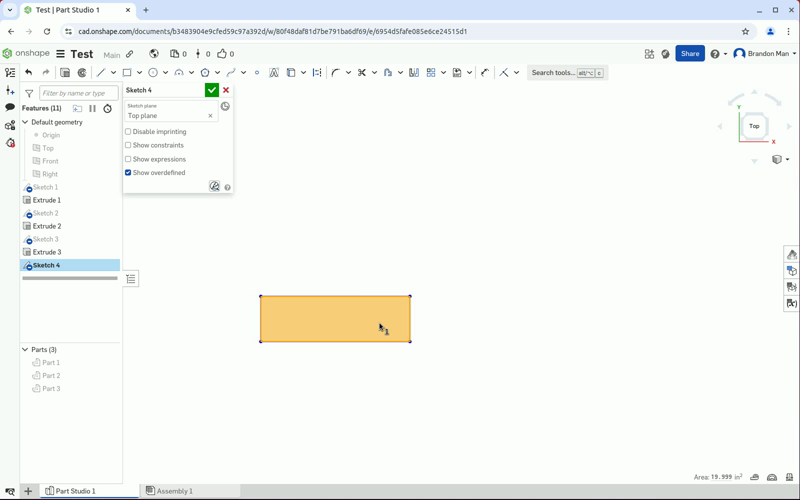
scroll(-6)
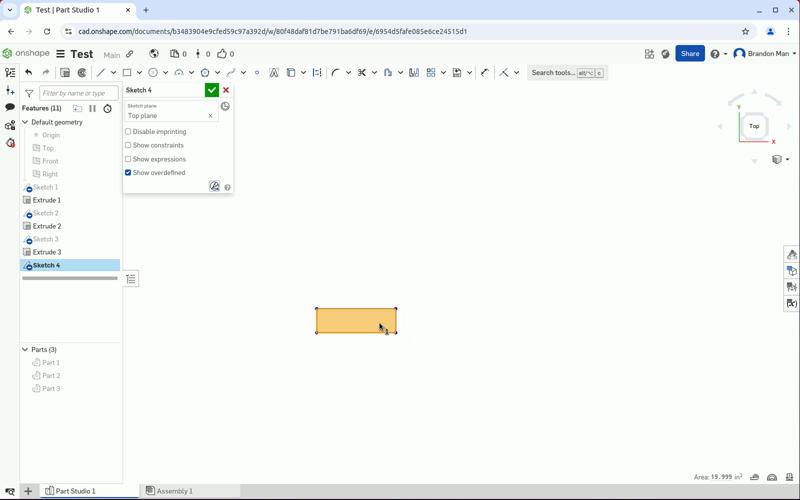
scroll(-6)
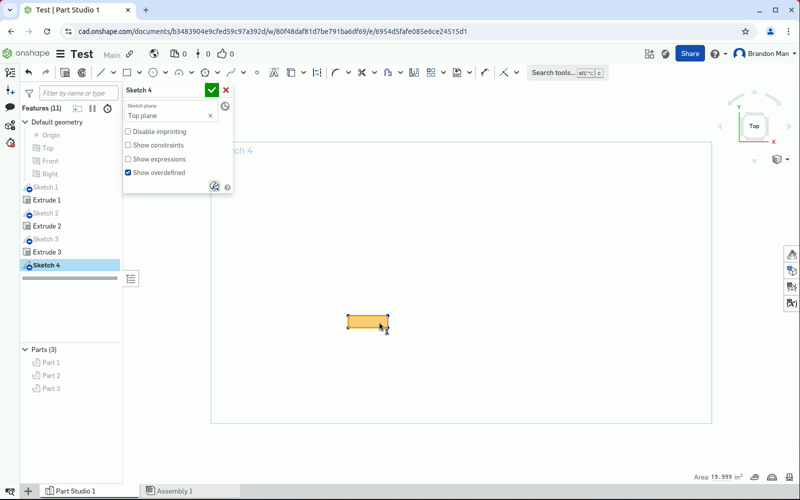
mouse_move(73, 352)
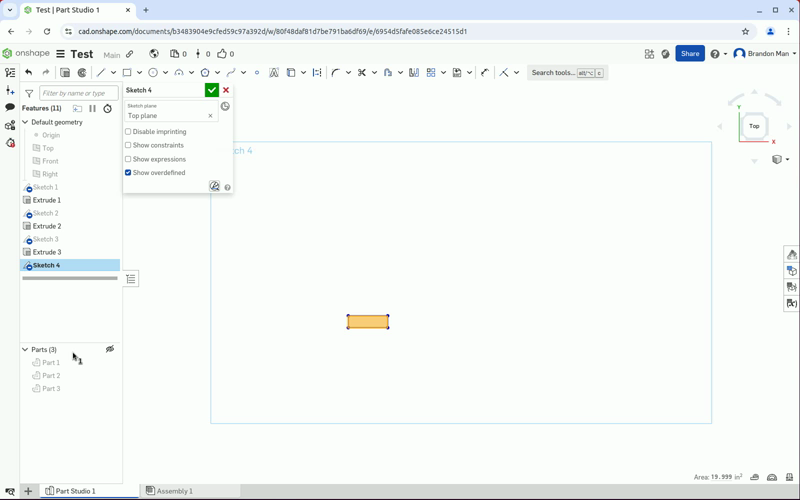
key(shift+y)
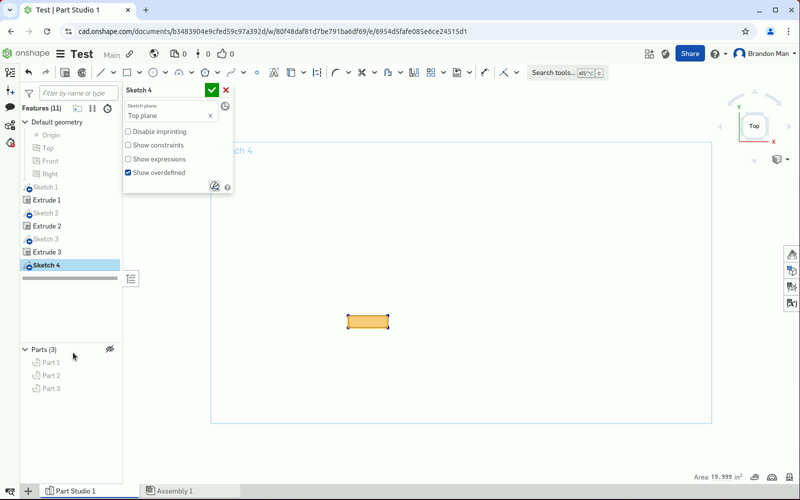
key(shift+e)
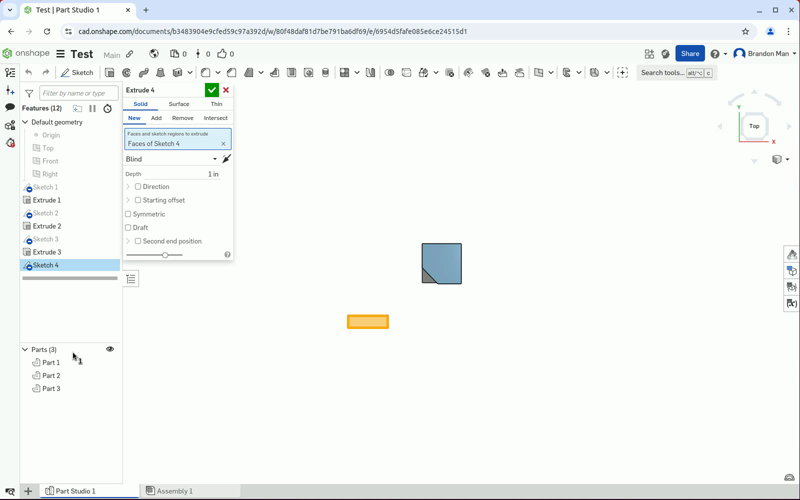
mouse_move(143, 106)
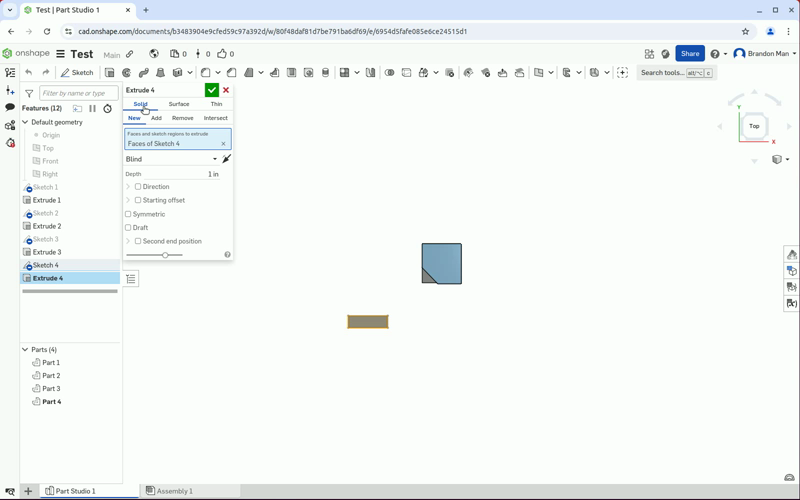
click(143, 106)
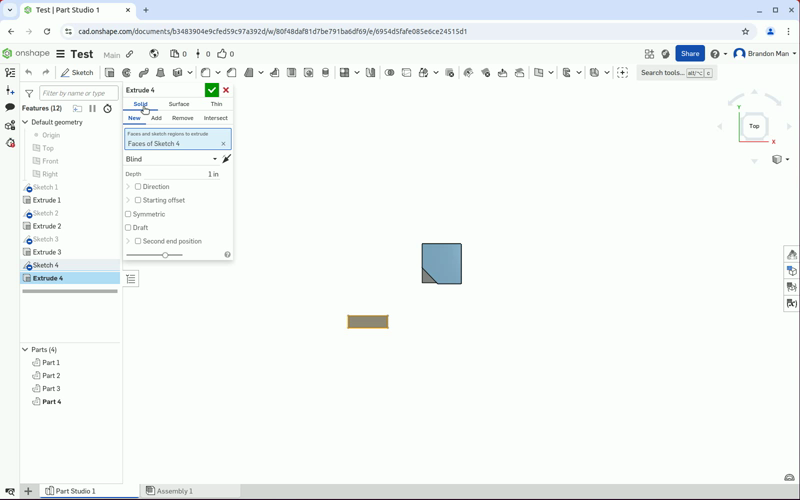
mouse_move(137, 120)
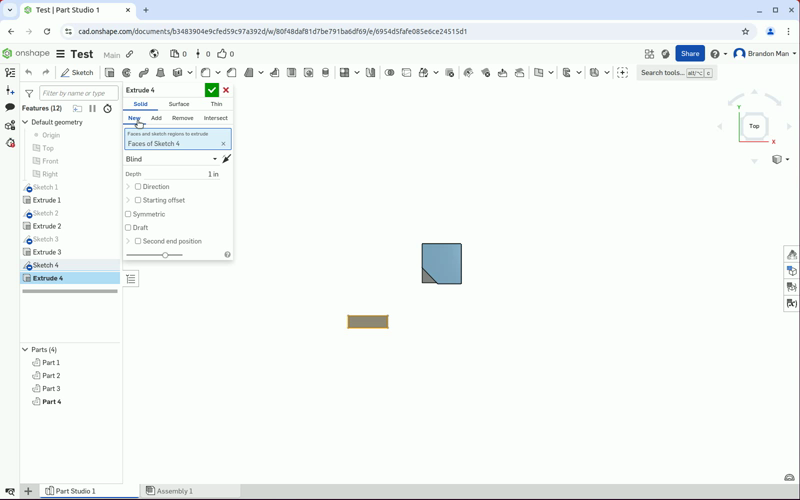
click(137, 120)
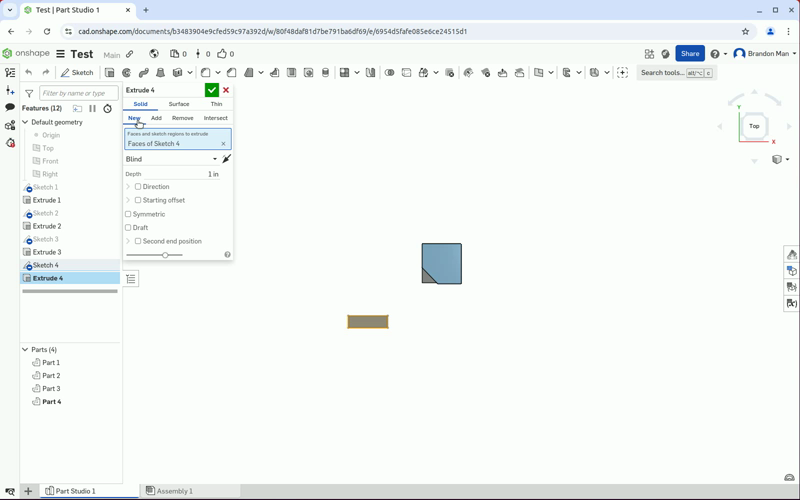
key(tab, 4)
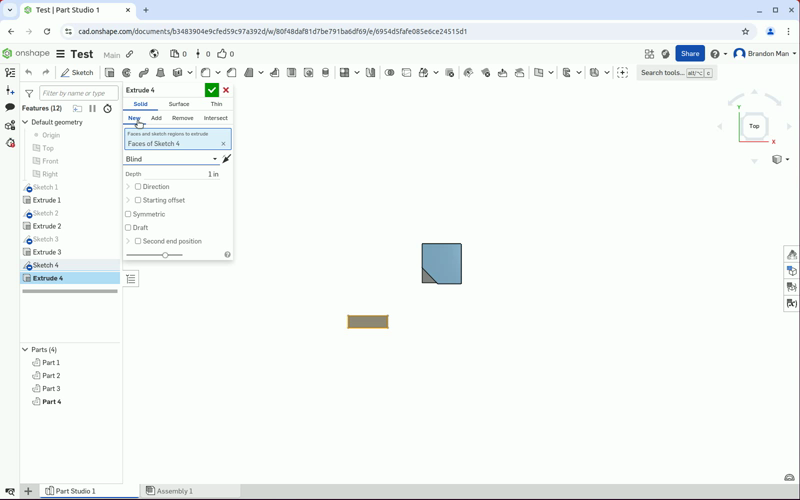
text(3.129)
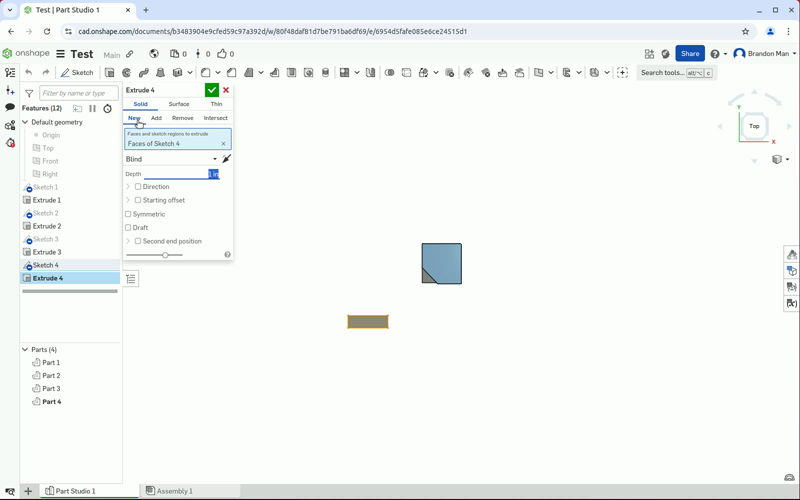
key(enter)
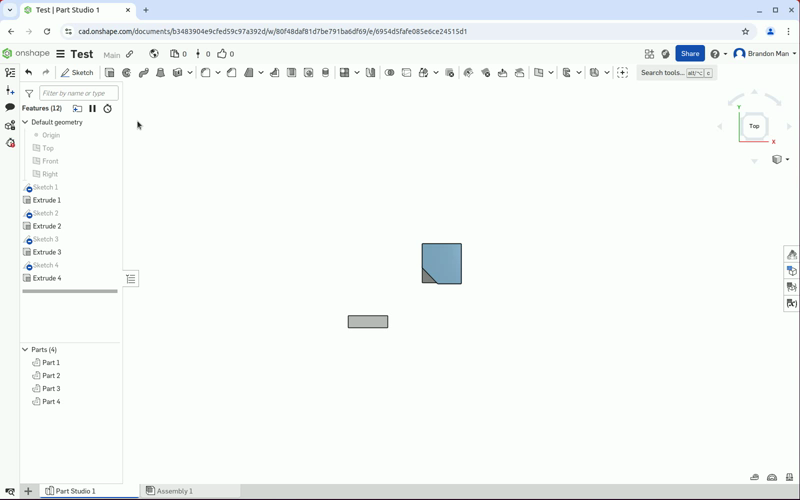
key(shift+h)
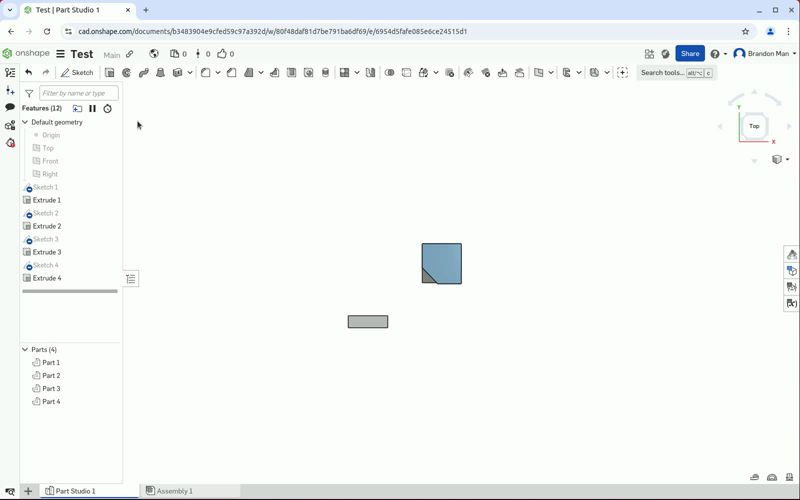
key(shift+h)
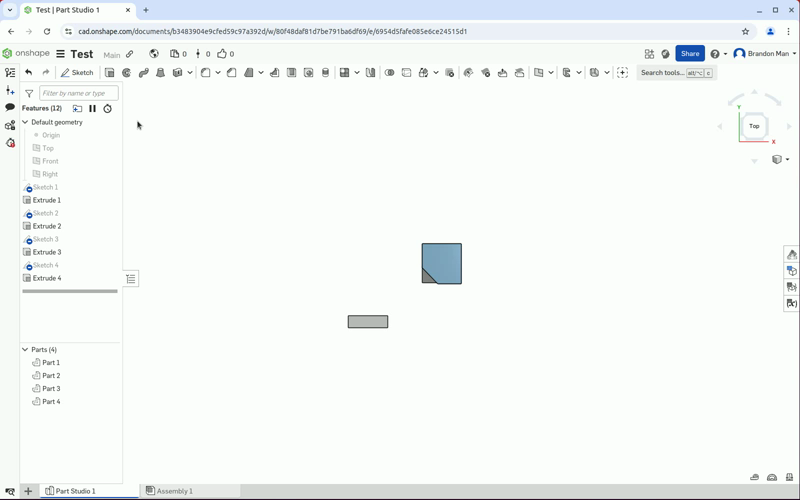
mouse_move(73, 189)
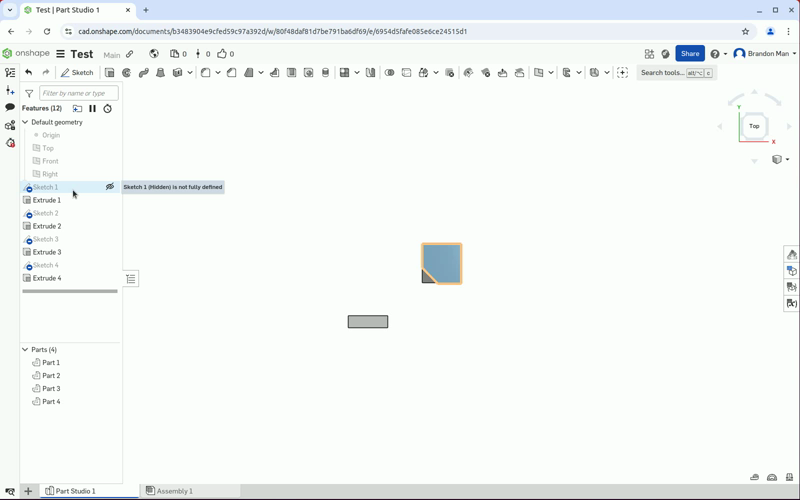
click(73, 189)
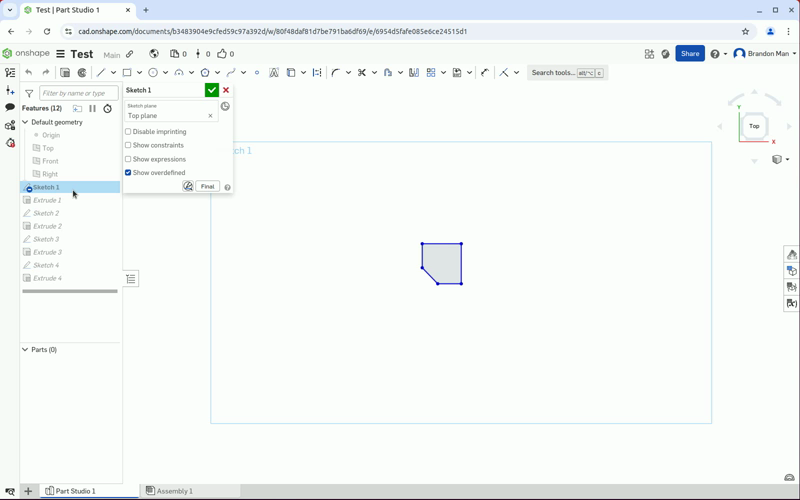
mouse_move(229, 92)
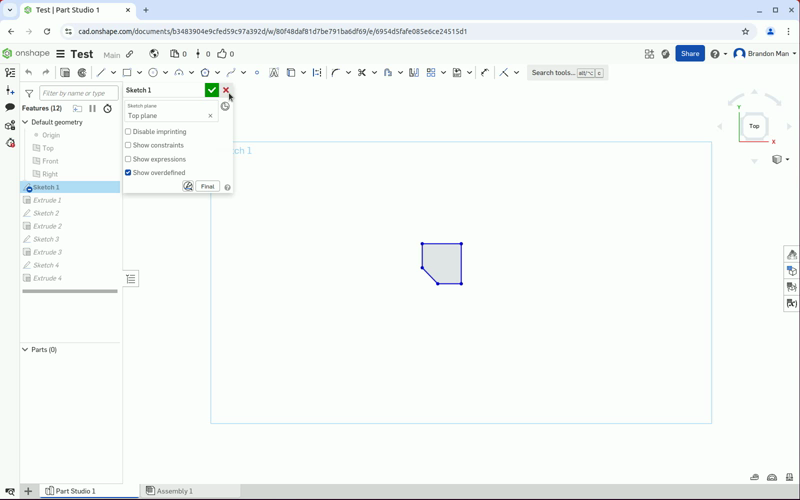
click(229, 92)
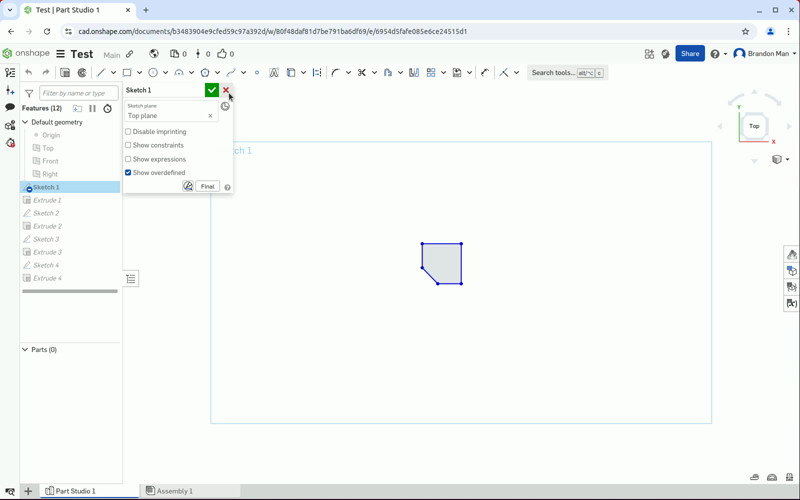
key(shift+s)
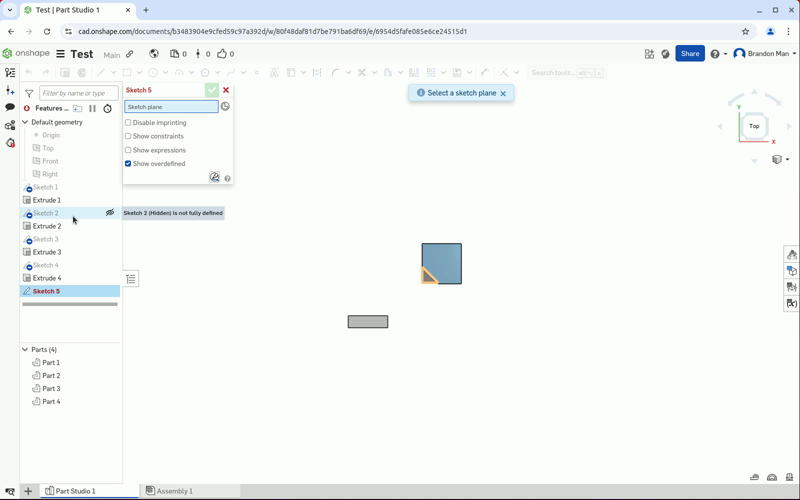
scroll(3)
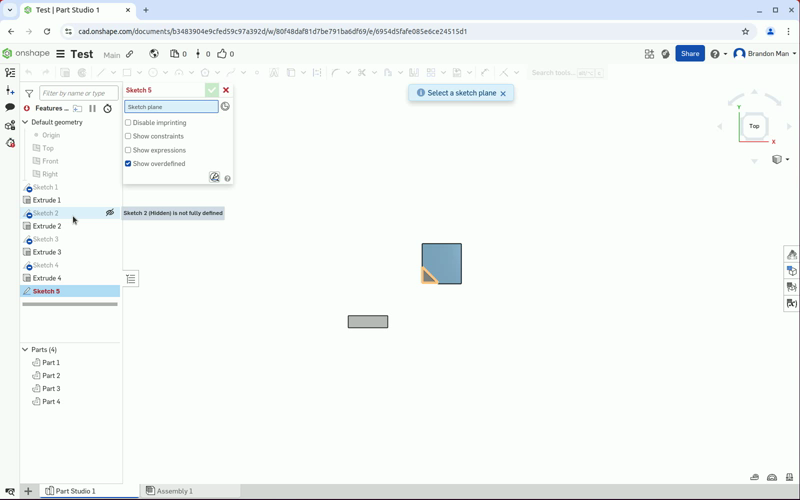
mouse_move(73, 150)
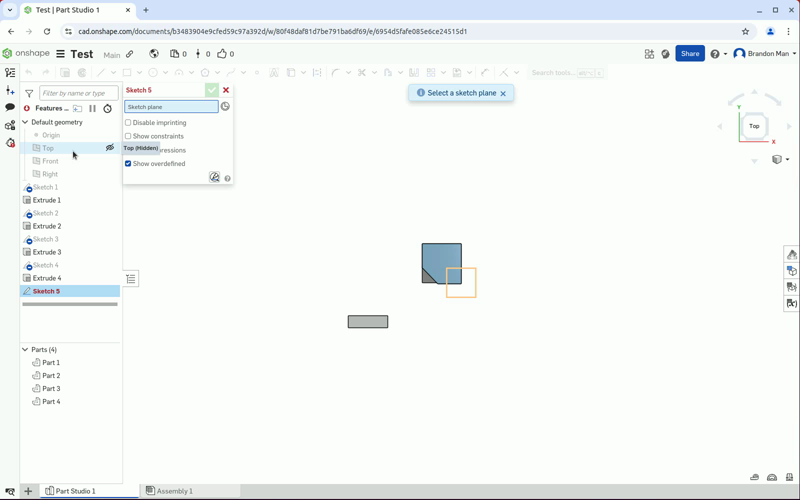
click(73, 150)
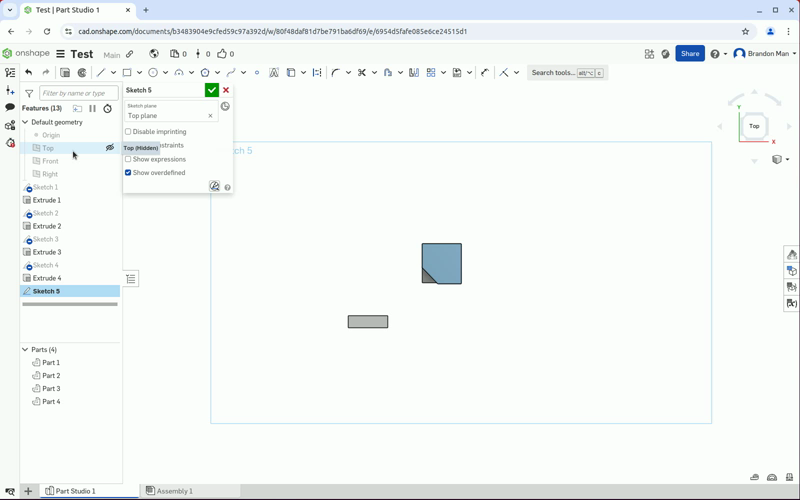
mouse_move(73, 352)
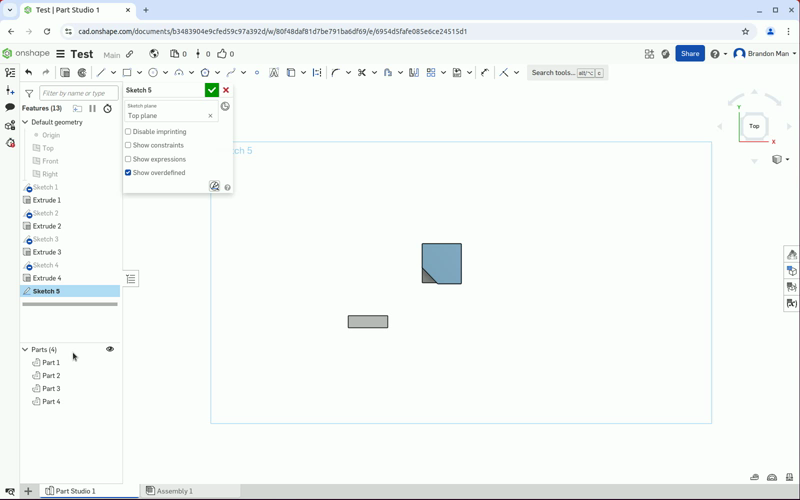
key(y)
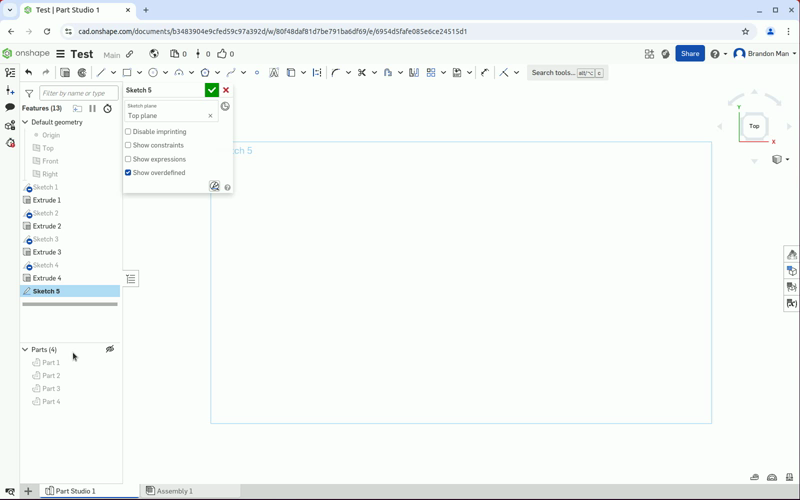
key(a)
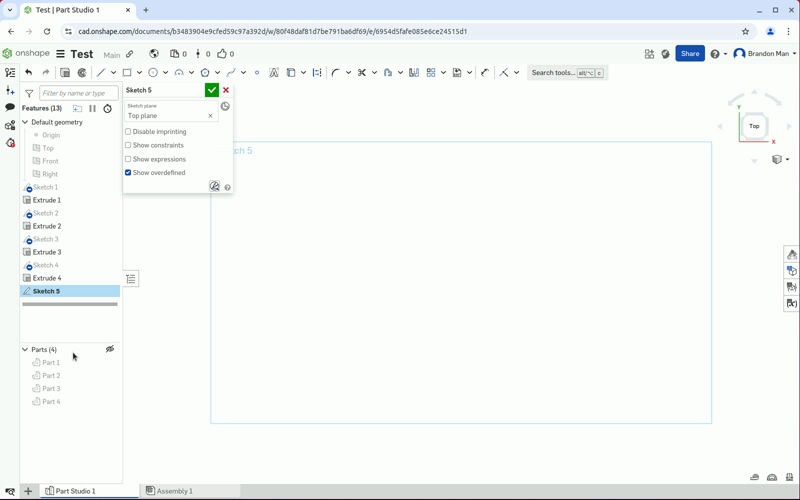
key_down(shift)
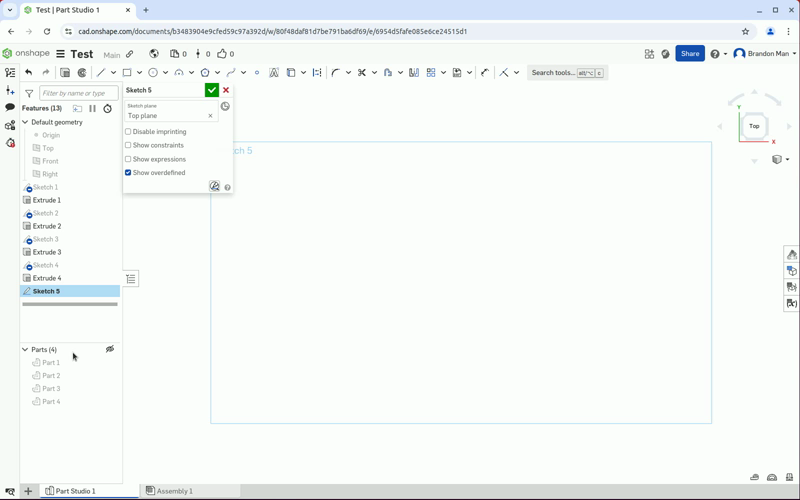
mouse_move(348, 354)
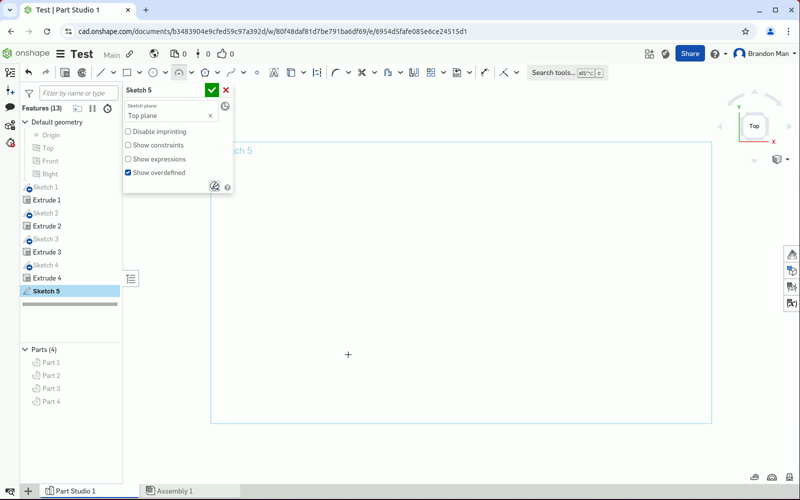
click(348, 354)
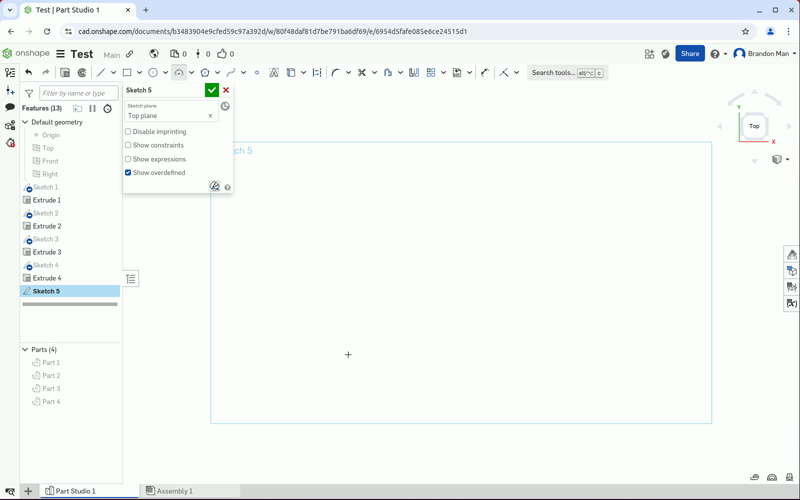
key_up(shift)
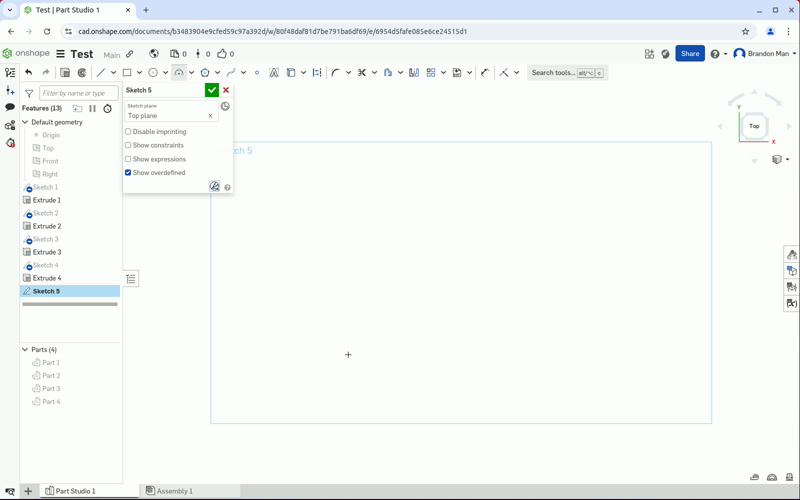
key_down(shift)
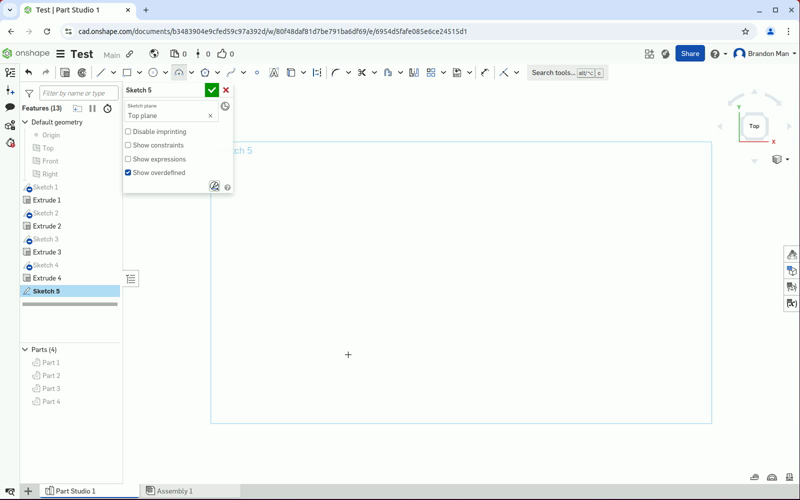
mouse_move(387, 354)
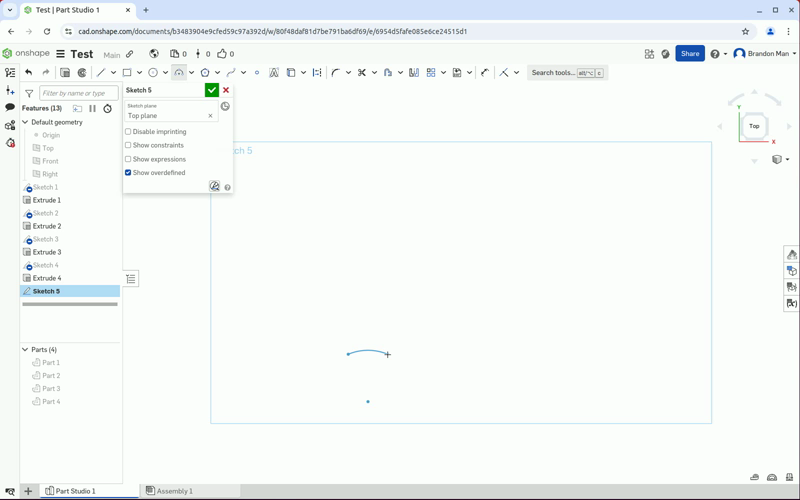
click(387, 354)
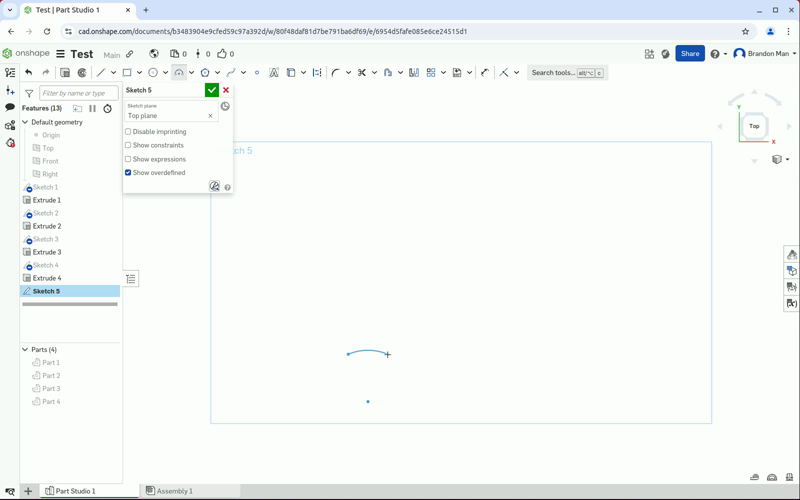
mouse_move(368, 374)
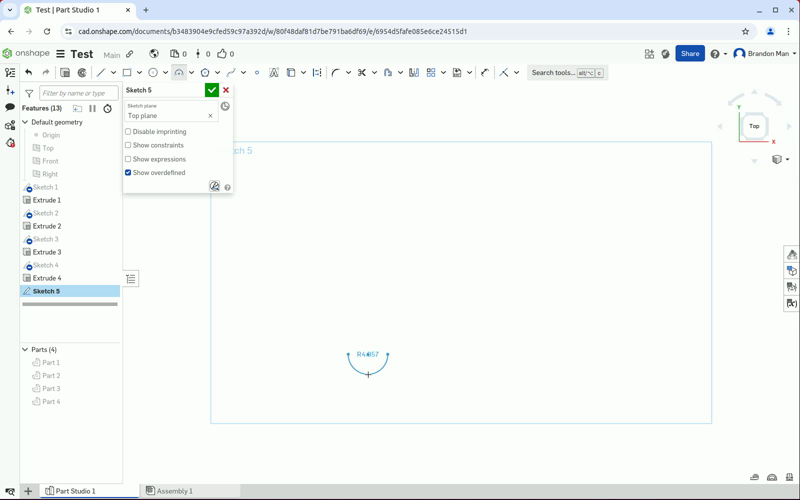
click(368, 374)
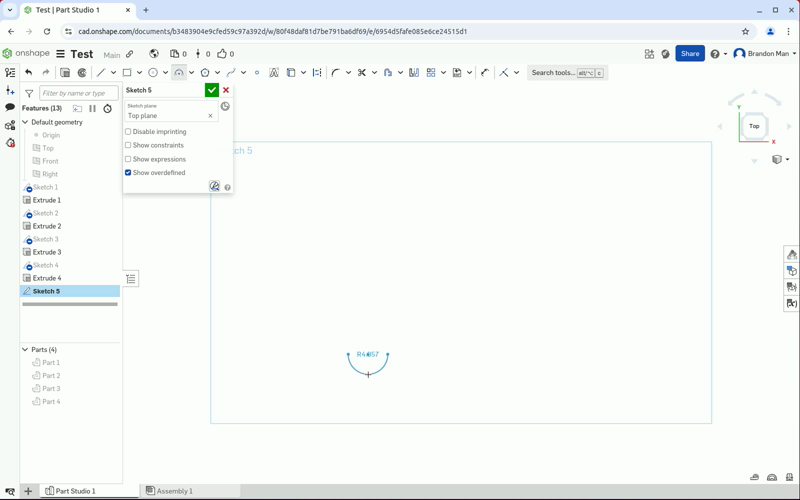
key_up(shift)
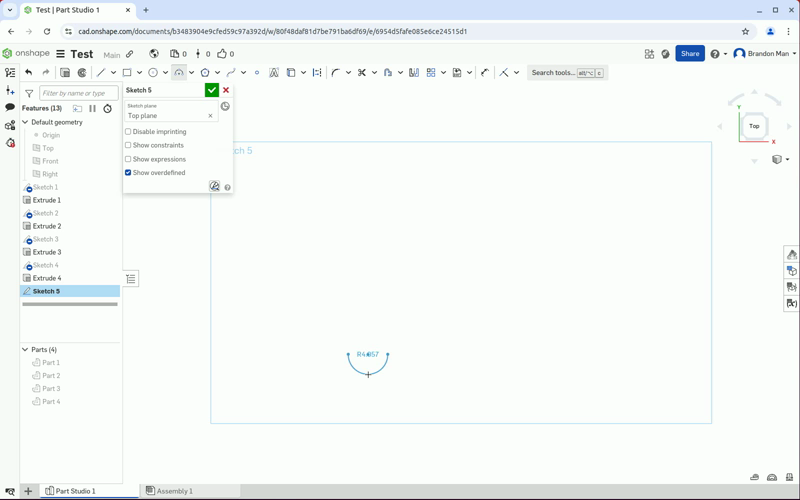
key(esc)
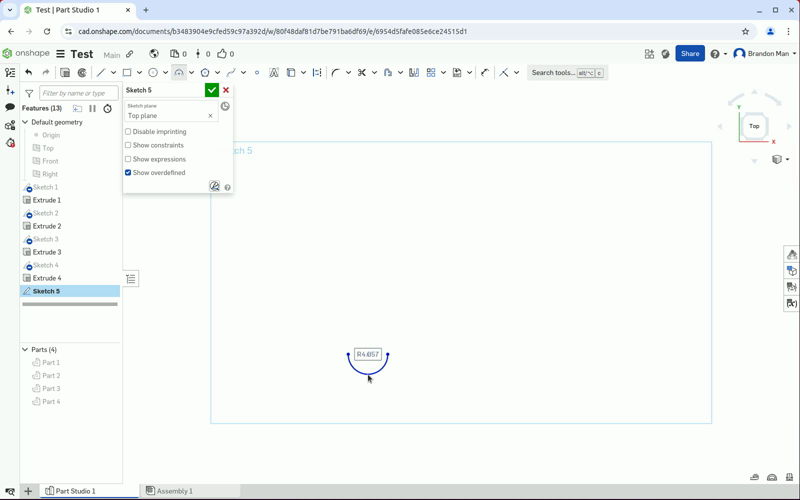
key(l)
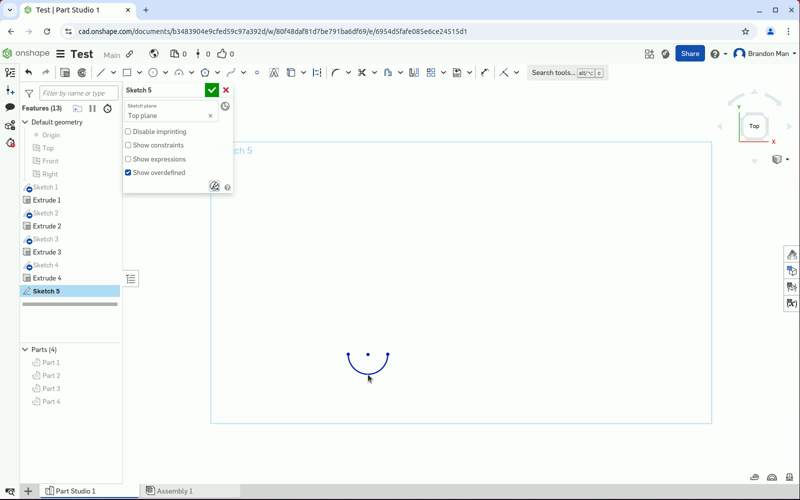
mouse_move(387, 354)
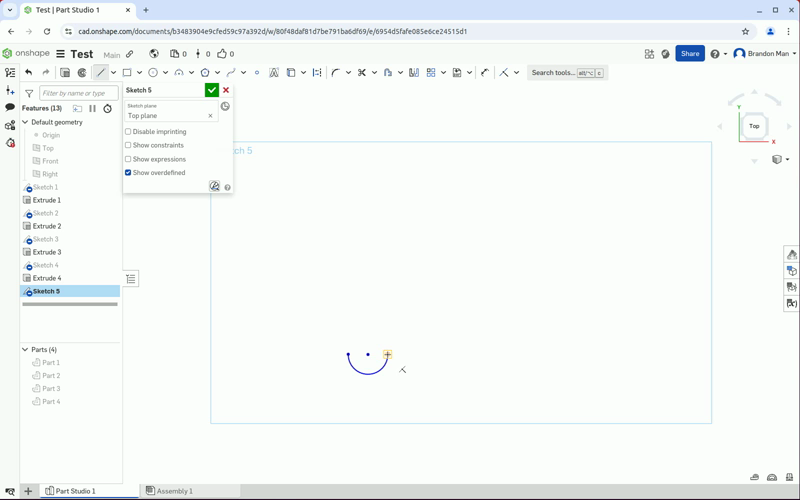
click(387, 354)
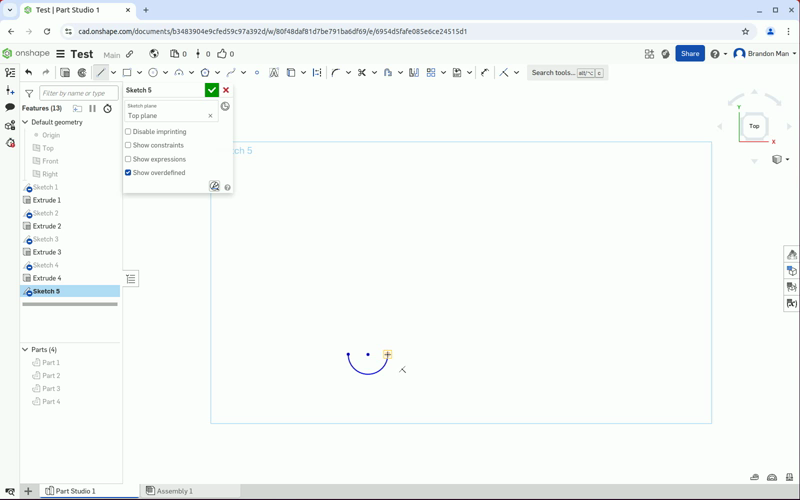
key_down(shift)
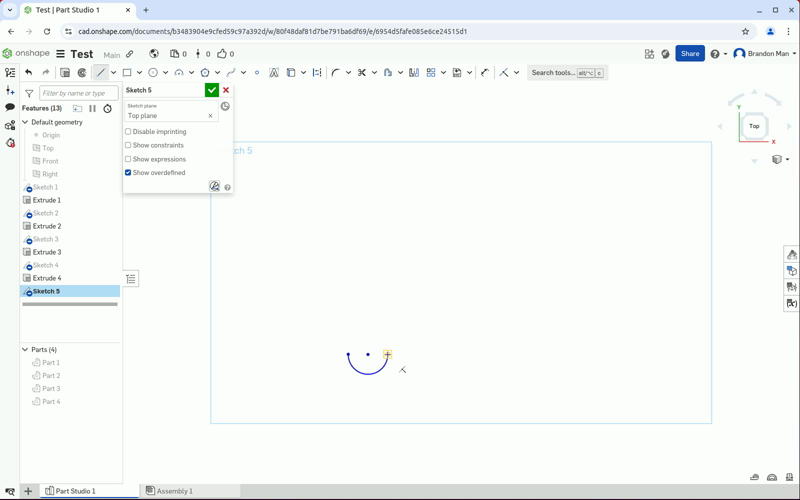
mouse_move(417, 354)
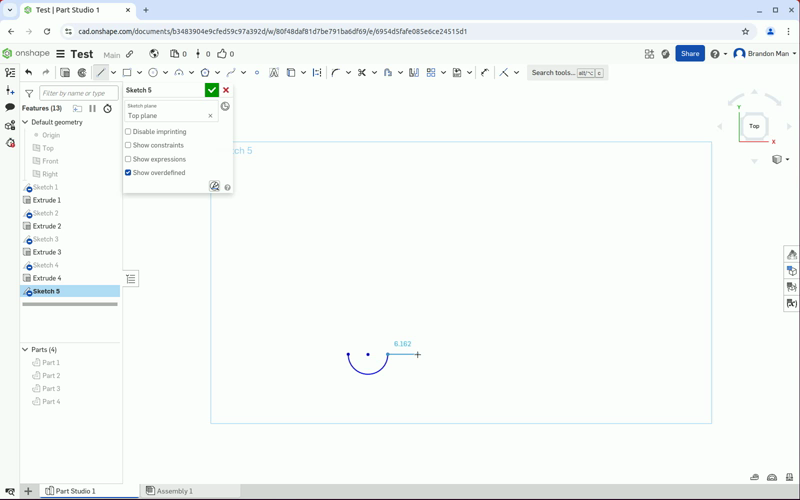
mouse_move(387, 327)
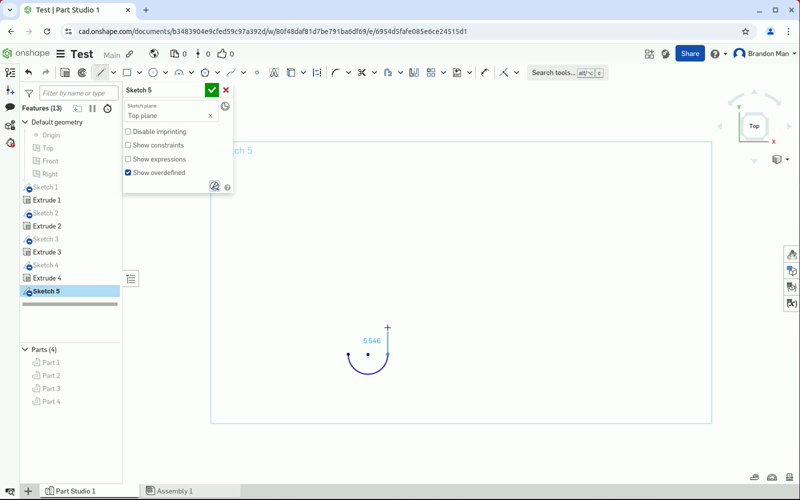
click(387, 327)
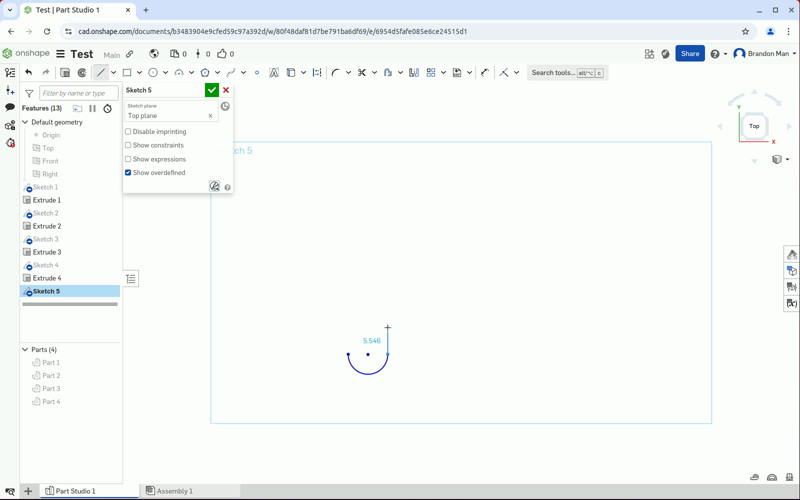
key_up(shift)
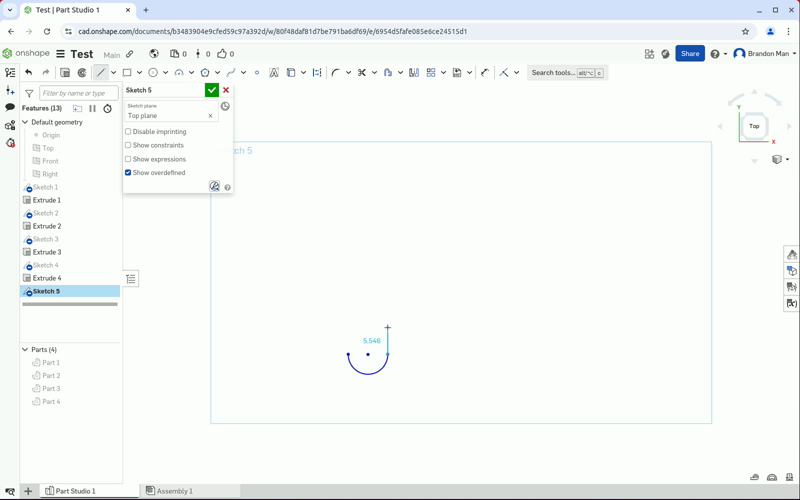
key_down(shift)
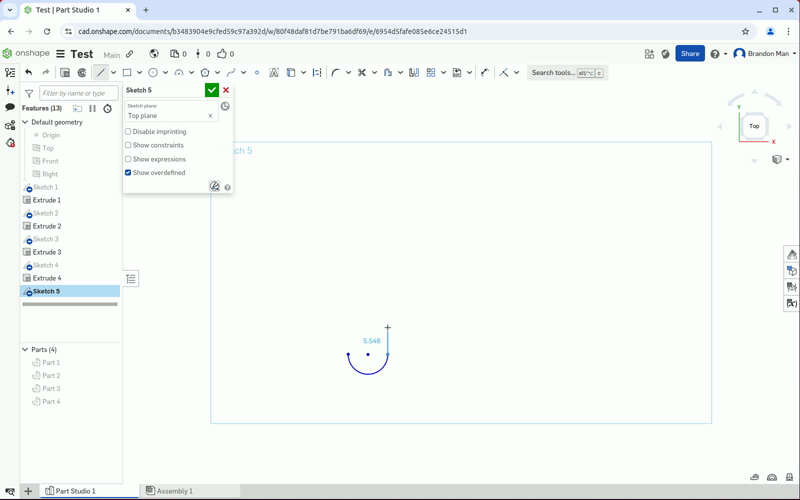
mouse_move(417, 327)
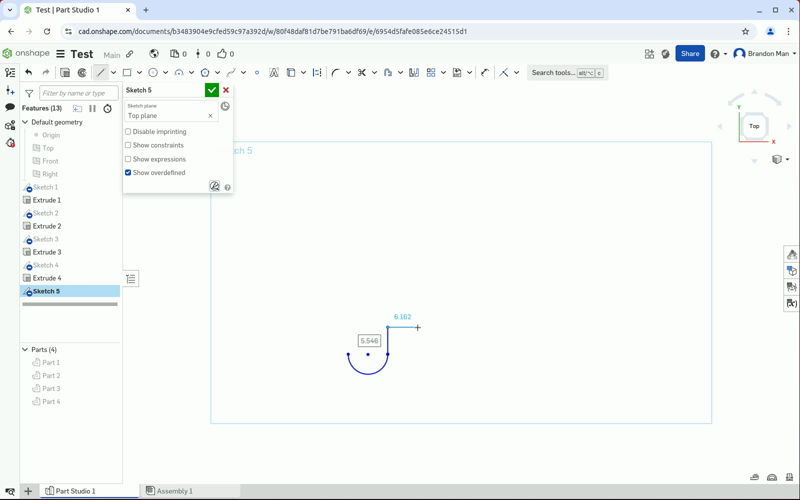
mouse_move(348, 327)
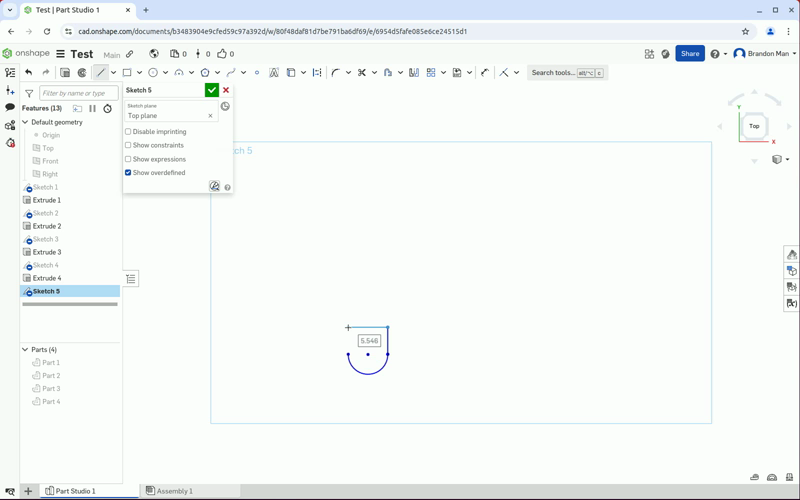
click(348, 327)
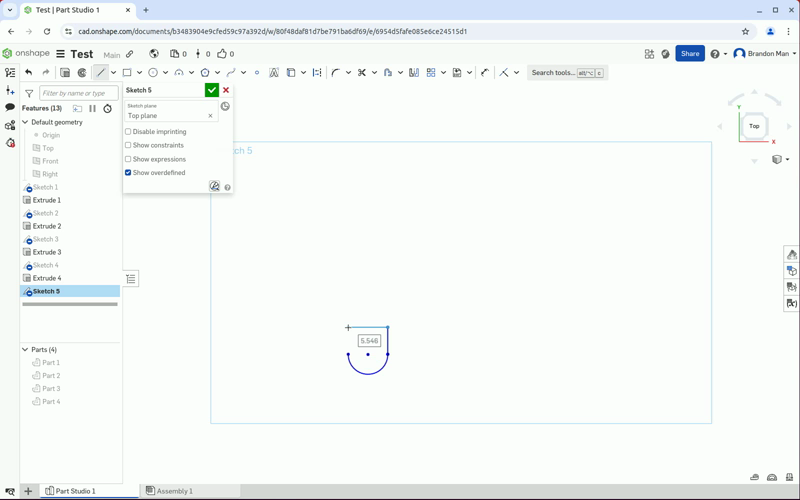
key_up(shift)
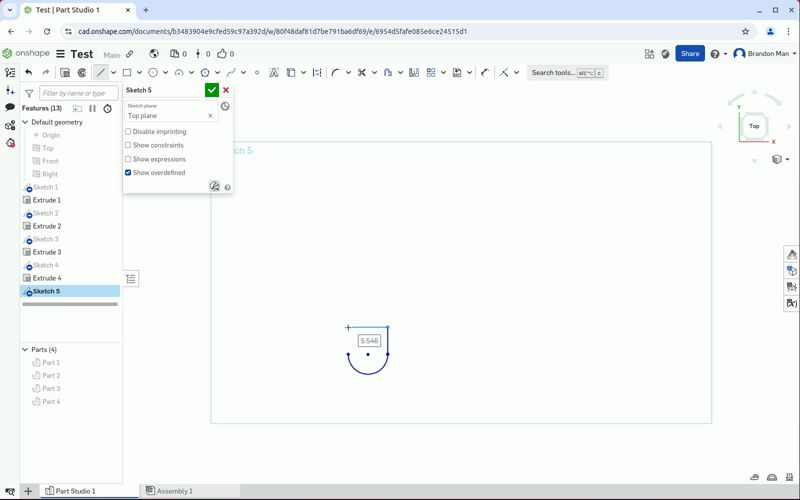
mouse_move(378, 327)
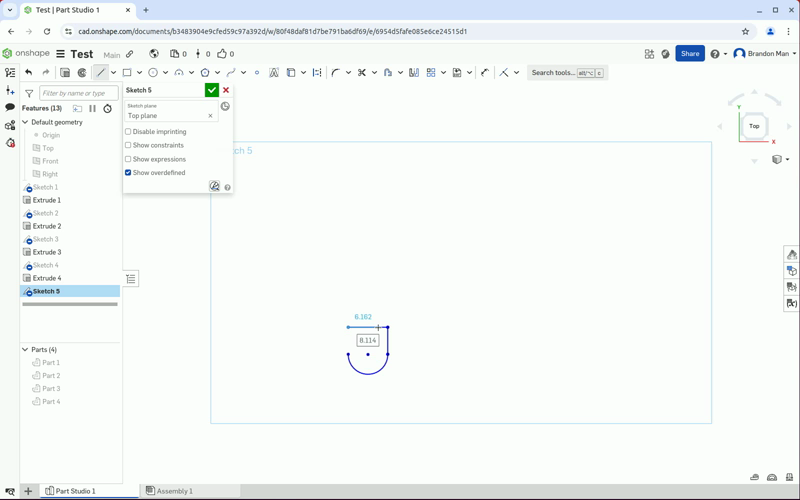
key_down(shift)
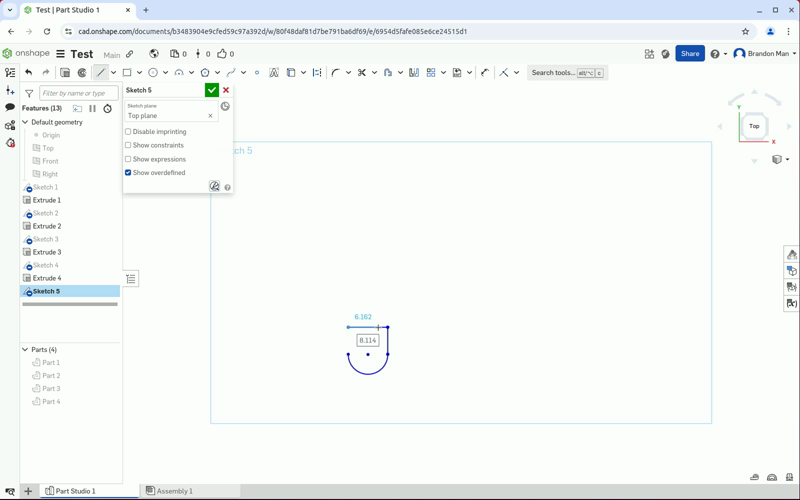
mouse_move(348, 354)
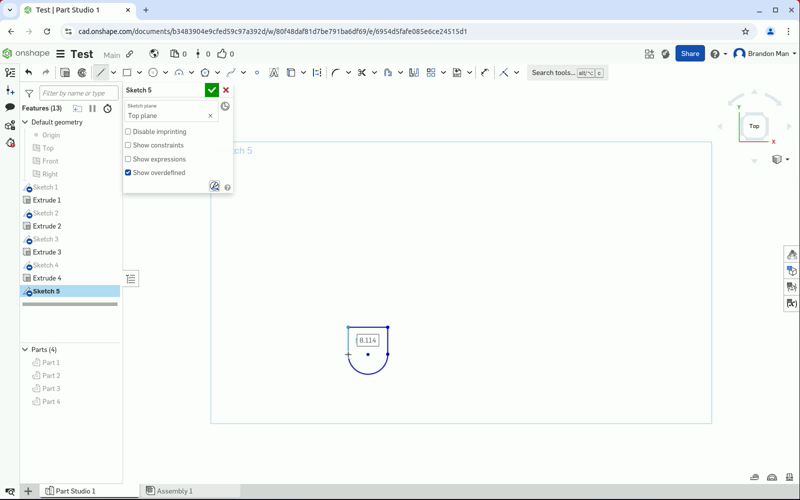
key_up(shift)
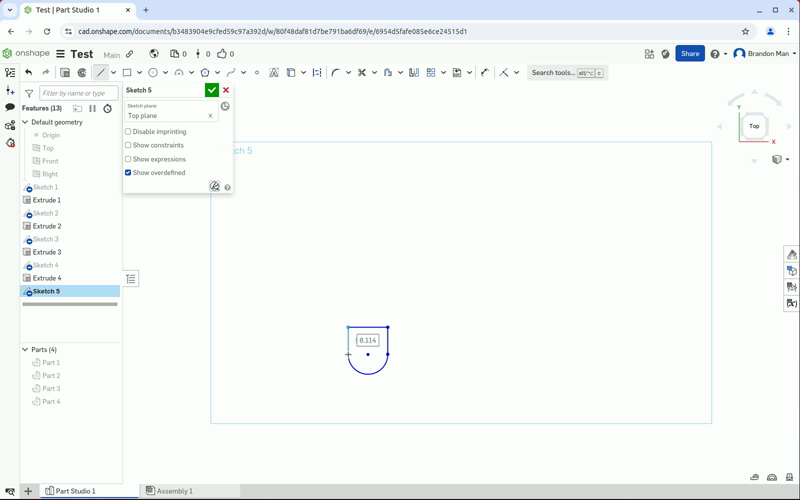
click(348, 354)
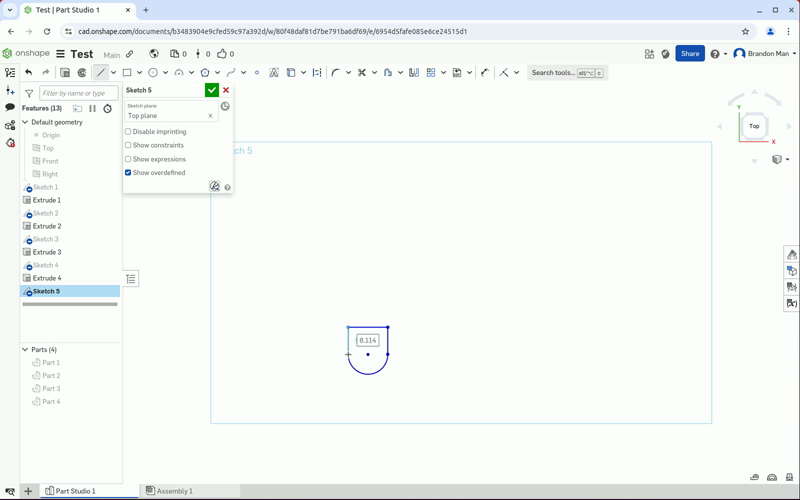
key(esc)
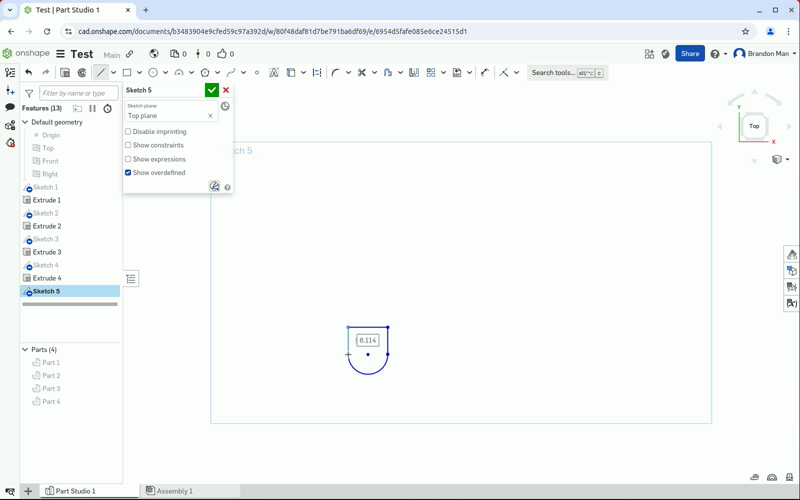
mouse_move(382, 347)
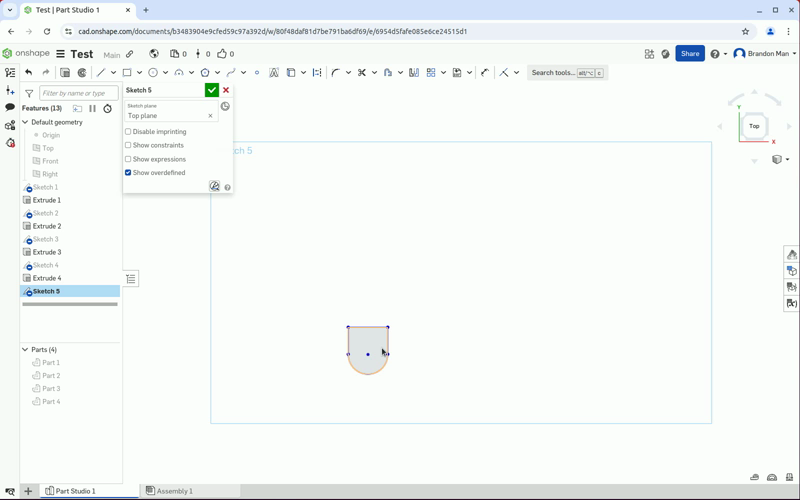
scroll(6)
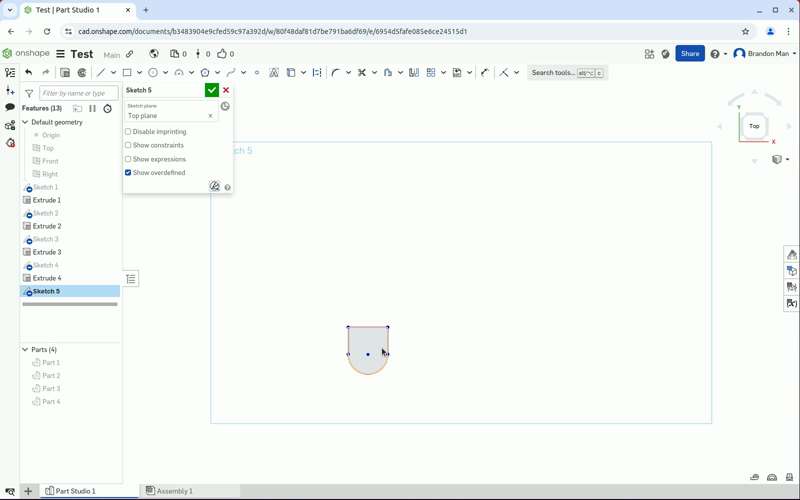
scroll(6)
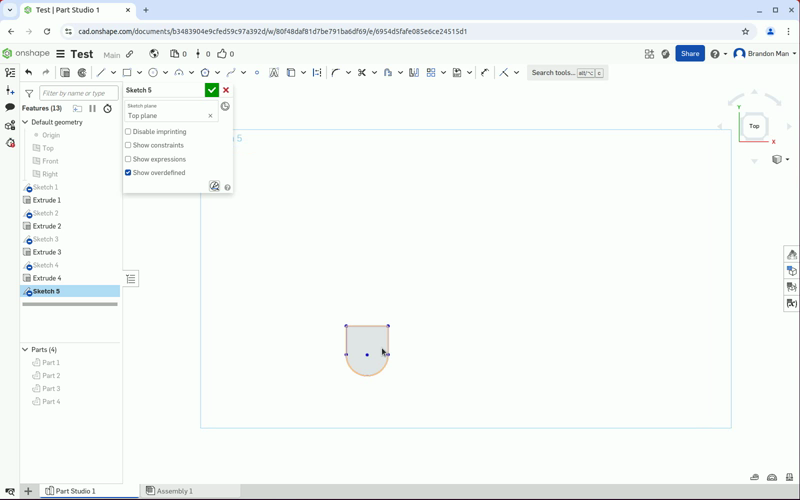
scroll(6)
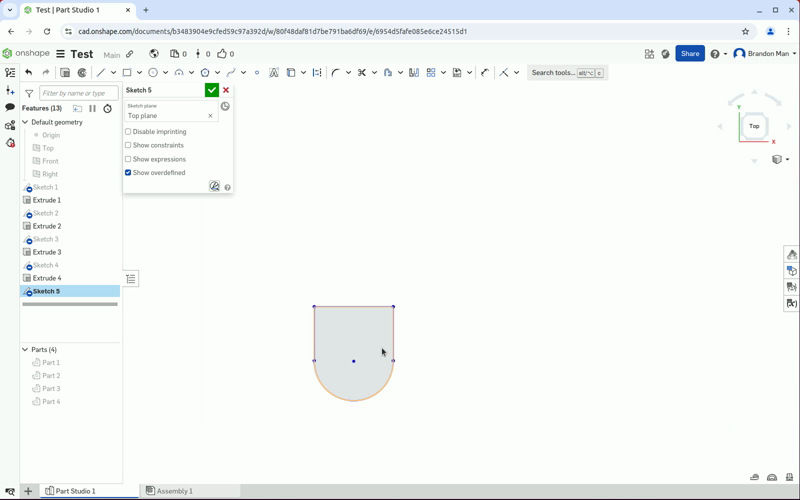
scroll(6)
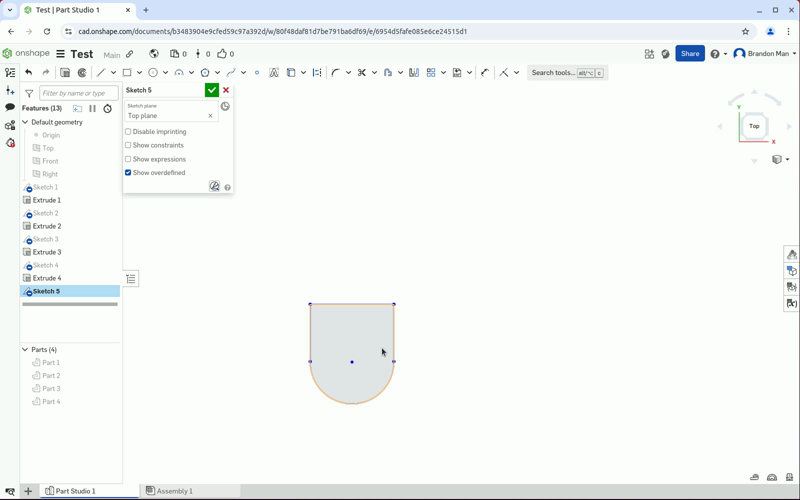
scroll(6)
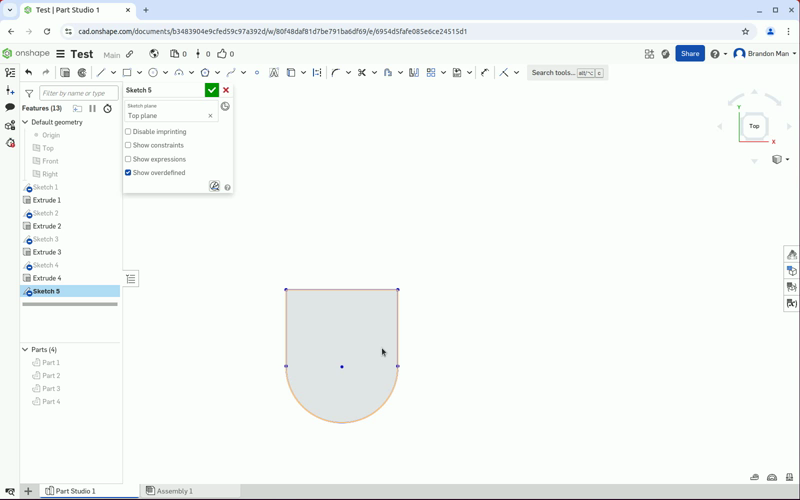
scroll(6)
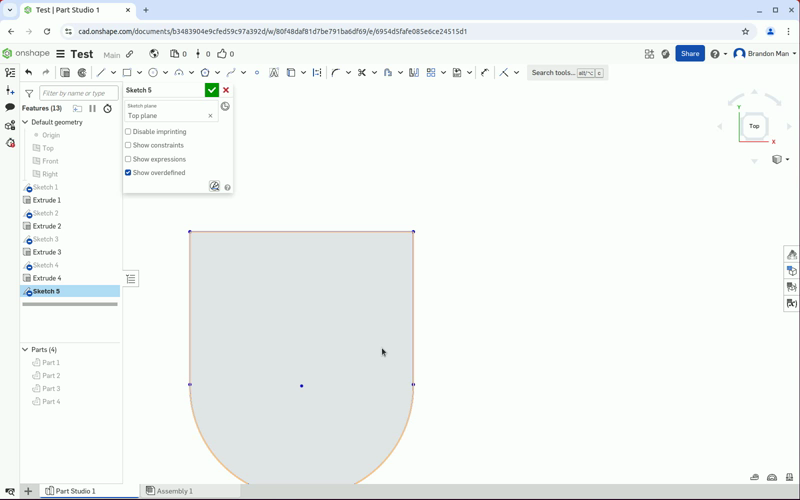
scroll(6)
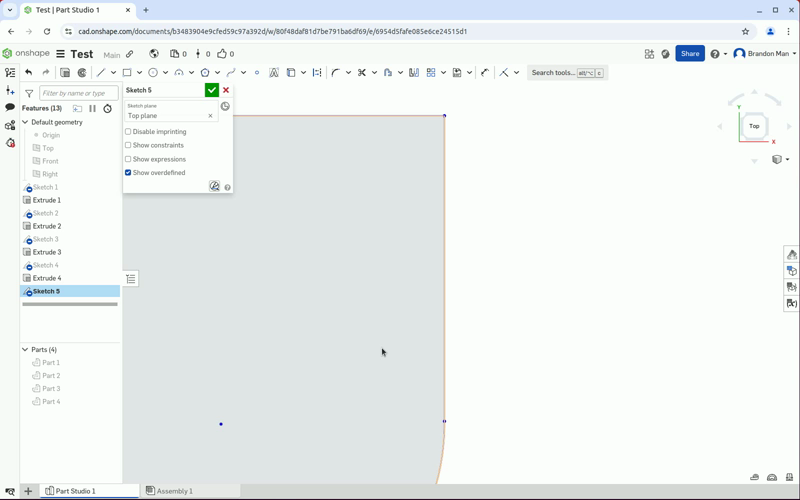
click(382, 347)
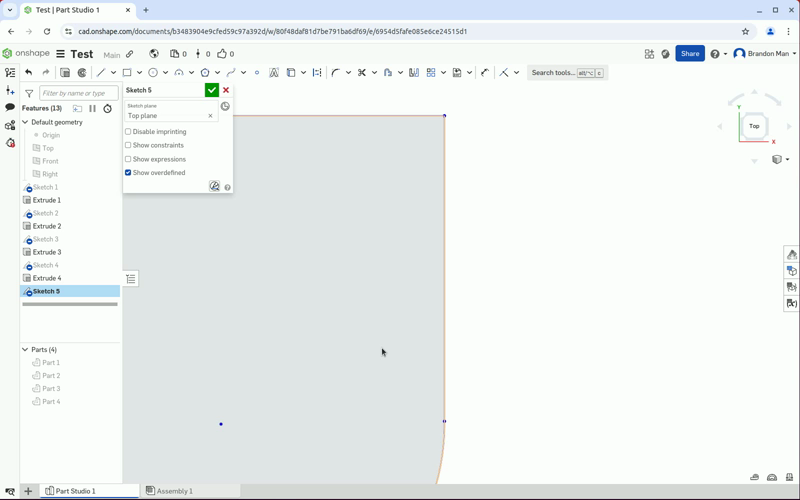
scroll(-6)
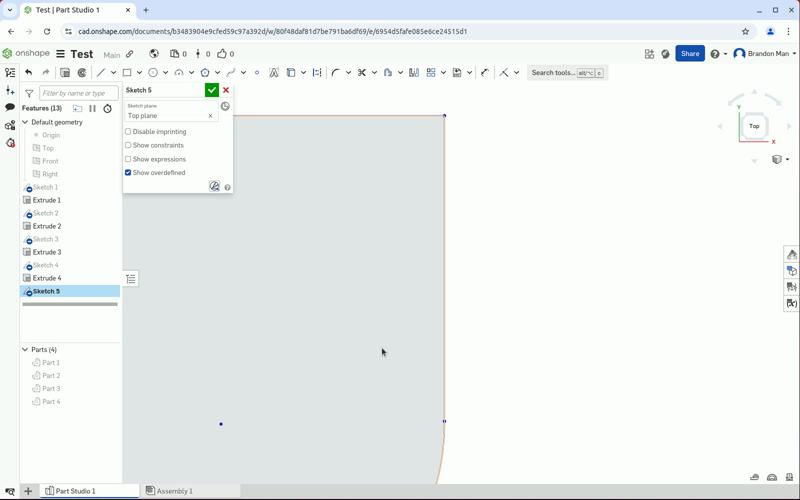
scroll(-6)
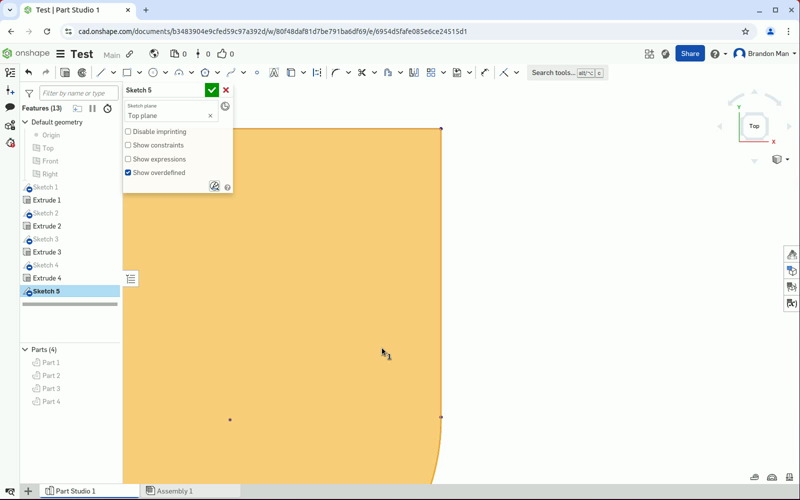
scroll(-6)
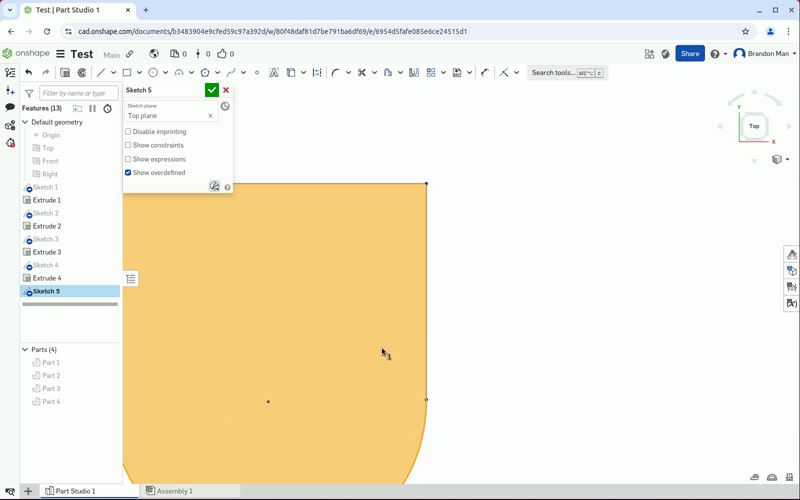
scroll(-6)
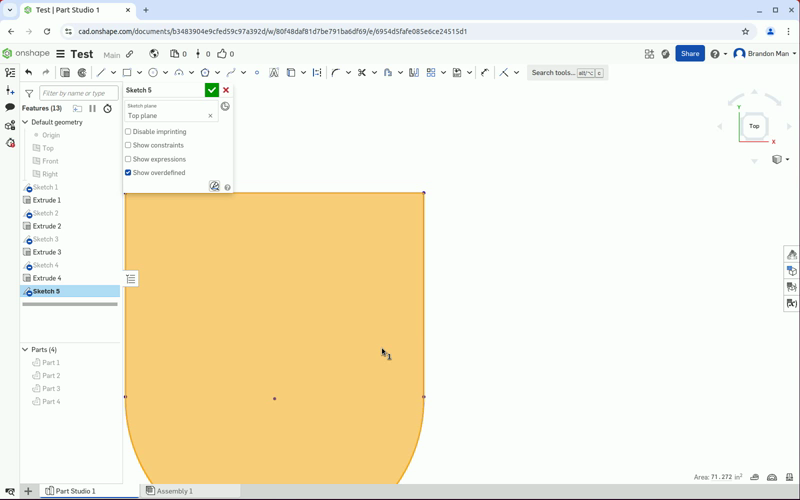
scroll(-6)
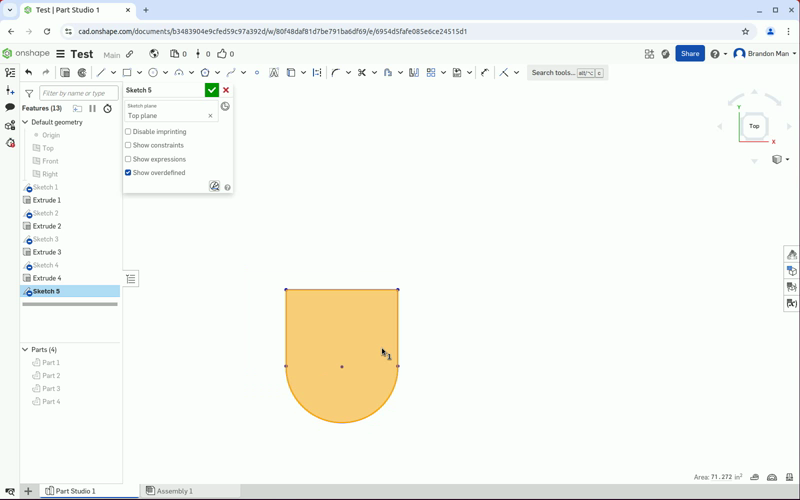
scroll(-6)
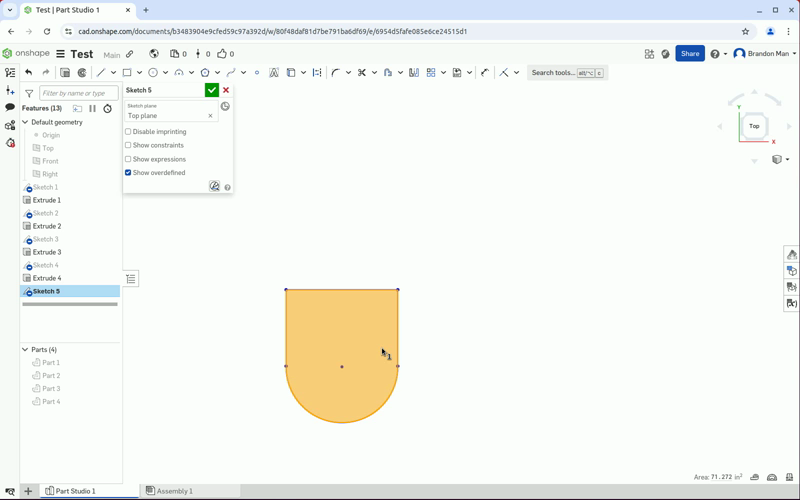
scroll(-6)
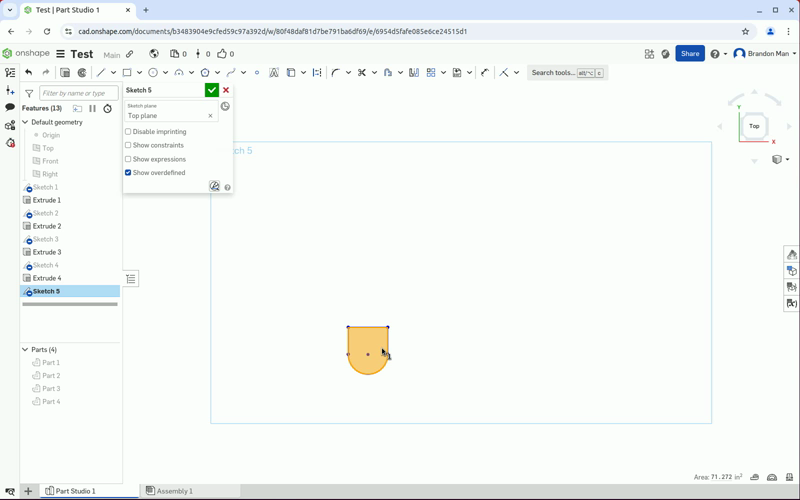
mouse_move(73, 352)
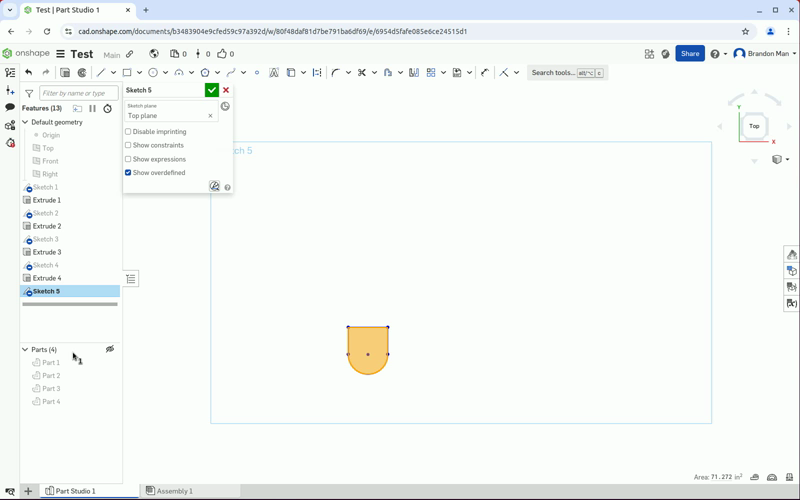
key(shift+y)
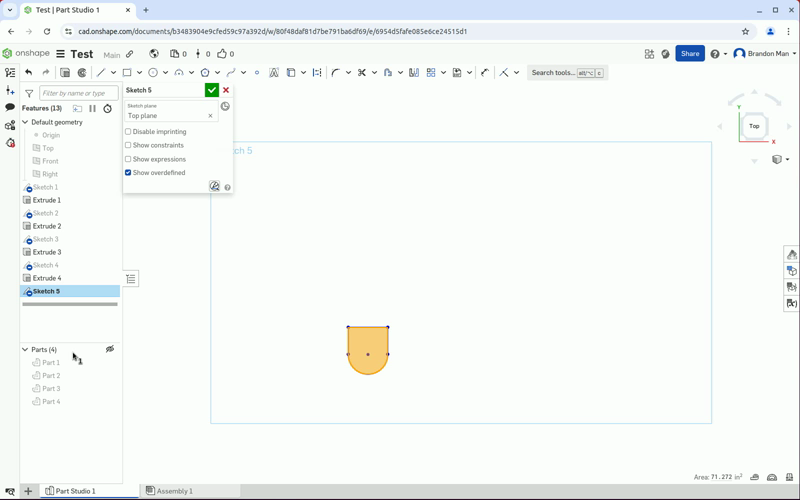
key(shift+e)
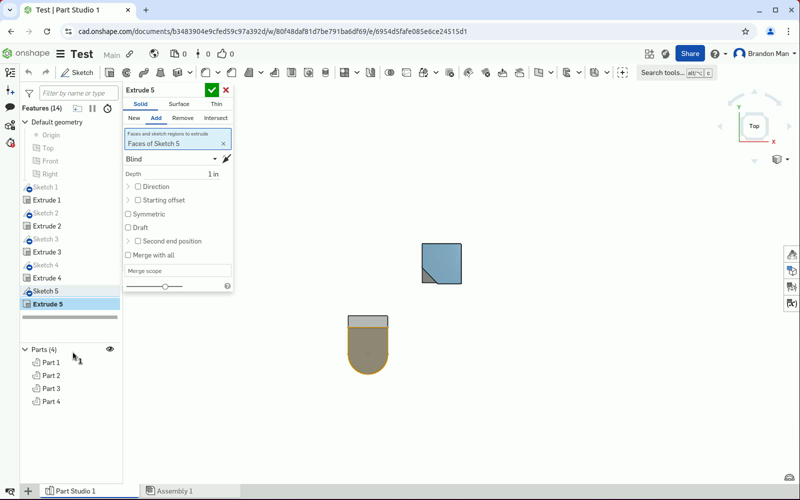
mouse_move(143, 106)
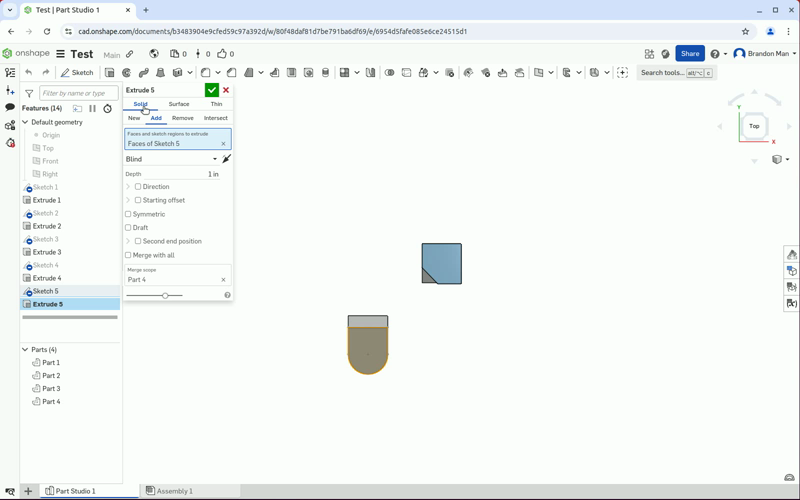
click(143, 106)
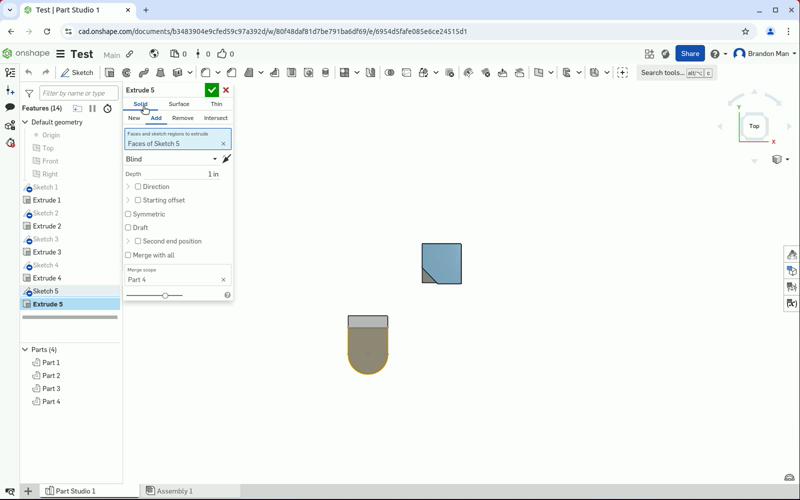
mouse_move(137, 120)
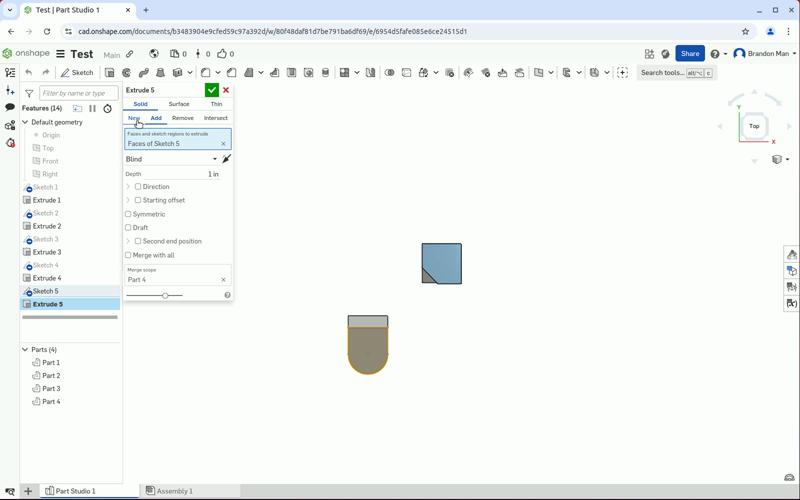
click(137, 120)
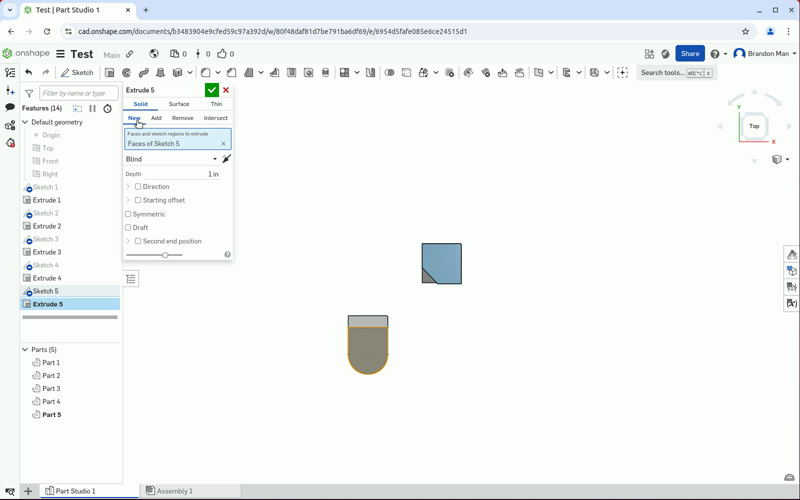
key(tab, 4)
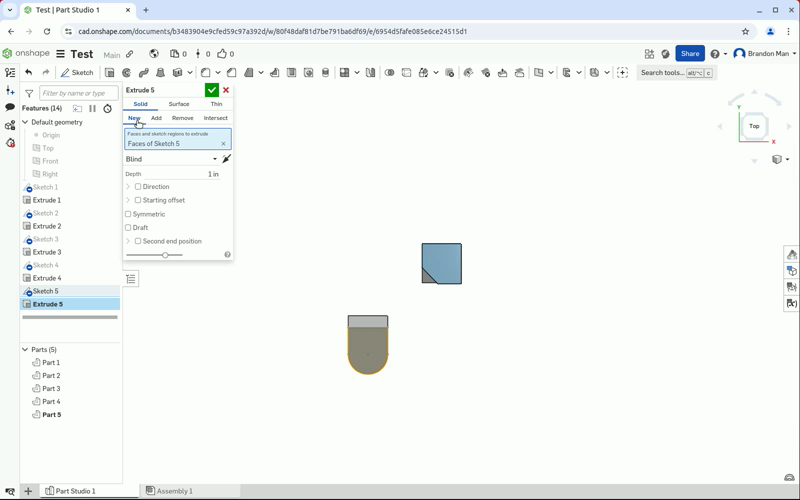
text(5.536)
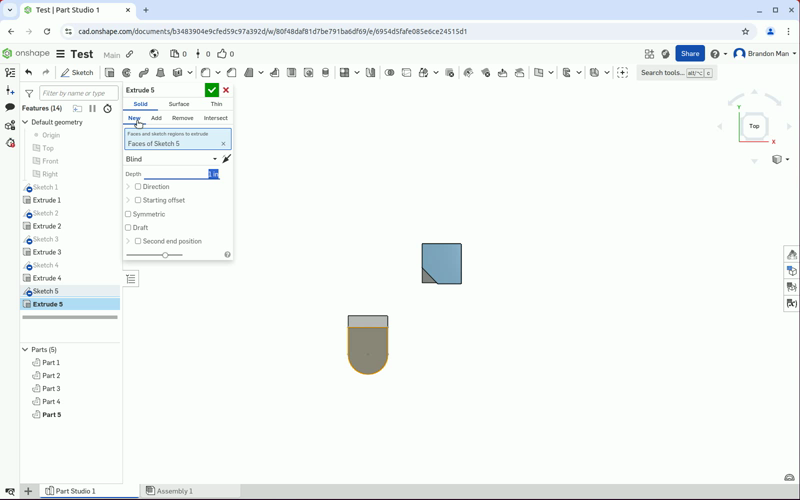
key(enter)
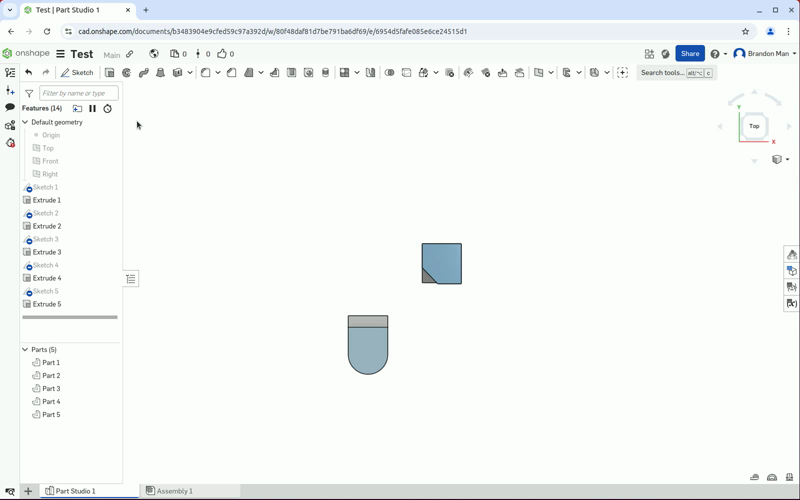
key(shift+h)
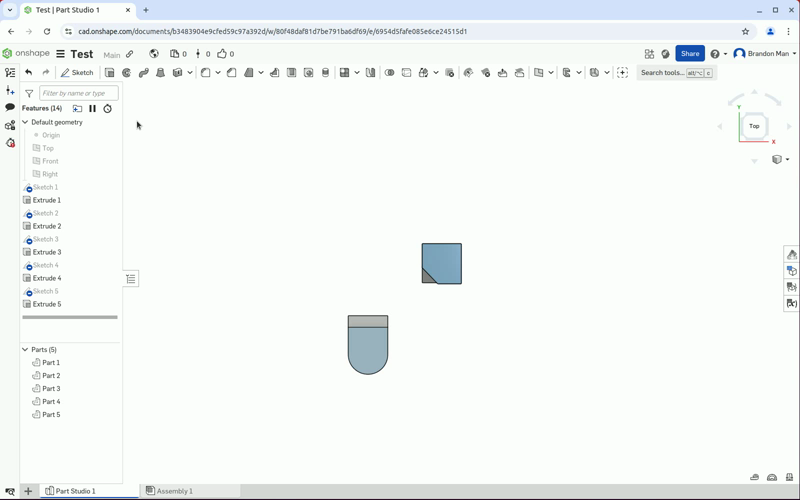
key(shift+h)
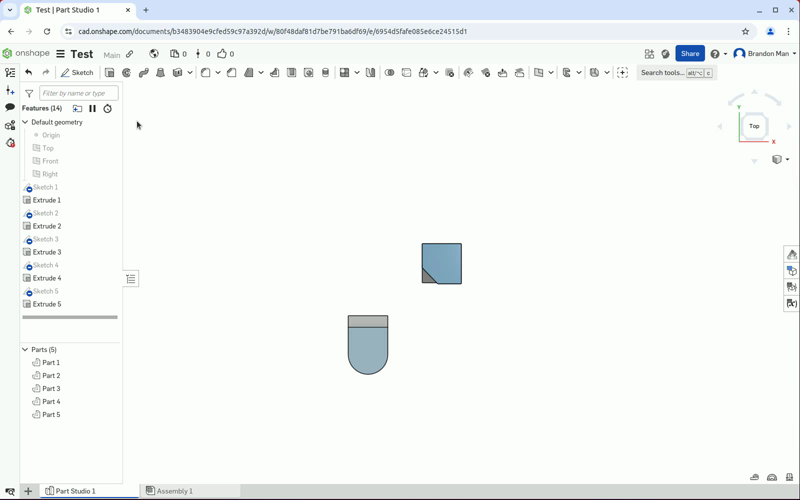
mouse_move(73, 189)
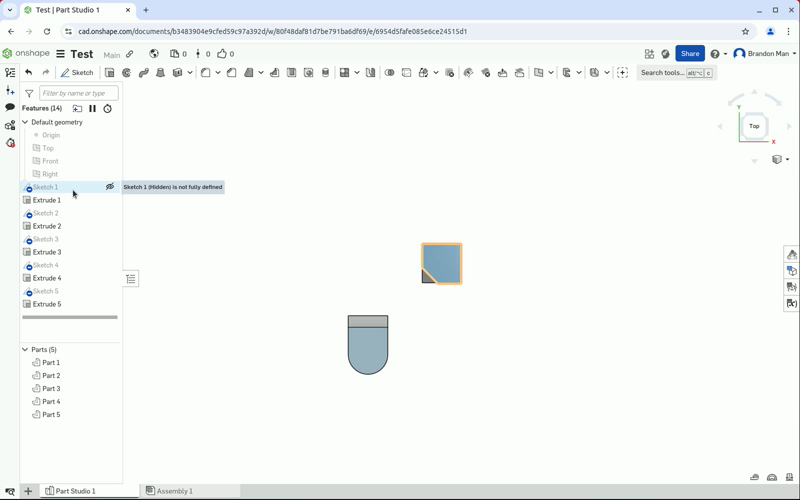
click(73, 189)
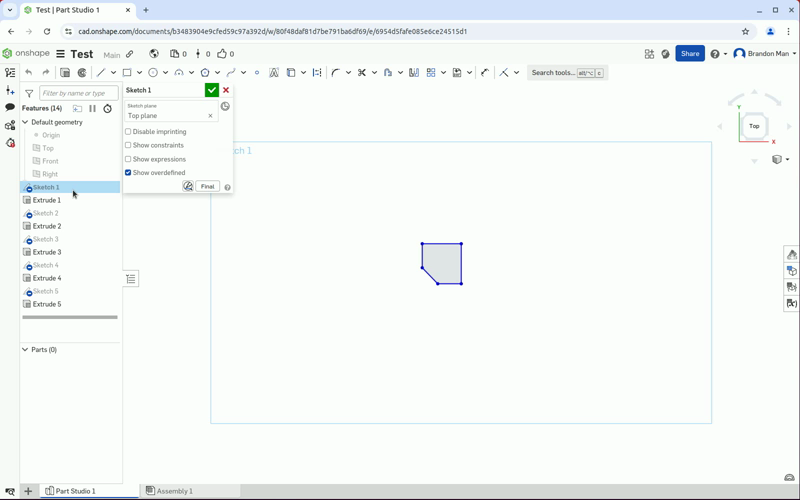
mouse_move(229, 92)
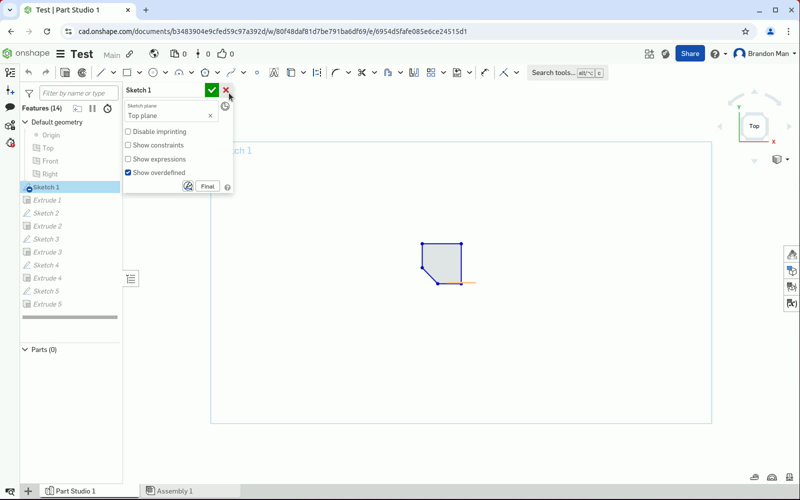
click(229, 92)
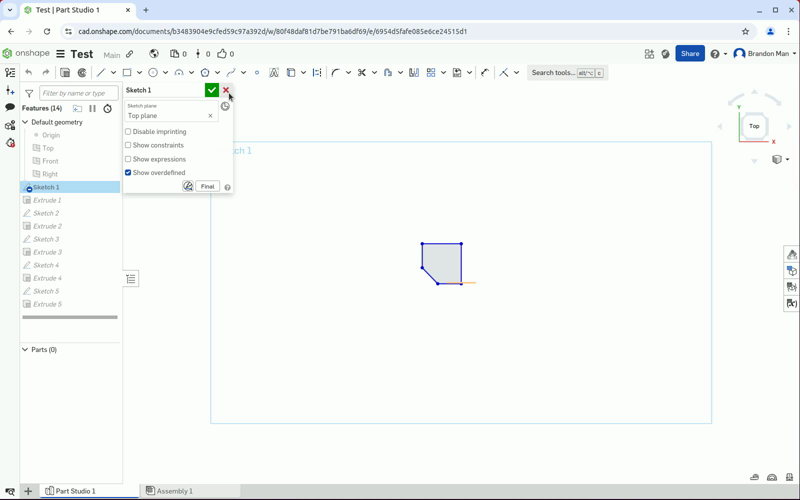
key(shift+s)
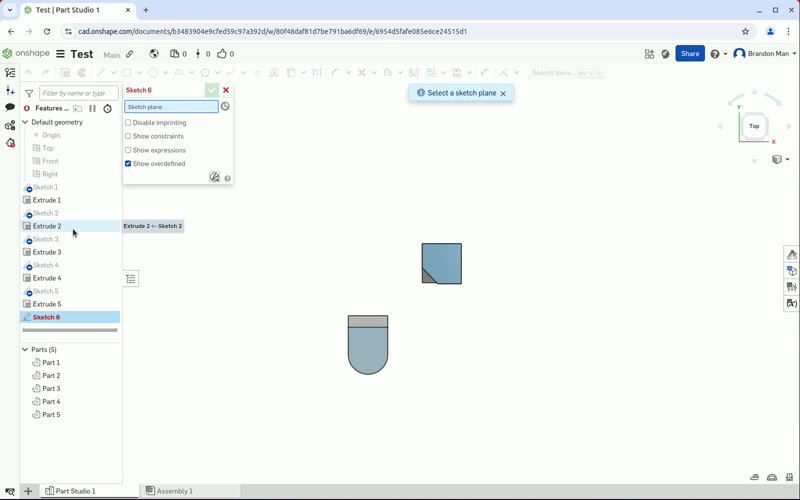
scroll(3)
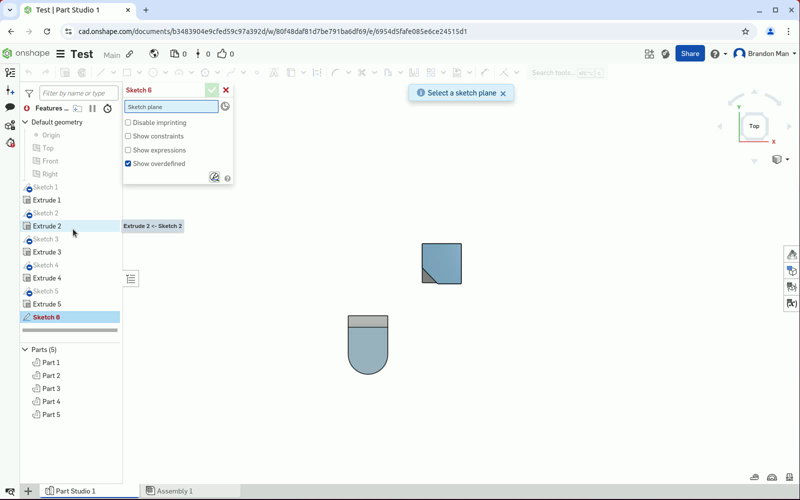
mouse_move(73, 150)
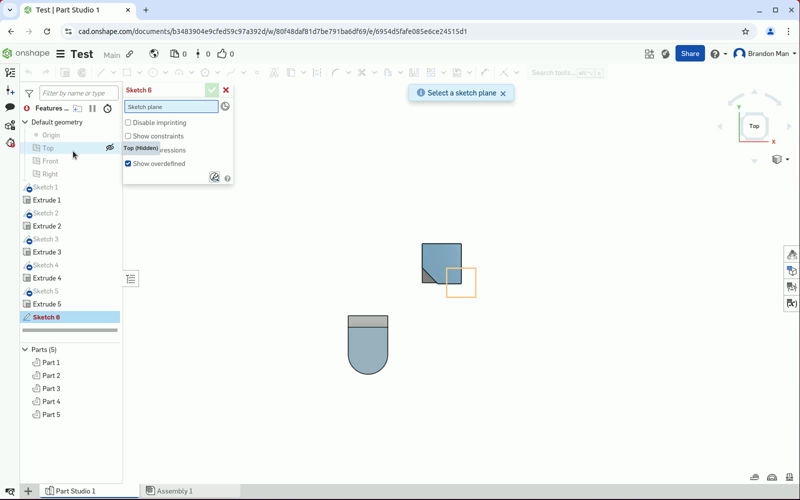
click(73, 150)
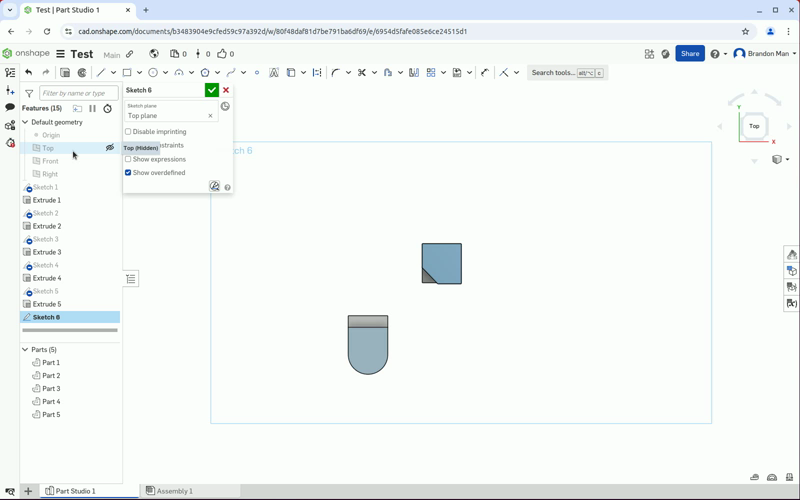
mouse_move(73, 352)
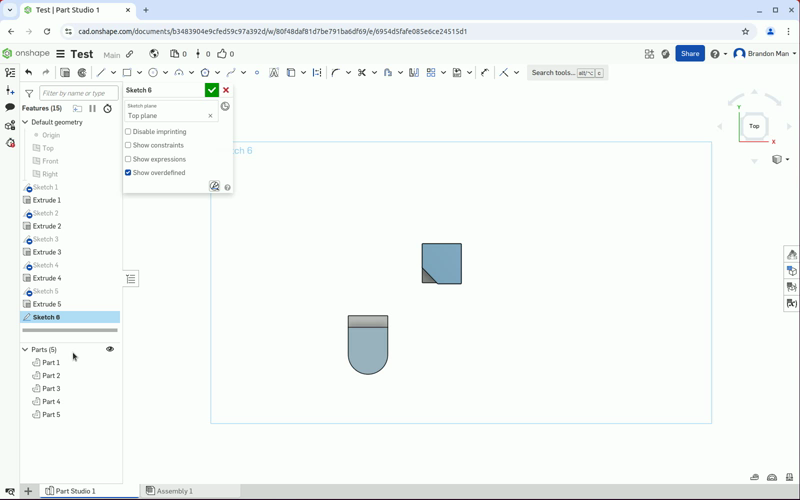
key(y)
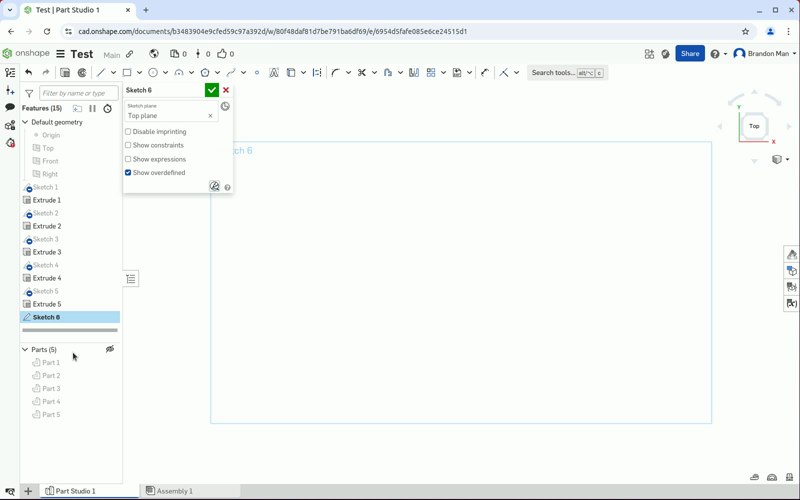
key(a)
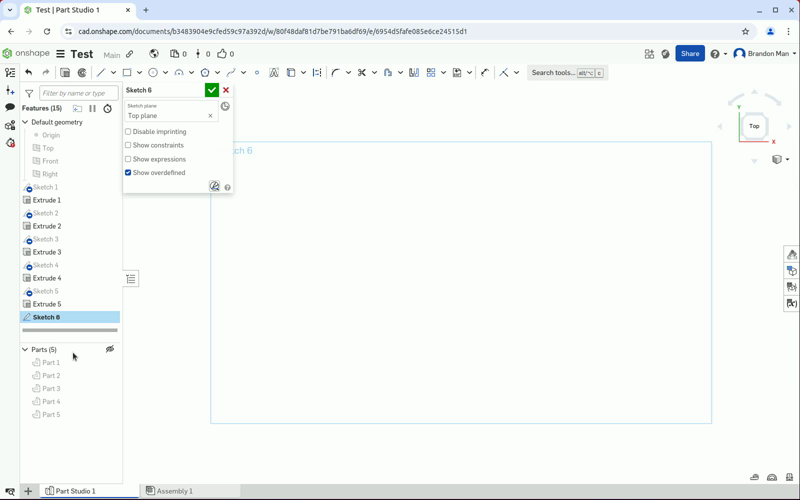
key_down(shift)
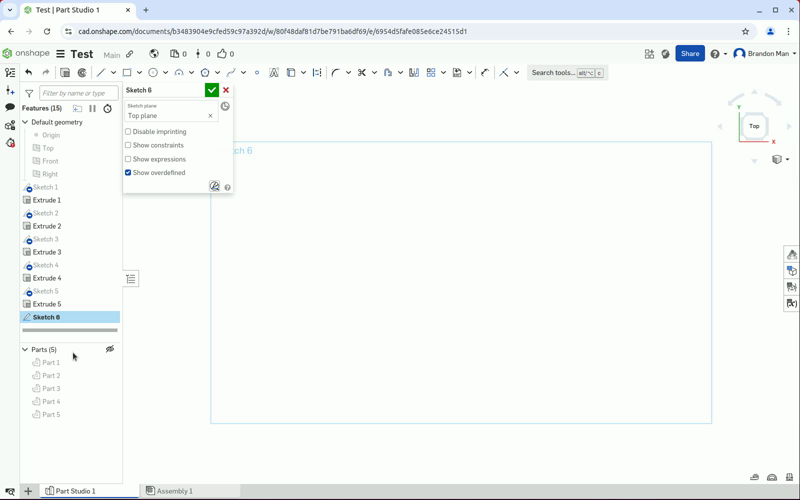
mouse_move(348, 354)
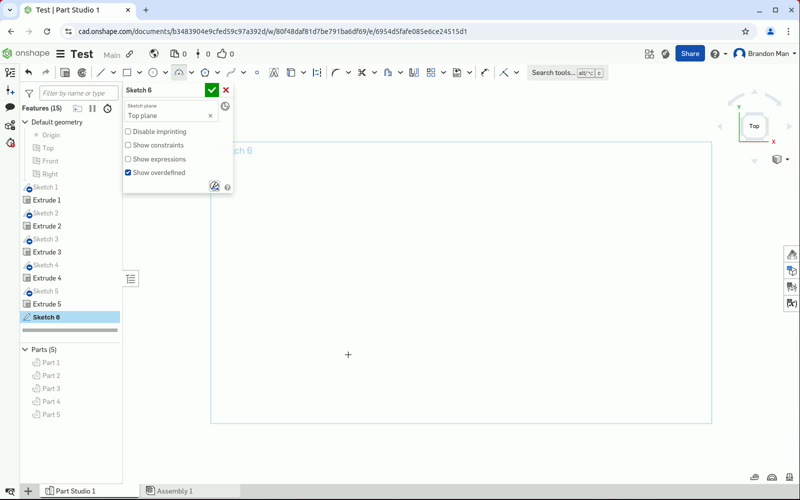
click(348, 354)
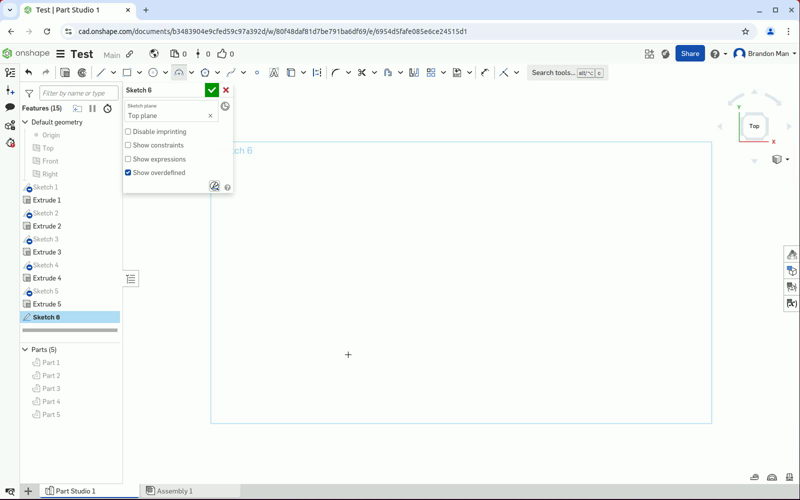
key_up(shift)
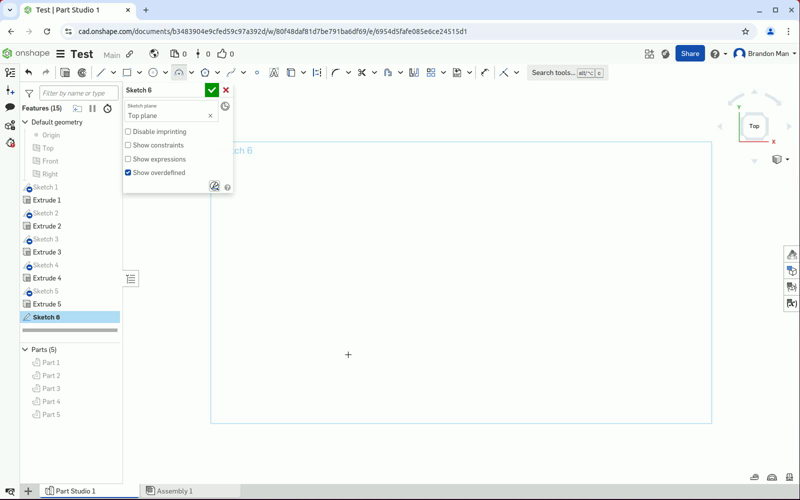
key_down(shift)
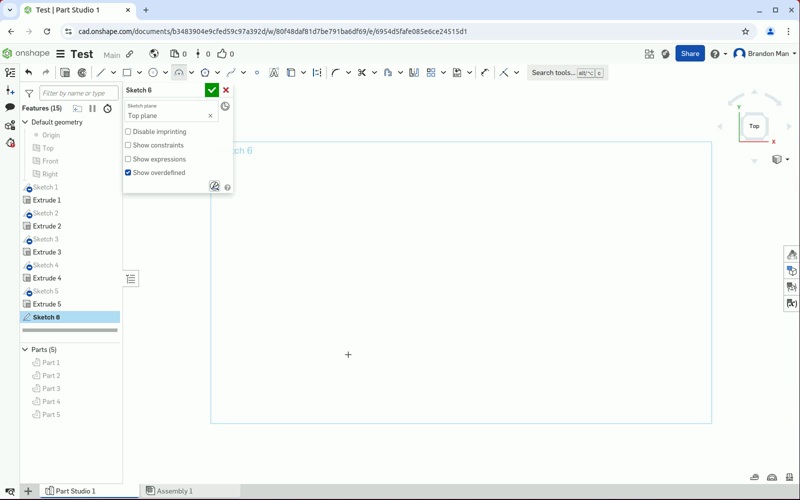
mouse_move(387, 354)
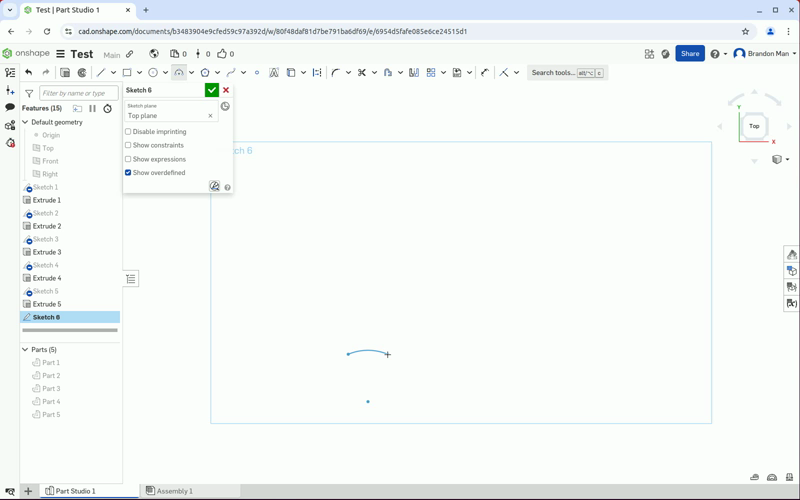
click(387, 354)
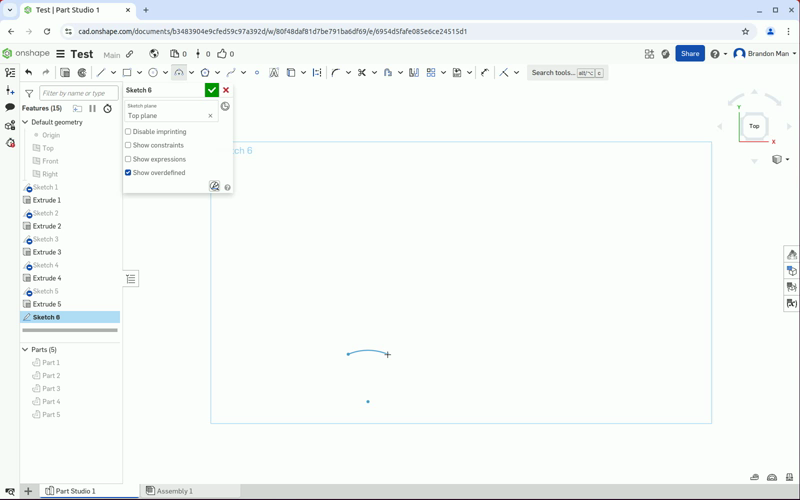
mouse_move(368, 374)
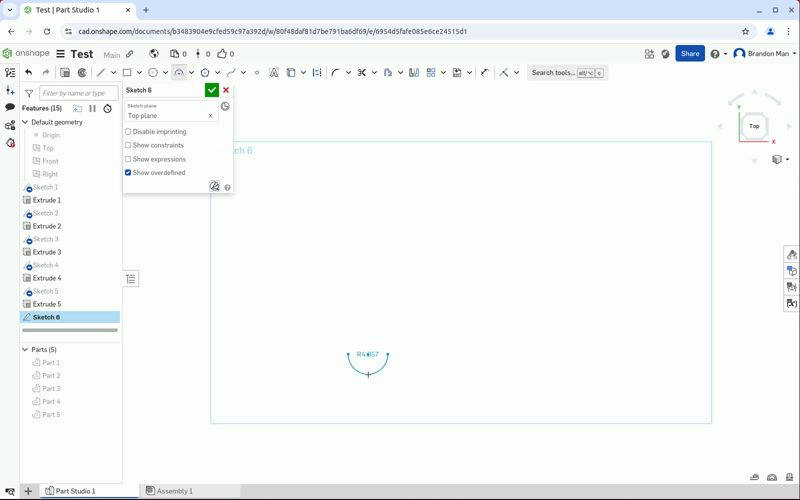
click(368, 374)
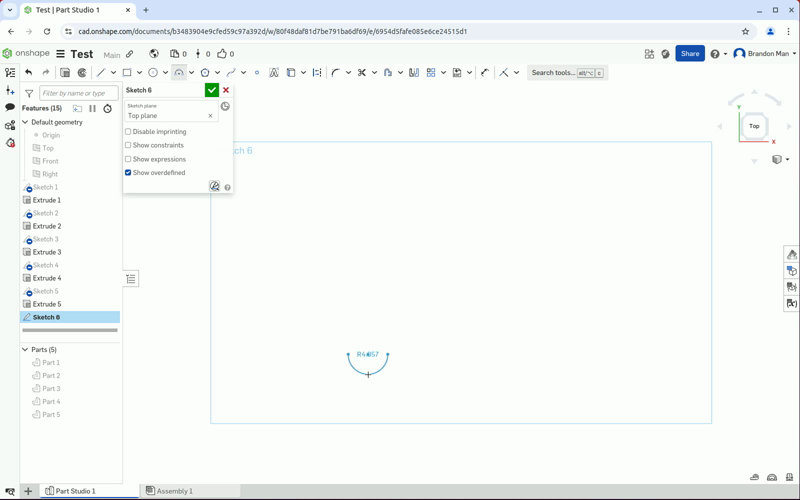
key_up(shift)
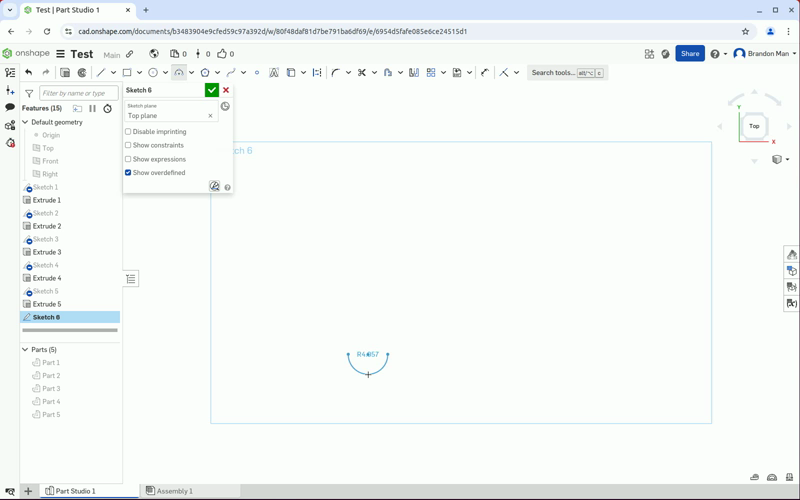
key(esc)
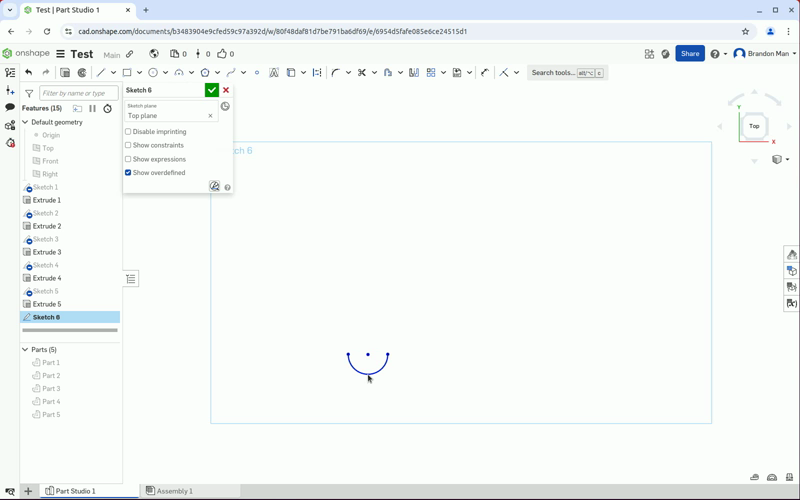
key(l)
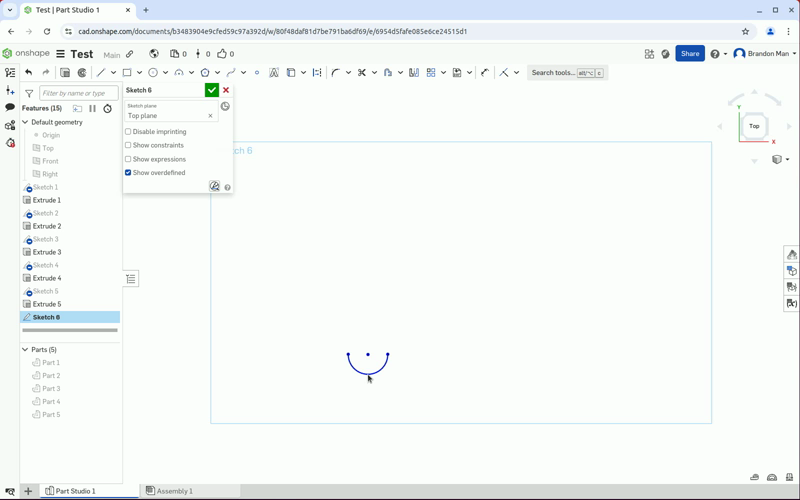
mouse_move(387, 354)
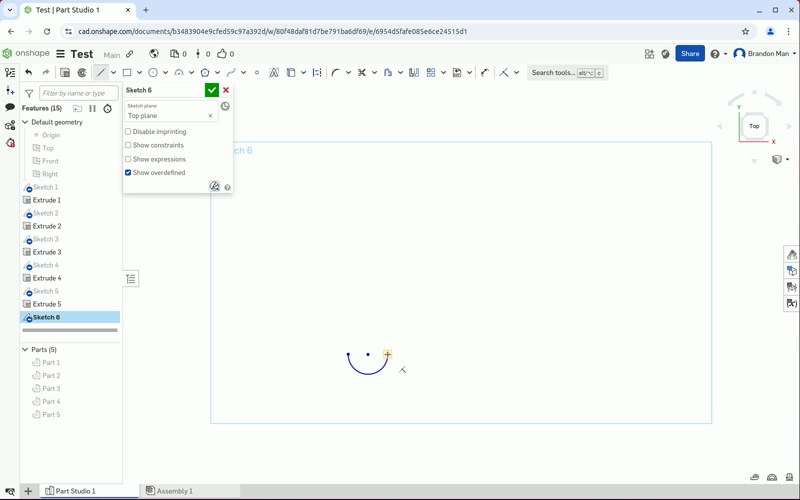
click(387, 354)
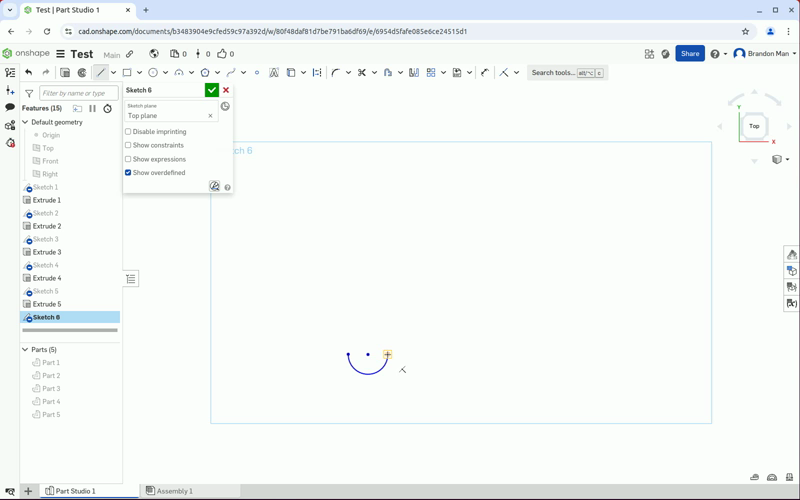
mouse_move(417, 354)
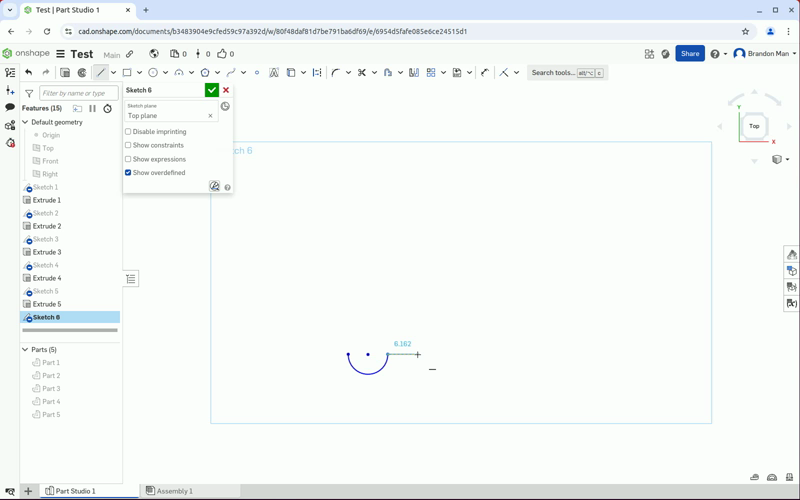
key_down(shift)
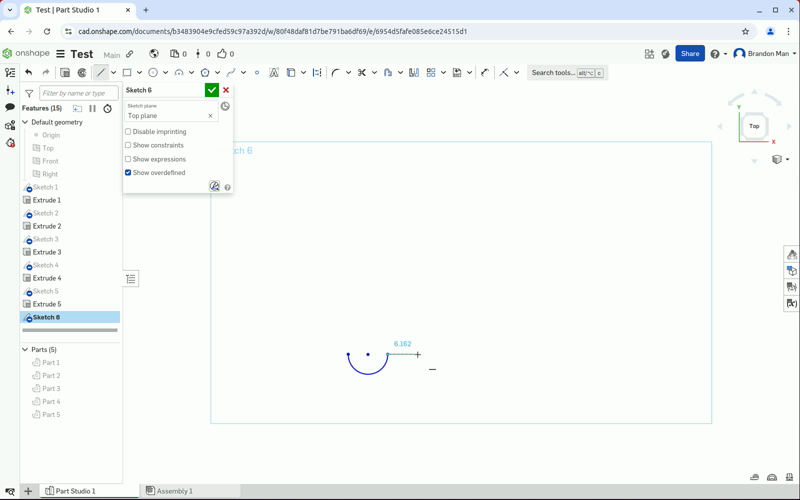
mouse_move(348, 354)
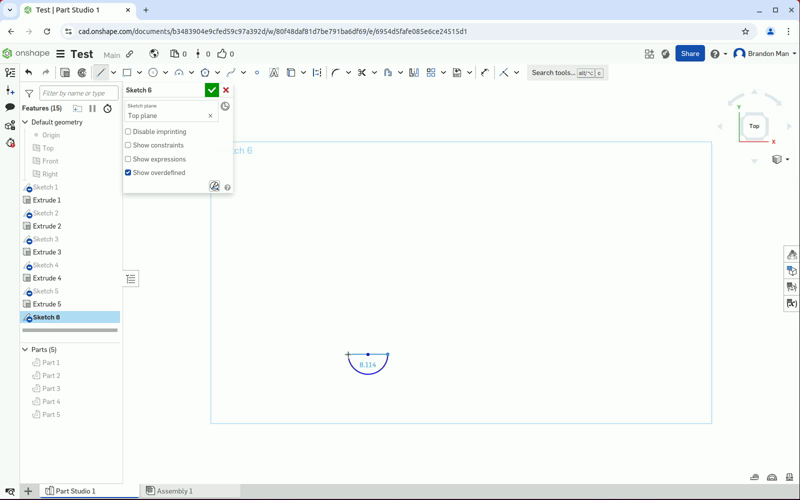
key_up(shift)
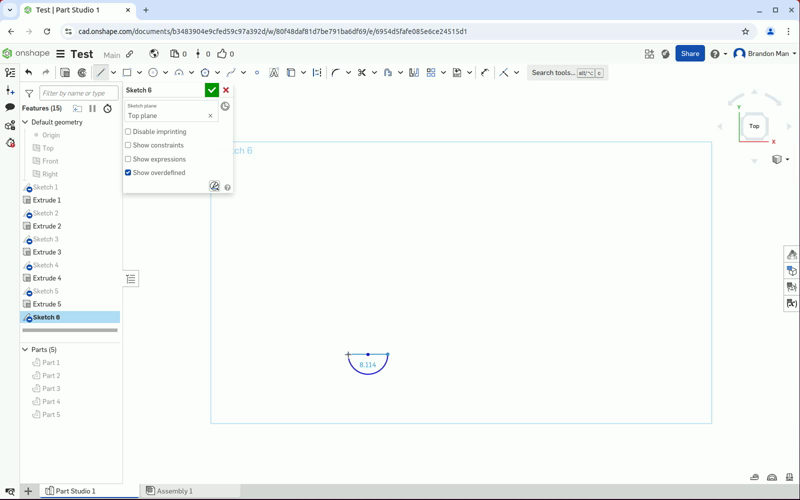
click(348, 354)
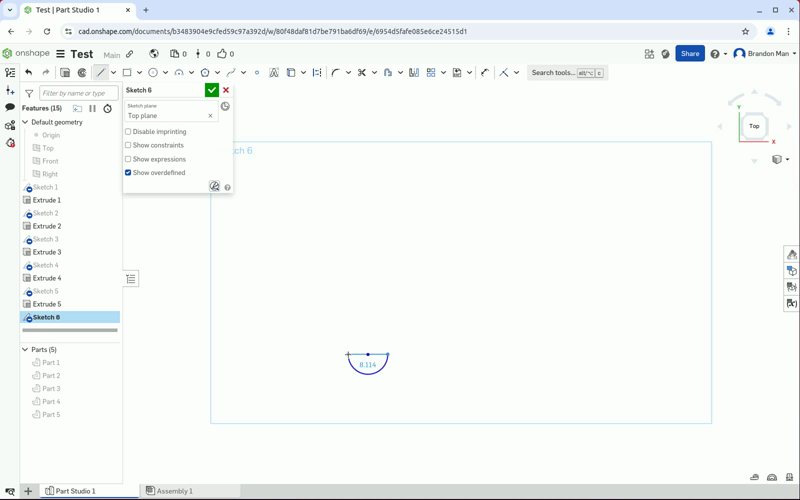
key(esc)
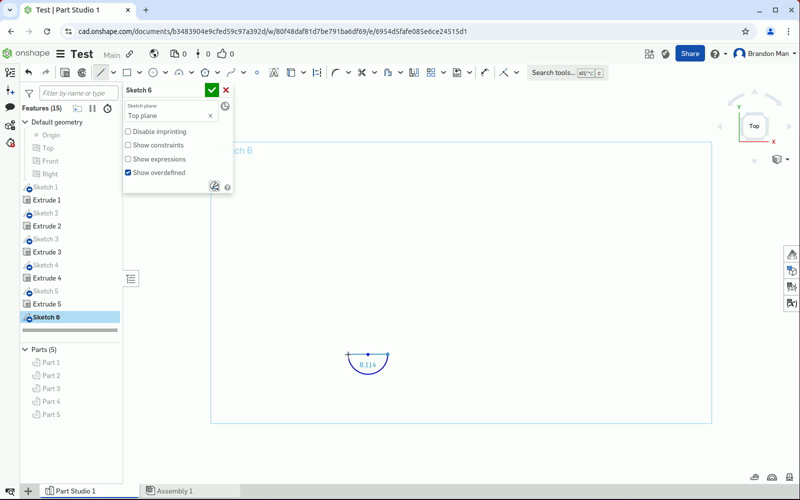
mouse_move(360, 358)
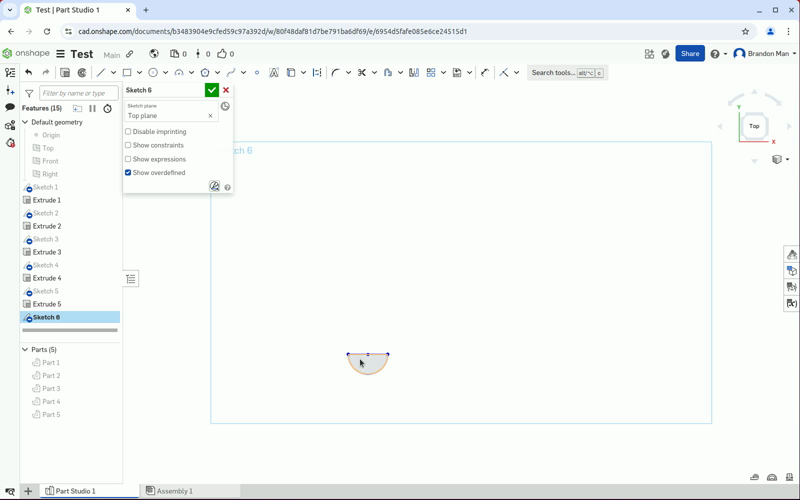
scroll(6)
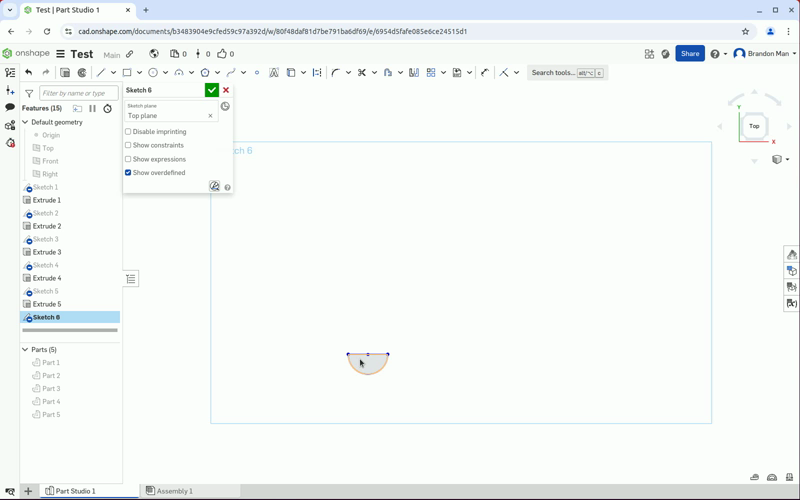
scroll(6)
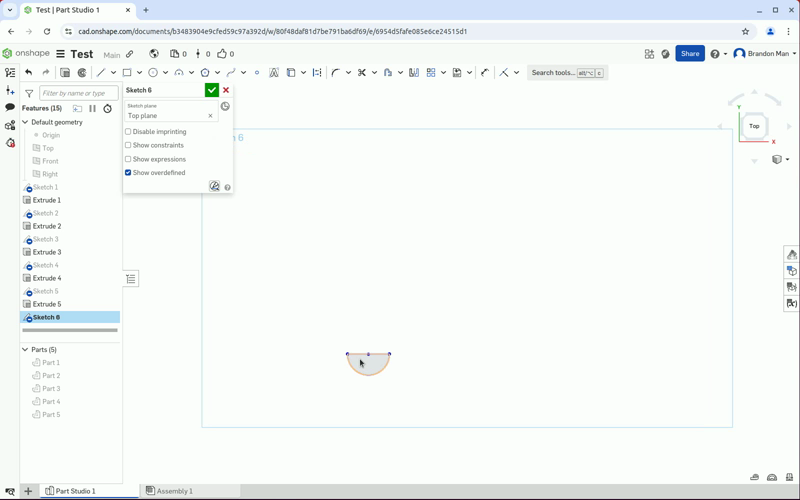
scroll(6)
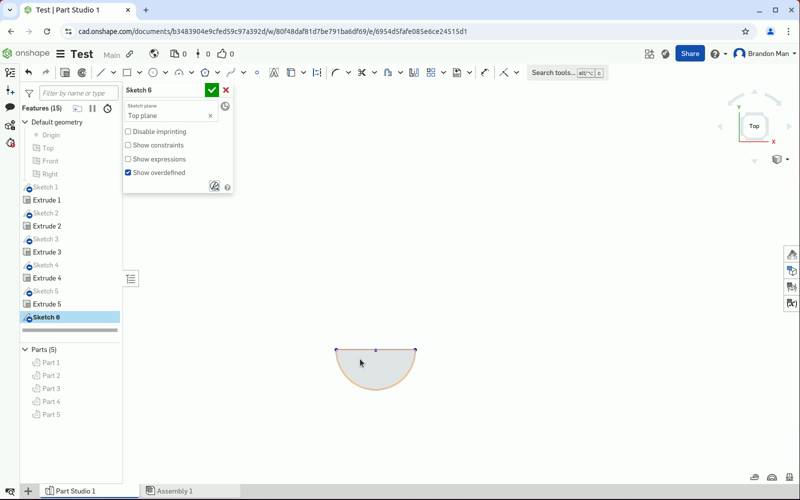
scroll(6)
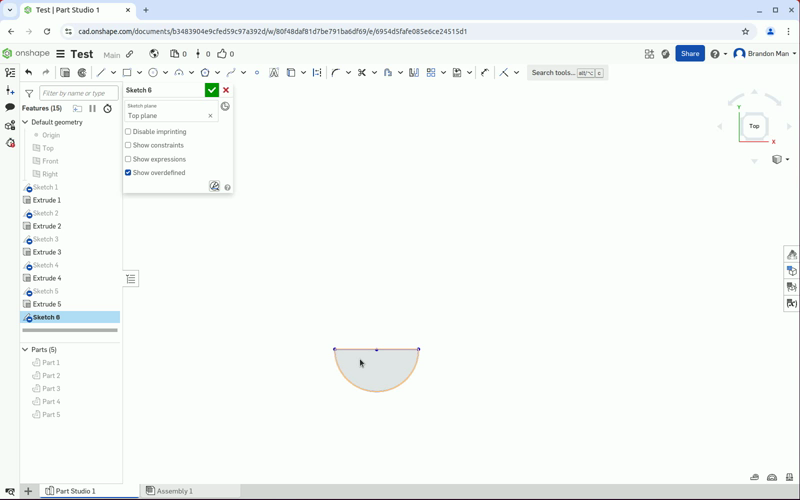
scroll(6)
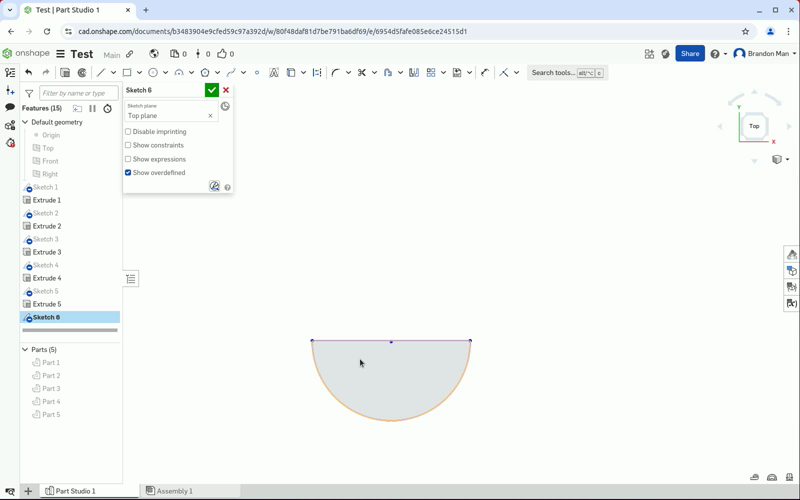
scroll(6)
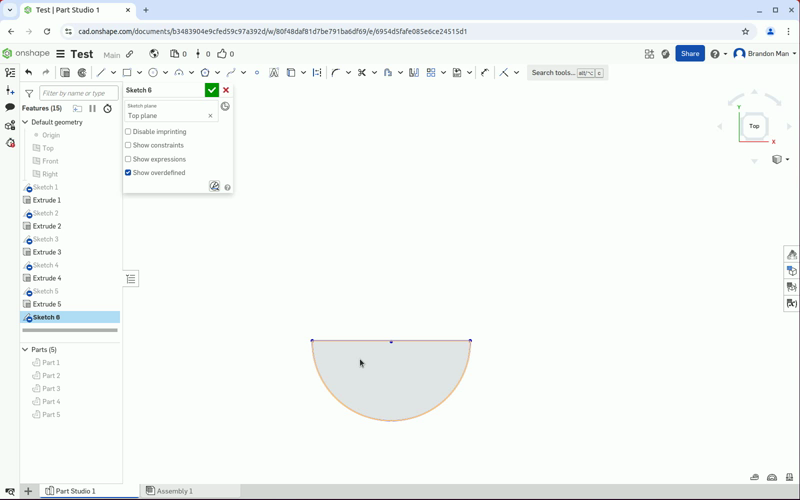
scroll(6)
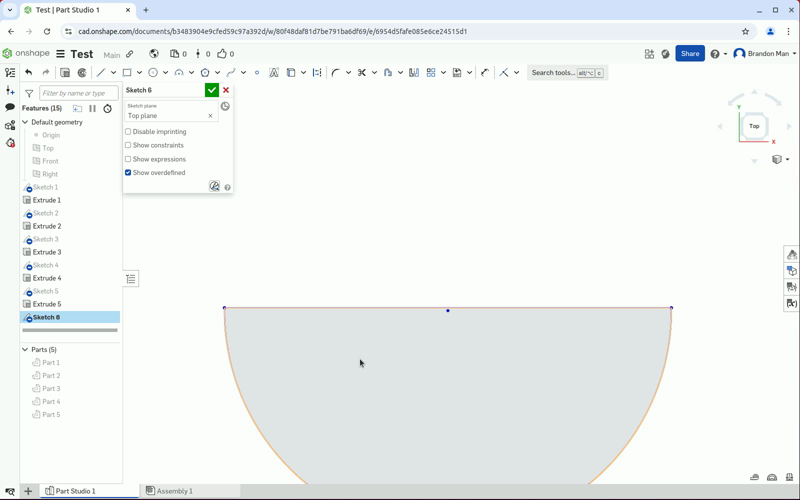
click(360, 358)
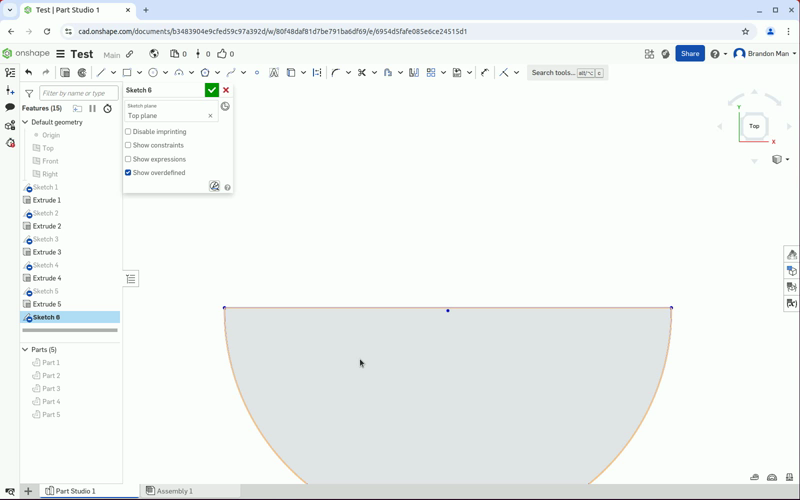
scroll(-6)
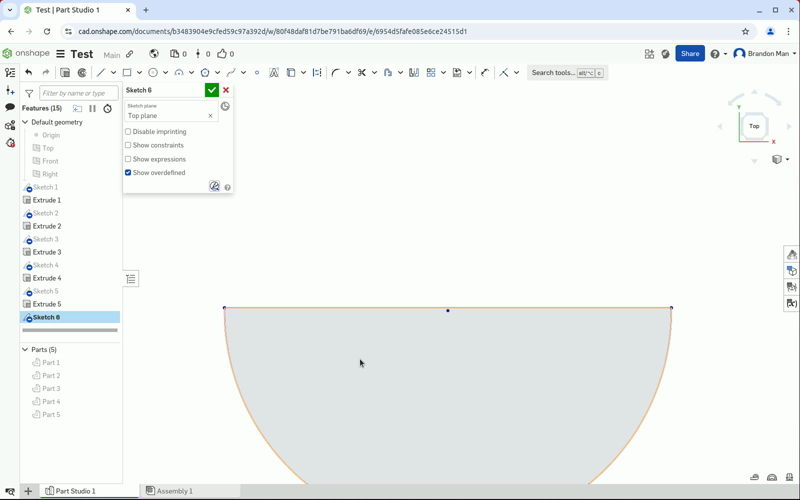
scroll(-6)
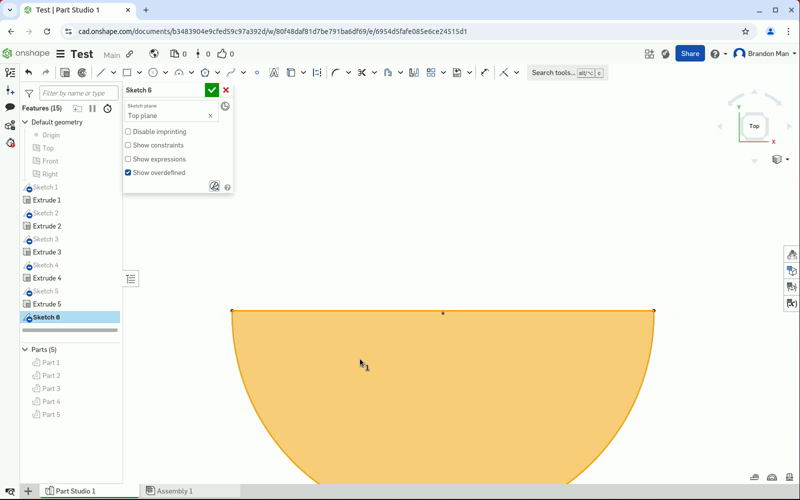
scroll(-6)
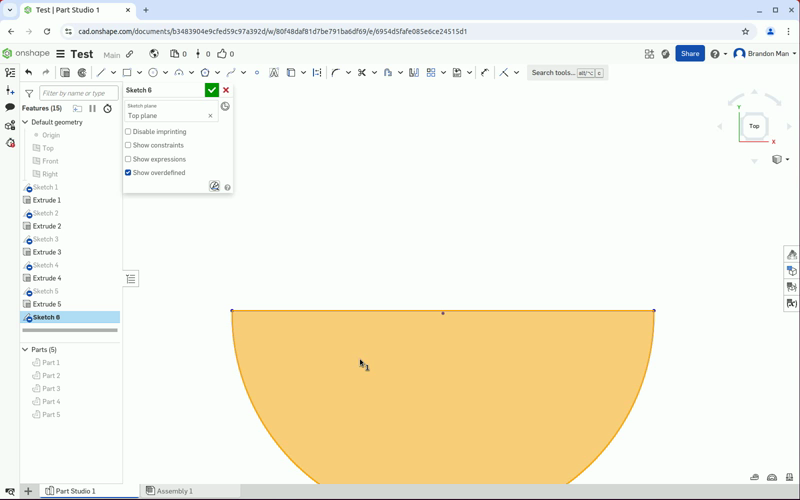
scroll(-6)
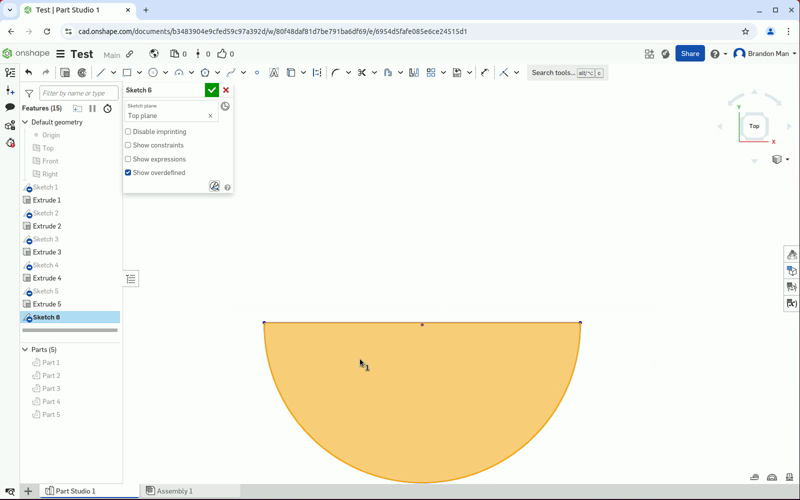
scroll(-6)
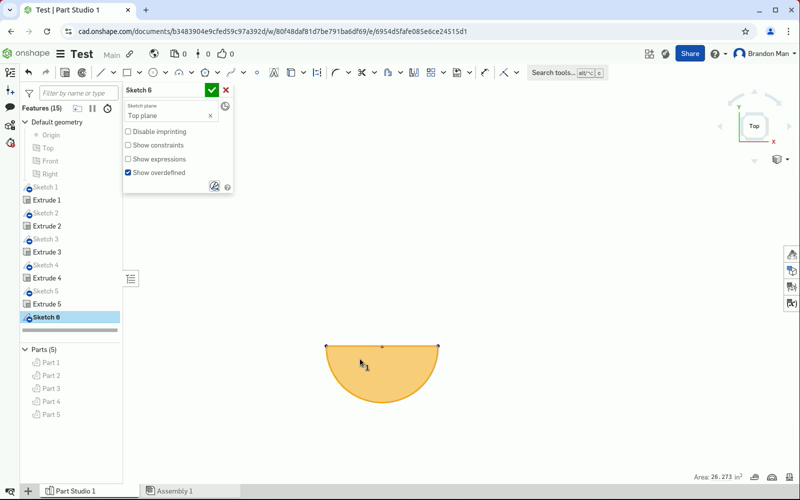
scroll(-6)
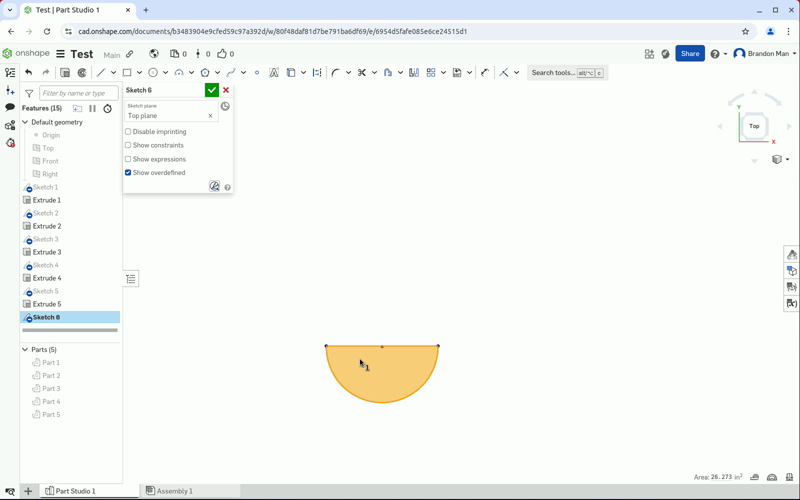
scroll(-6)
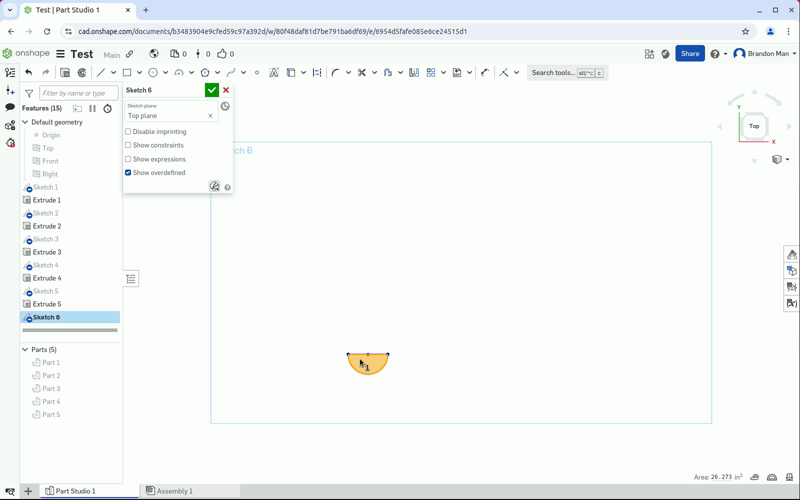
mouse_move(73, 352)
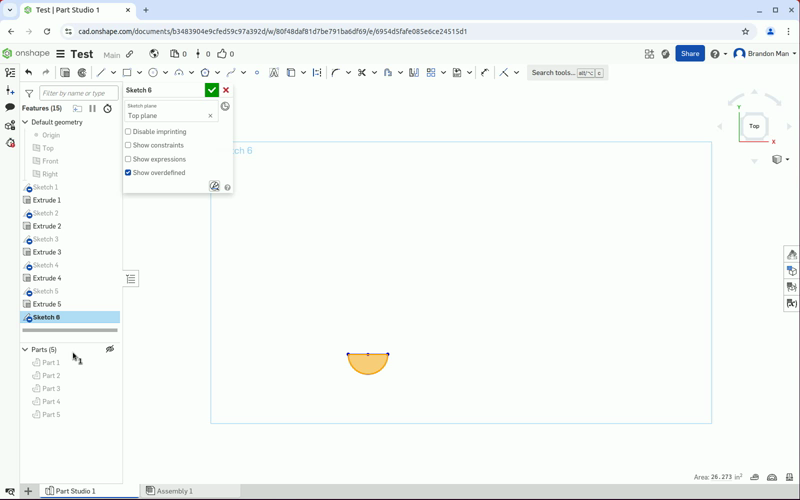
key(shift+y)
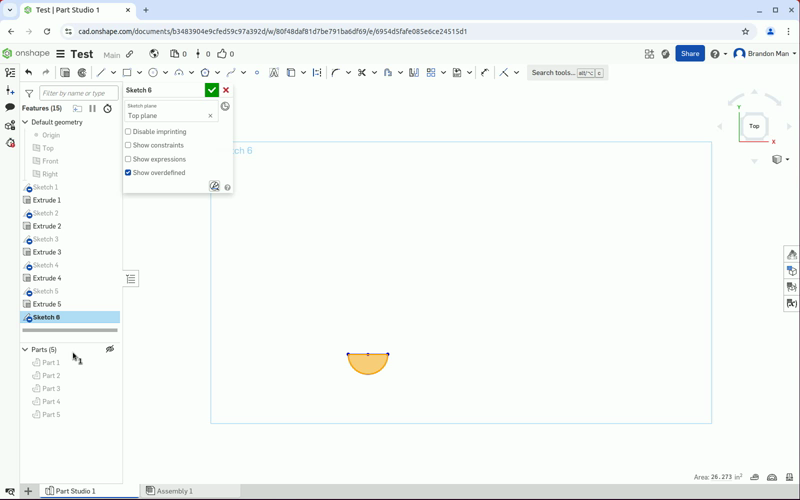
key(shift+e)
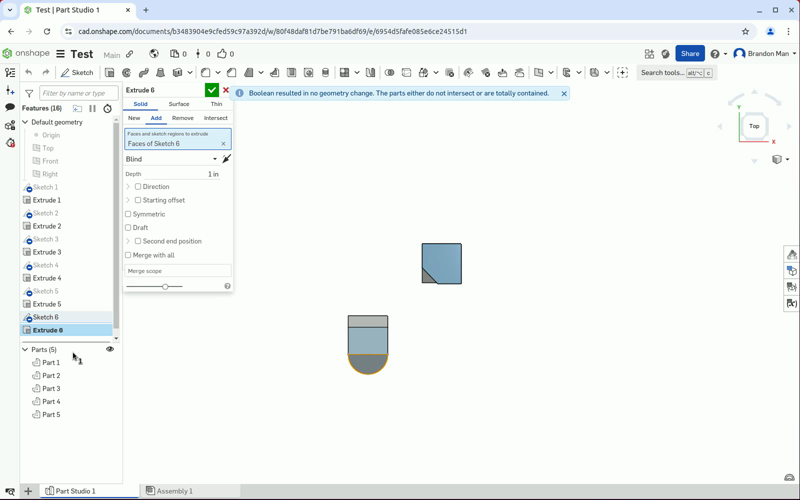
mouse_move(143, 106)
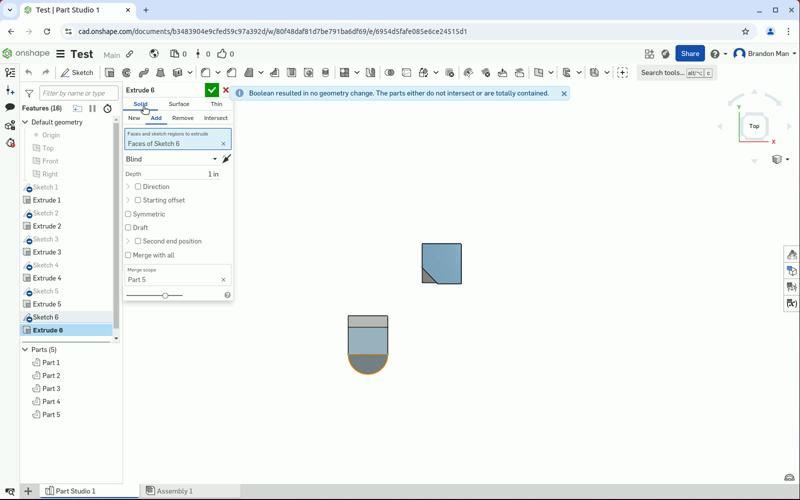
click(143, 106)
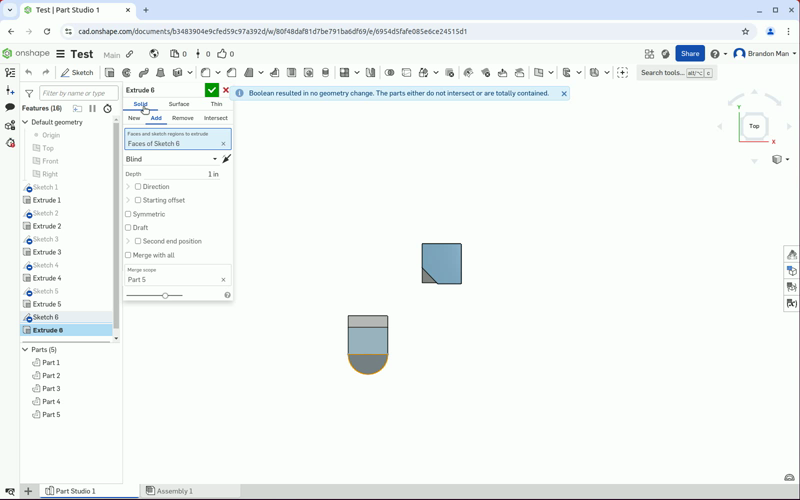
mouse_move(137, 120)
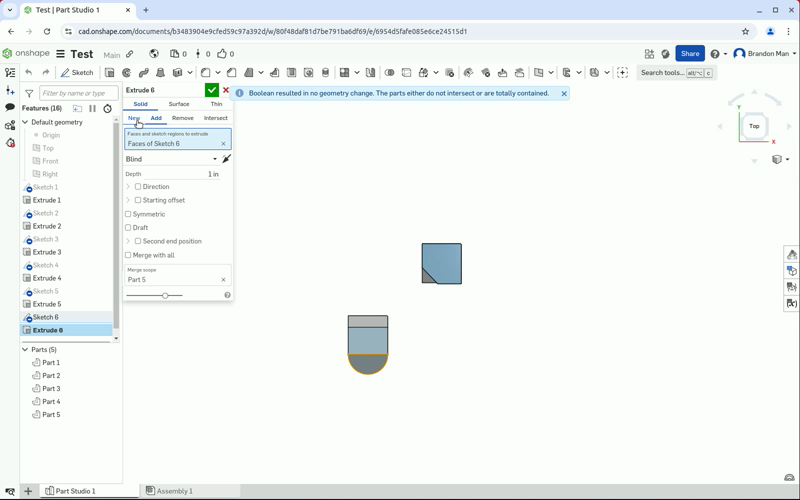
click(137, 120)
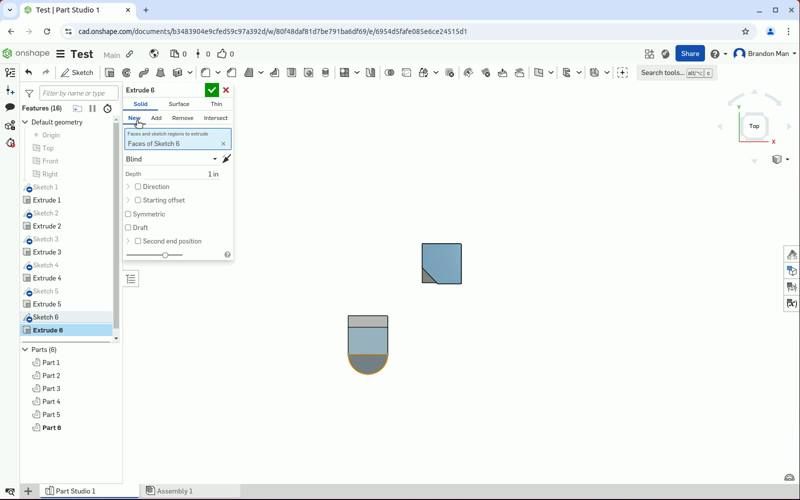
key(tab, 4)
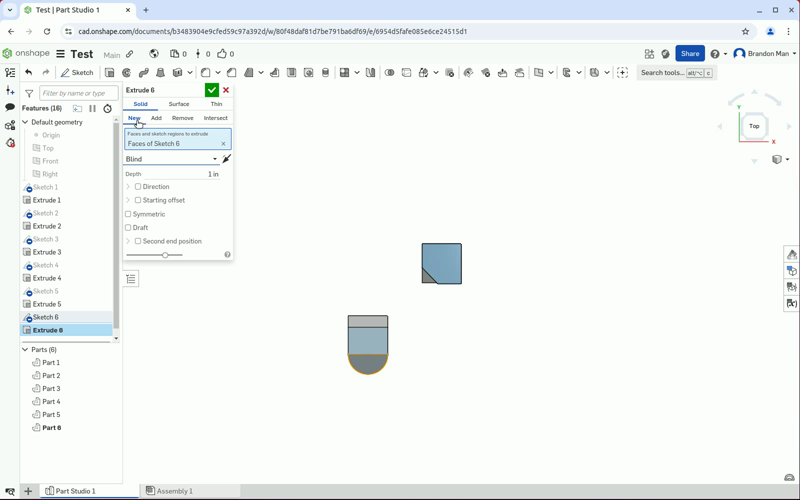
text(7.943)
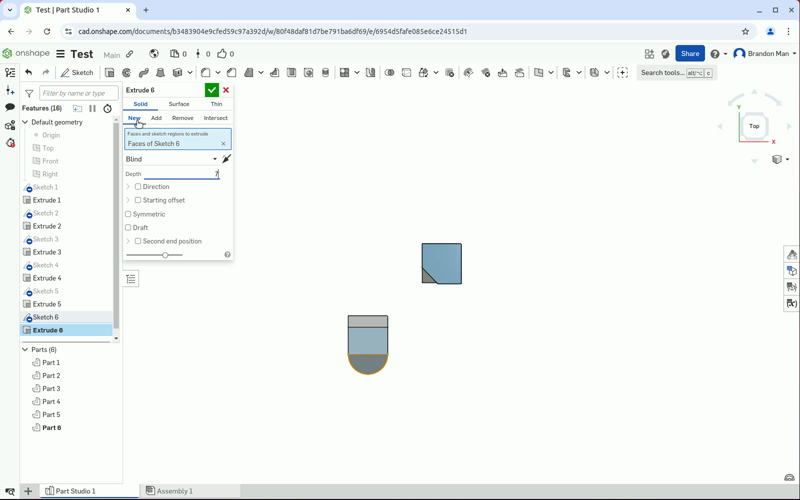
key(enter)
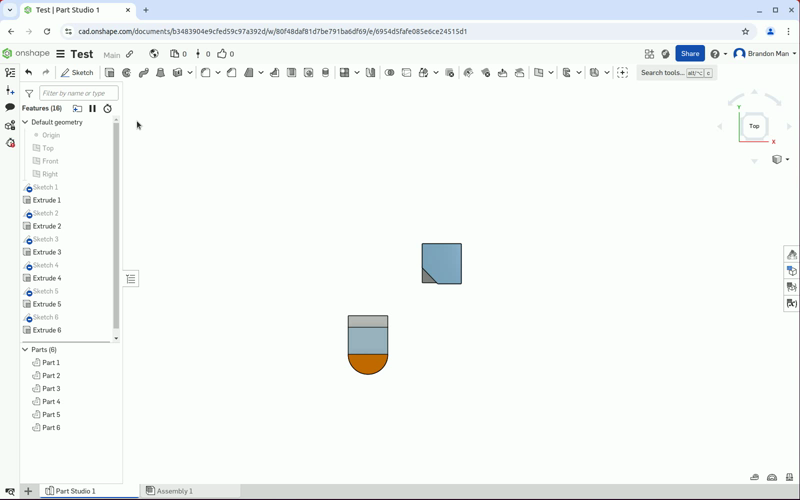
key(shift+h)
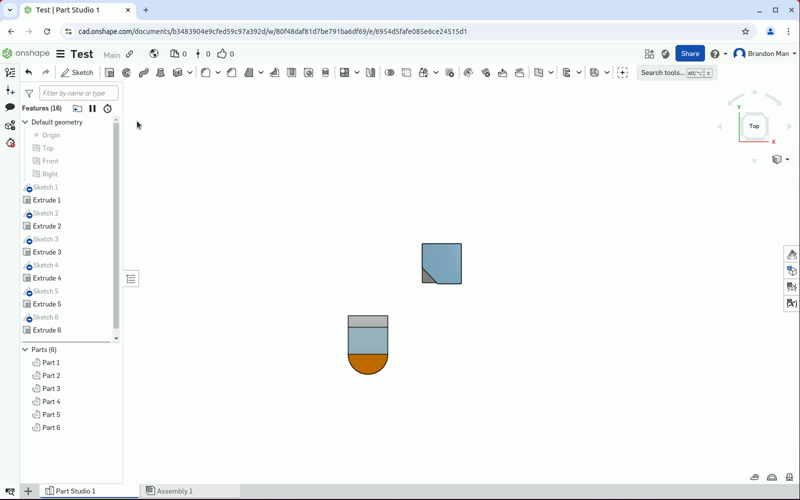
key(shift+h)
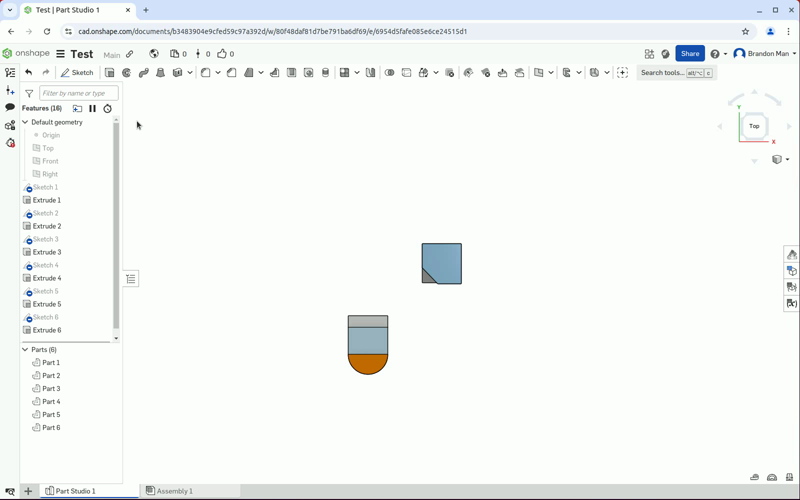
key(shift+7)
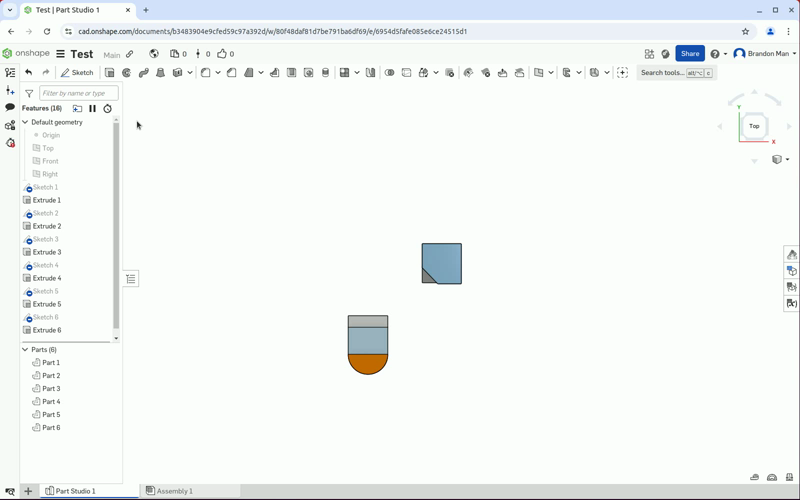
key(up, 3)
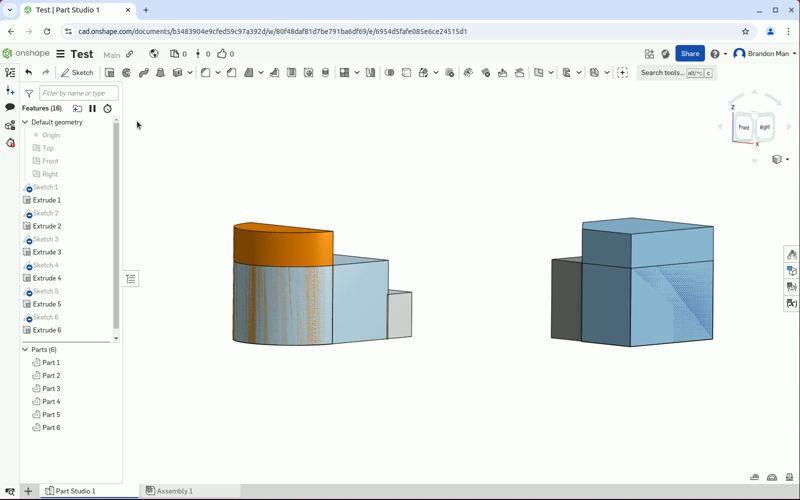
key(left, 3)
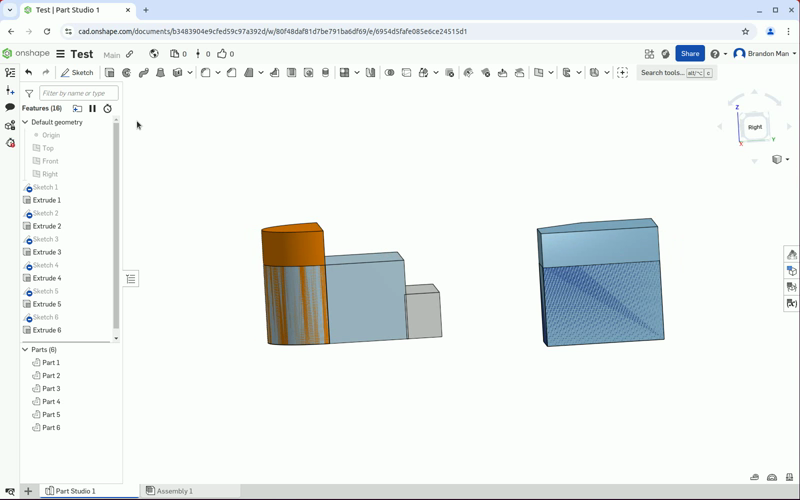
key(right, 3)
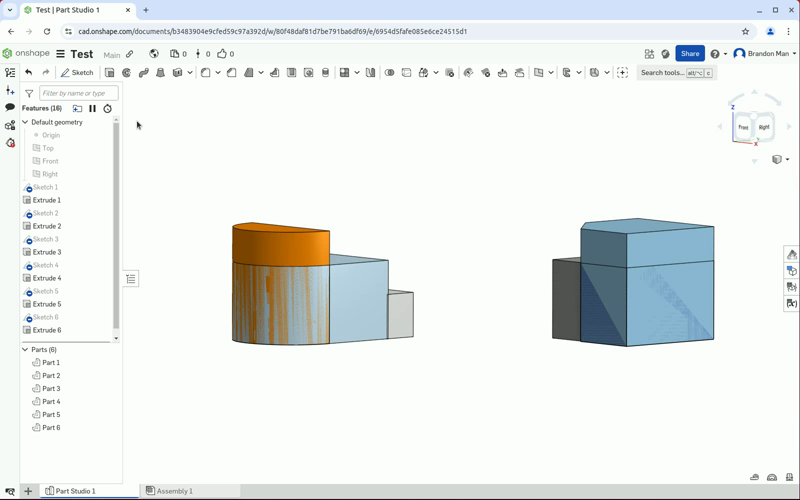
key(down, 3)
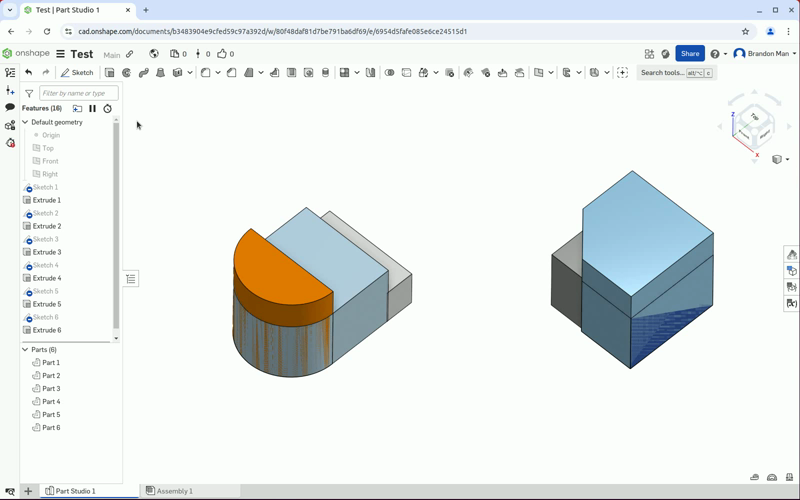
mouse_move(69, 189)
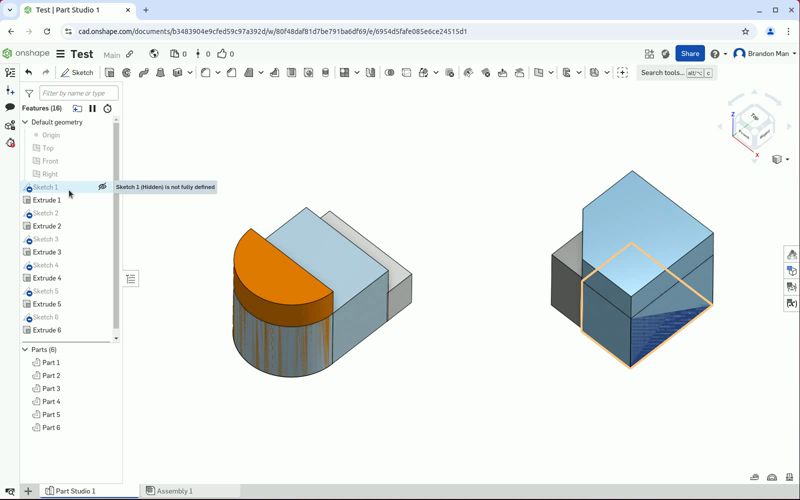
click(69, 189)